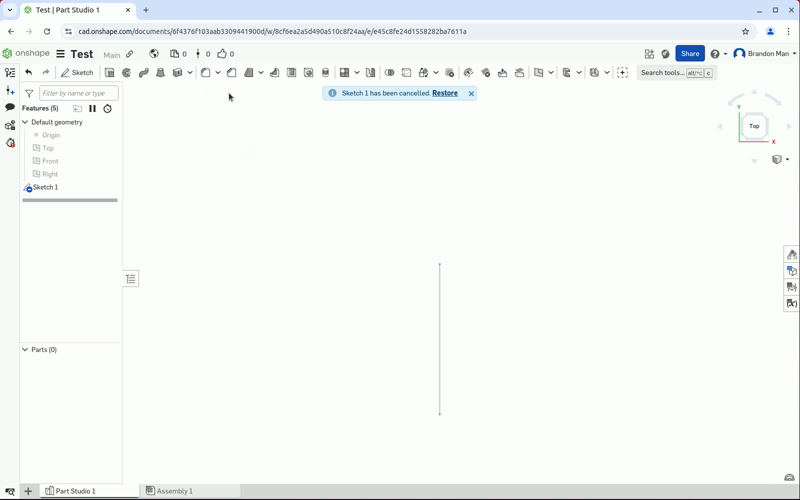
key(shift+h)
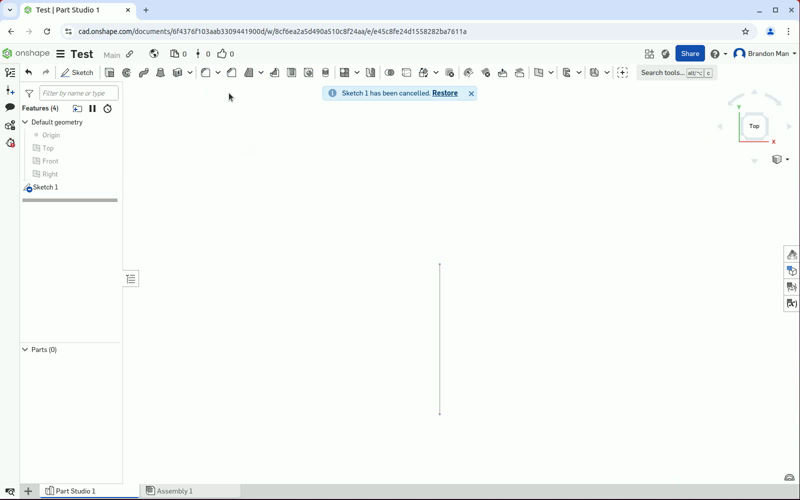
key(shift+s)
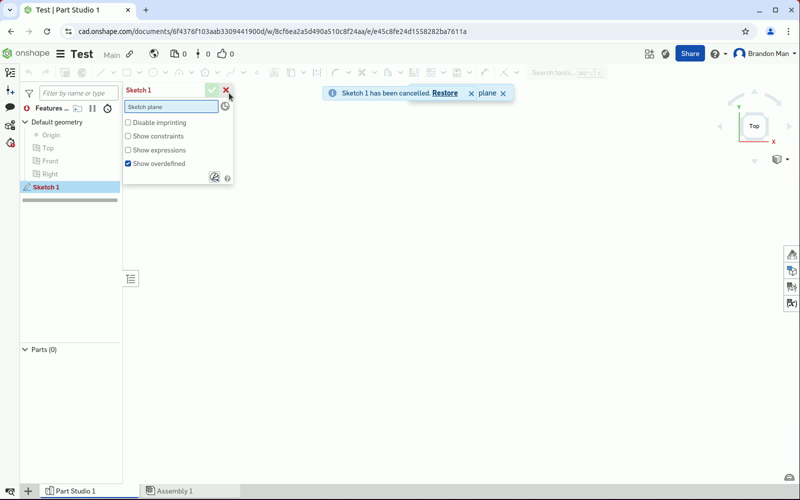
mouse_move(73, 150)
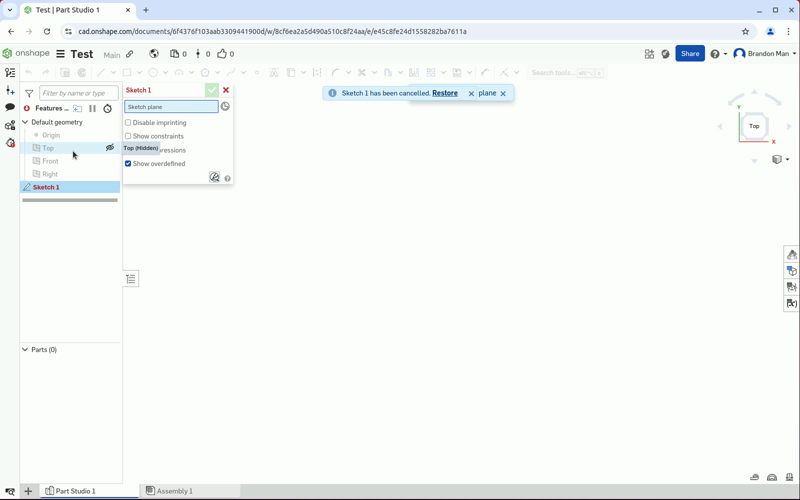
click(73, 150)
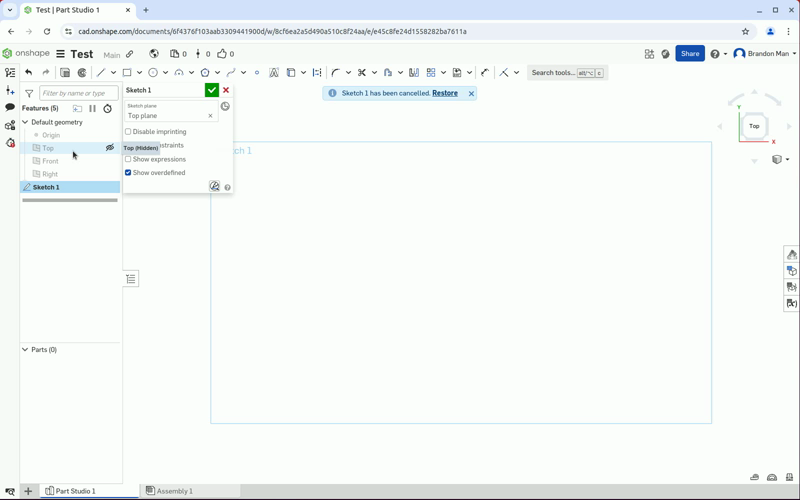
mouse_move(73, 352)
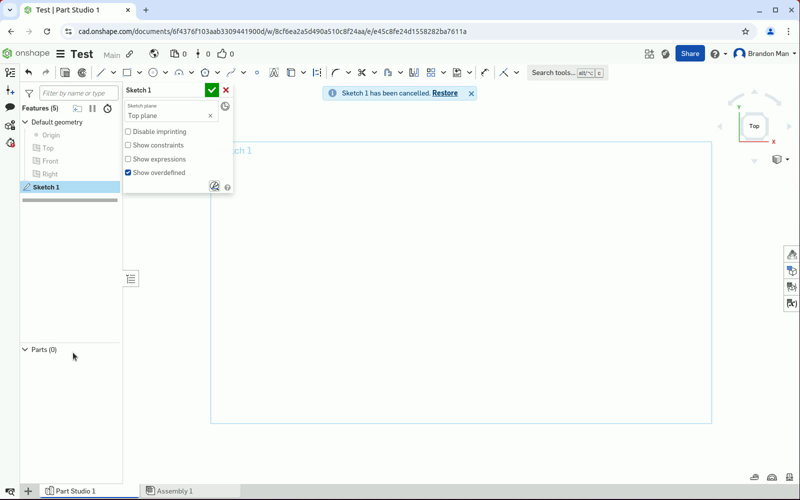
key(y)
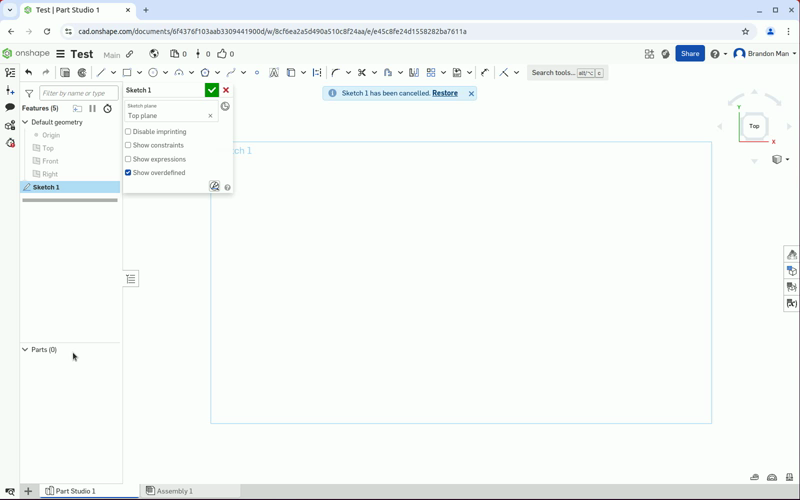
key(l)
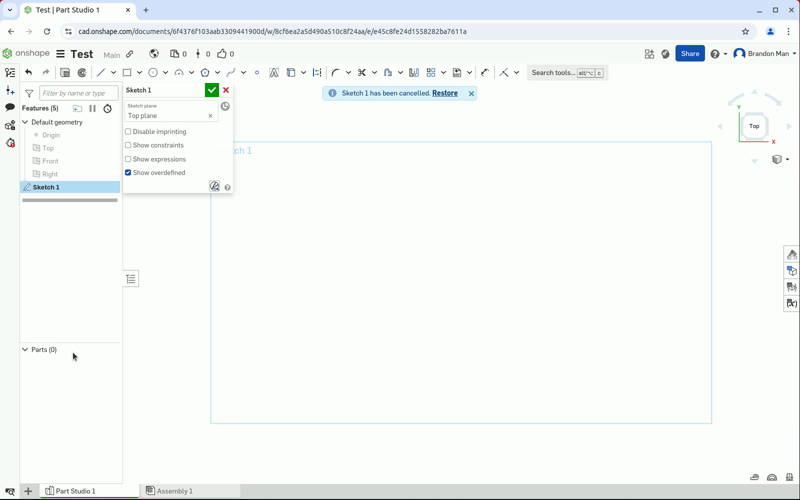
key_down(shift)
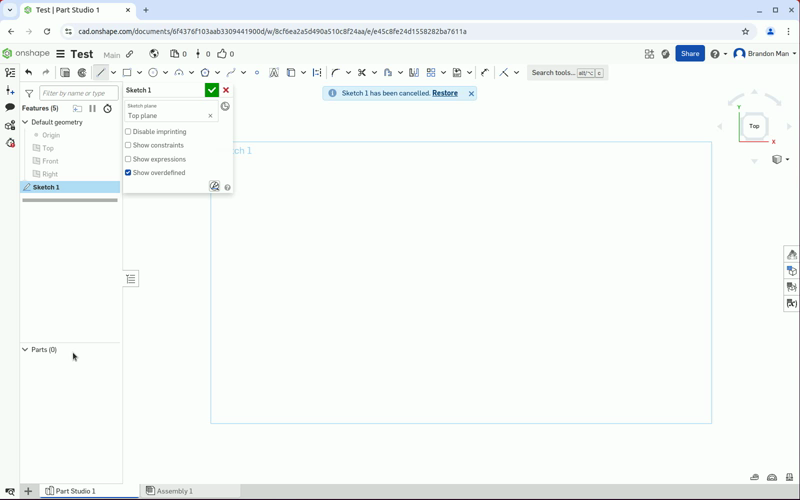
mouse_move(406, 287)
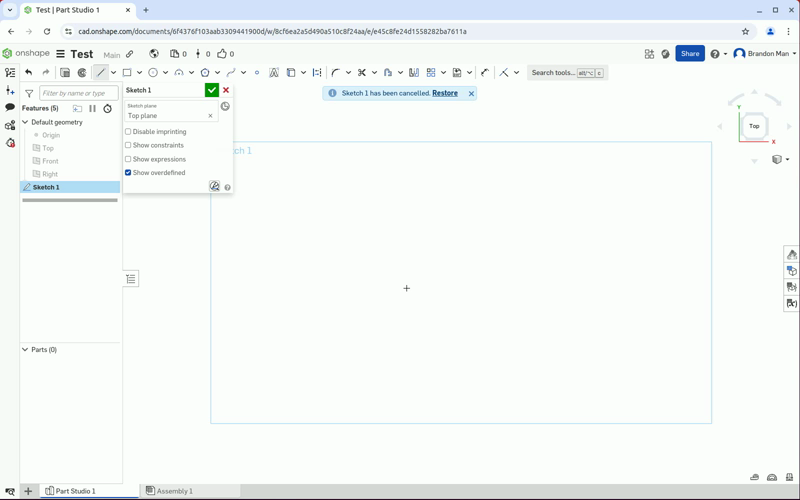
click(406, 287)
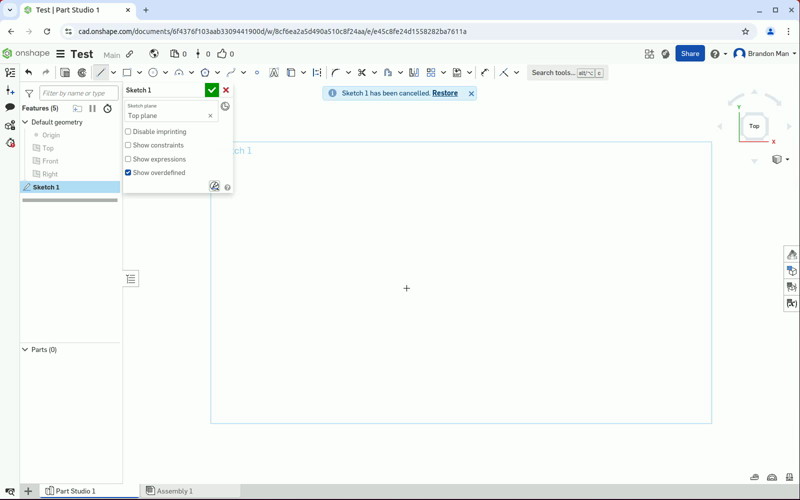
key_up(shift)
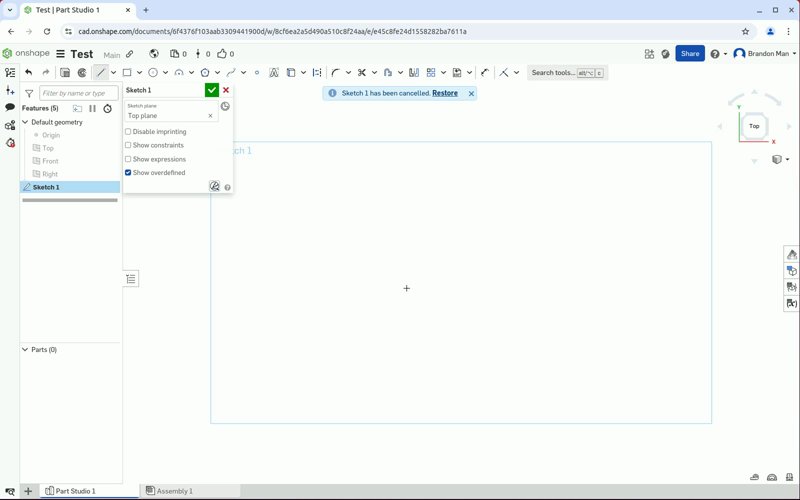
key_down(shift)
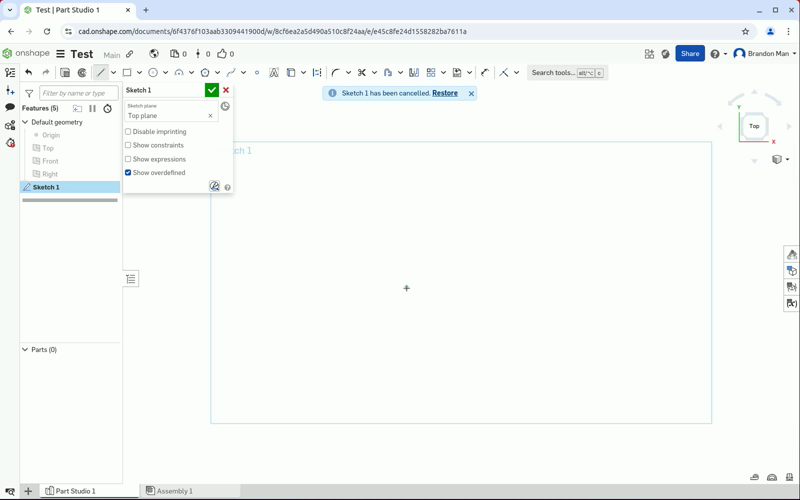
mouse_move(436, 287)
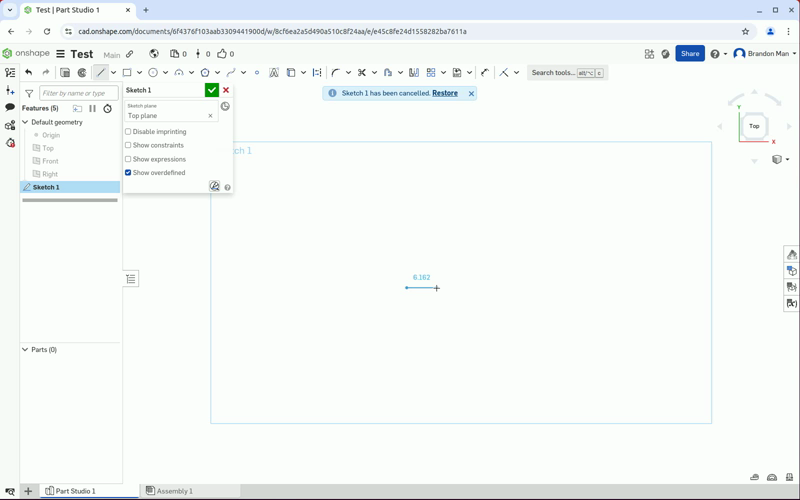
mouse_move(466, 287)
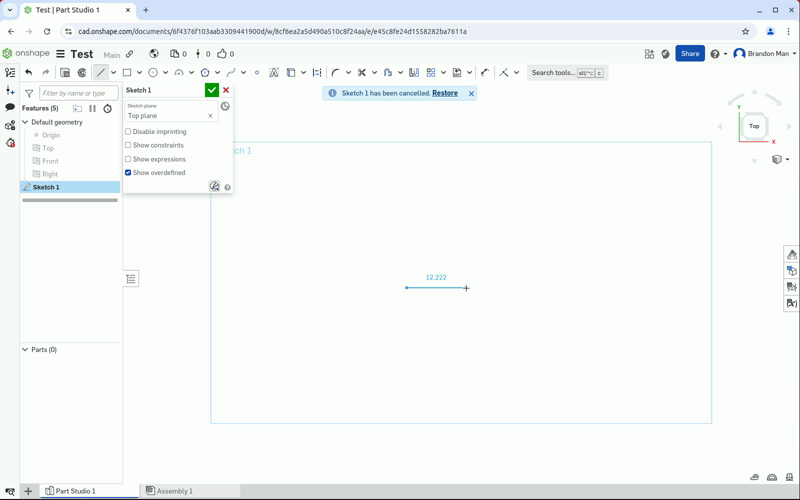
click(466, 287)
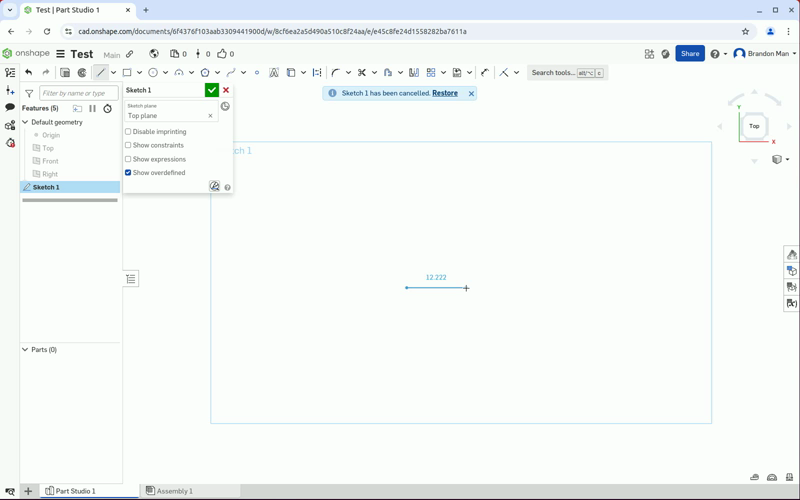
key_up(shift)
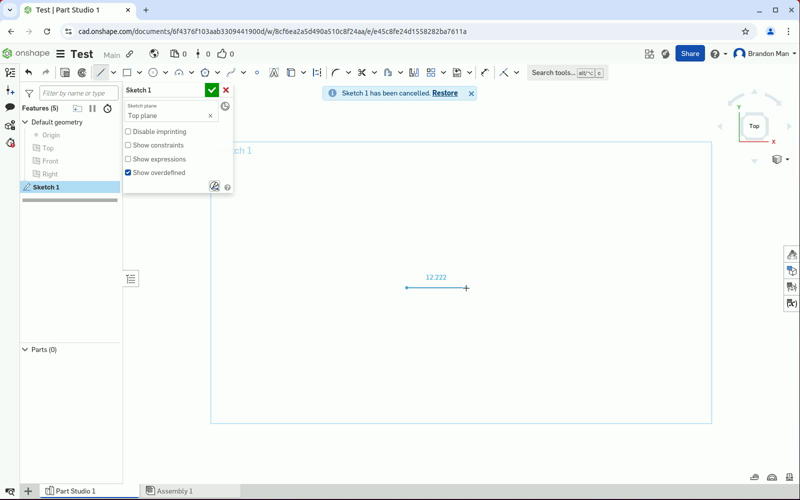
key_down(shift)
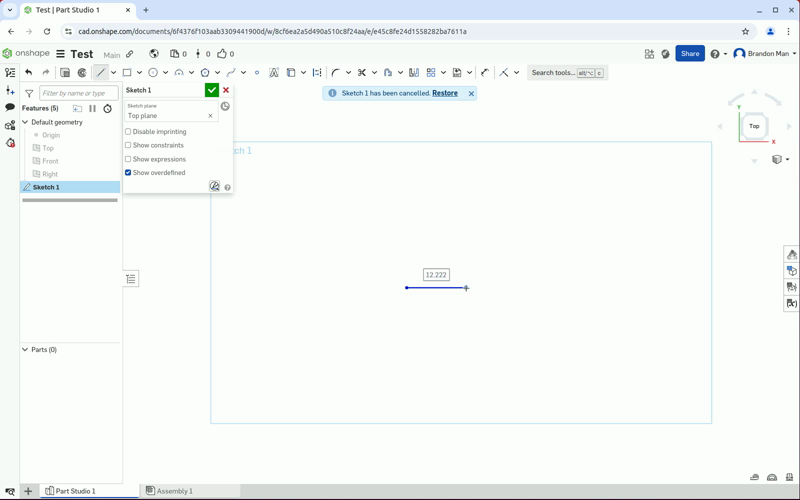
mouse_move(466, 170)
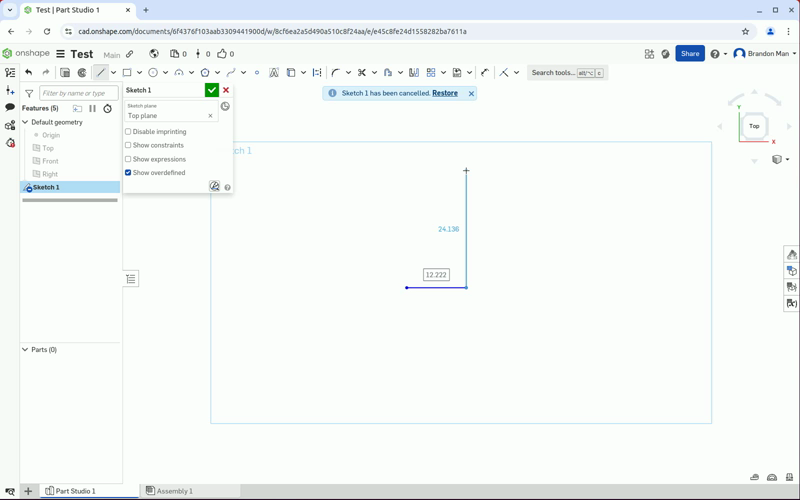
click(466, 170)
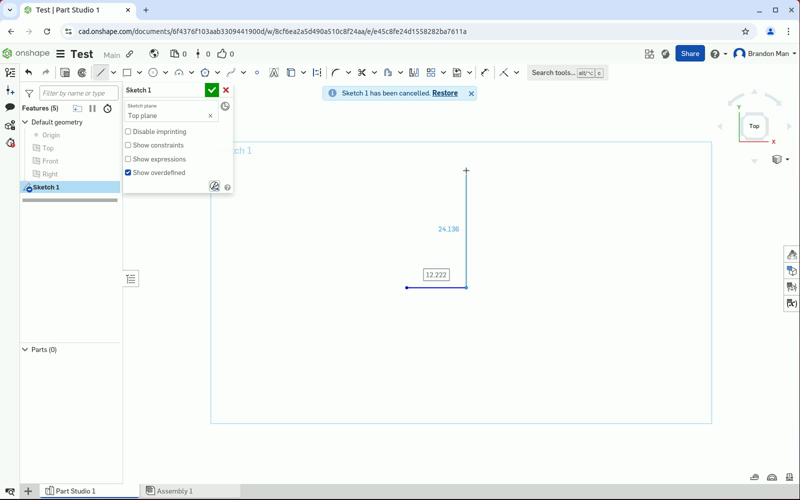
key_up(shift)
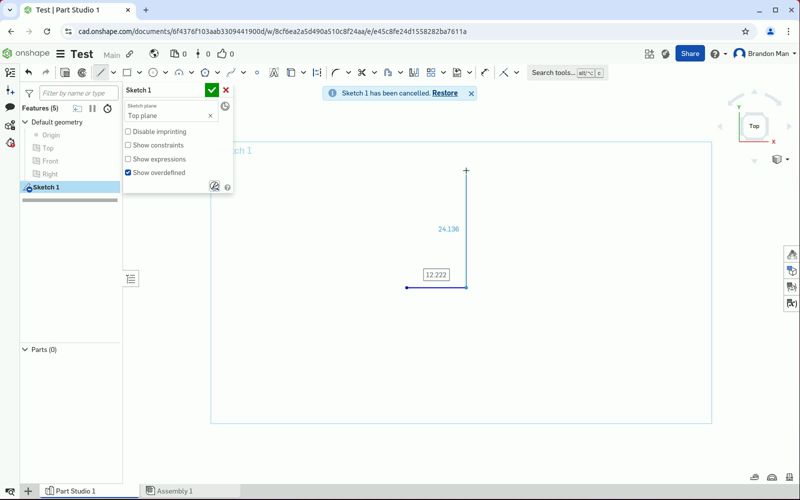
key_down(shift)
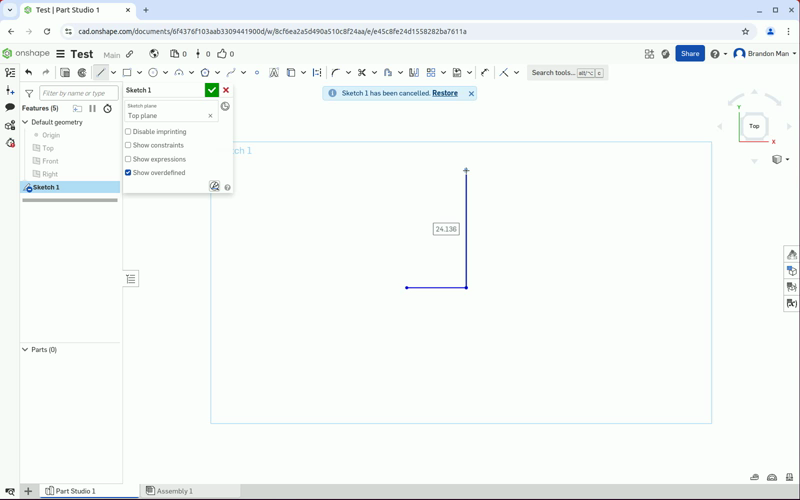
mouse_move(496, 170)
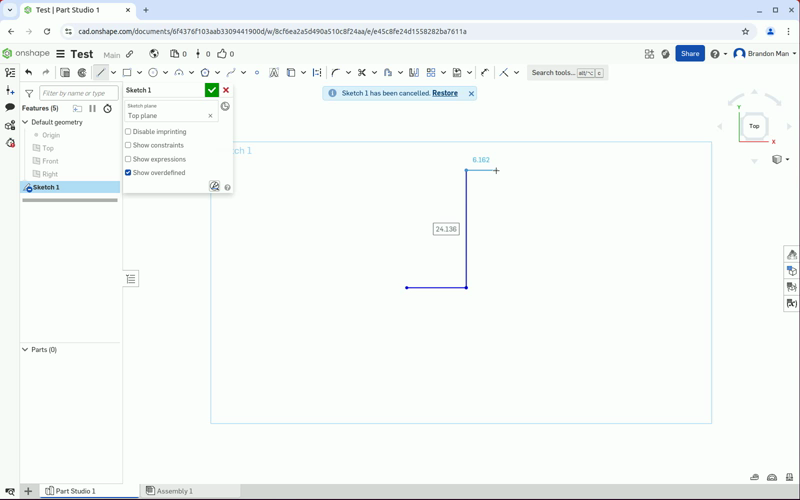
mouse_move(406, 170)
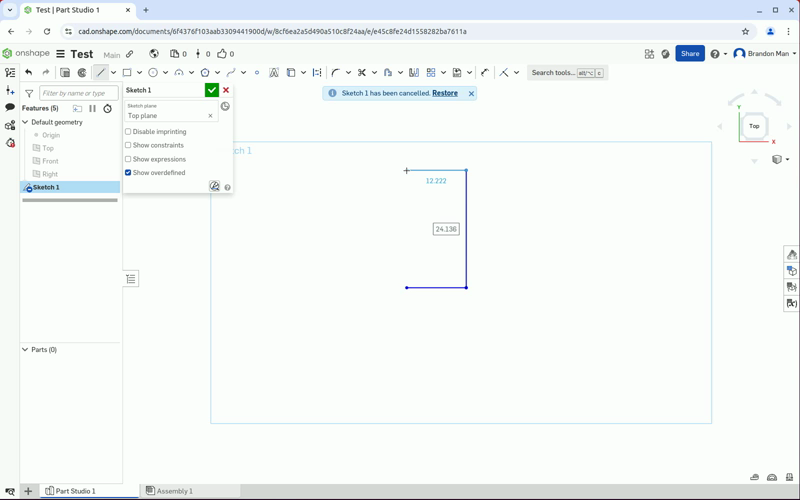
click(406, 170)
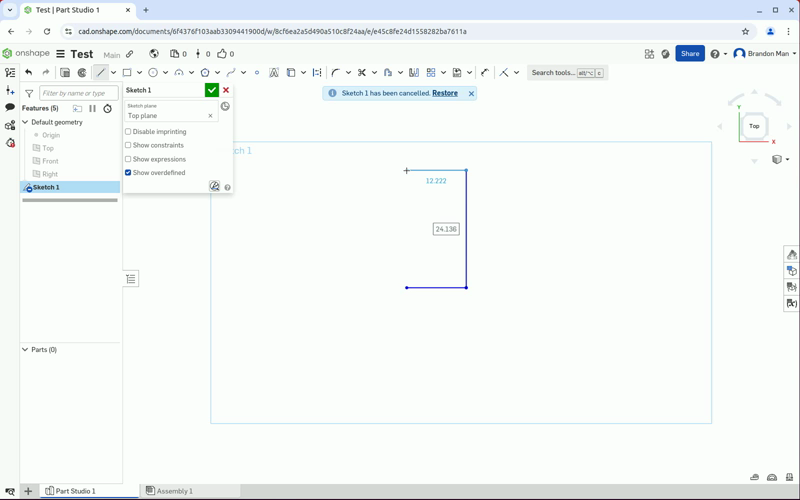
key_up(shift)
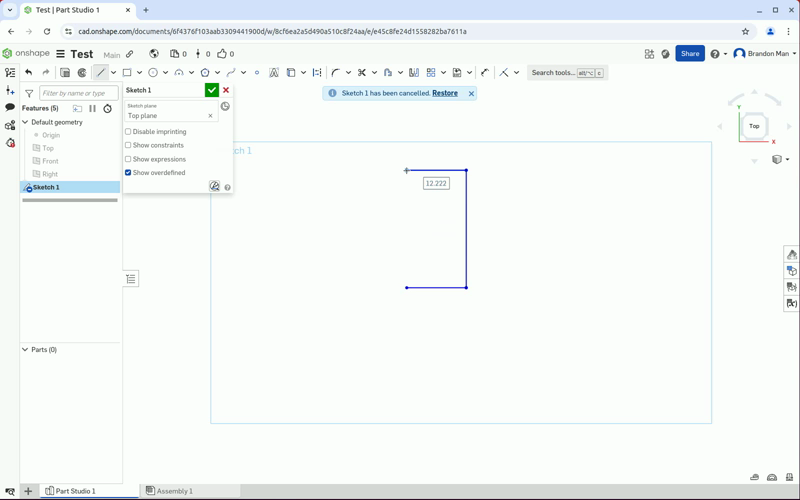
key_down(shift)
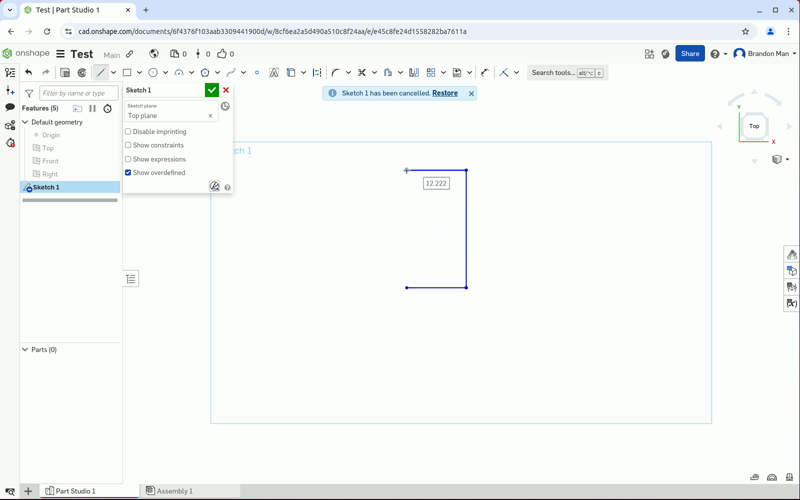
mouse_move(406, 287)
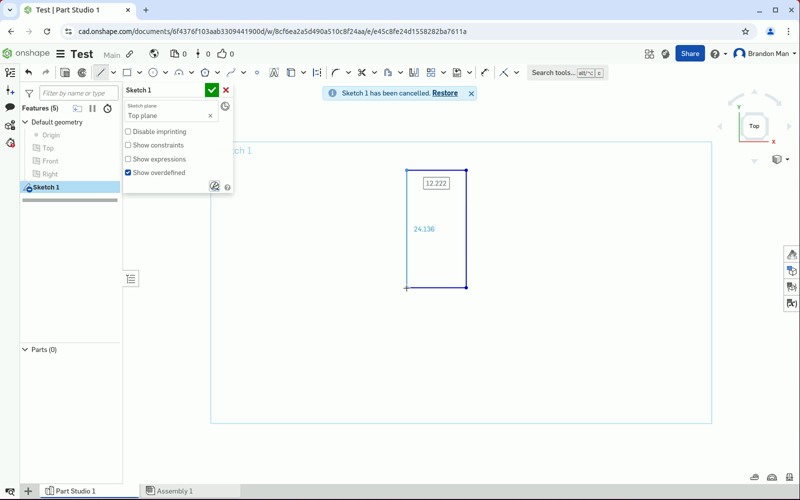
key_up(shift)
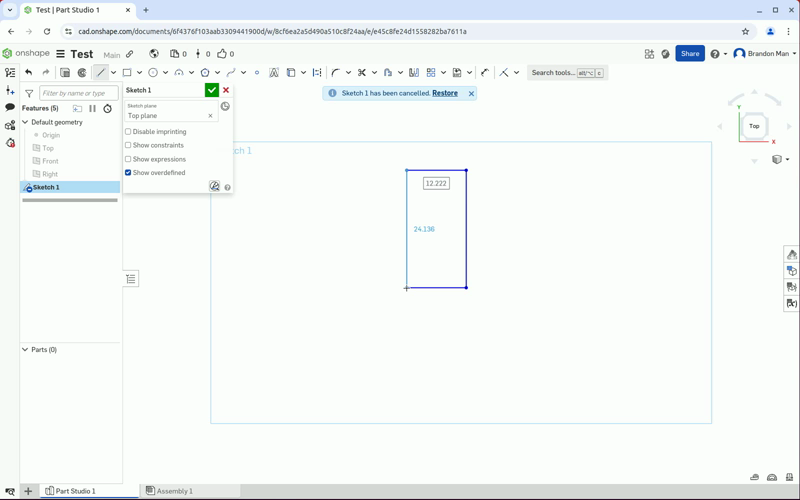
click(406, 287)
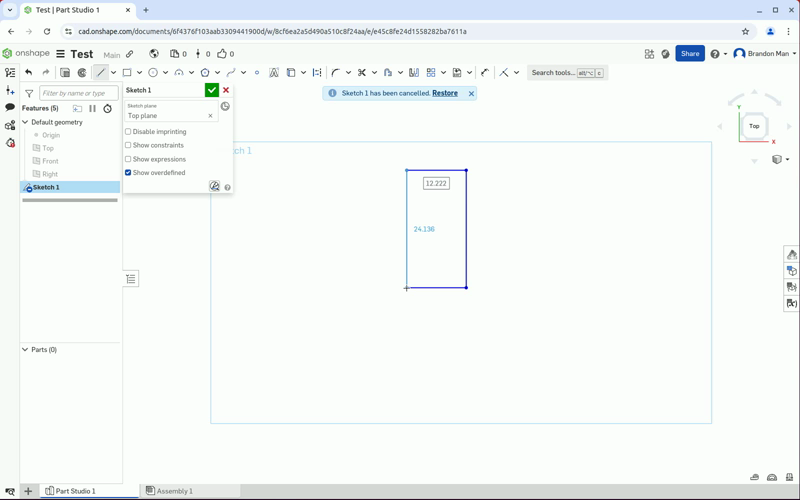
key(esc)
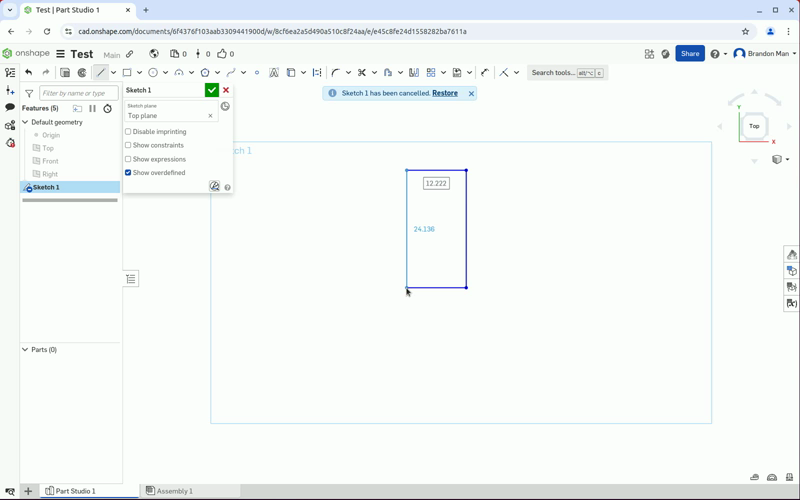
key(l)
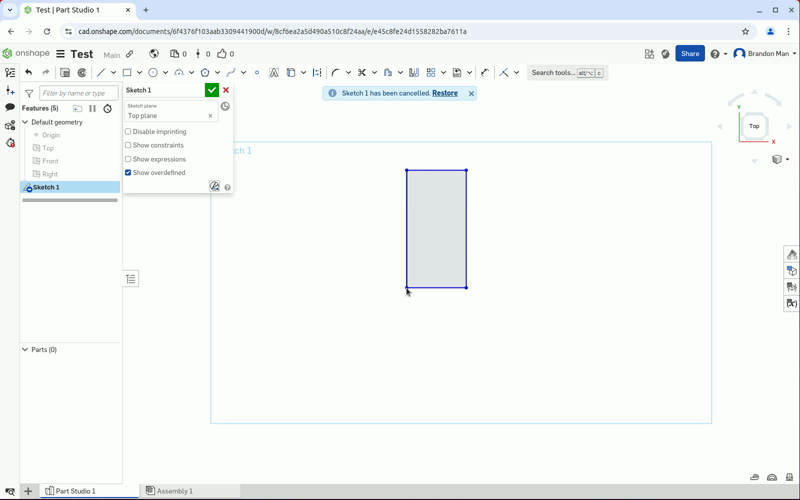
key_down(shift)
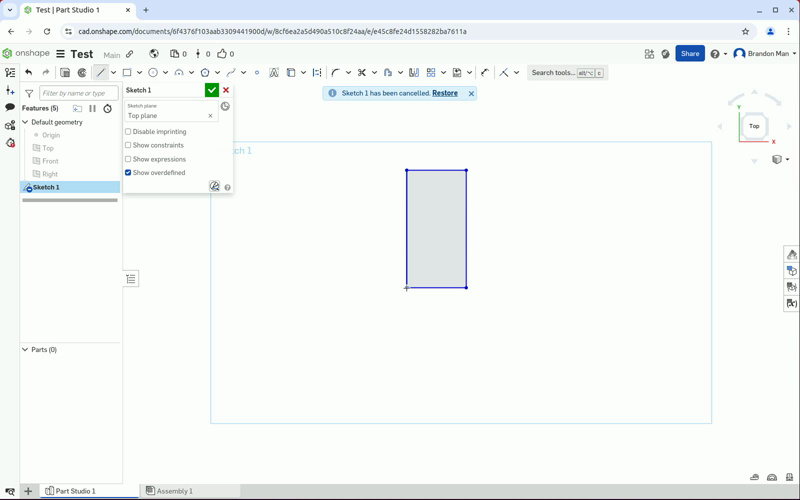
mouse_move(409, 238)
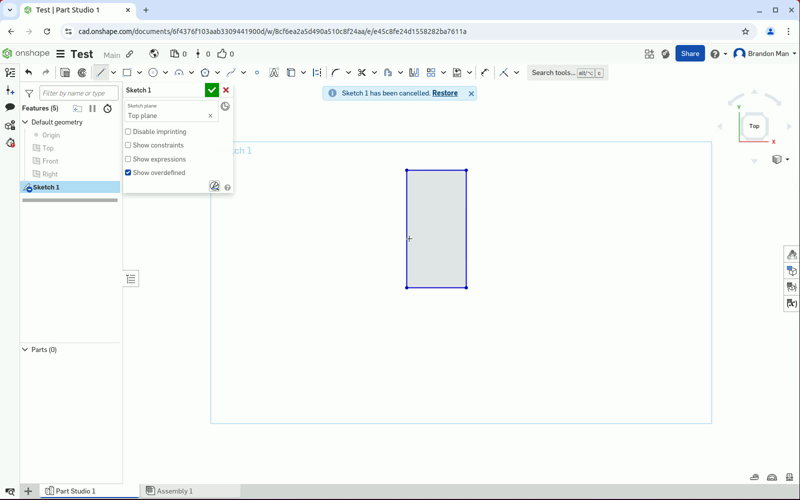
click(409, 238)
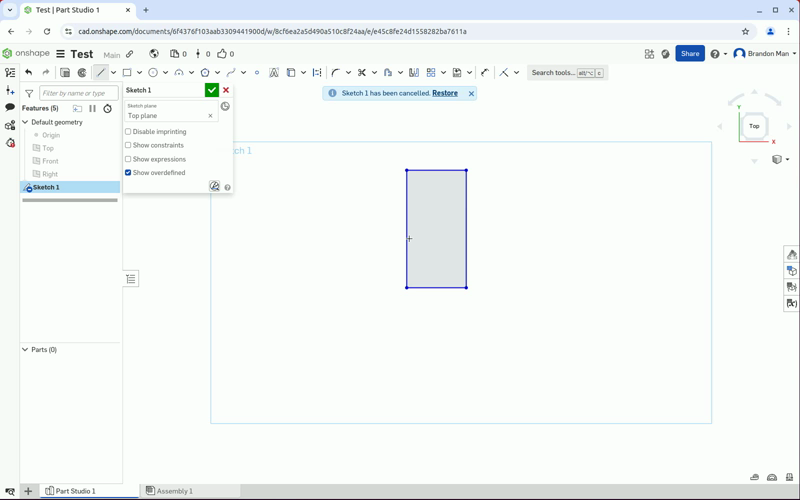
key_up(shift)
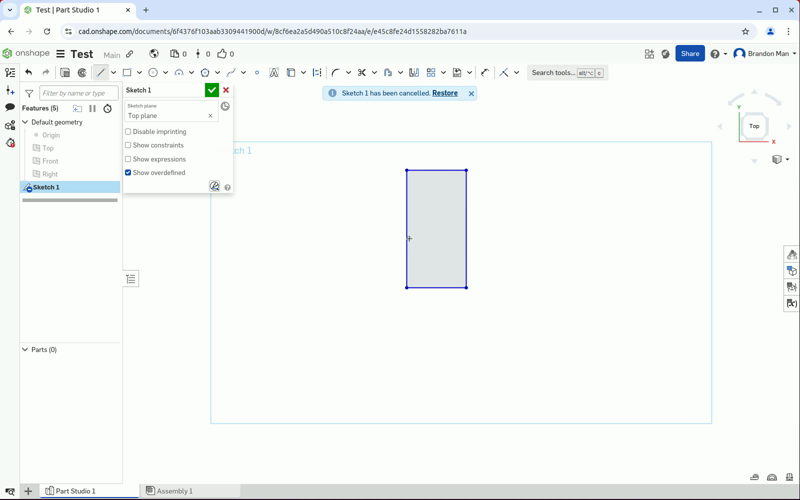
key_down(shift)
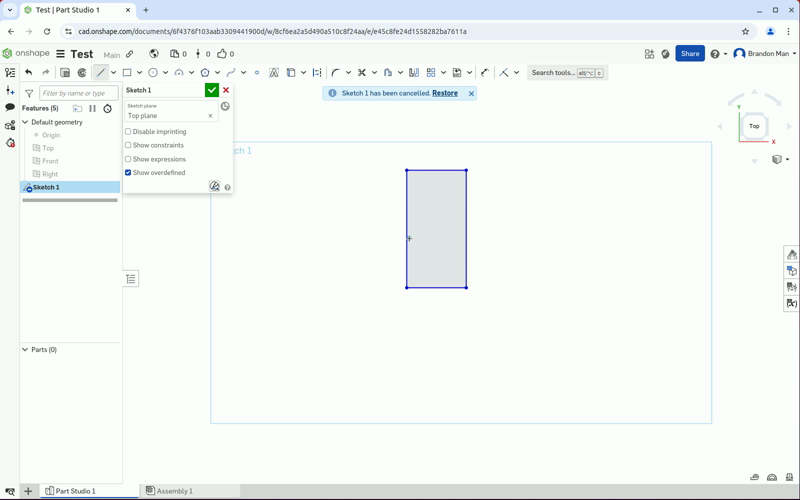
mouse_move(439, 238)
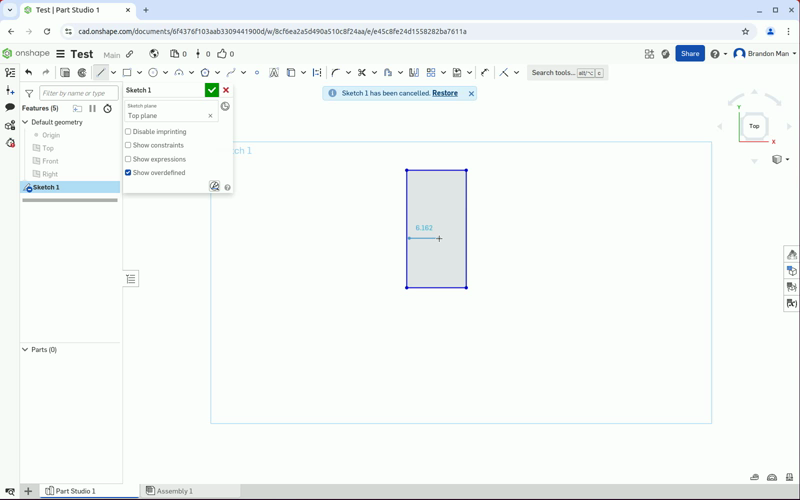
mouse_move(424, 238)
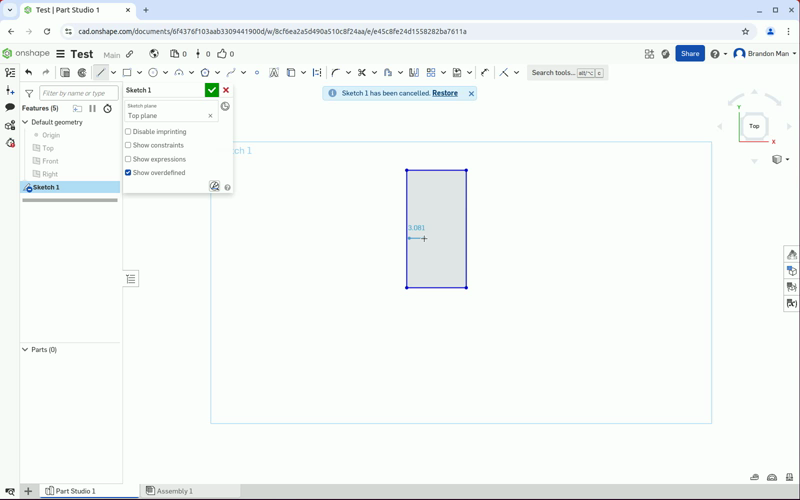
click(424, 238)
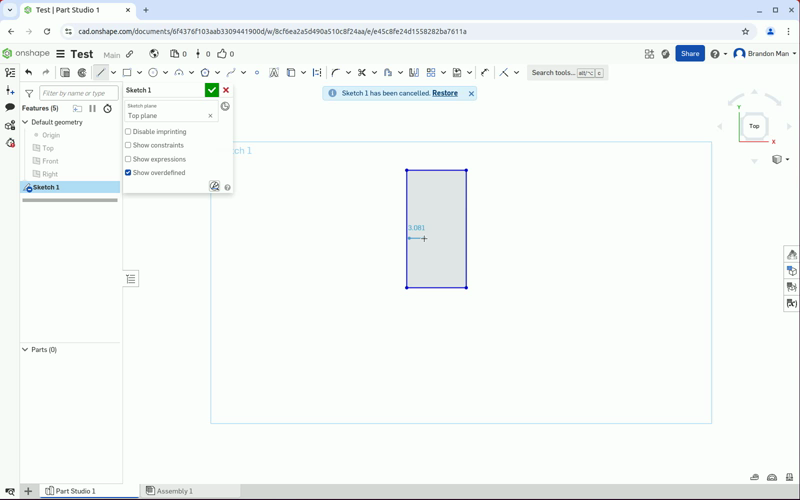
key_up(shift)
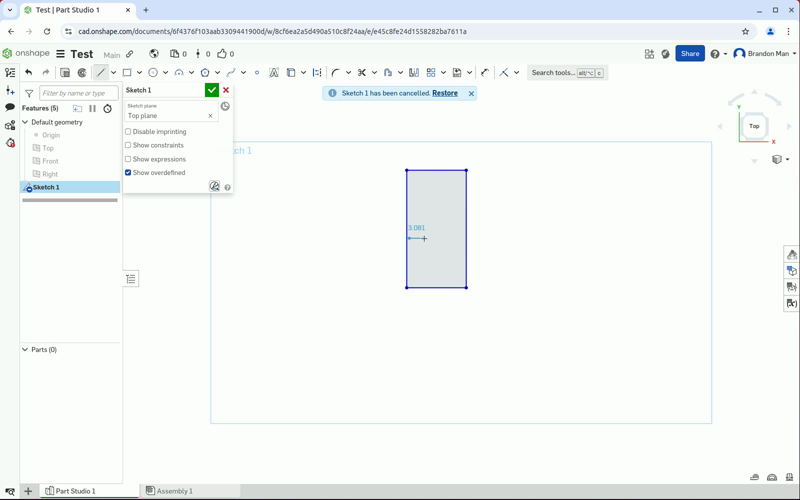
key_down(shift)
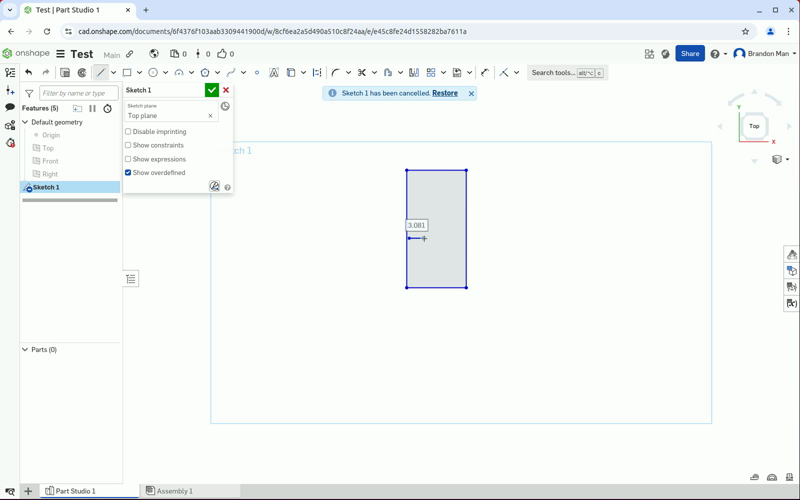
mouse_move(454, 238)
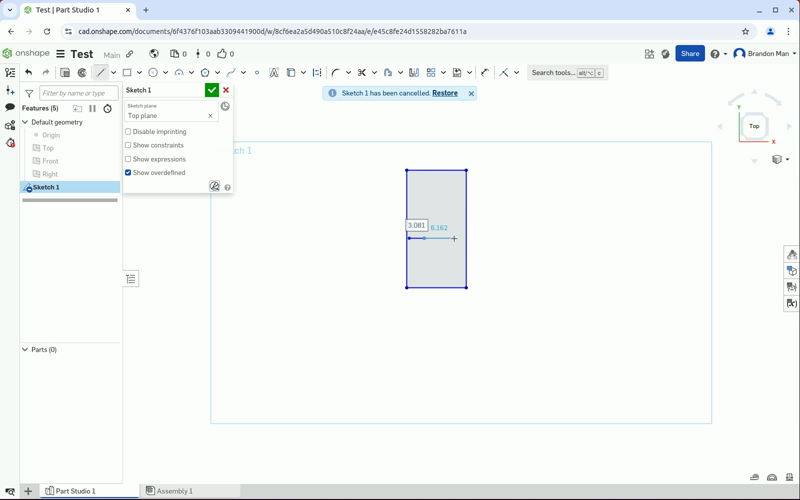
mouse_move(424, 282)
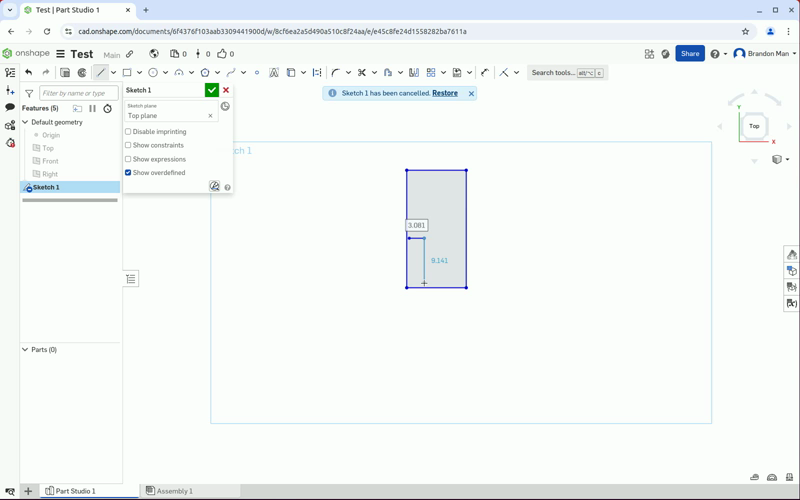
click(424, 282)
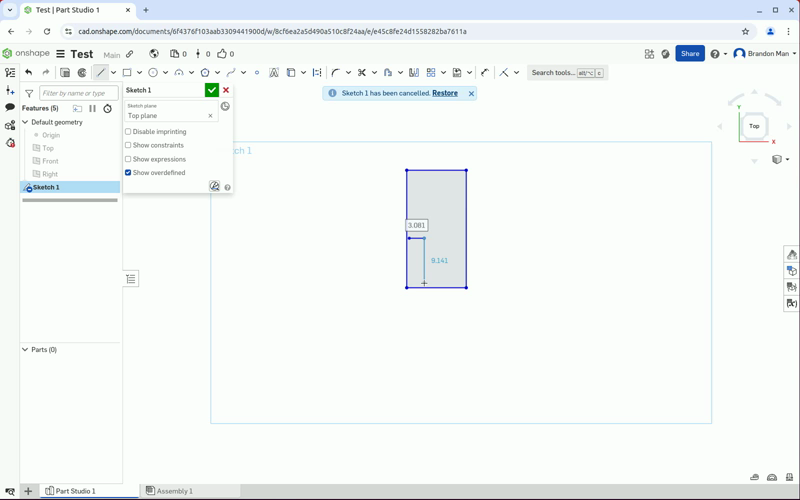
key_up(shift)
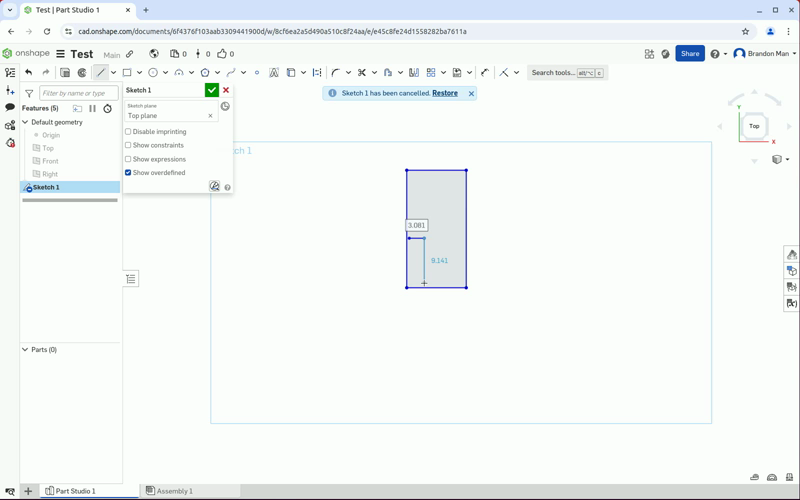
key_down(shift)
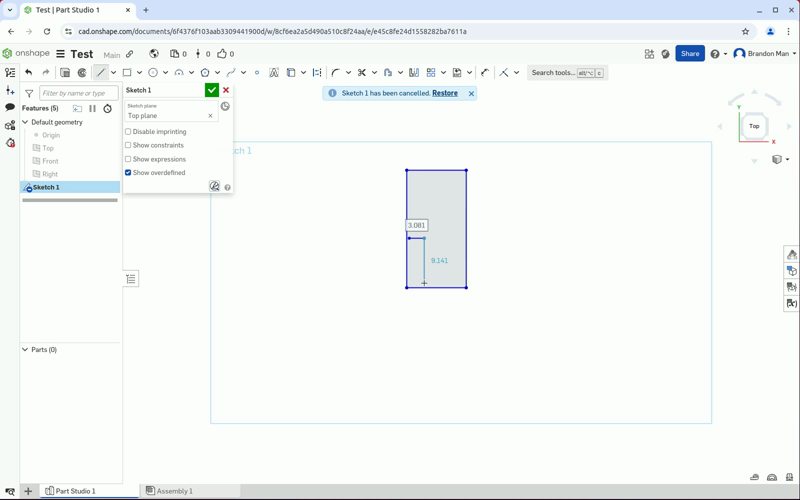
mouse_move(454, 282)
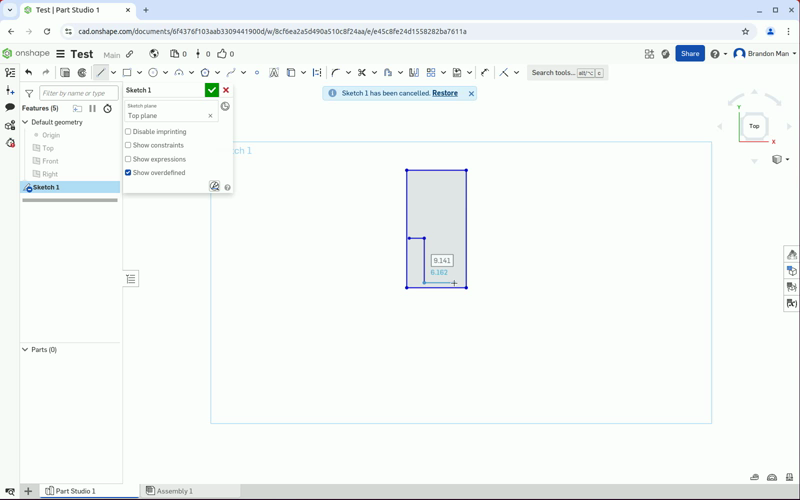
mouse_move(461, 282)
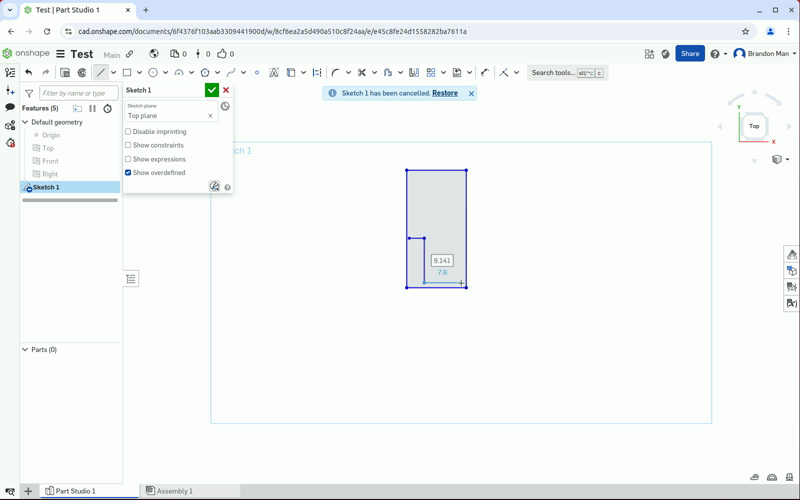
click(461, 282)
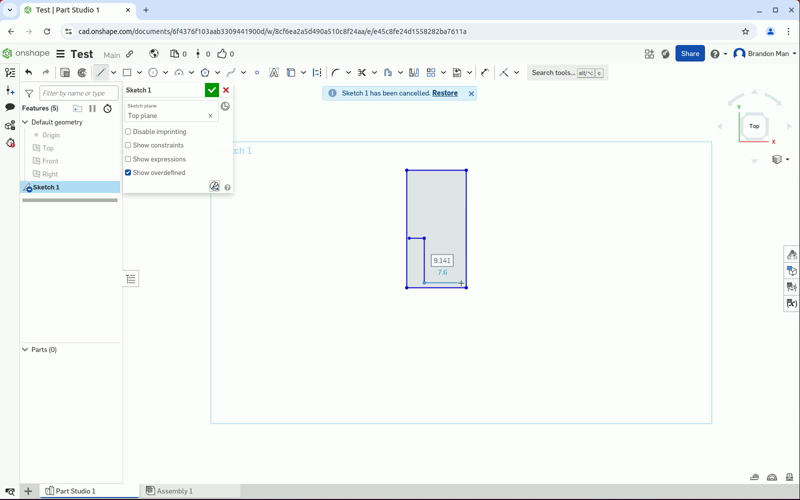
key_up(shift)
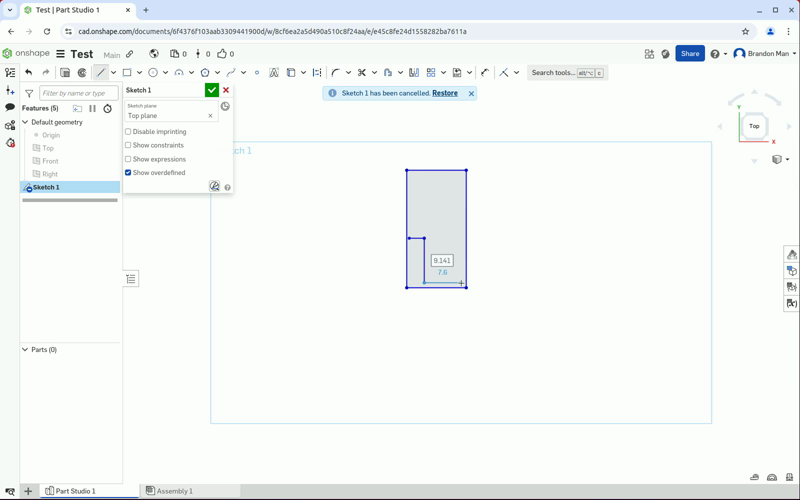
key_down(shift)
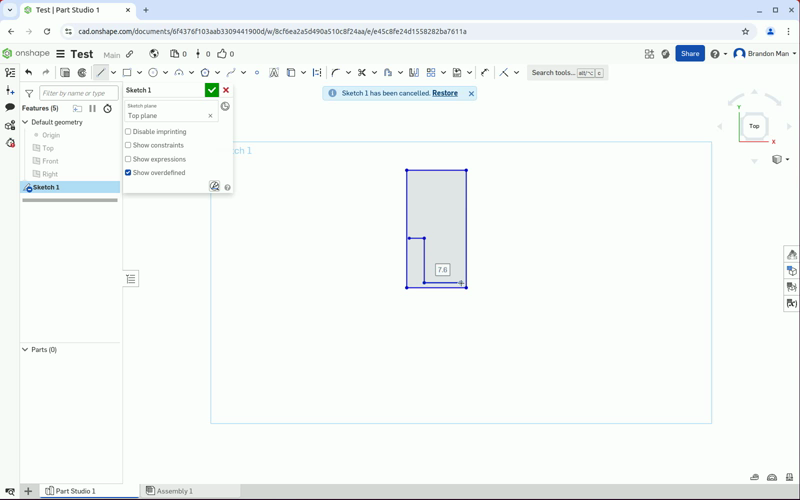
mouse_move(461, 200)
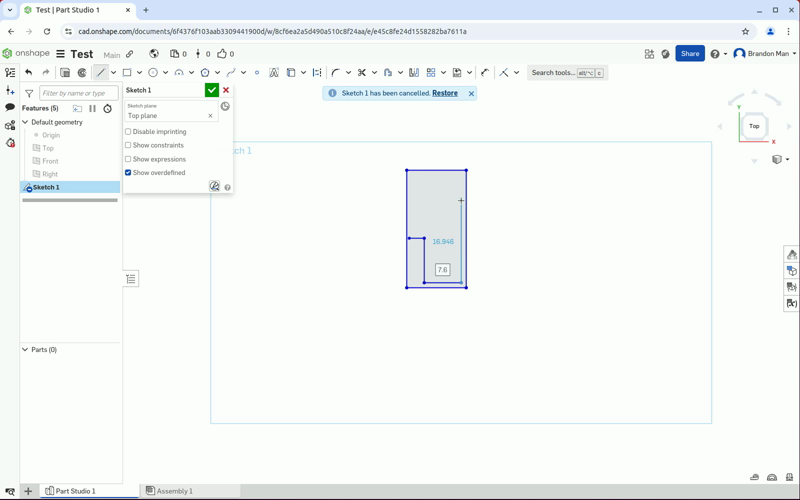
click(461, 200)
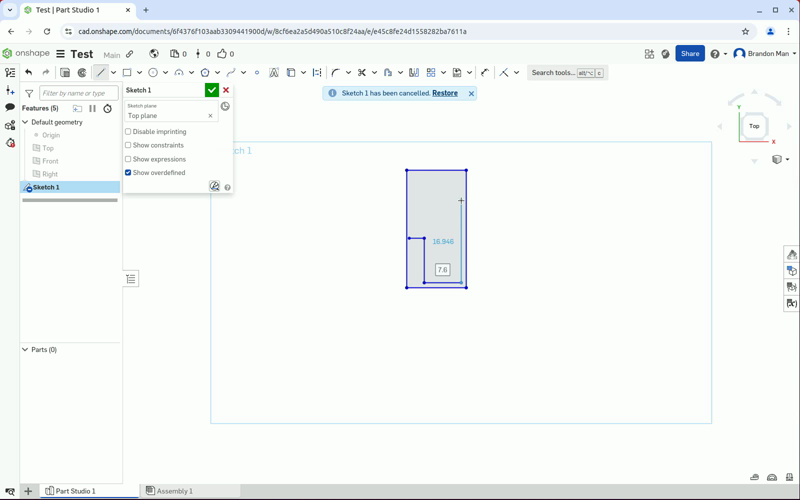
key_up(shift)
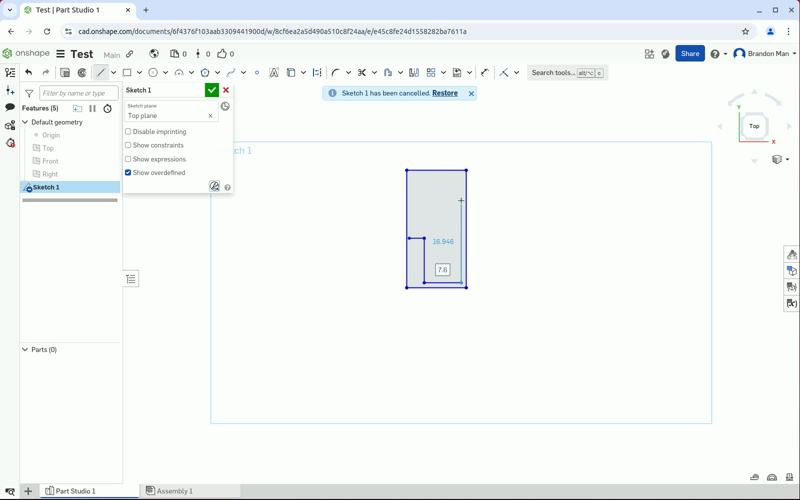
key_down(shift)
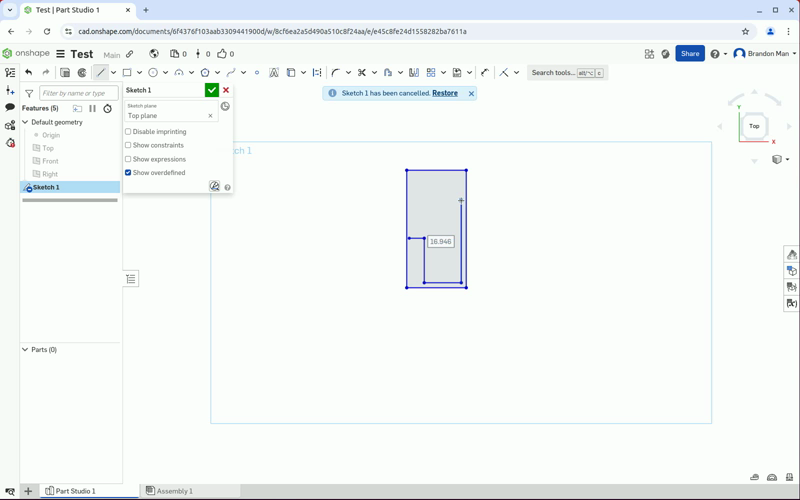
mouse_move(491, 200)
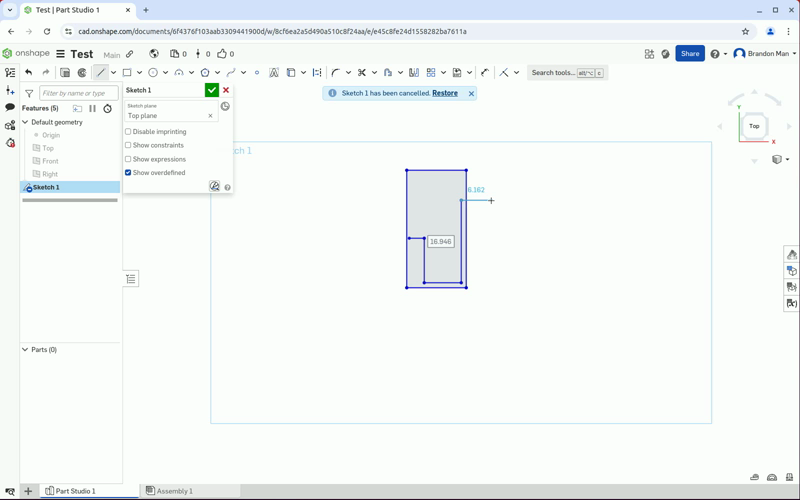
mouse_move(461, 189)
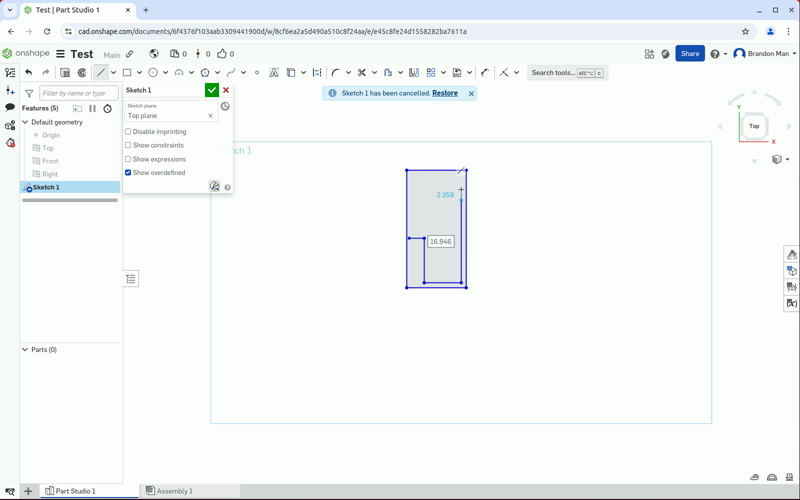
click(461, 189)
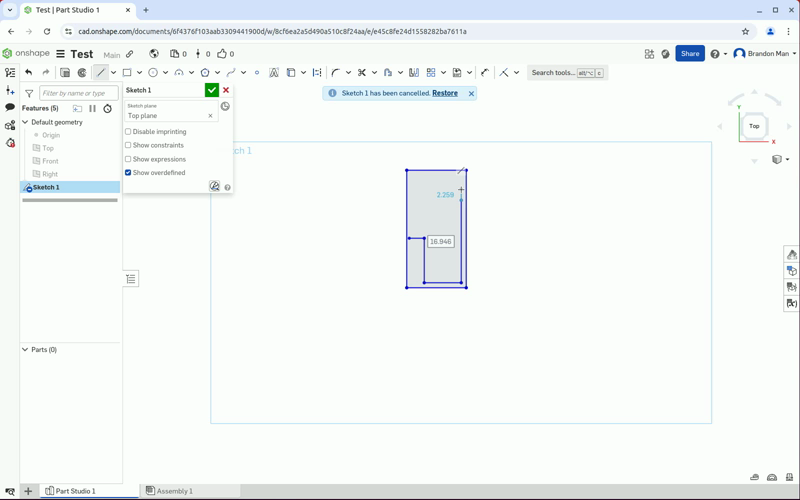
key_up(shift)
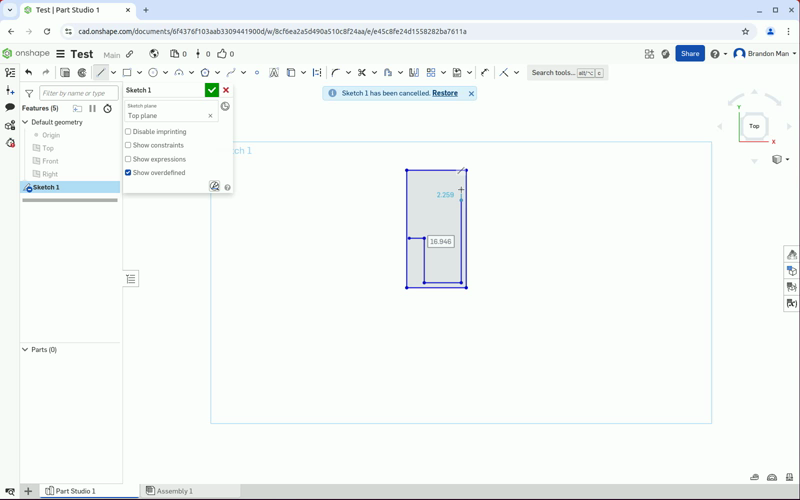
key_down(shift)
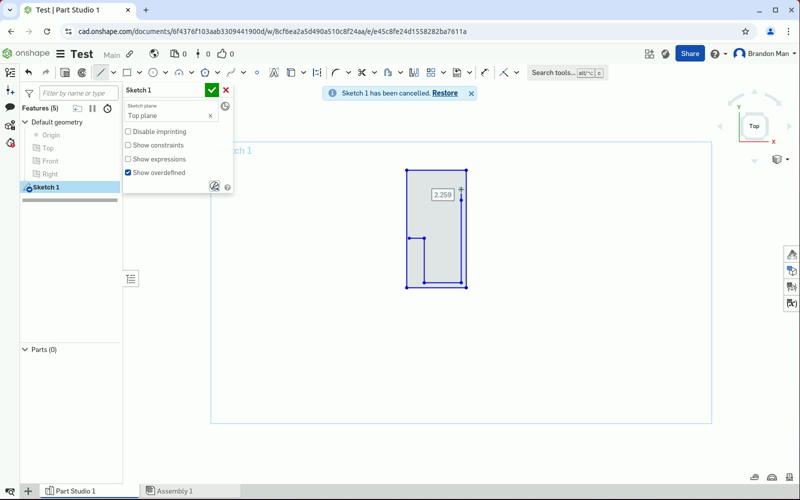
mouse_move(491, 189)
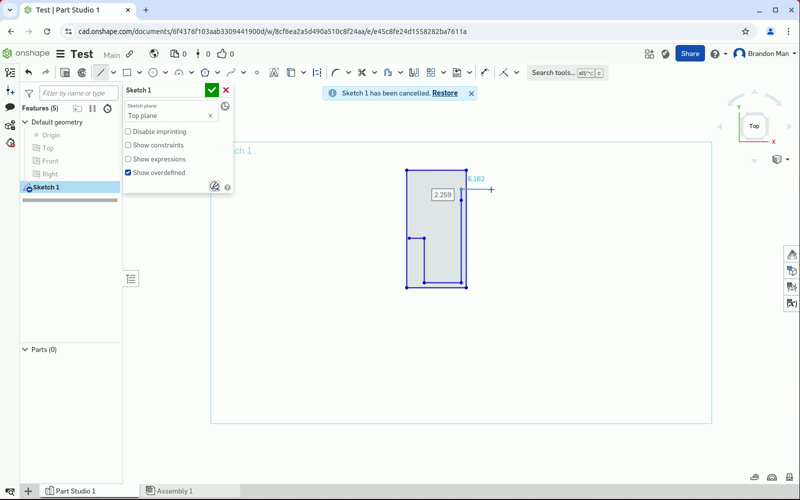
mouse_move(461, 175)
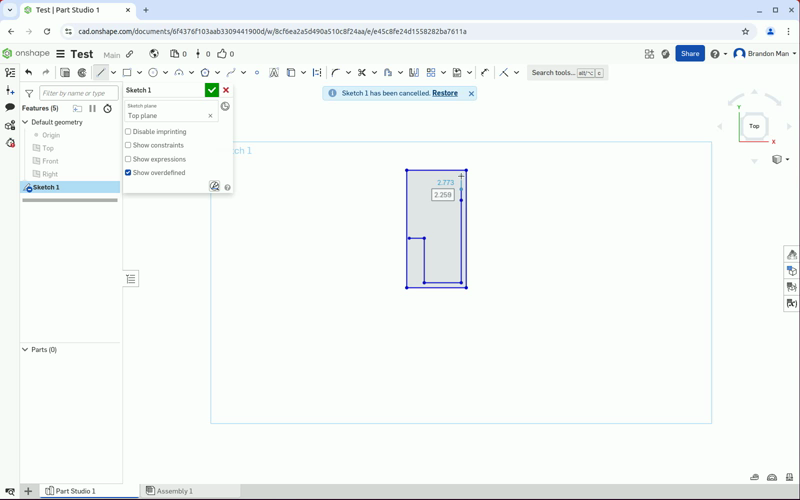
click(461, 175)
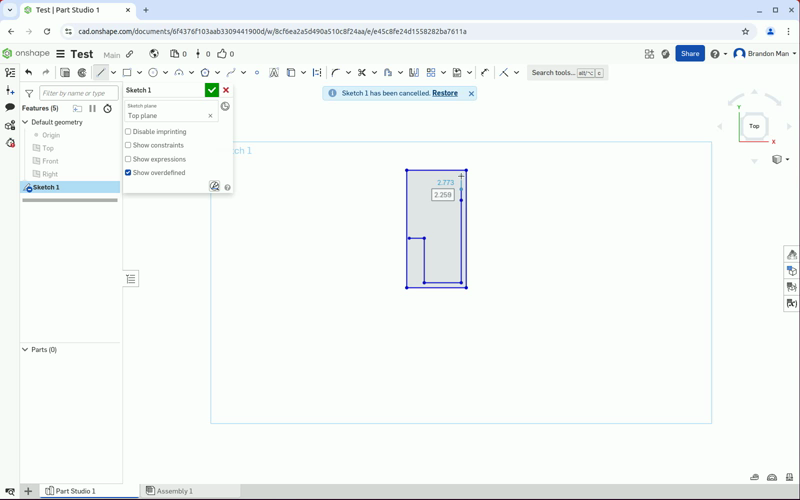
key_up(shift)
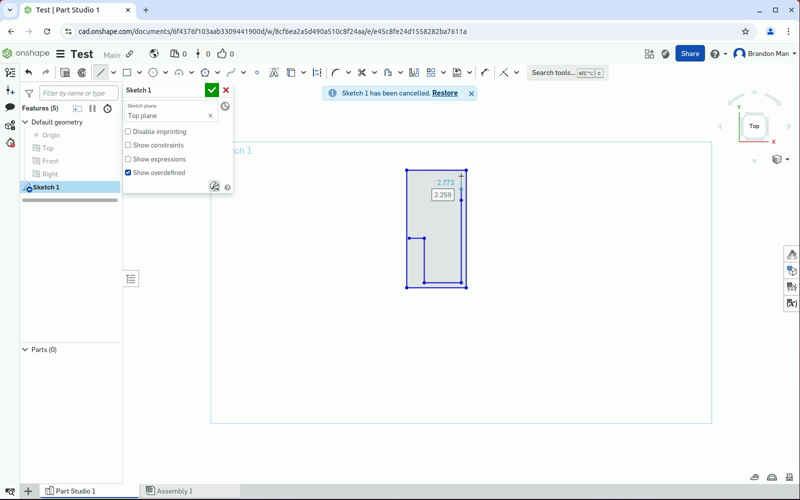
key_down(shift)
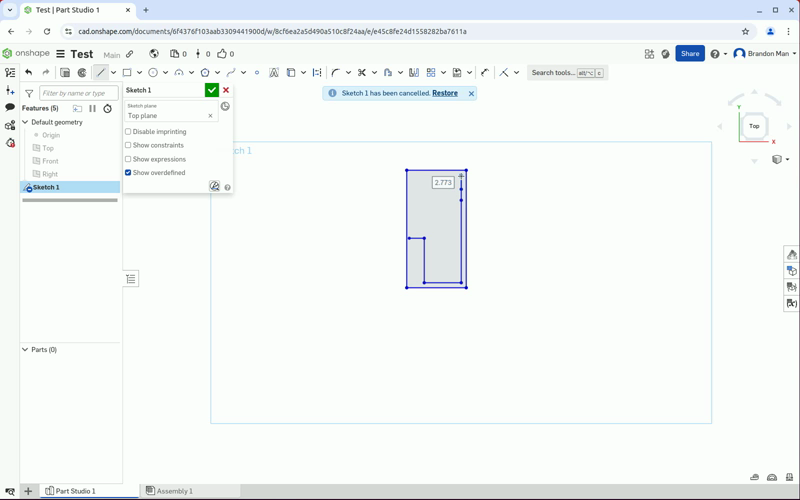
mouse_move(491, 175)
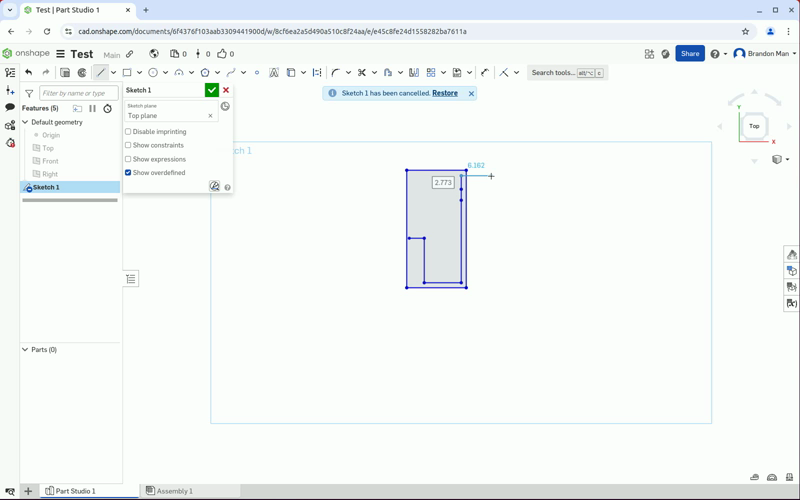
mouse_move(414, 175)
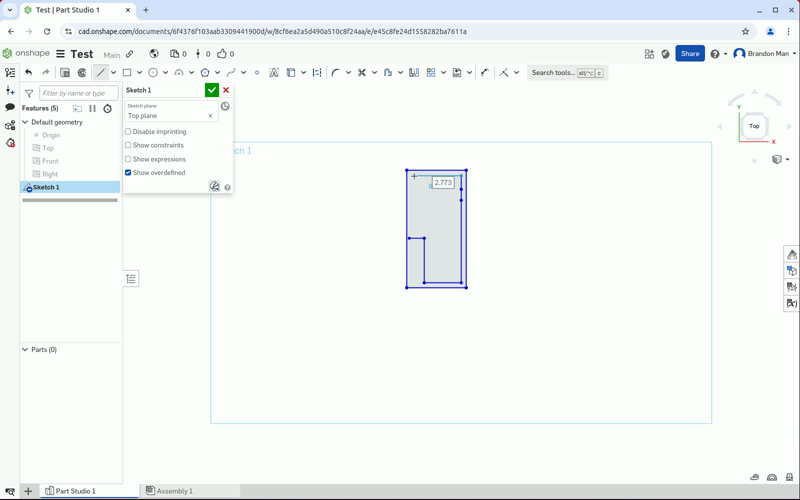
click(414, 175)
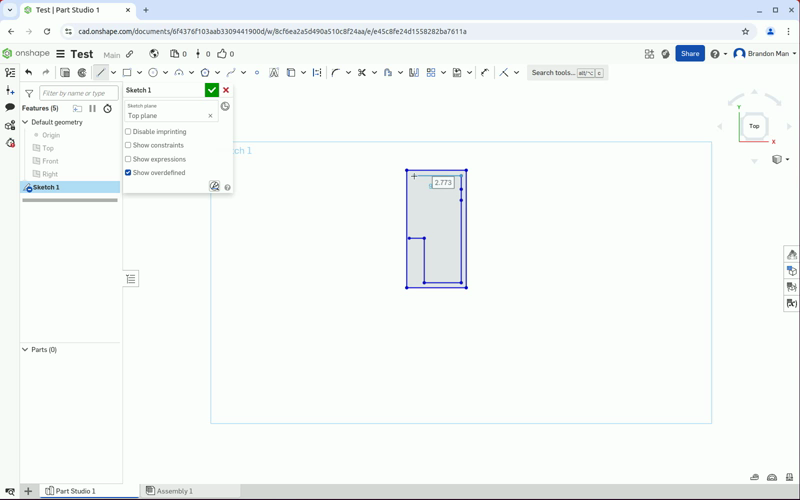
key_up(shift)
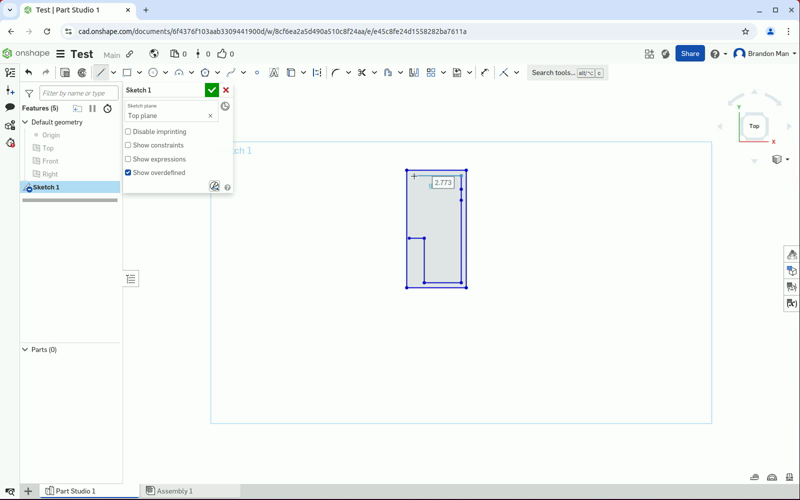
key_down(shift)
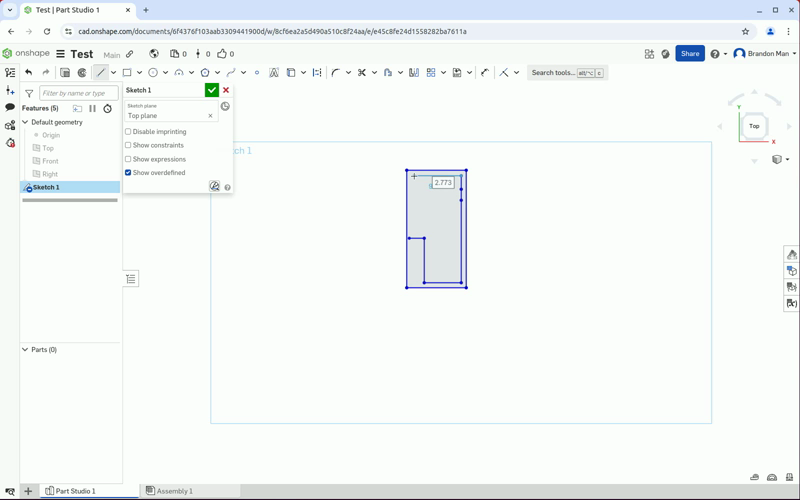
mouse_move(444, 175)
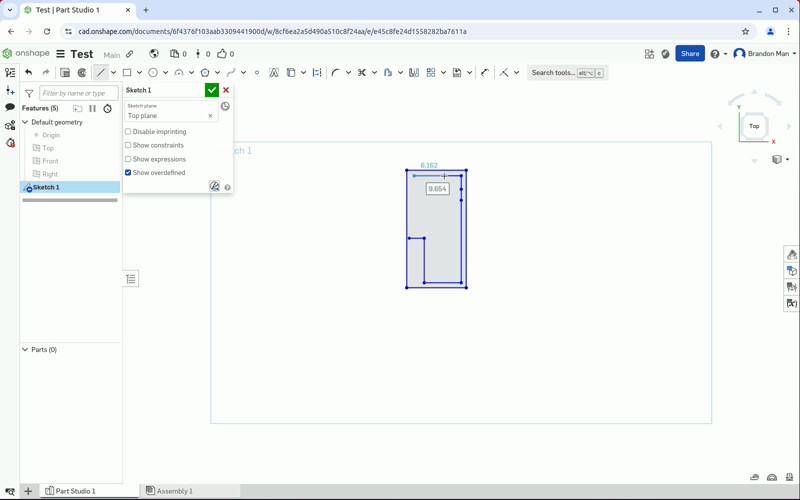
mouse_move(414, 222)
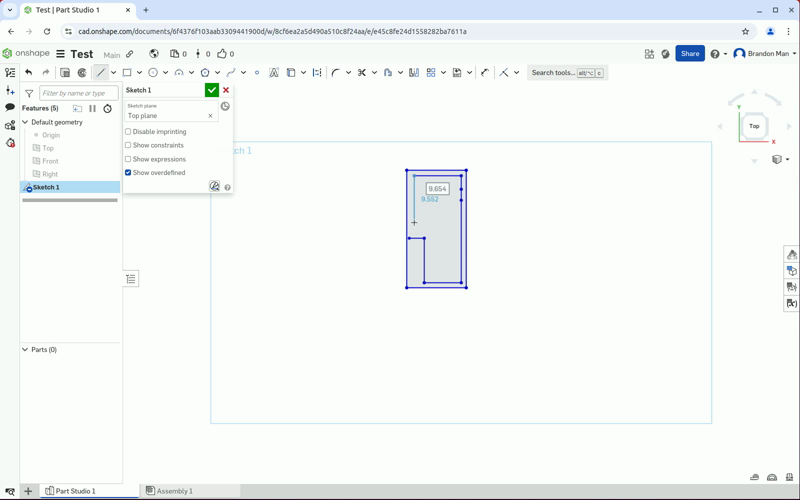
click(414, 222)
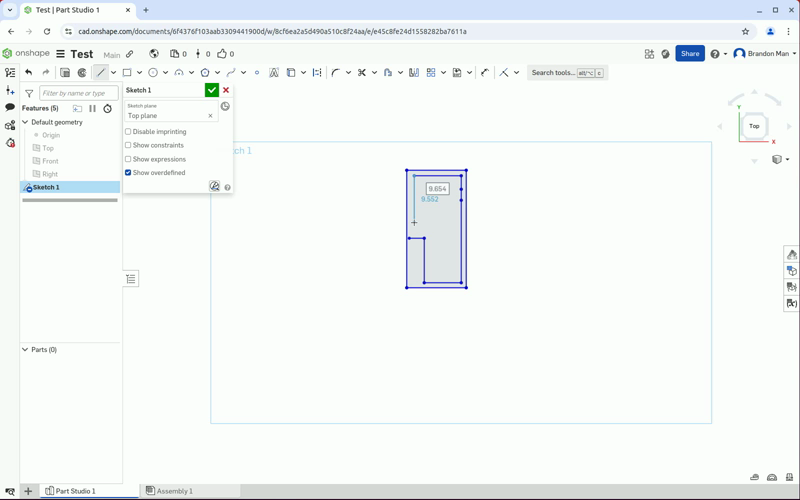
key_up(shift)
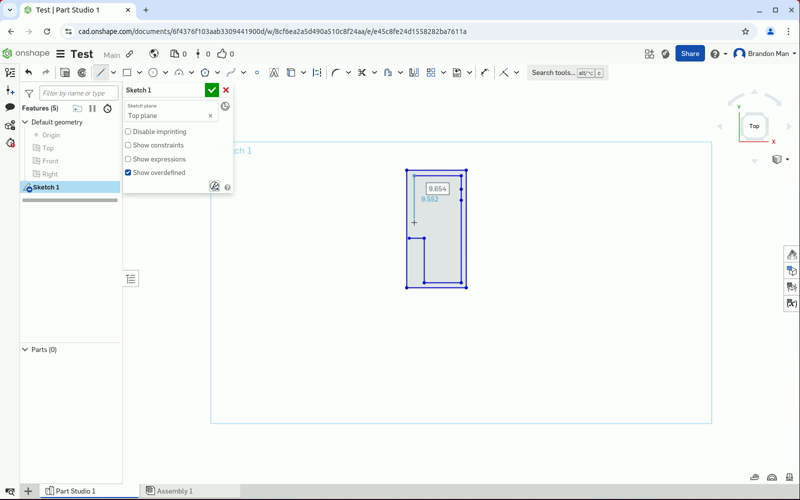
key_down(shift)
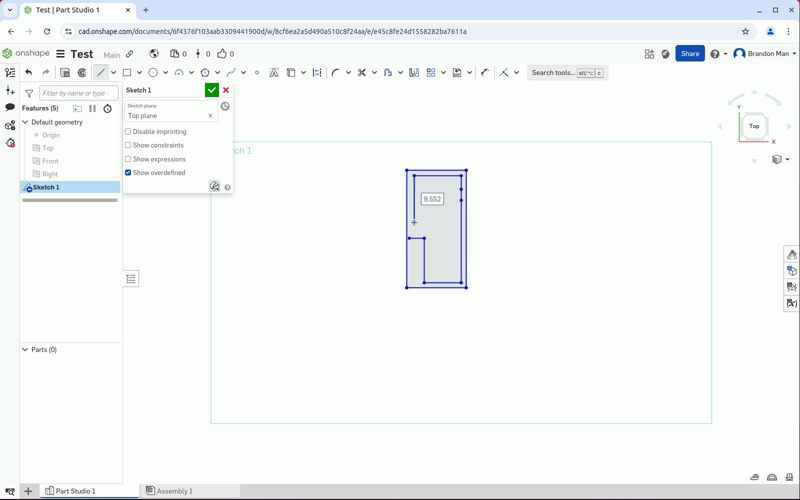
mouse_move(444, 222)
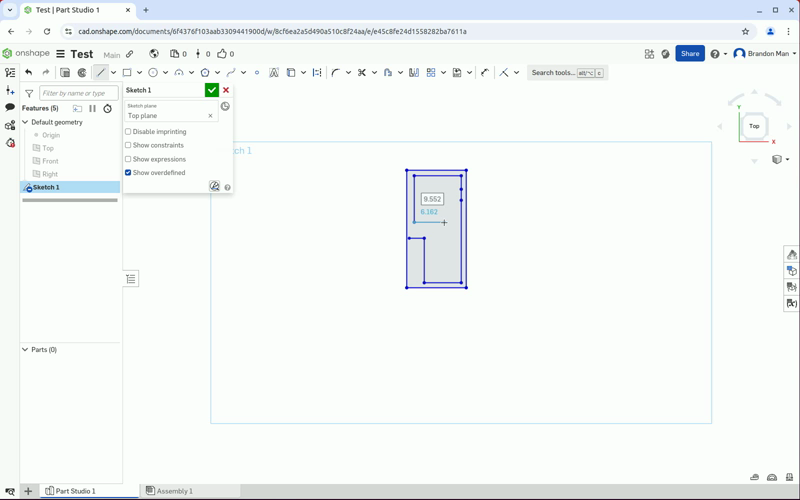
mouse_move(409, 222)
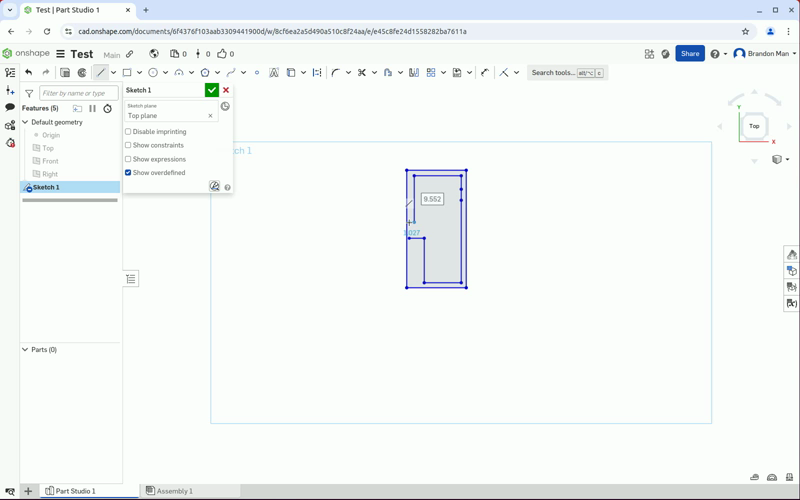
scroll(6)
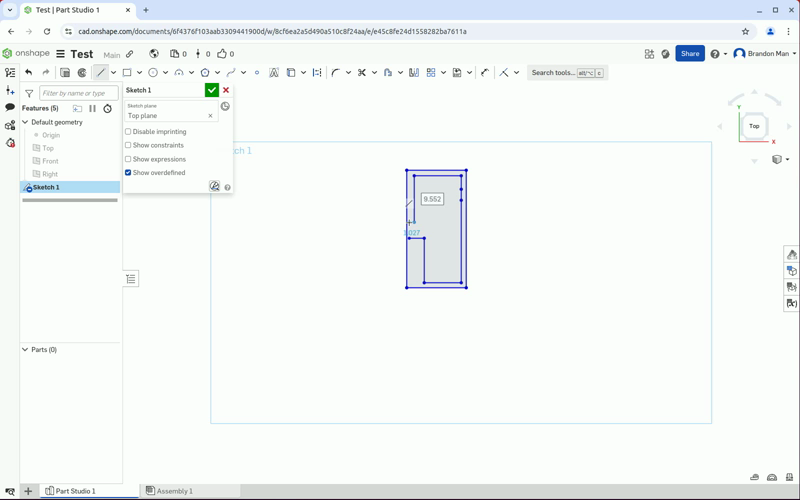
scroll(6)
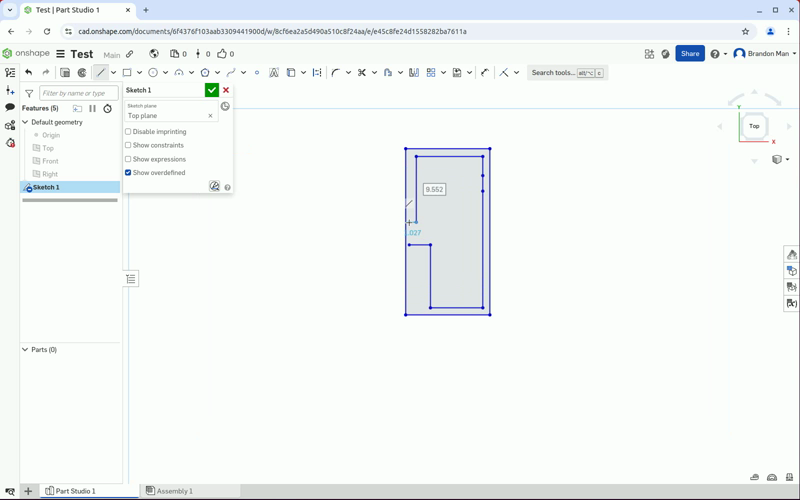
scroll(6)
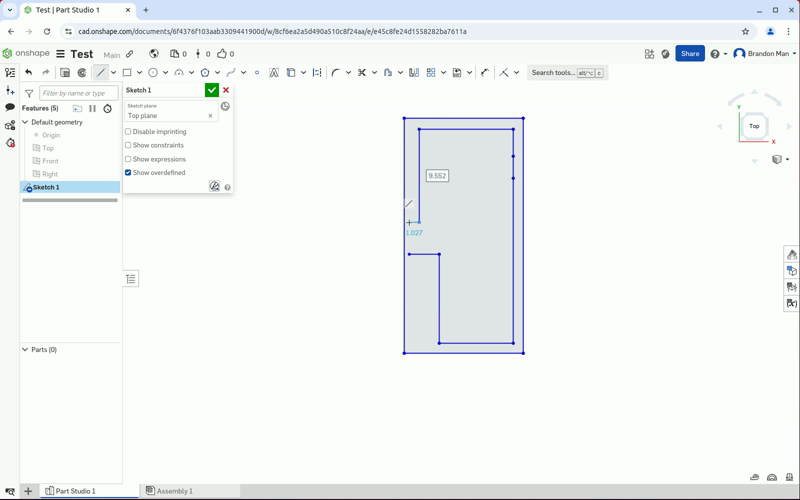
scroll(6)
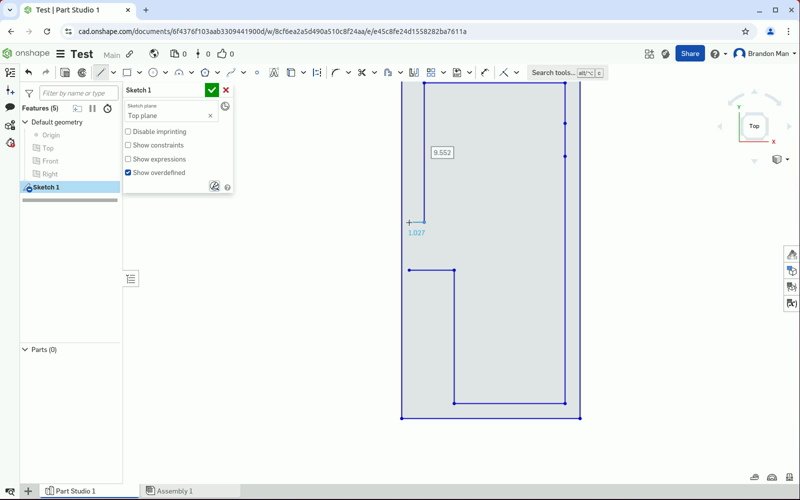
scroll(6)
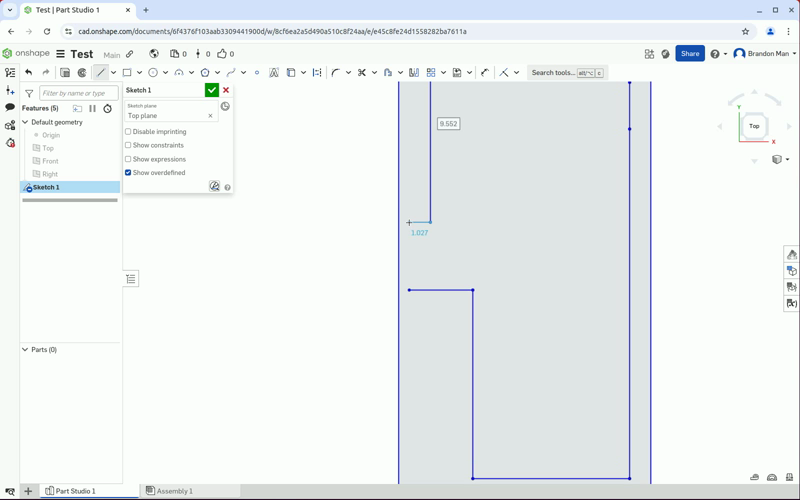
scroll(6)
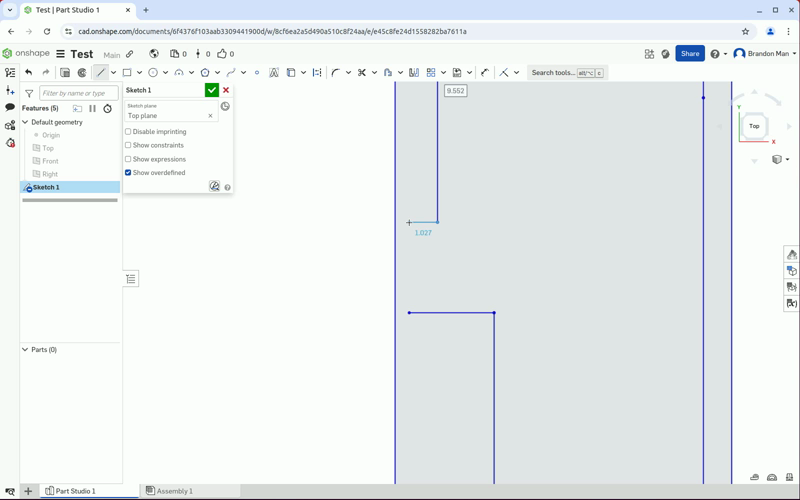
scroll(6)
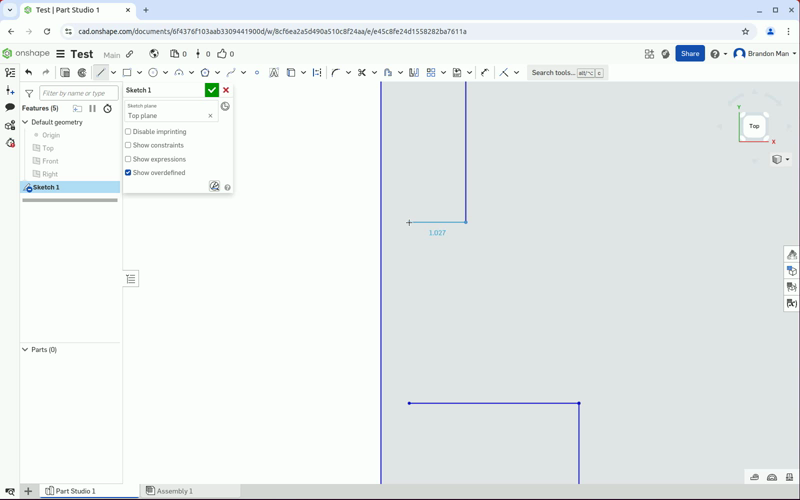
click(409, 222)
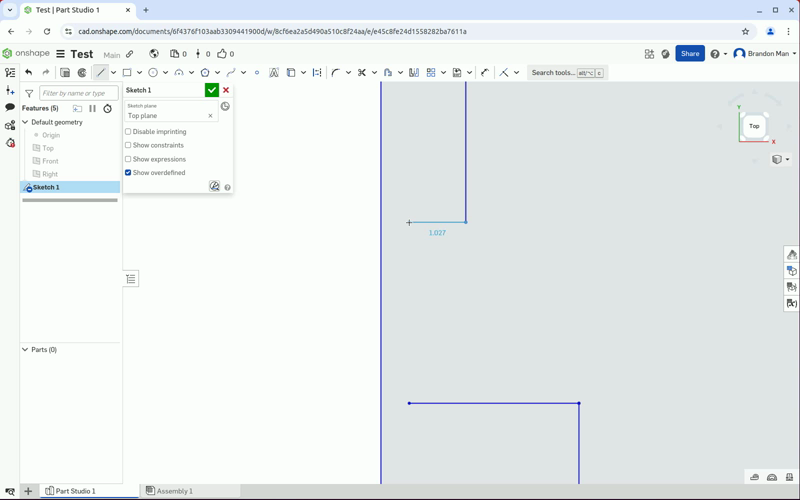
scroll(-6)
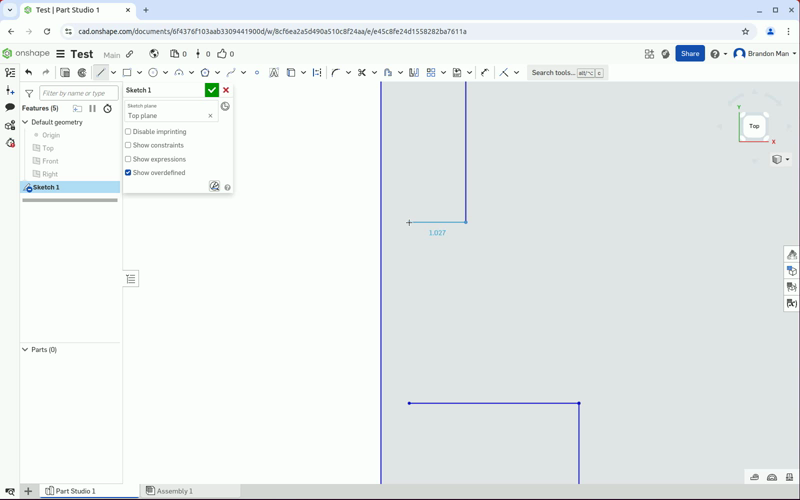
scroll(-6)
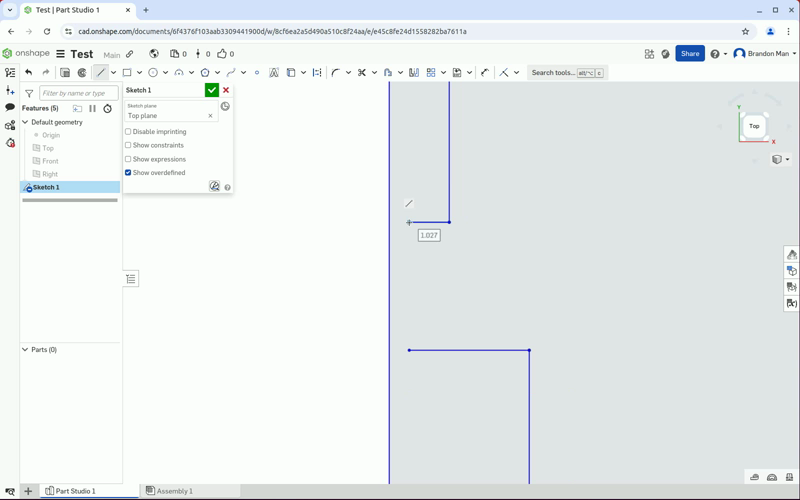
scroll(-6)
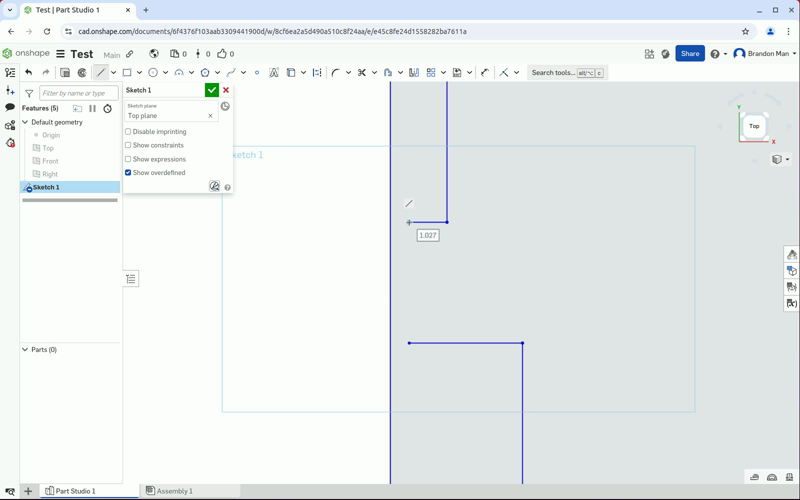
scroll(-6)
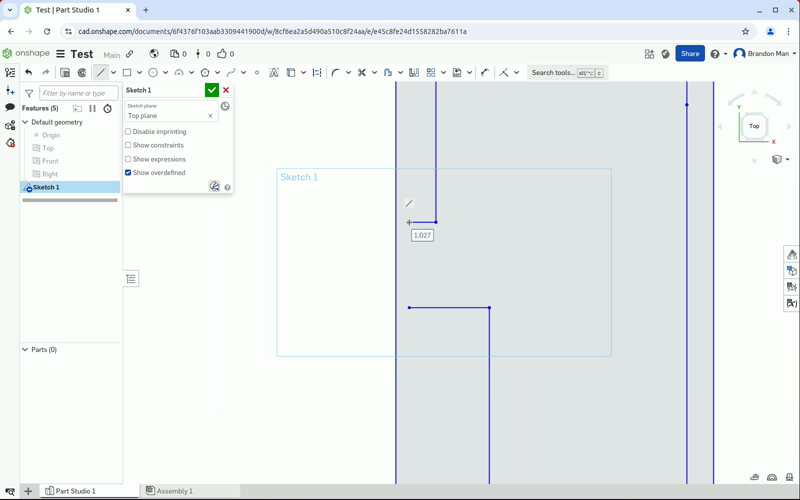
scroll(-6)
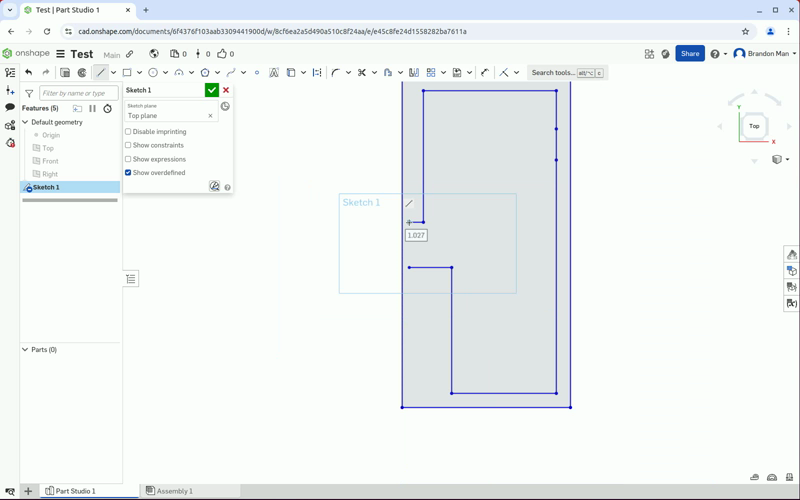
scroll(-6)
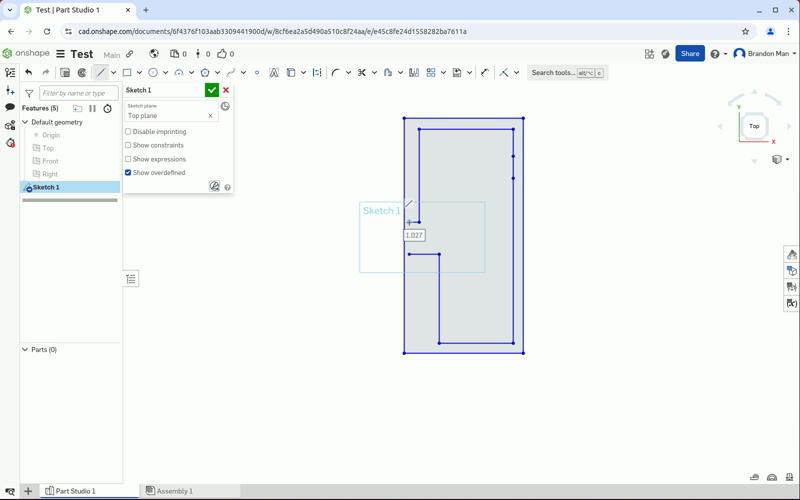
scroll(-6)
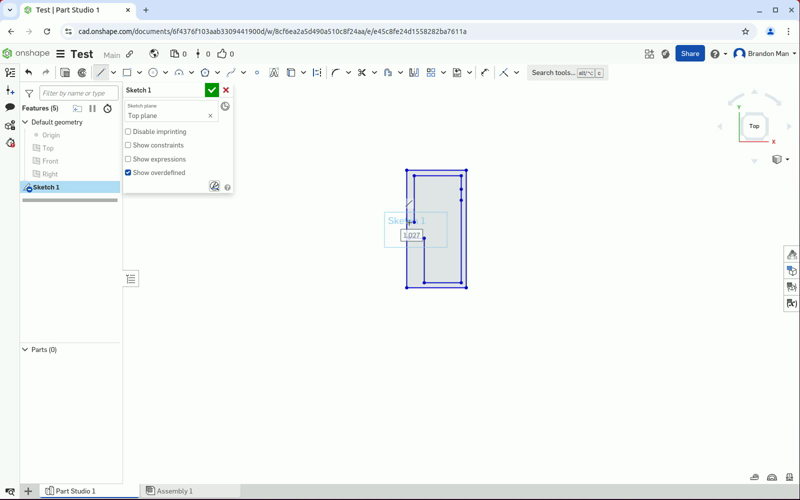
key_up(shift)
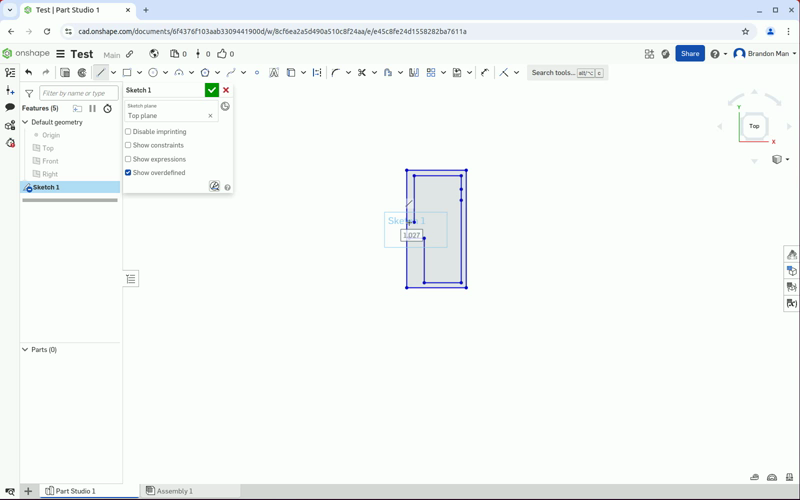
mouse_move(439, 222)
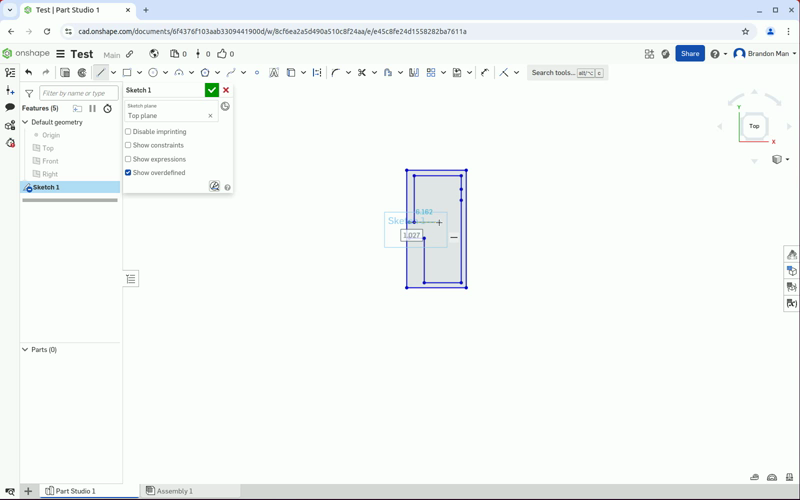
key_down(shift)
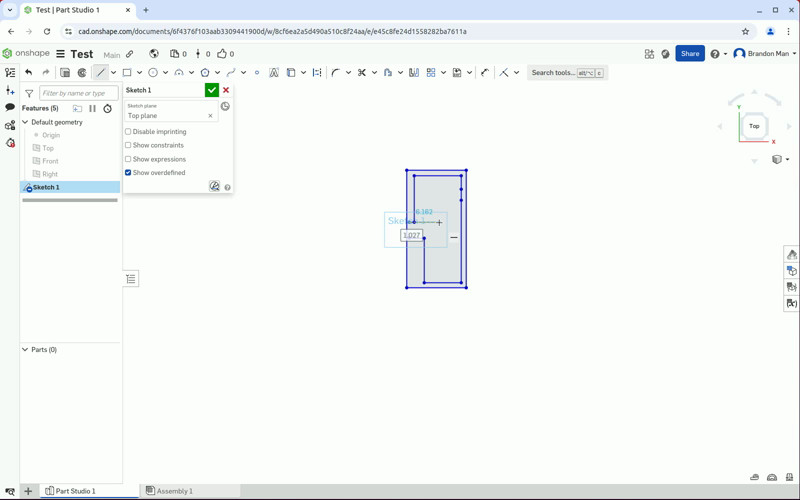
mouse_move(409, 238)
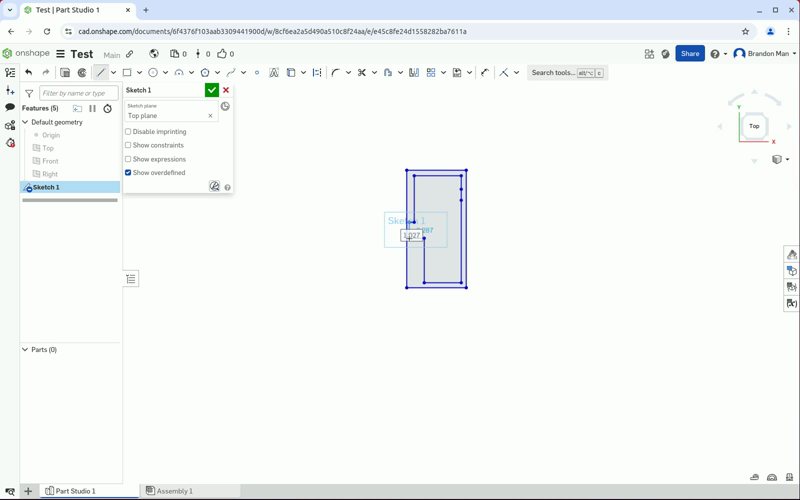
key_up(shift)
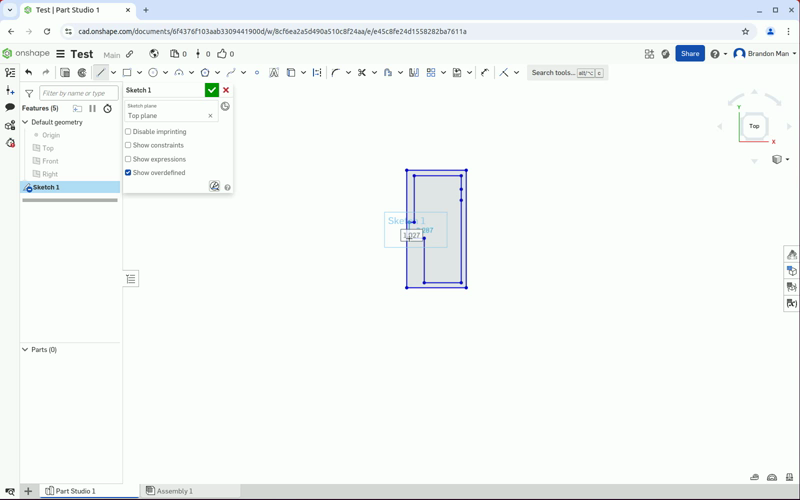
click(409, 238)
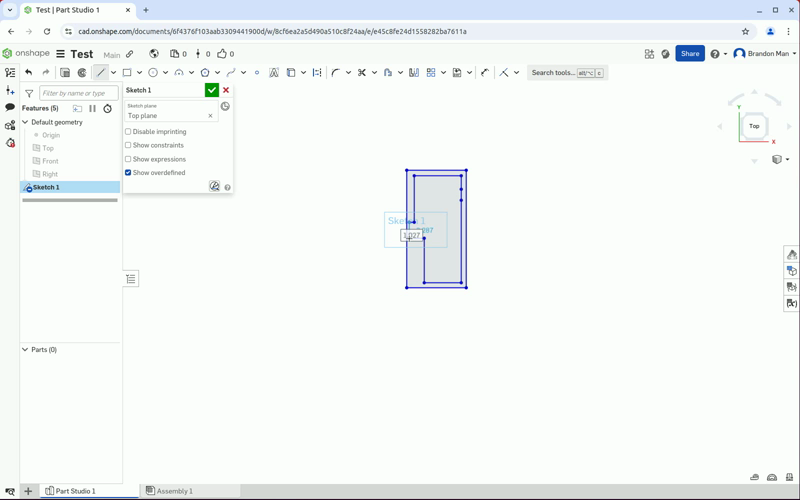
key(esc)
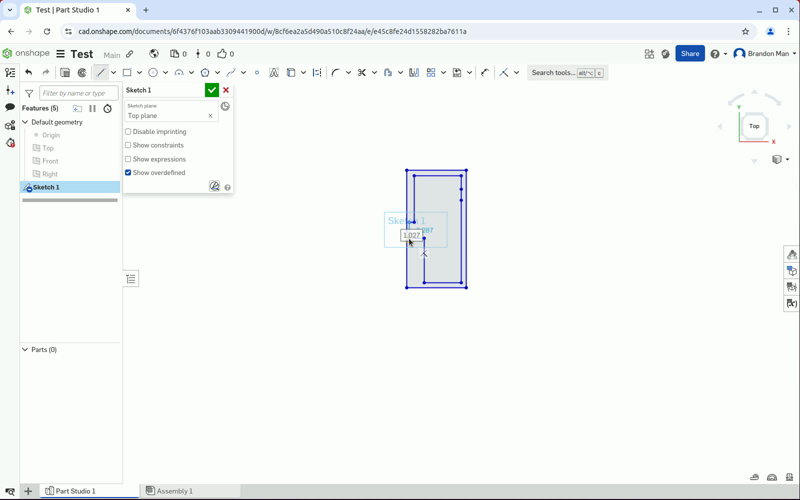
mouse_move(464, 190)
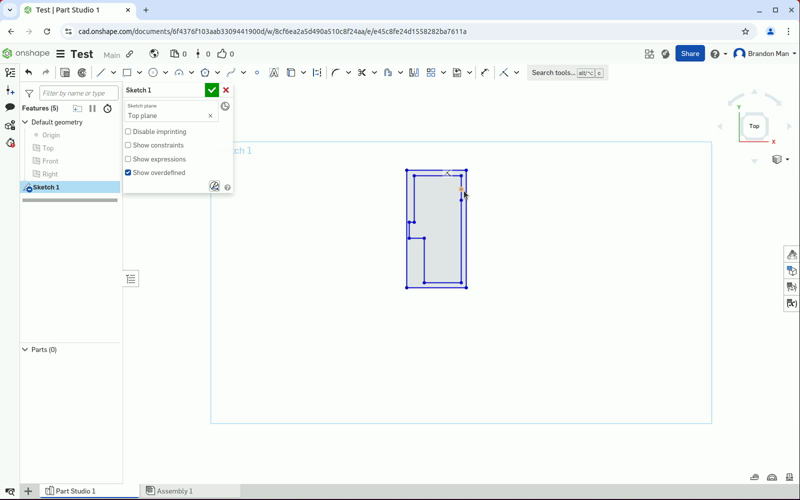
click(464, 190)
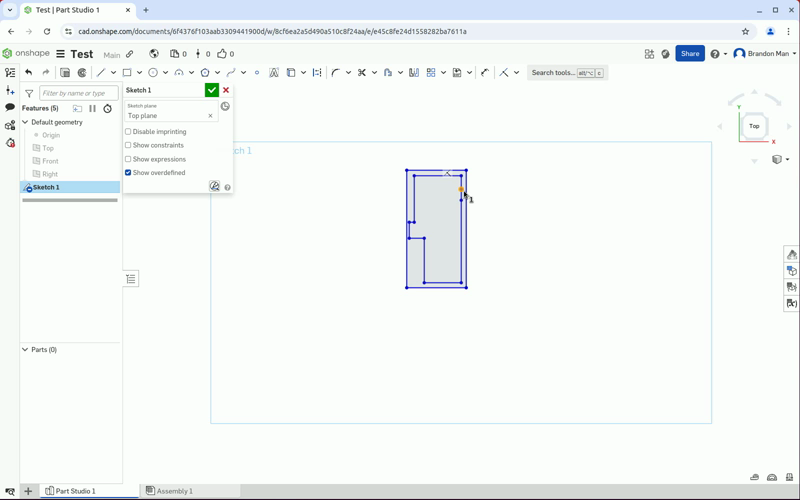
mouse_move(73, 352)
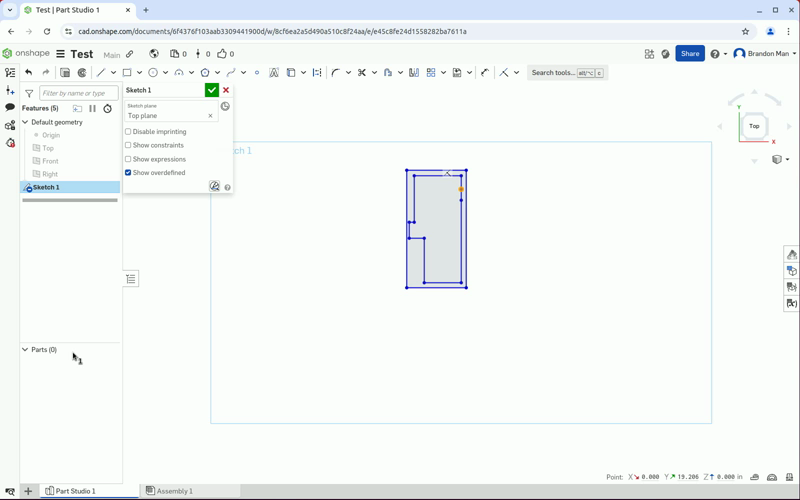
key(shift+y)
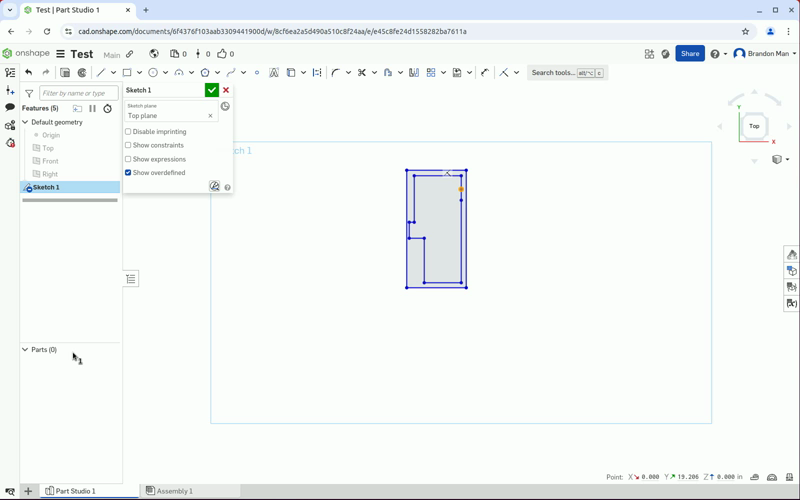
key(shift+e)
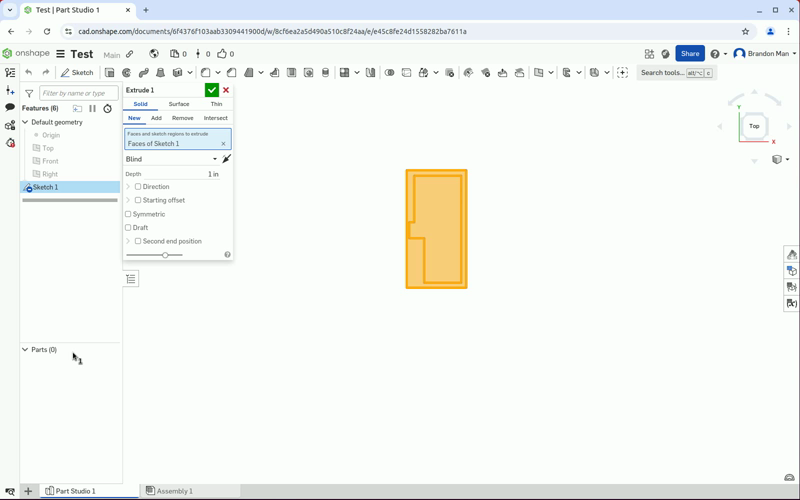
mouse_move(143, 106)
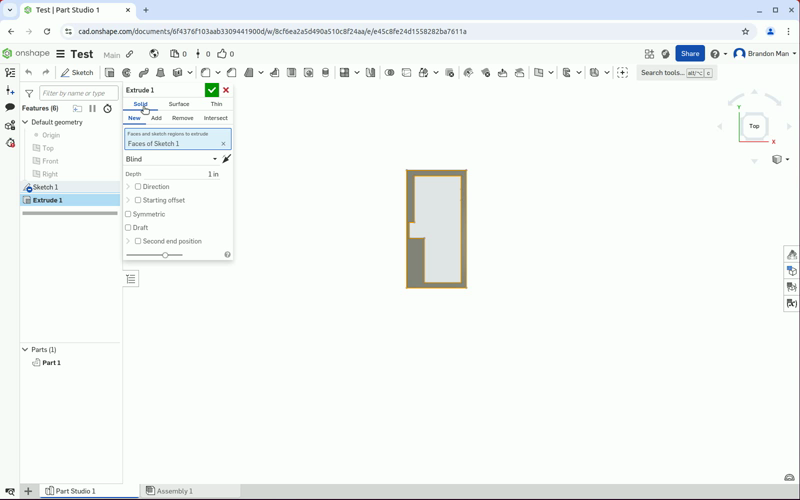
click(143, 106)
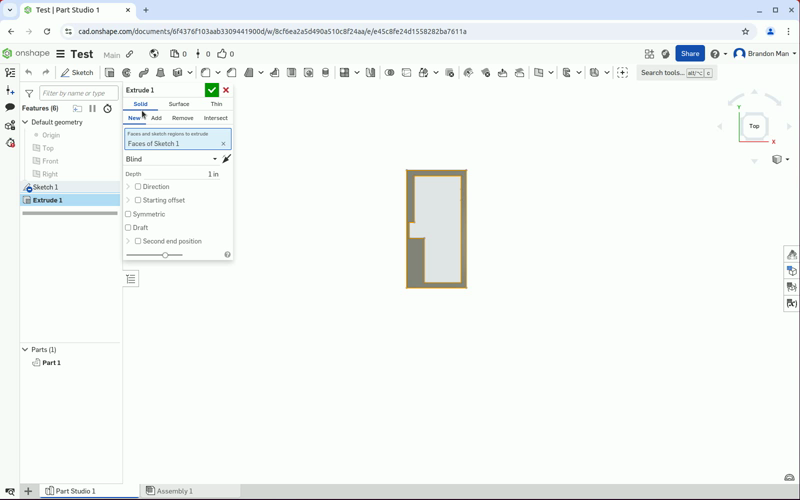
mouse_move(137, 120)
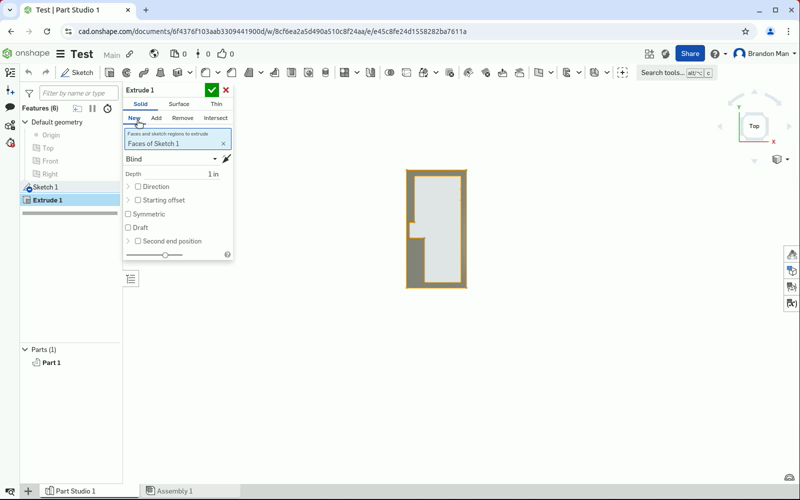
click(137, 120)
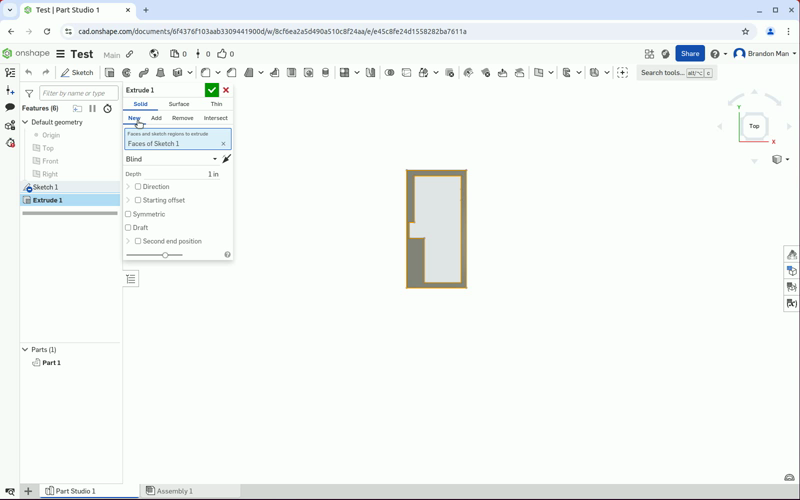
key(tab, 4)
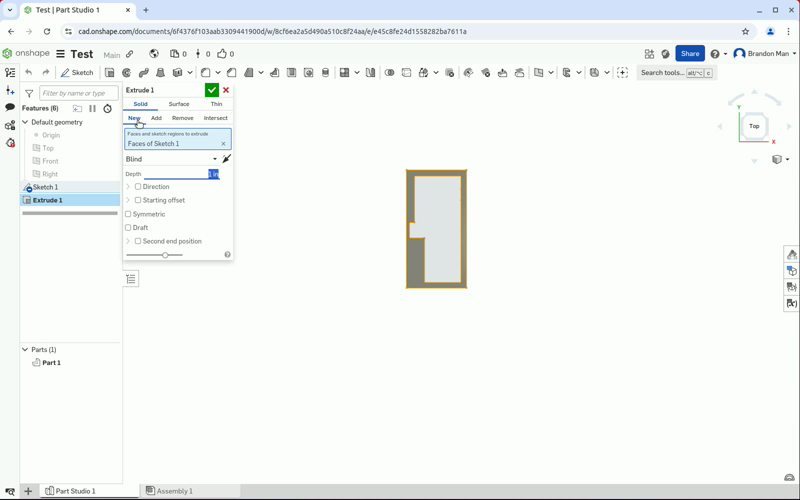
text(-0.722)
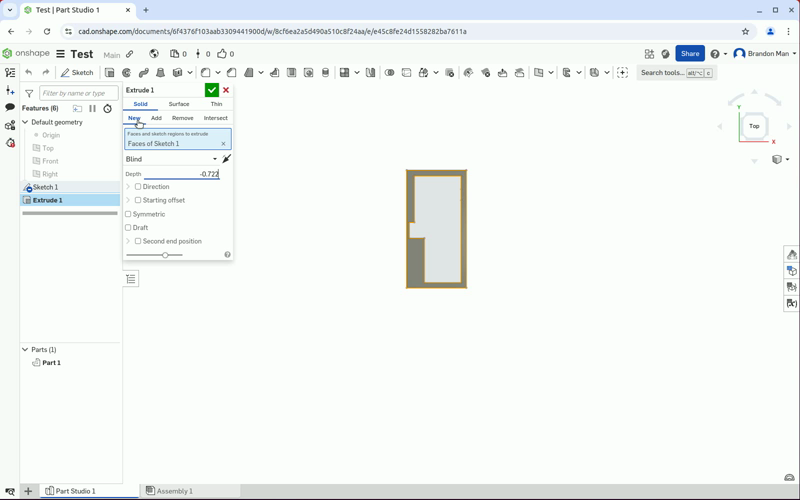
key(enter)
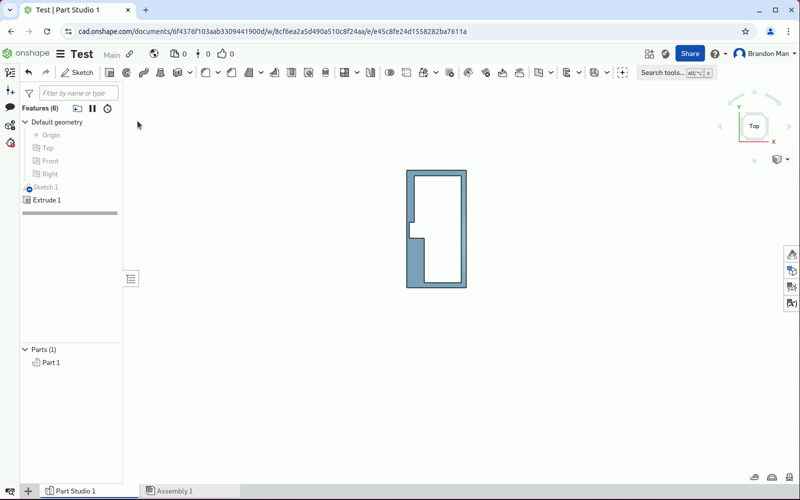
key(shift+h)
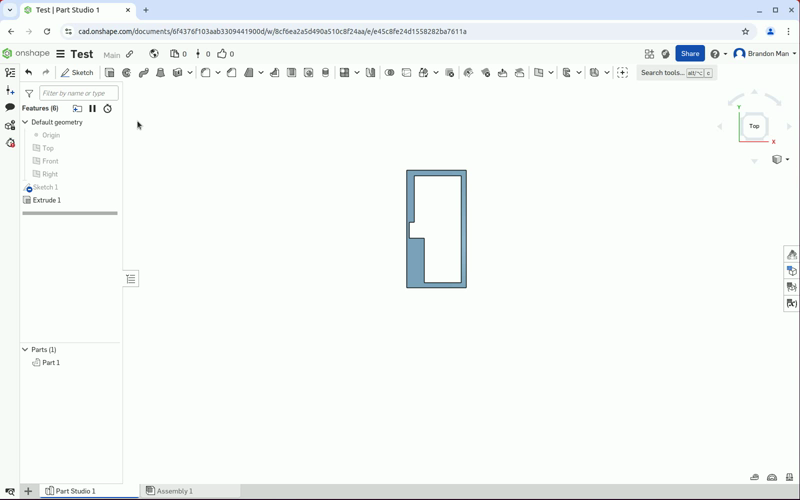
key(shift+h)
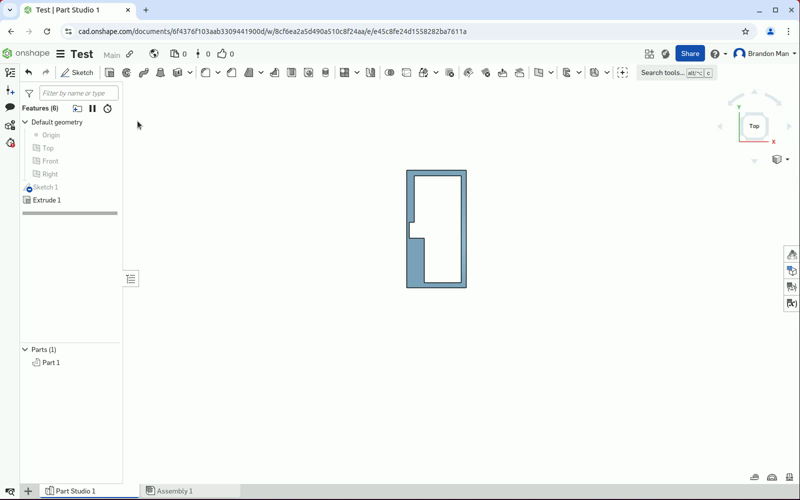
mouse_move(73, 189)
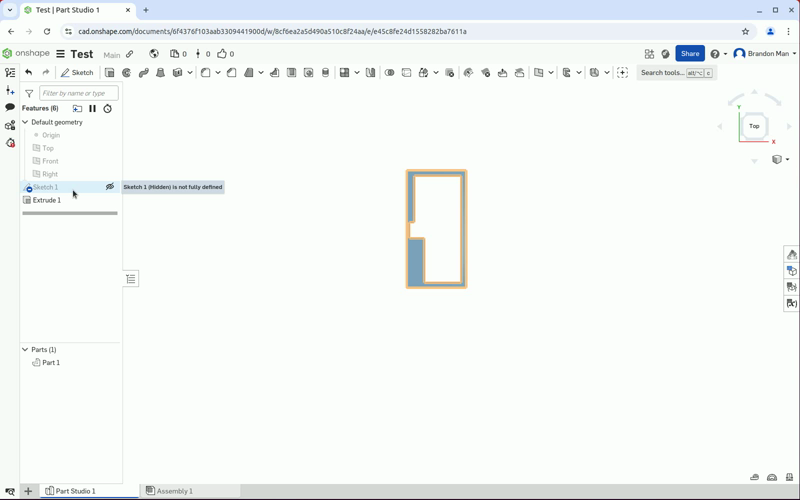
click(73, 189)
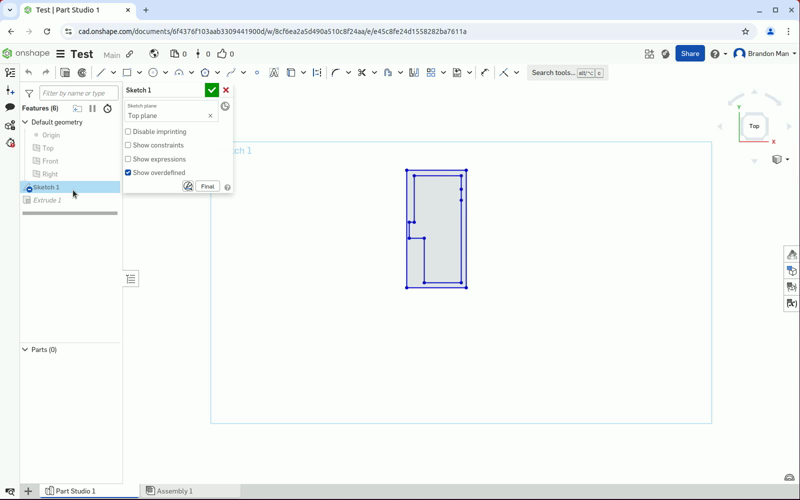
mouse_move(229, 92)
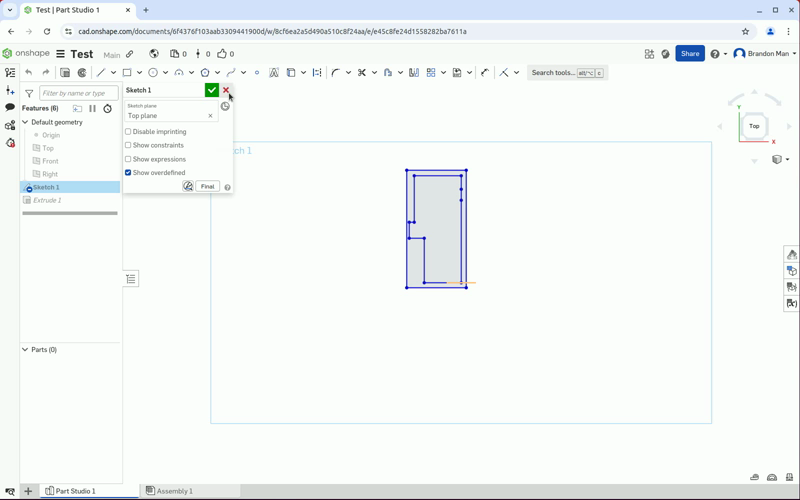
click(229, 92)
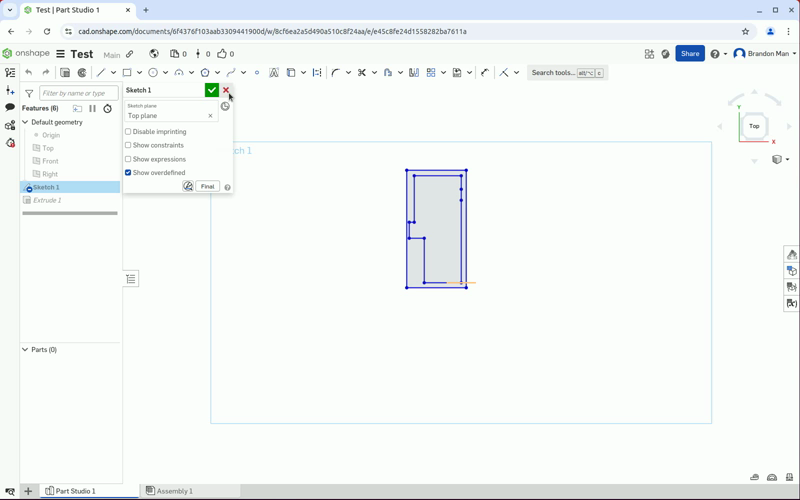
key(shift+s)
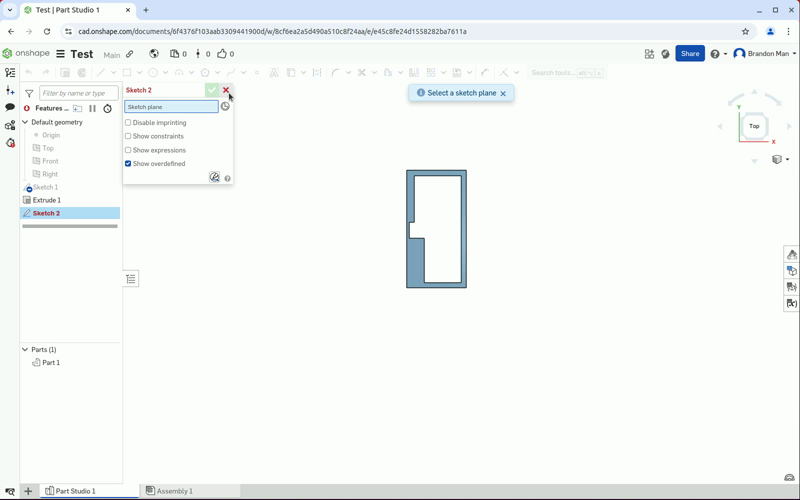
mouse_move(73, 150)
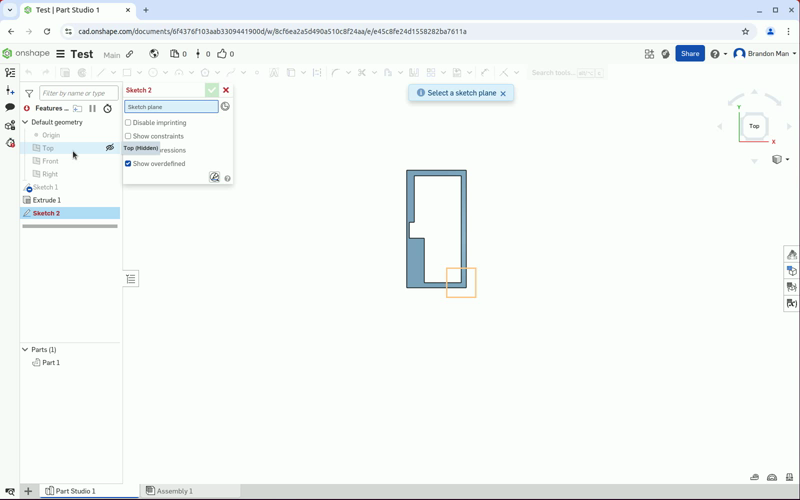
click(73, 150)
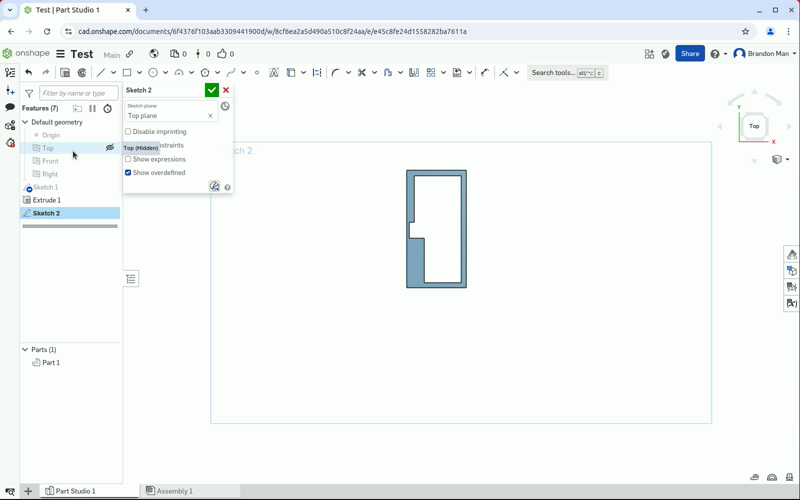
mouse_move(73, 352)
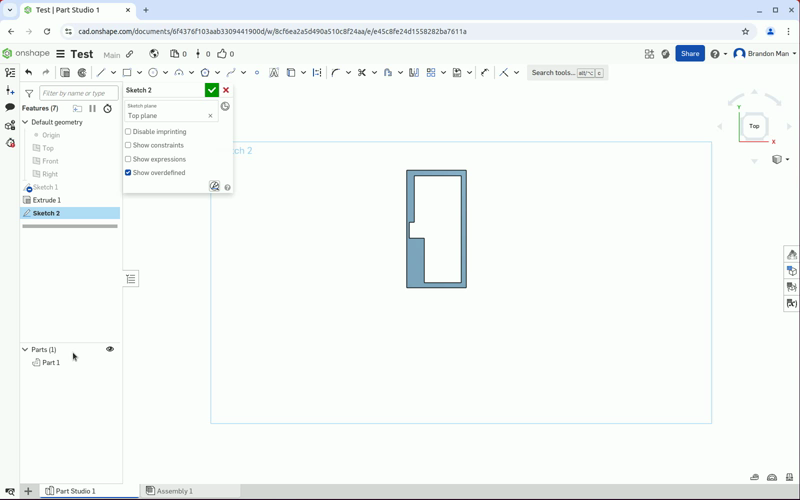
key(y)
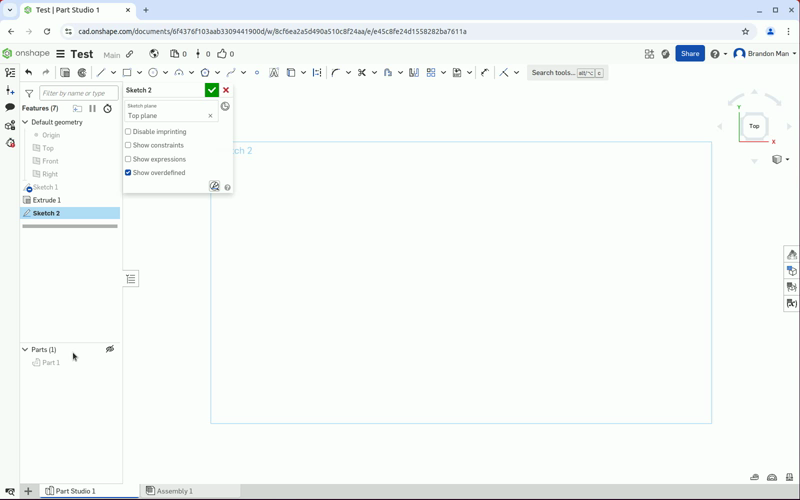
key(l)
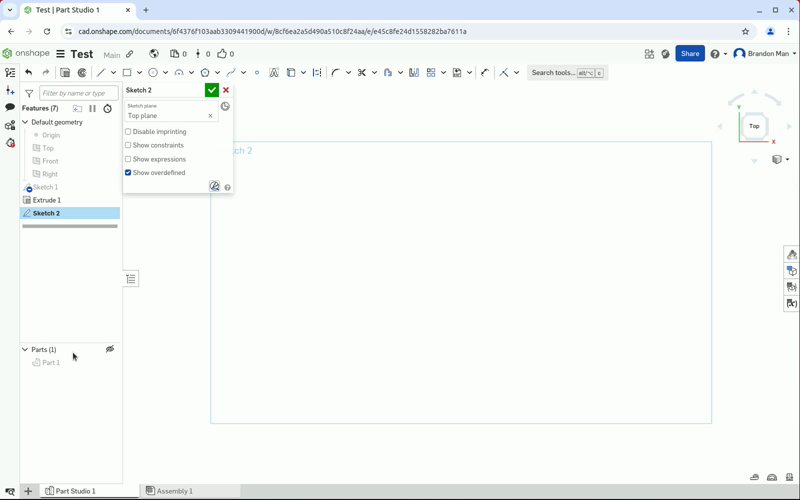
key_down(shift)
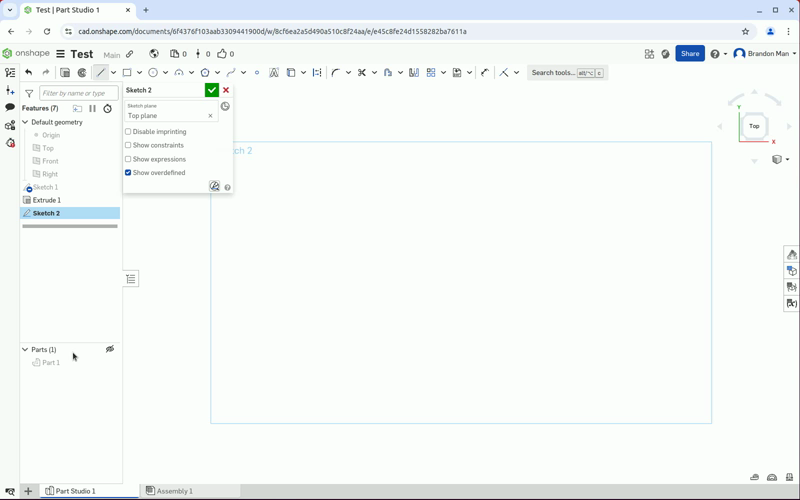
mouse_move(406, 287)
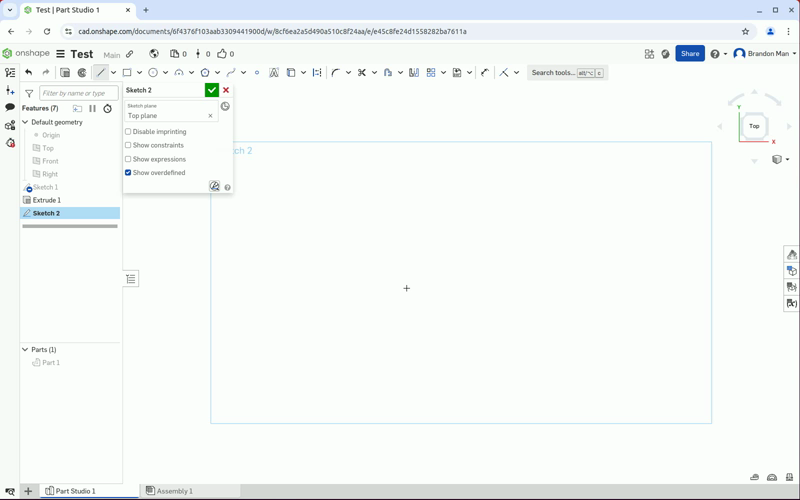
click(406, 287)
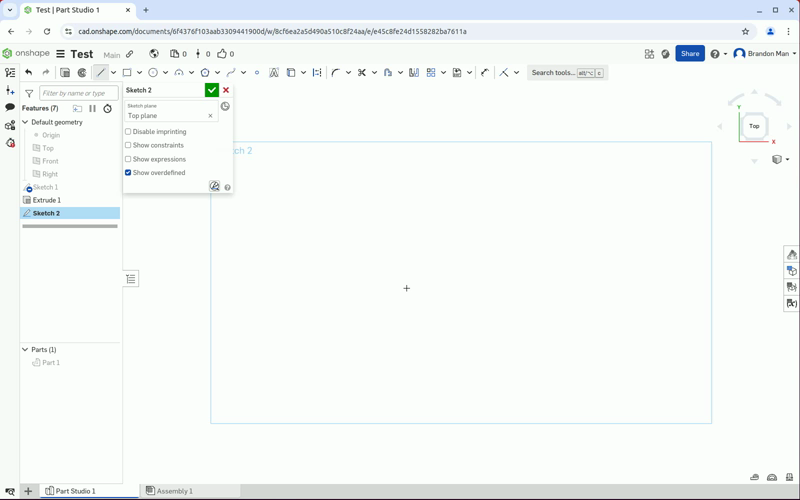
key_up(shift)
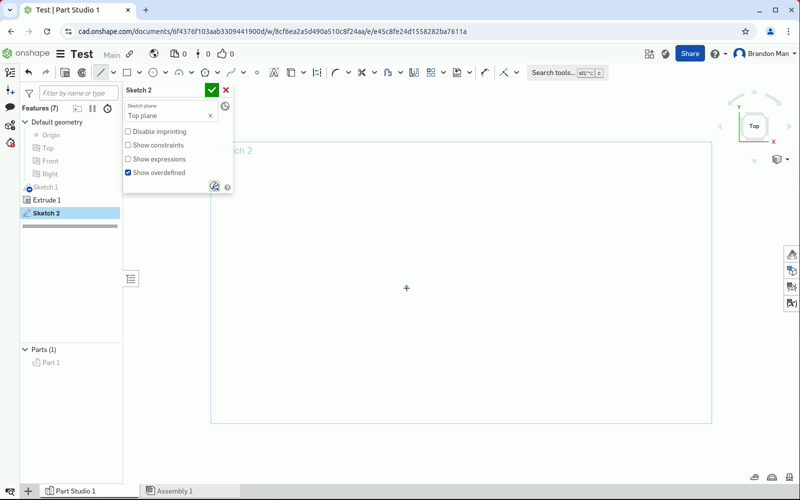
key_down(shift)
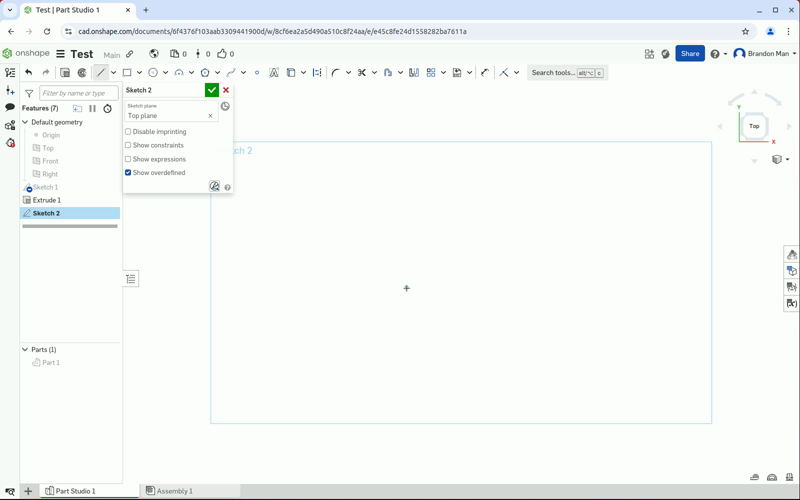
mouse_move(436, 287)
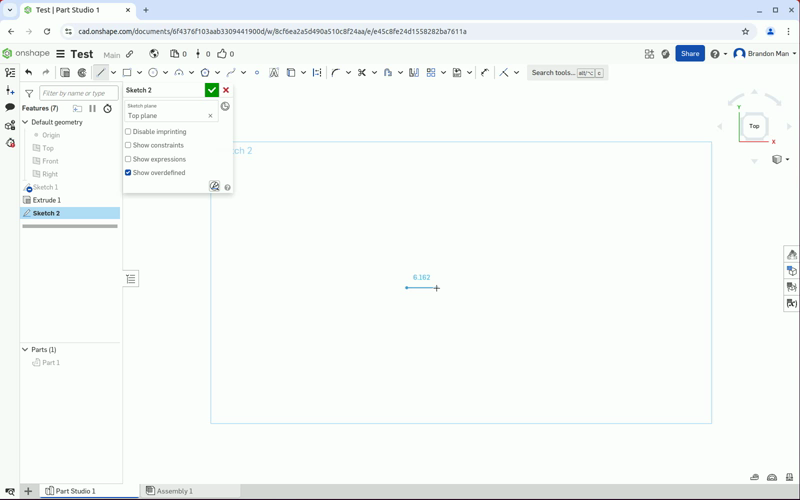
mouse_move(466, 287)
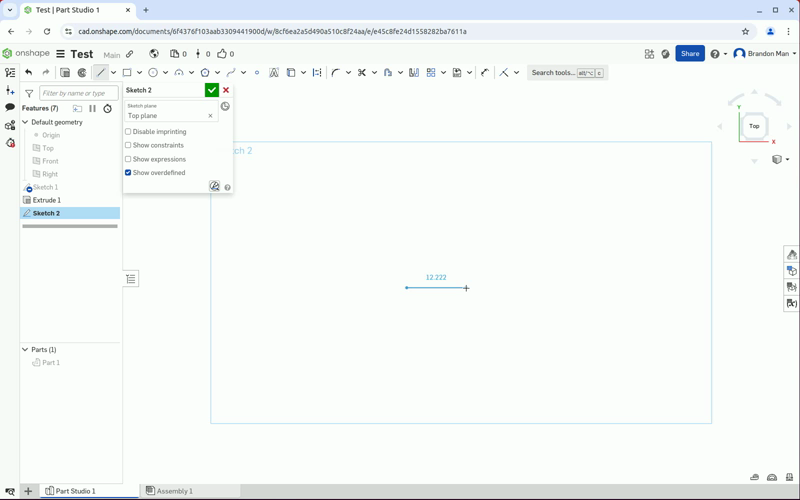
click(466, 287)
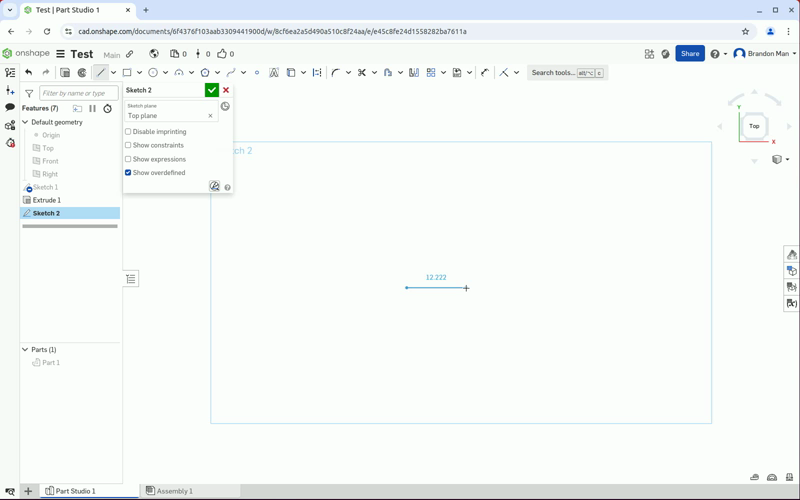
key_up(shift)
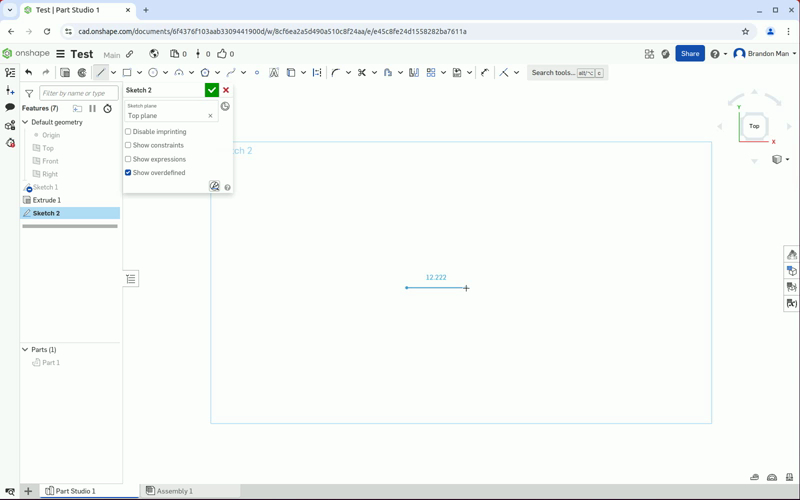
key_down(shift)
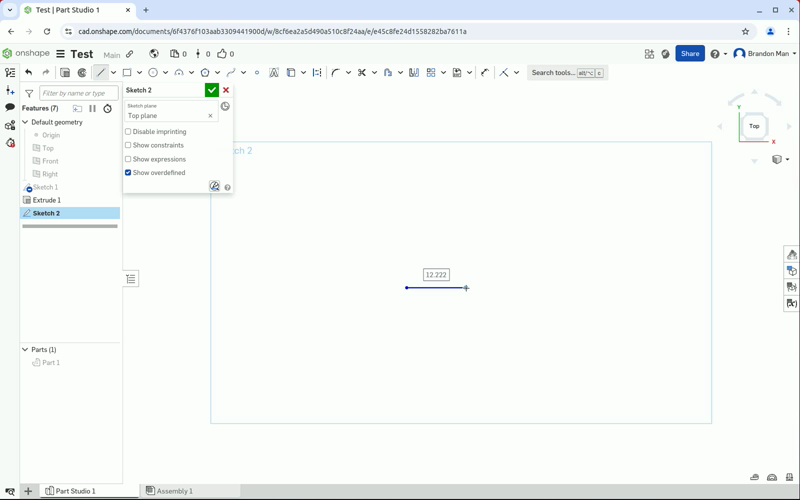
mouse_move(466, 170)
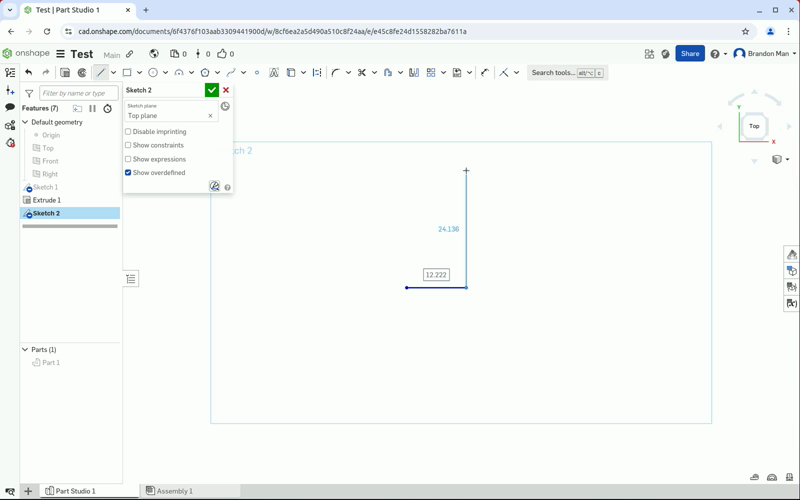
click(466, 170)
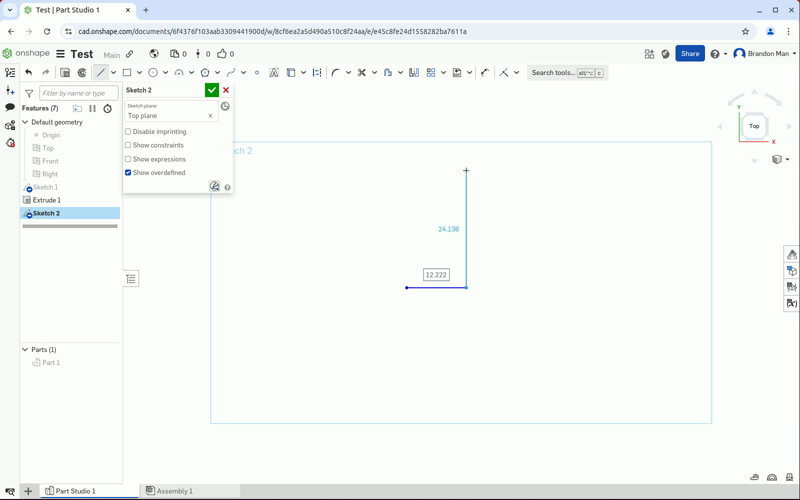
key_up(shift)
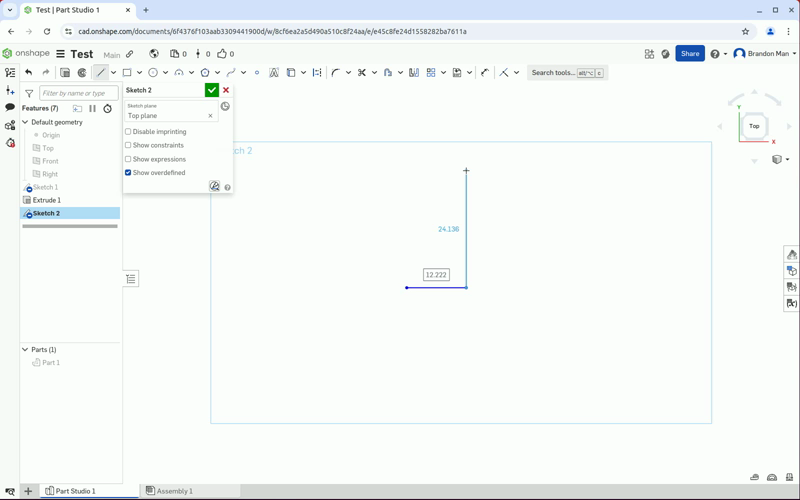
key_down(shift)
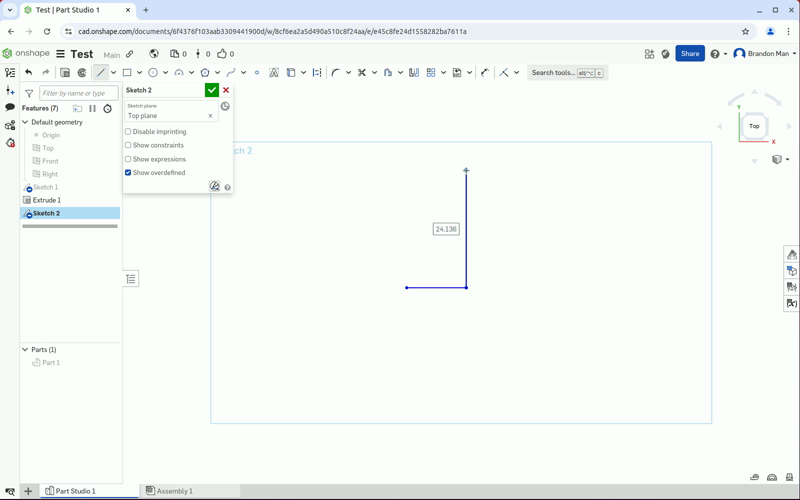
mouse_move(496, 170)
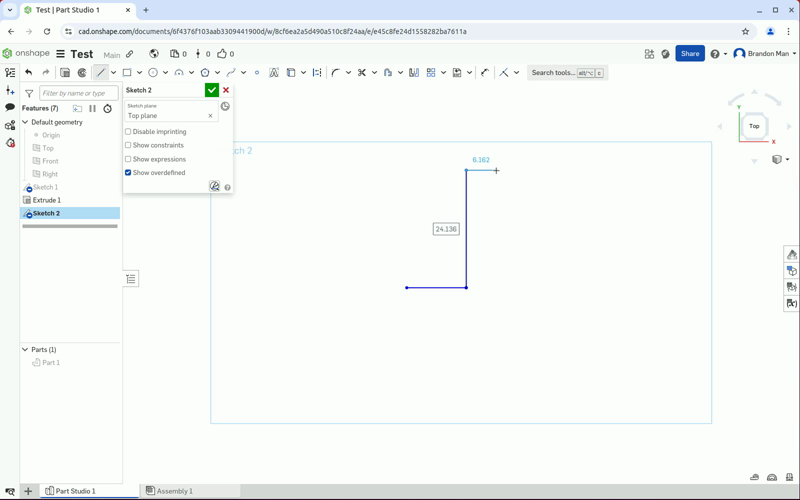
mouse_move(406, 170)
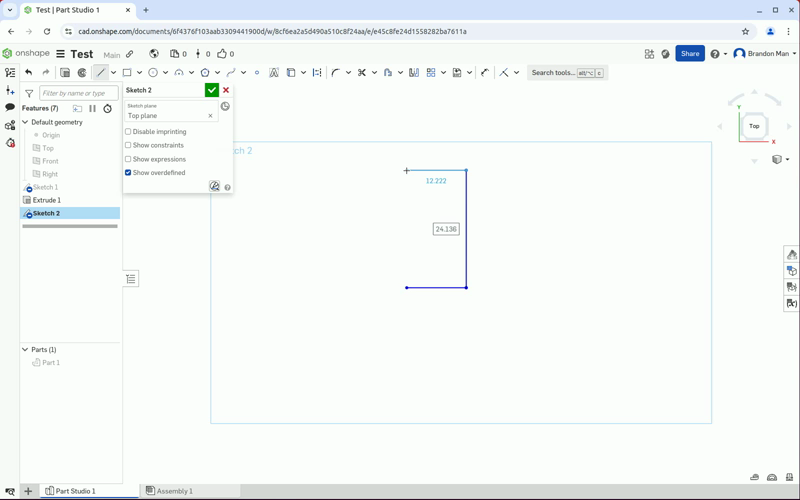
click(406, 170)
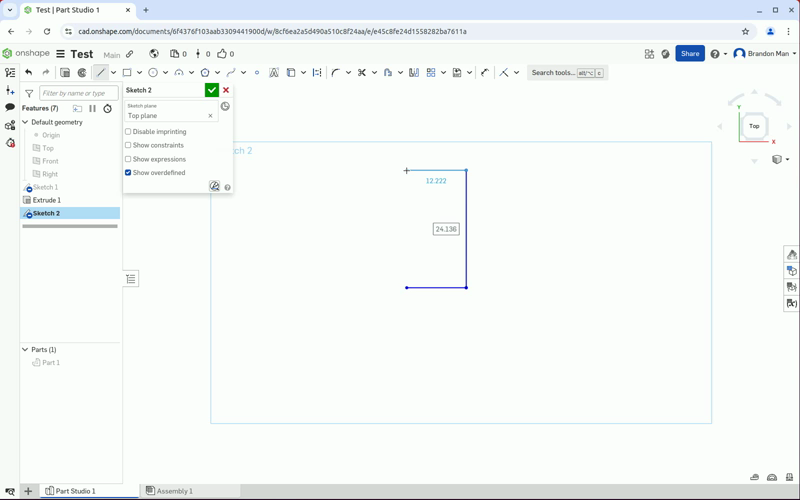
key_up(shift)
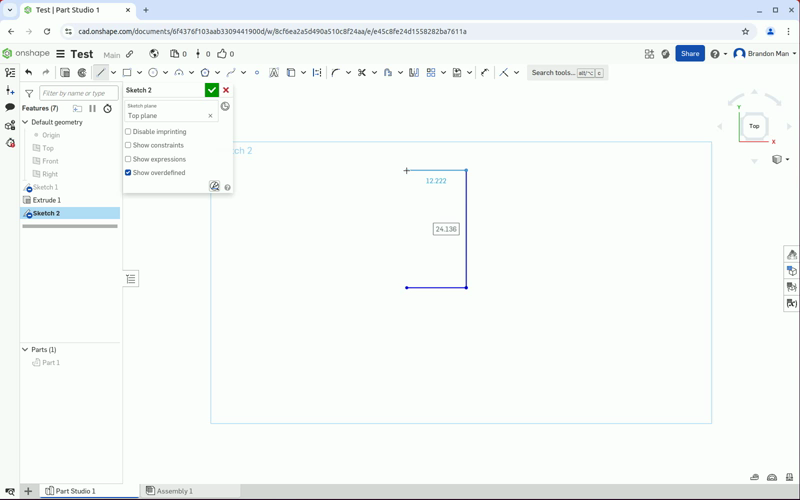
key_down(shift)
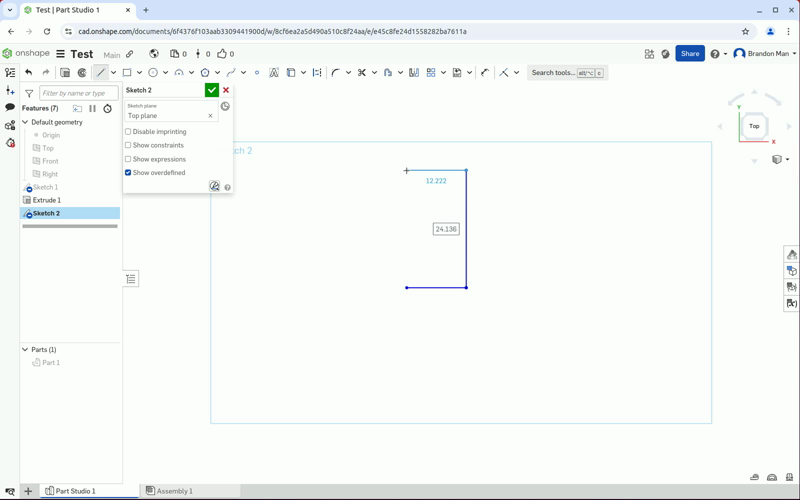
mouse_move(406, 287)
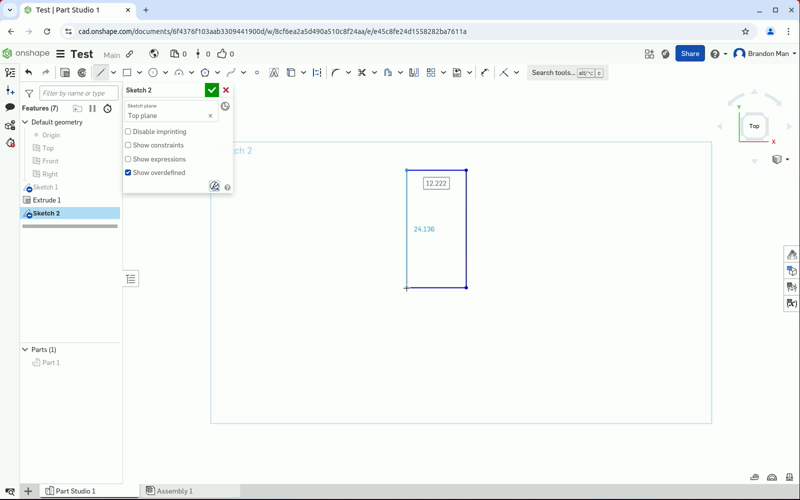
key_up(shift)
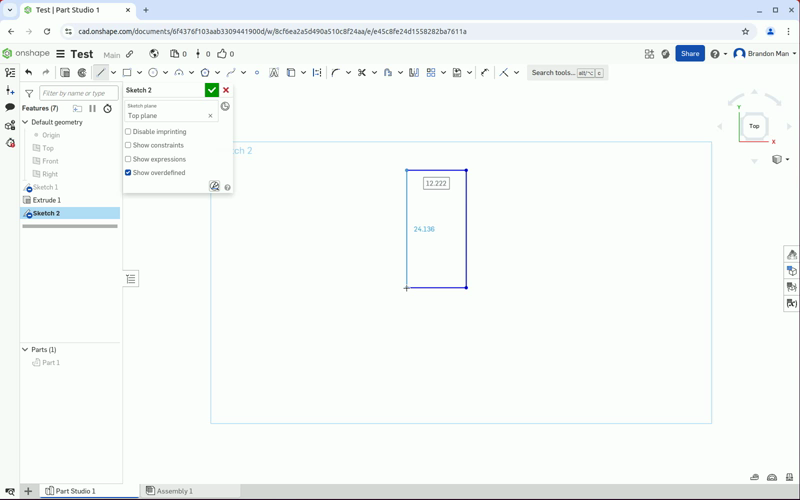
click(406, 287)
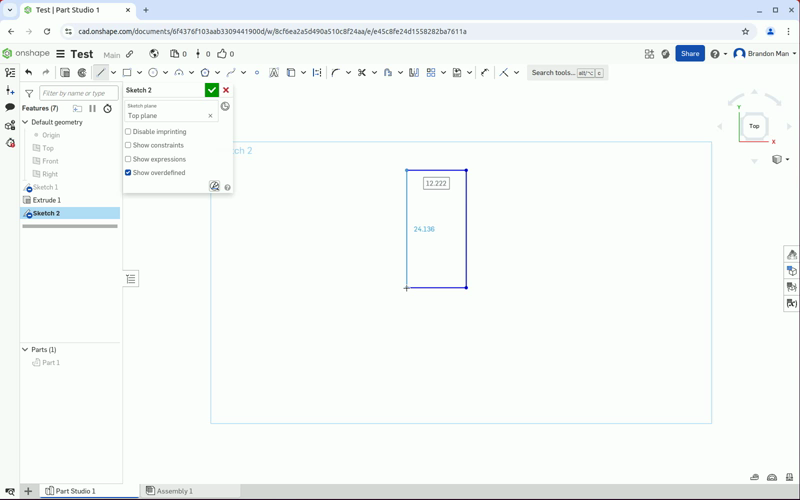
key(esc)
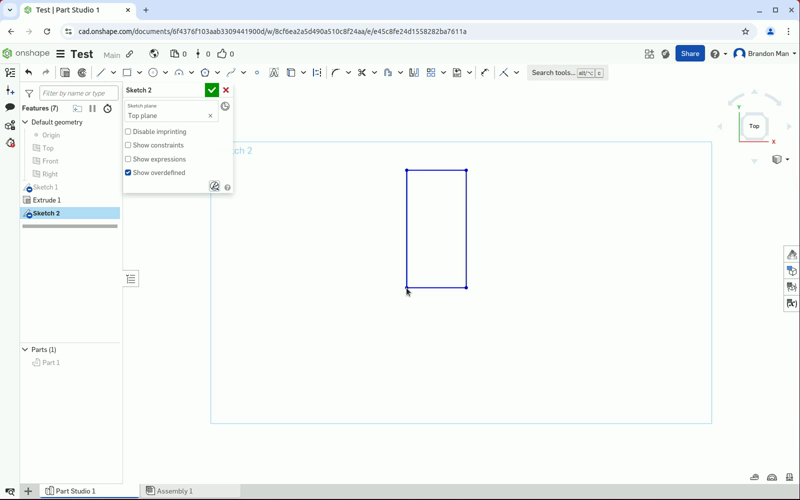
key(l)
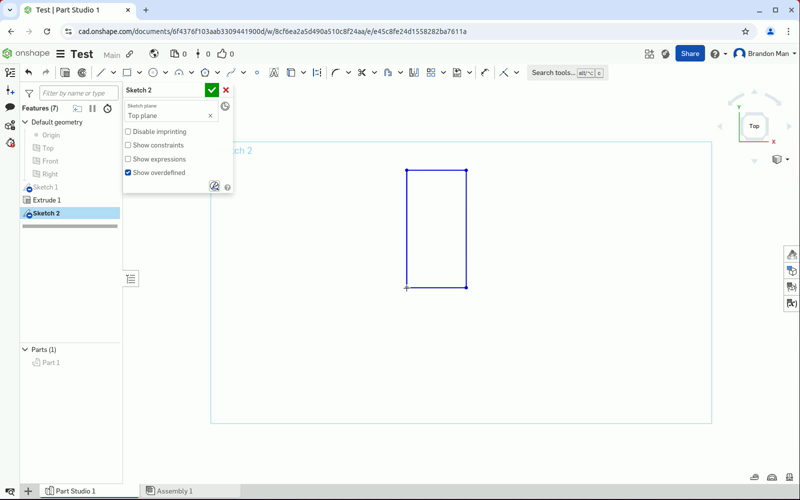
key_down(shift)
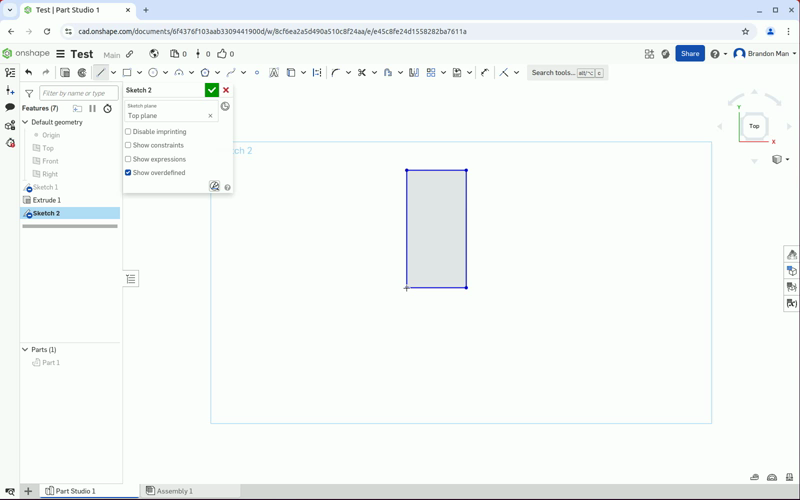
mouse_move(409, 238)
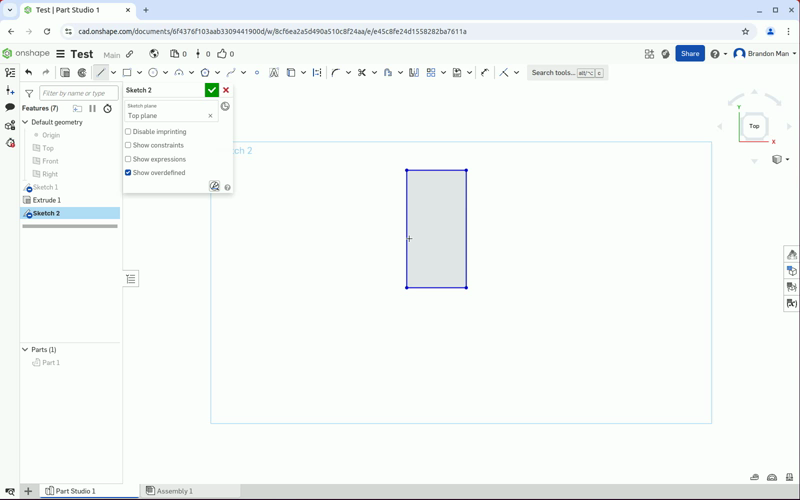
click(409, 238)
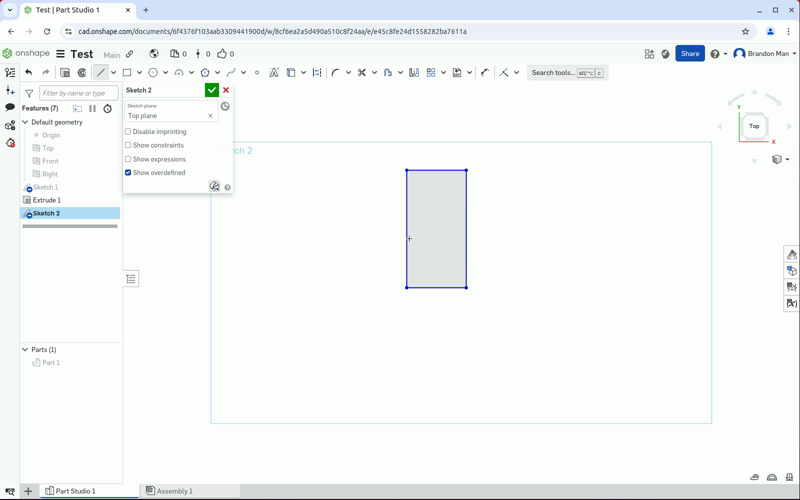
key_up(shift)
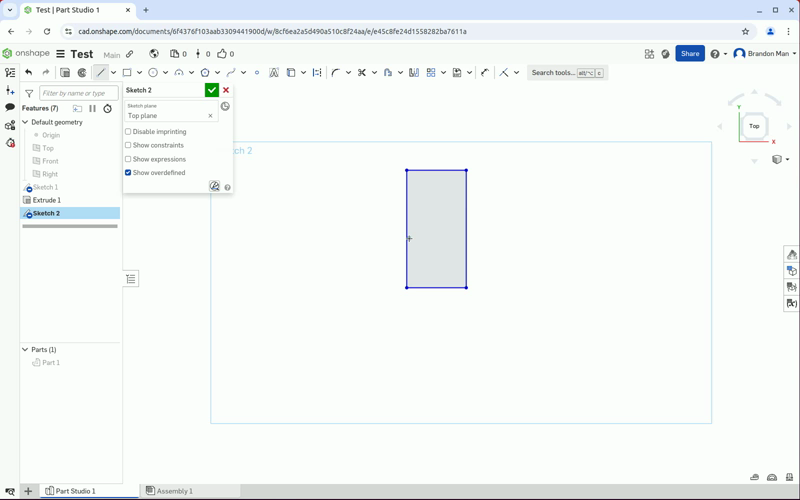
key_down(shift)
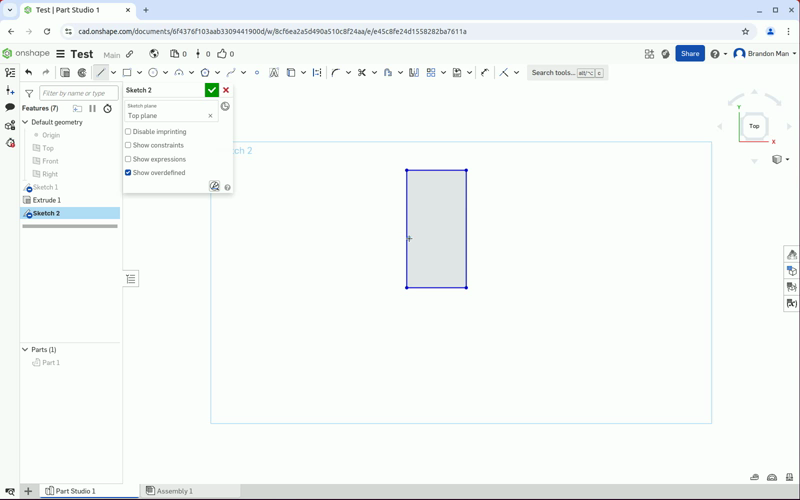
mouse_move(439, 238)
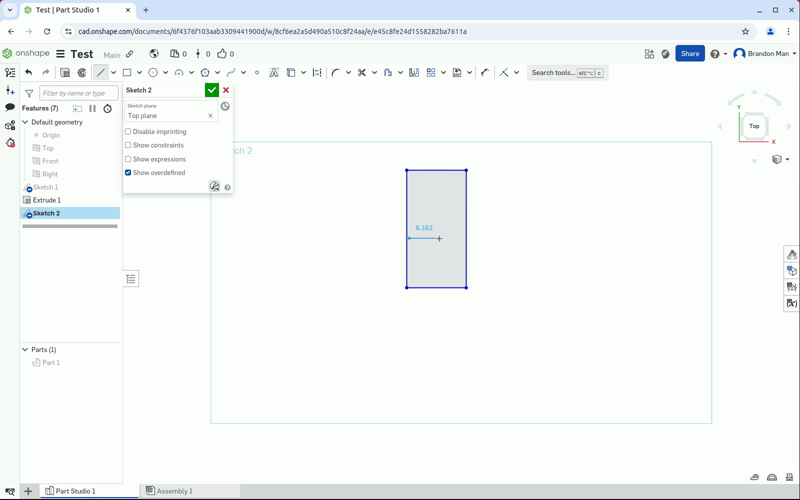
mouse_move(424, 238)
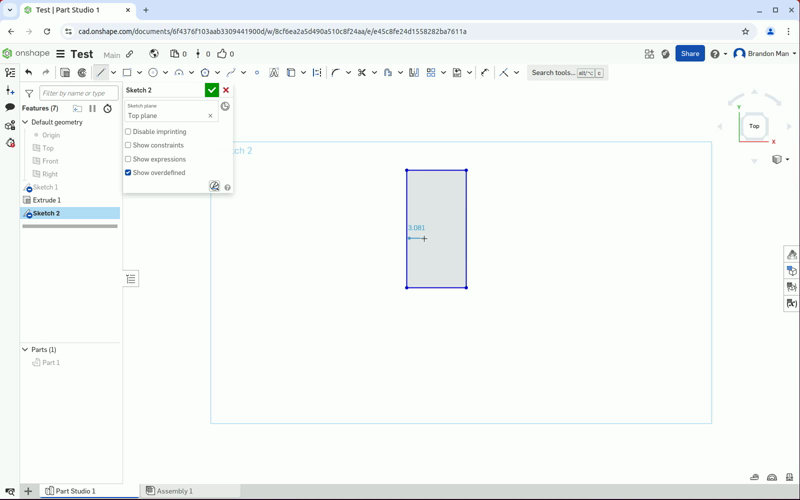
click(424, 238)
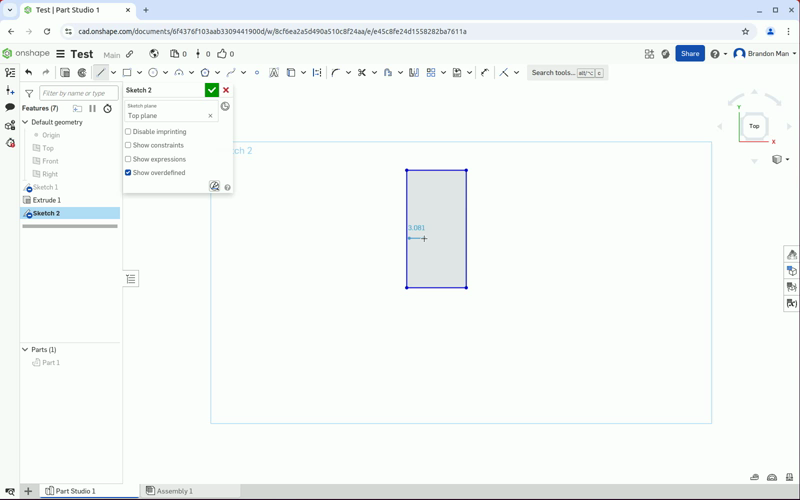
key_up(shift)
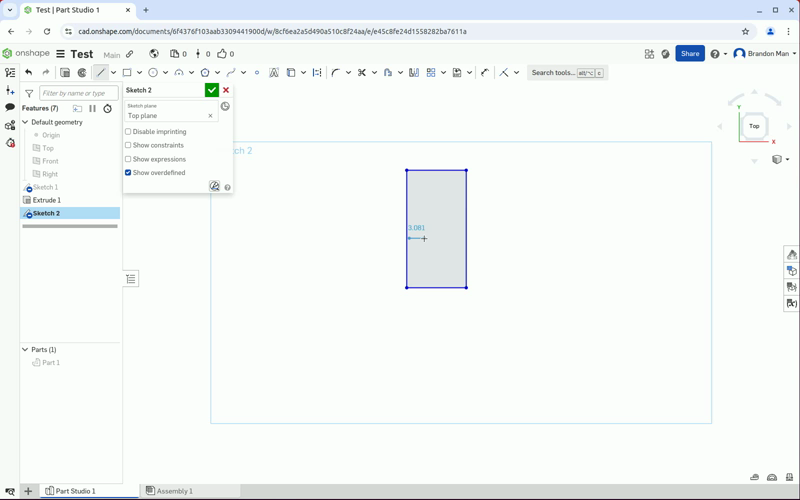
key_down(shift)
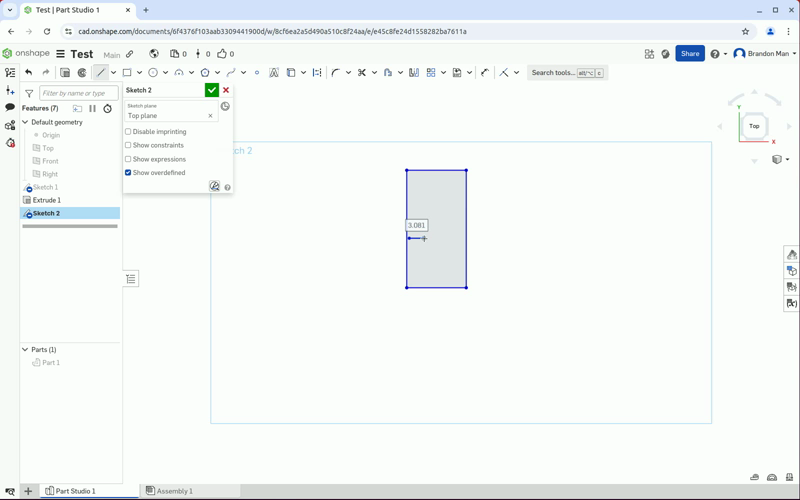
mouse_move(454, 238)
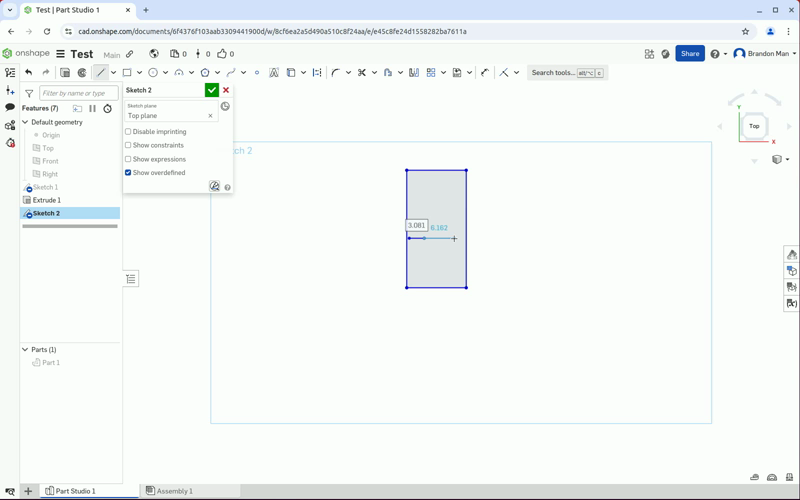
mouse_move(424, 282)
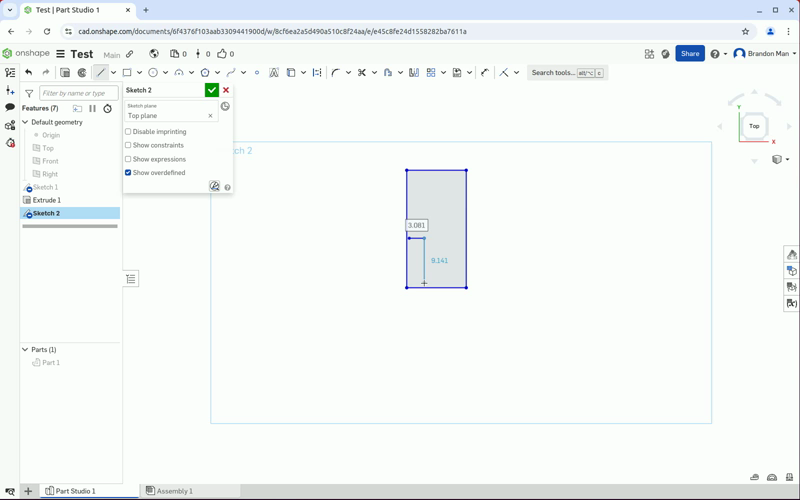
click(424, 282)
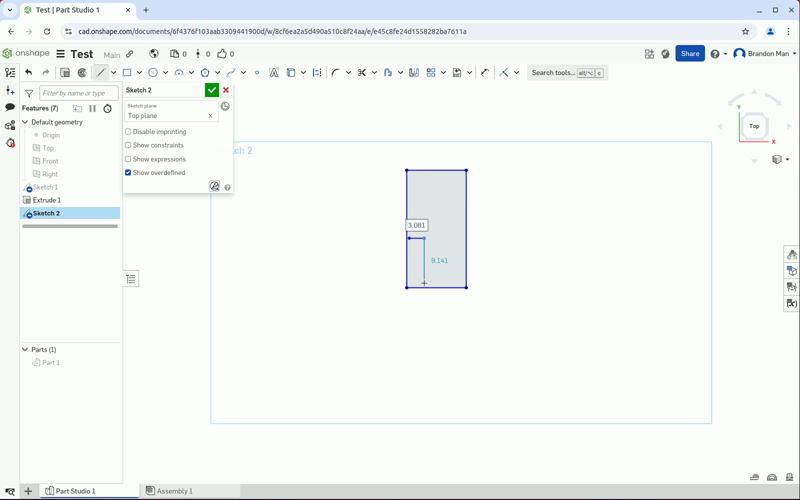
key_up(shift)
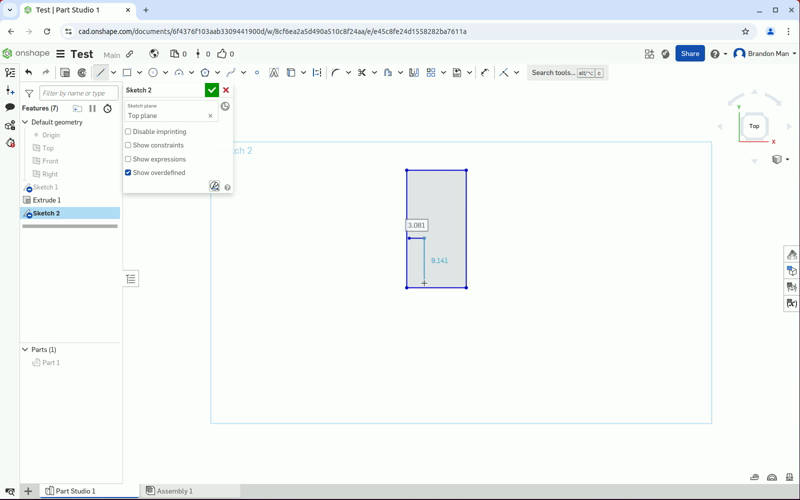
key_down(shift)
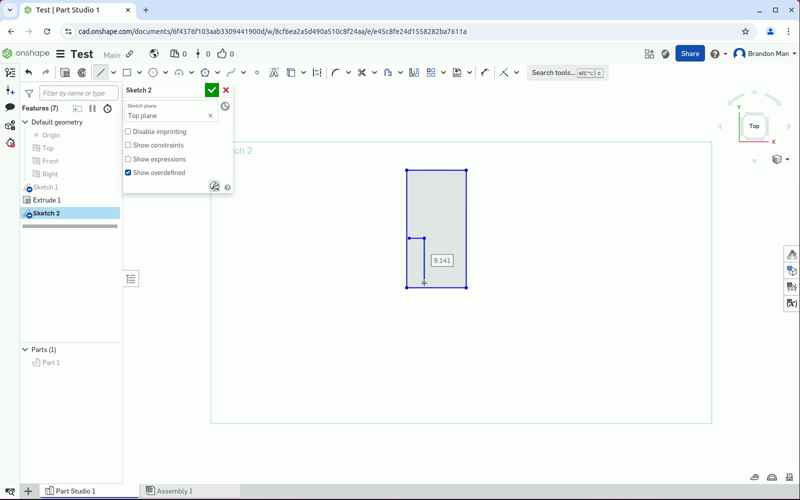
mouse_move(454, 282)
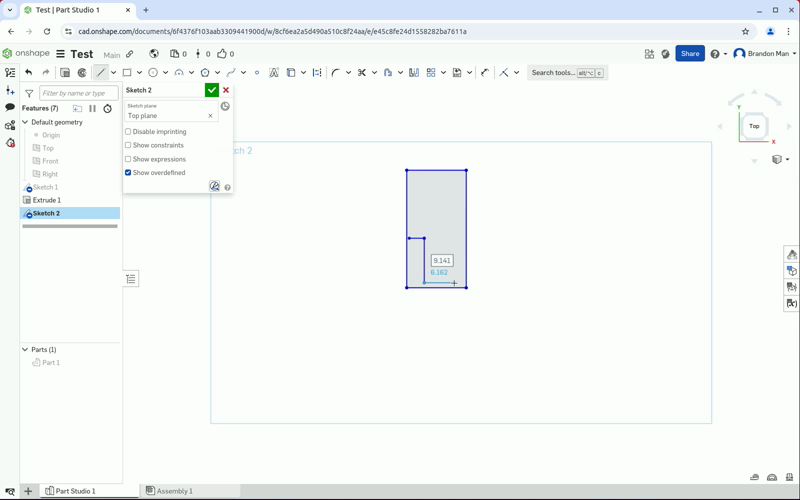
mouse_move(461, 282)
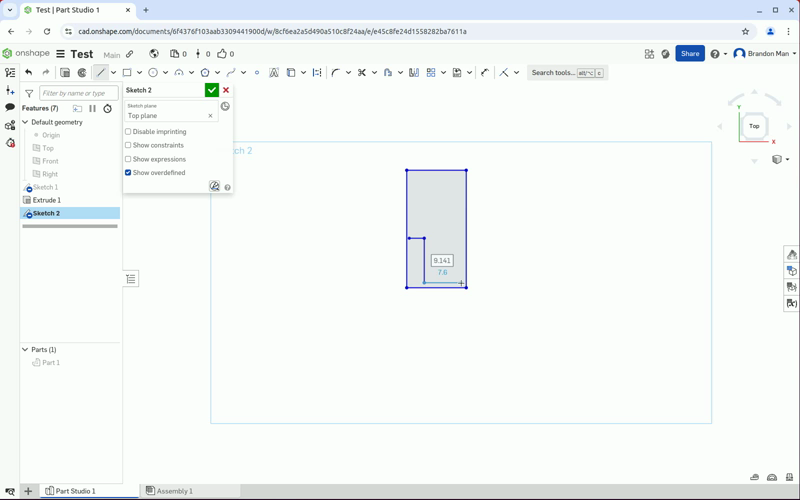
click(461, 282)
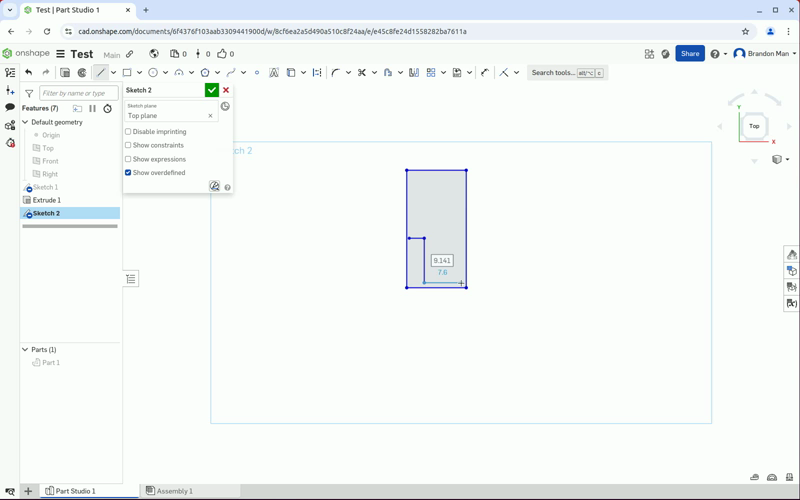
key_up(shift)
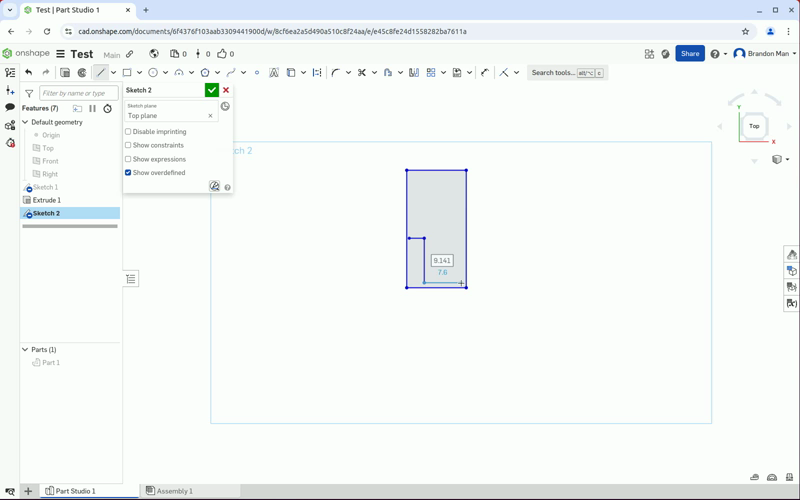
key_down(shift)
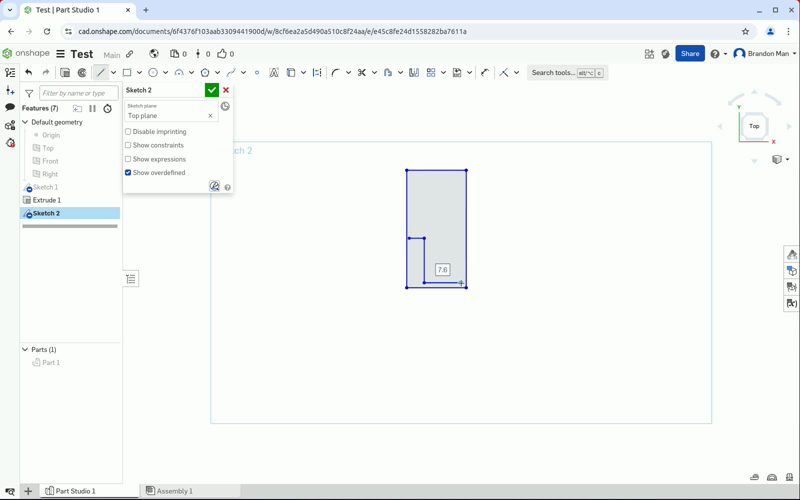
mouse_move(461, 200)
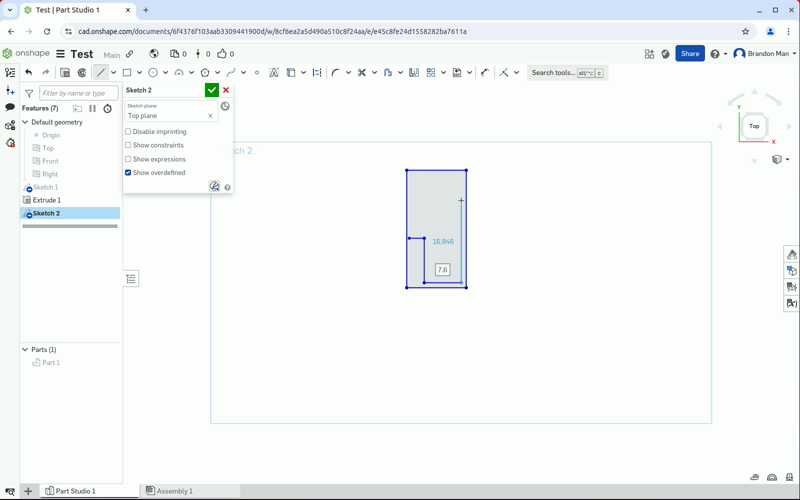
click(461, 200)
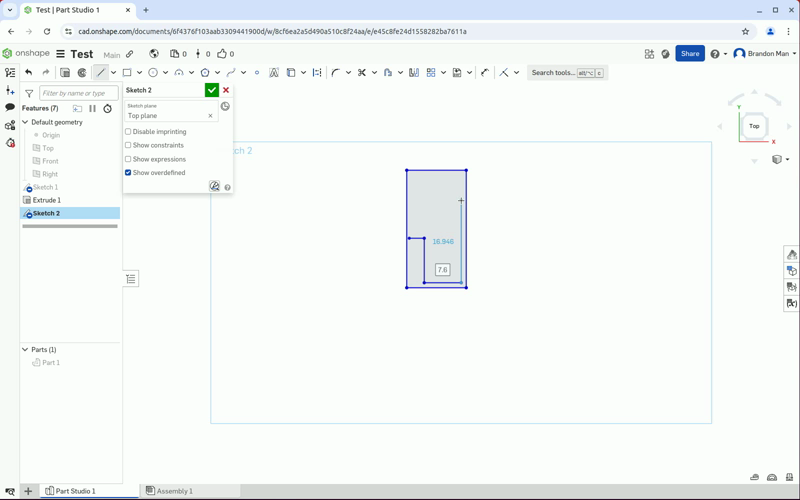
key_up(shift)
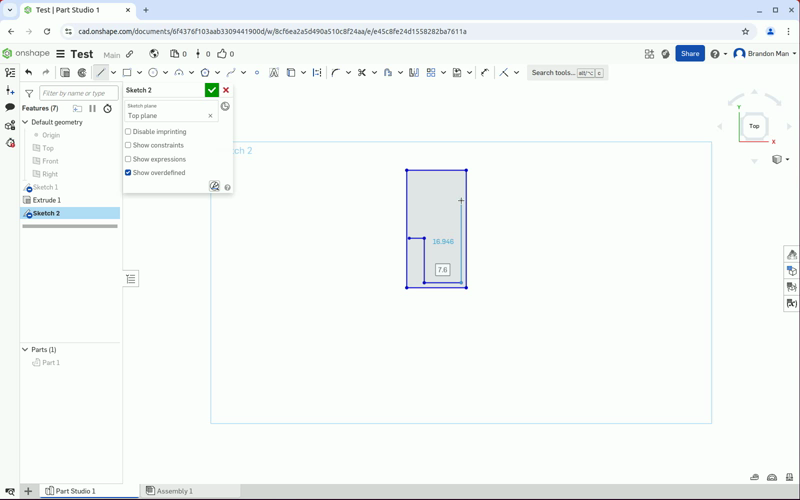
key_down(shift)
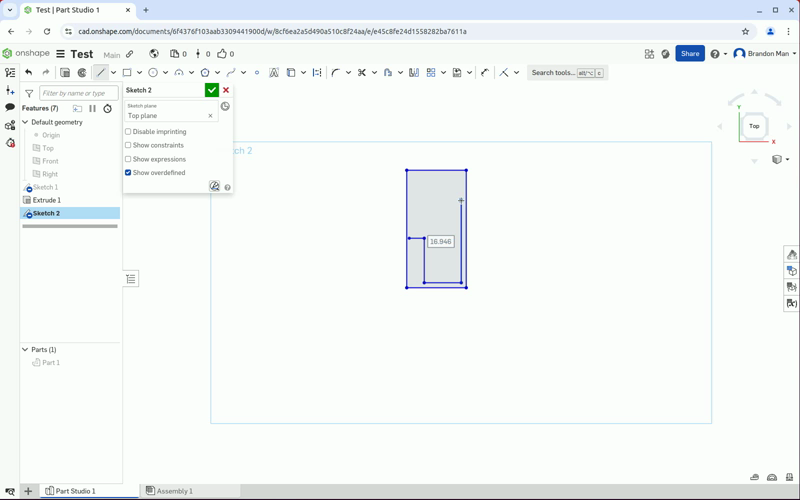
mouse_move(491, 200)
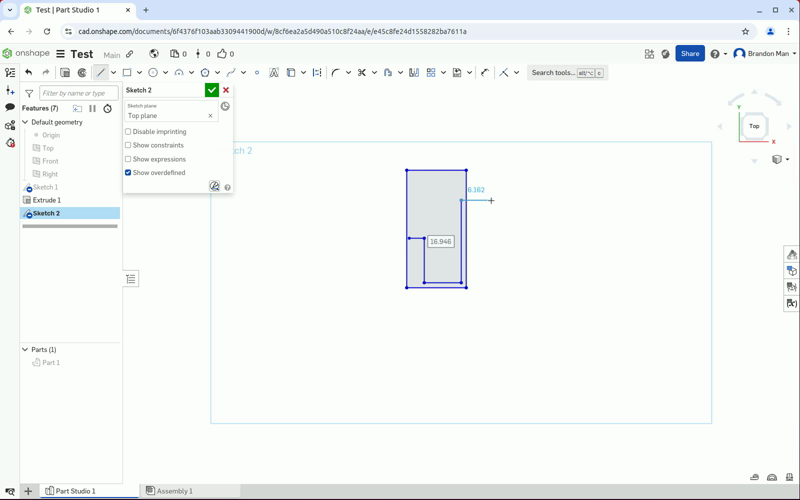
mouse_move(461, 189)
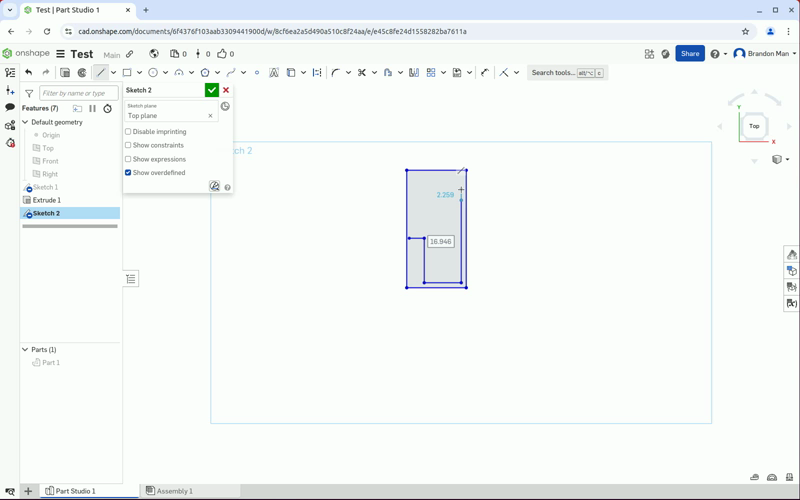
click(461, 189)
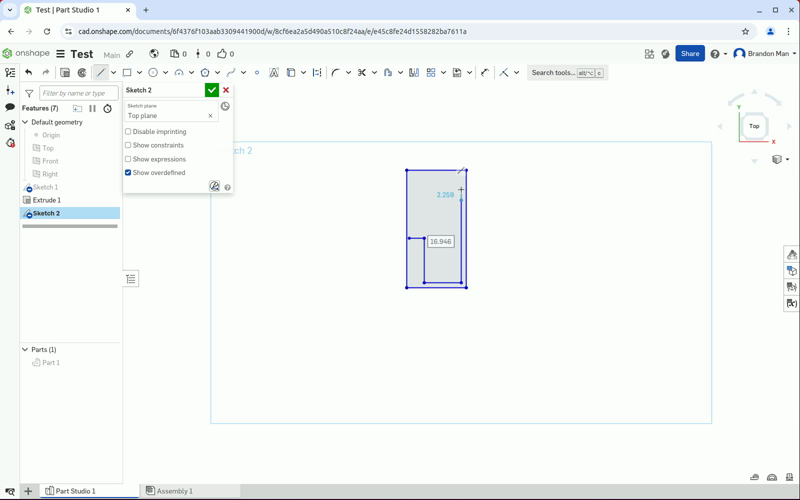
key_up(shift)
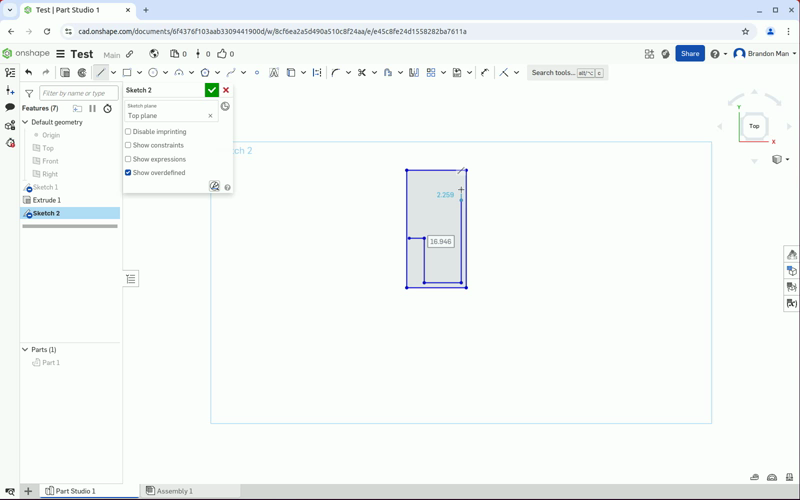
key_down(shift)
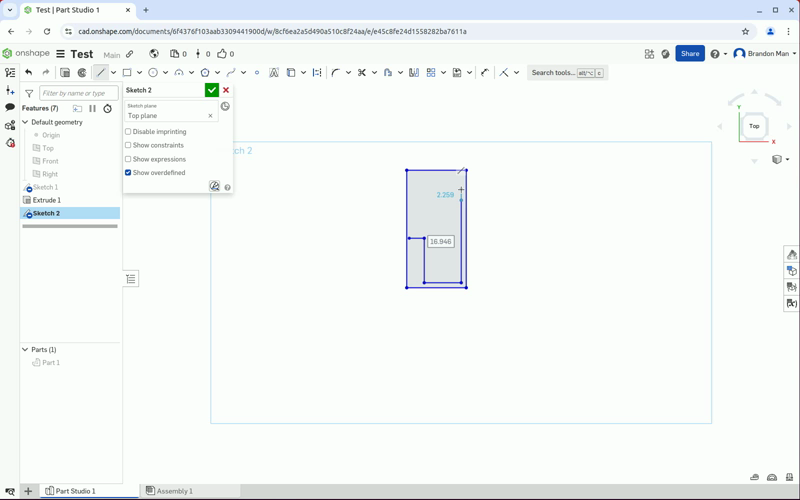
mouse_move(491, 189)
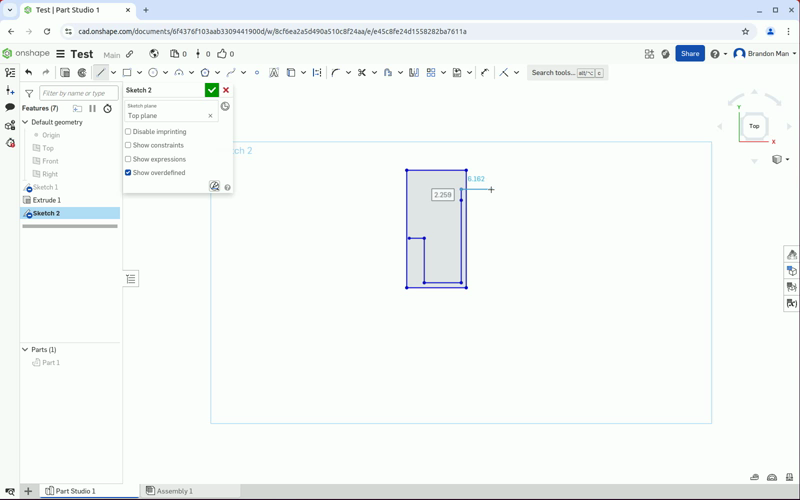
mouse_move(461, 175)
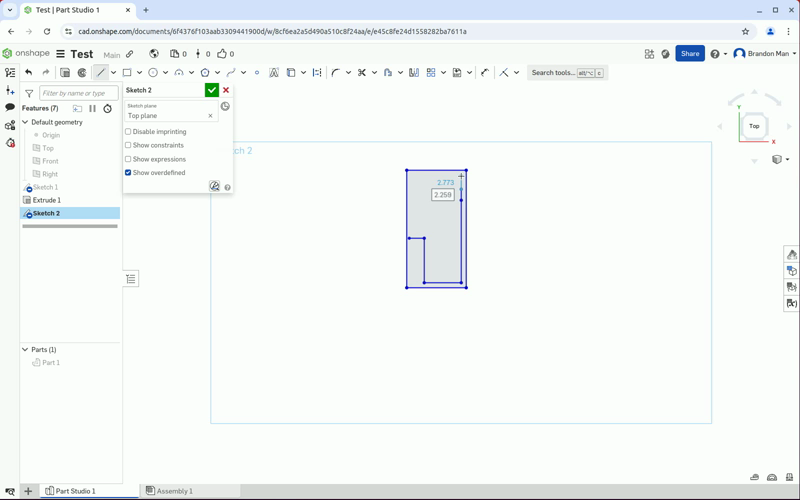
click(461, 175)
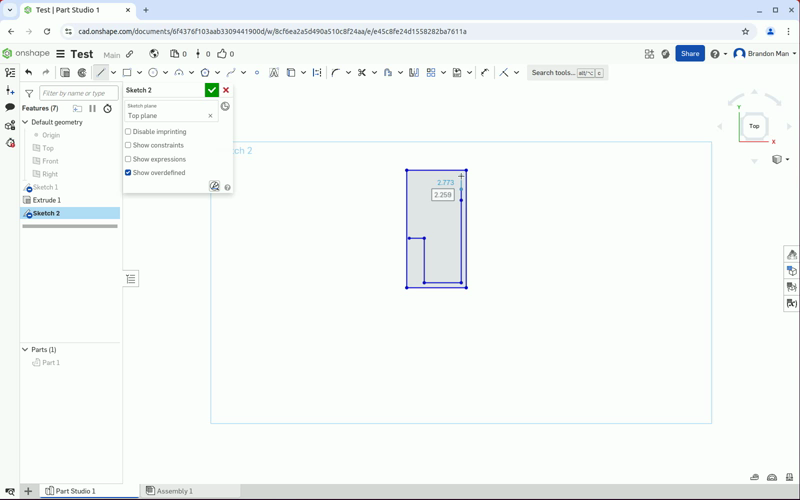
key_up(shift)
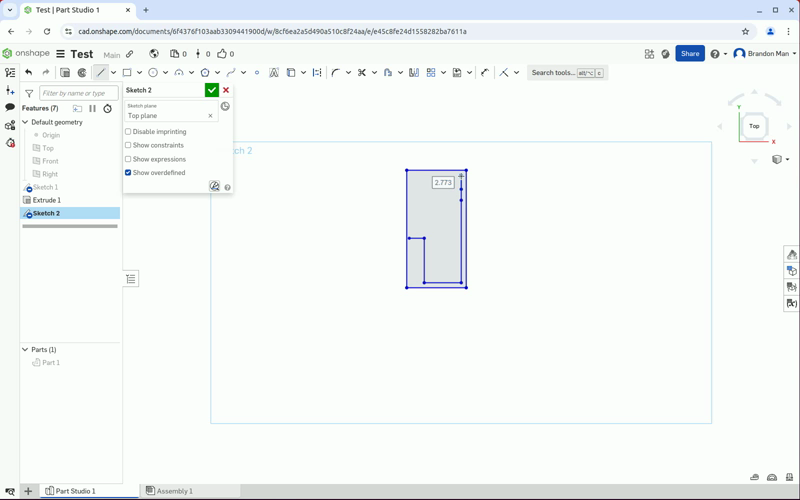
key_down(shift)
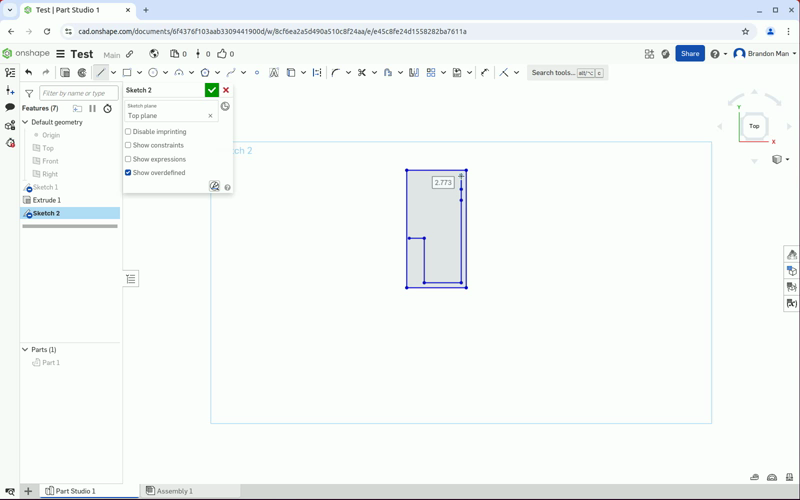
mouse_move(491, 175)
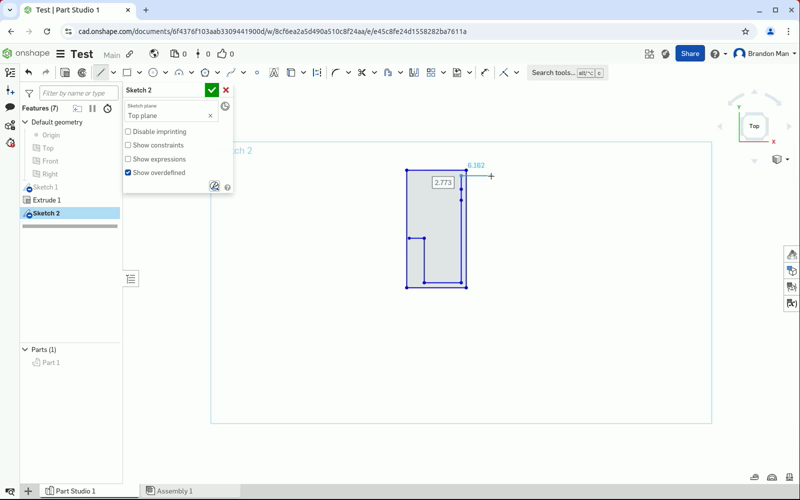
mouse_move(414, 175)
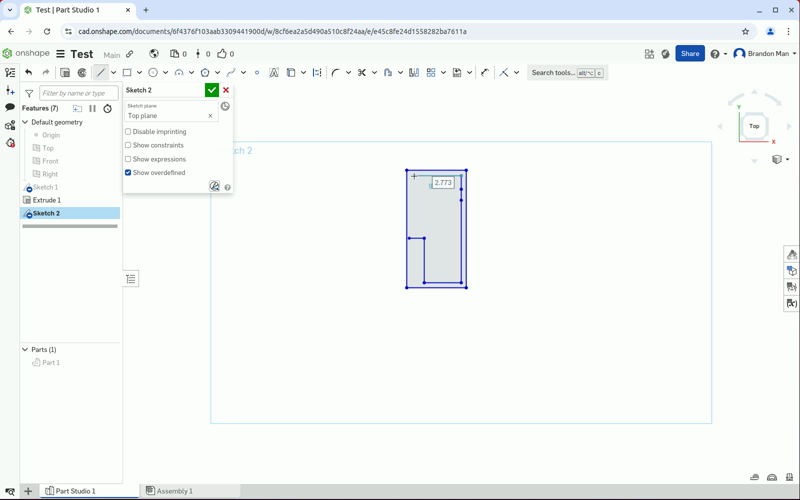
click(414, 175)
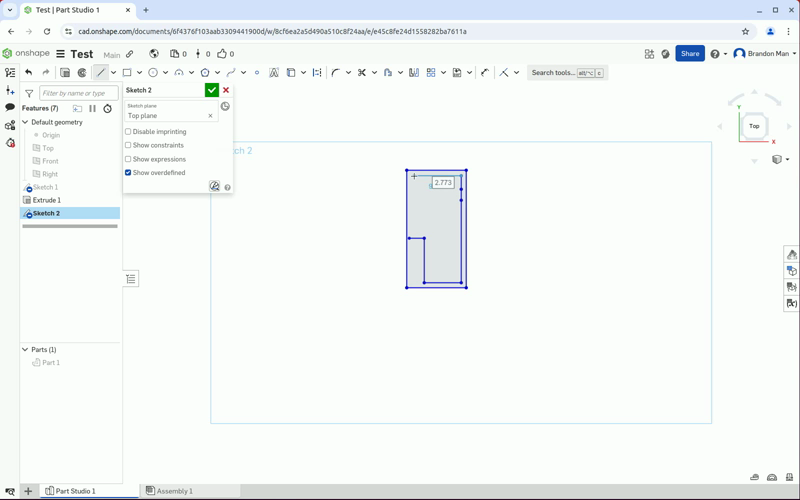
key_up(shift)
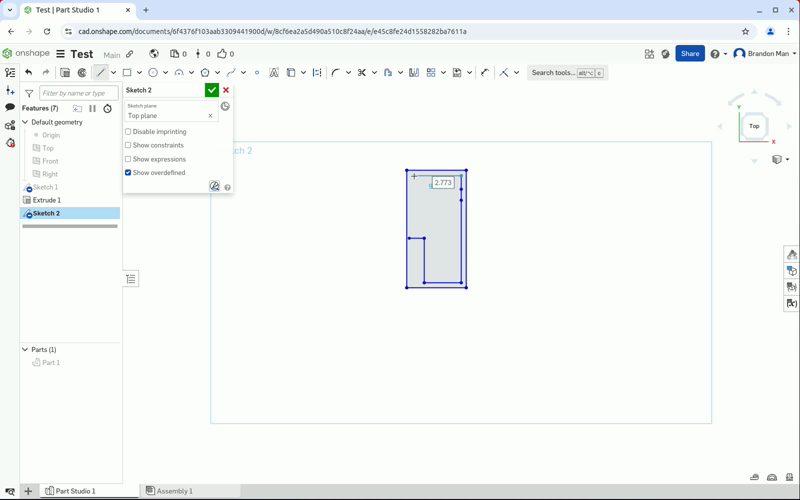
key_down(shift)
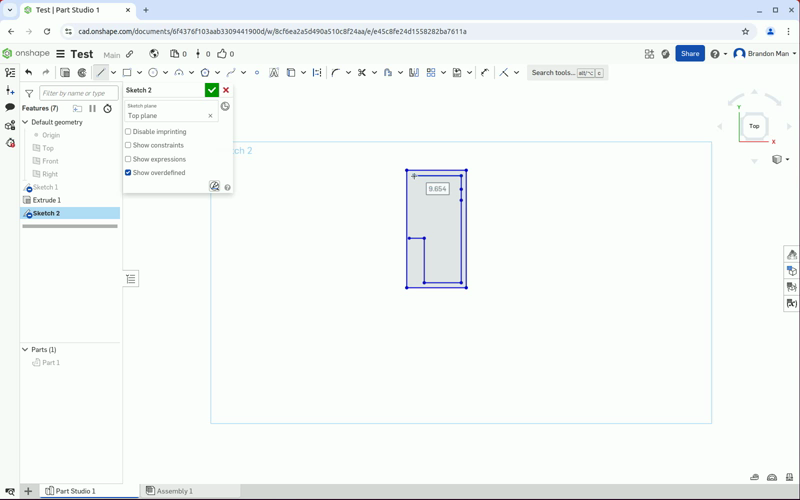
mouse_move(444, 175)
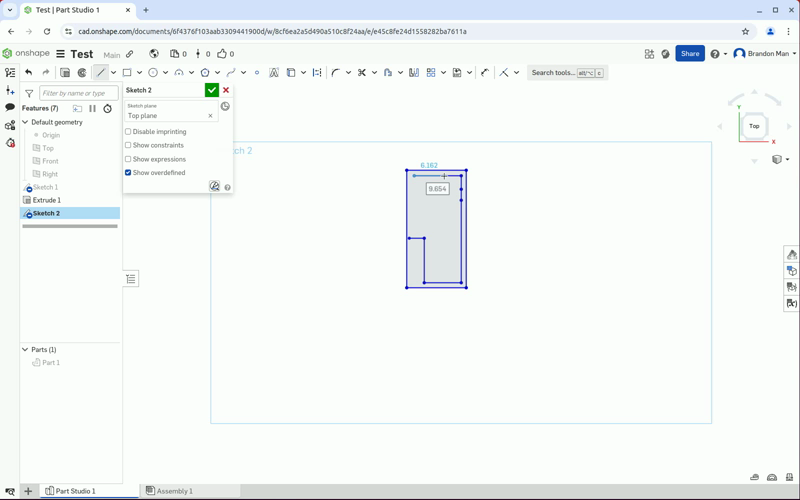
mouse_move(414, 222)
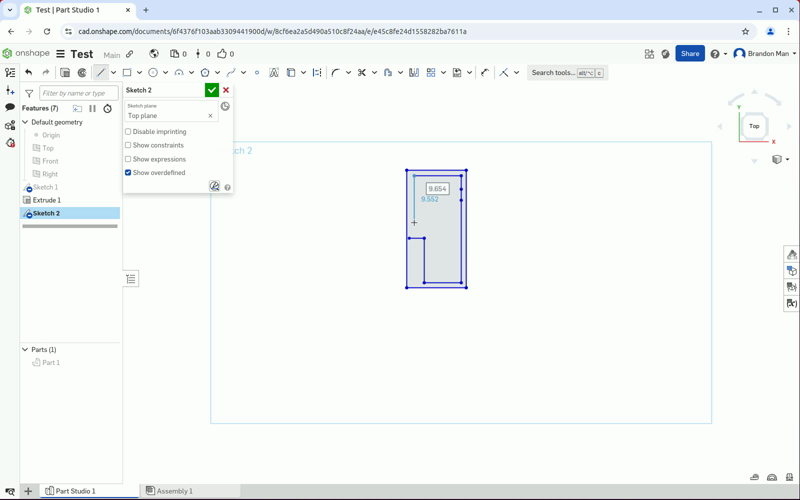
click(414, 222)
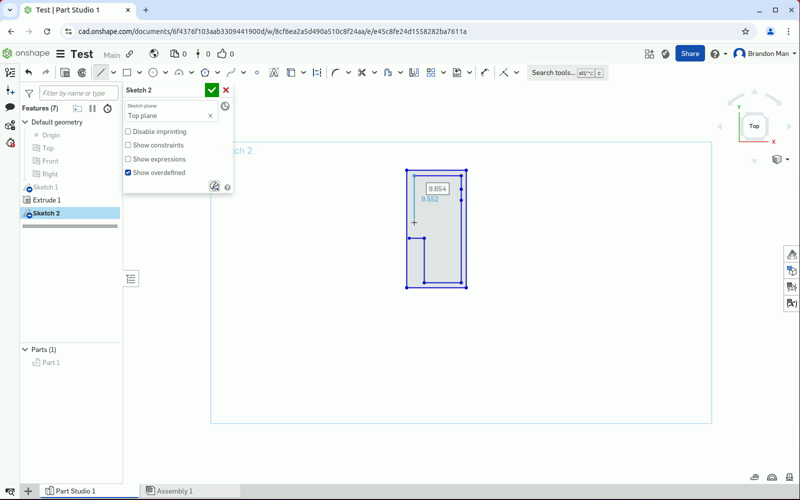
key_up(shift)
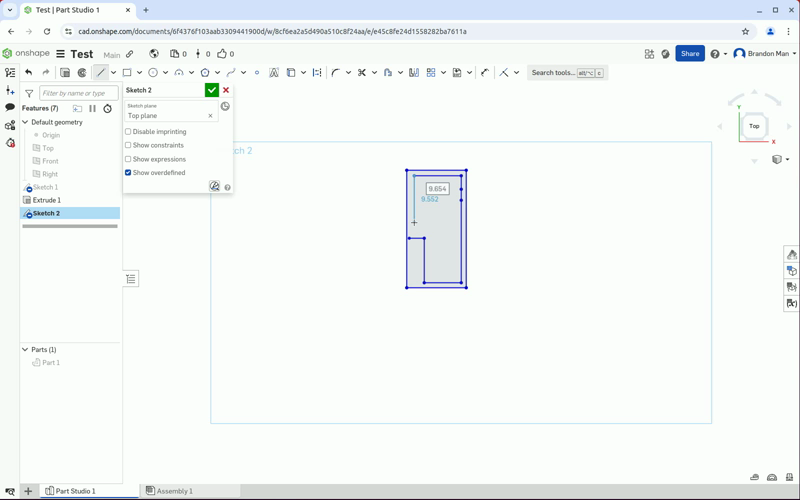
key_down(shift)
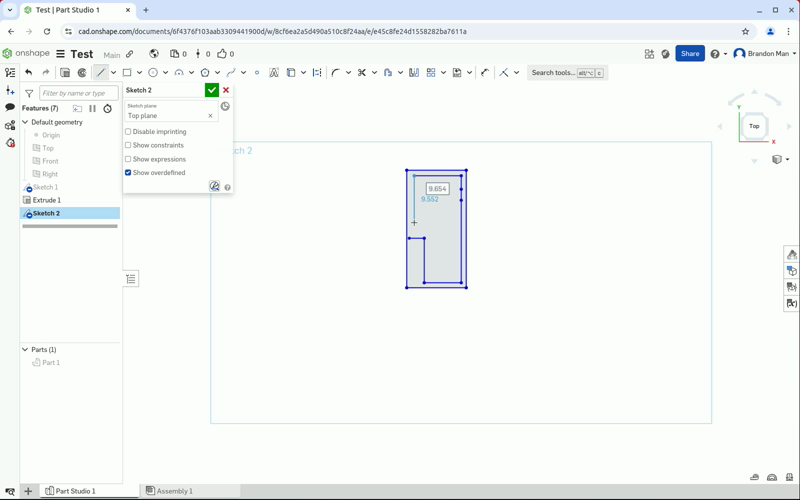
mouse_move(444, 222)
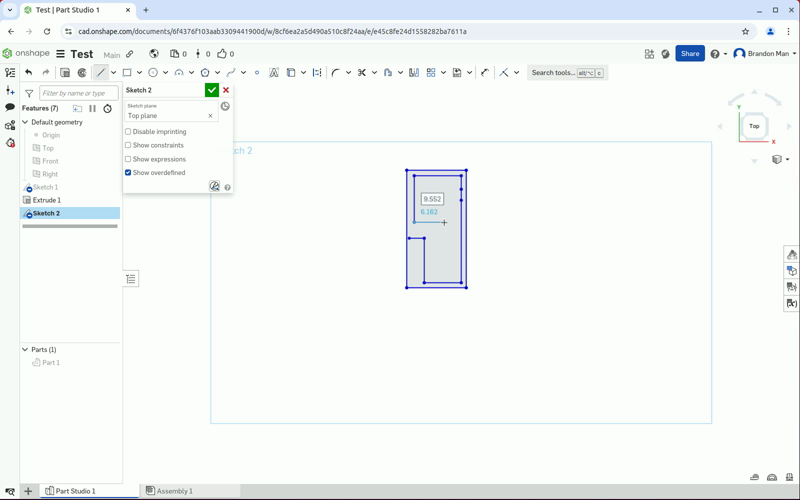
mouse_move(409, 222)
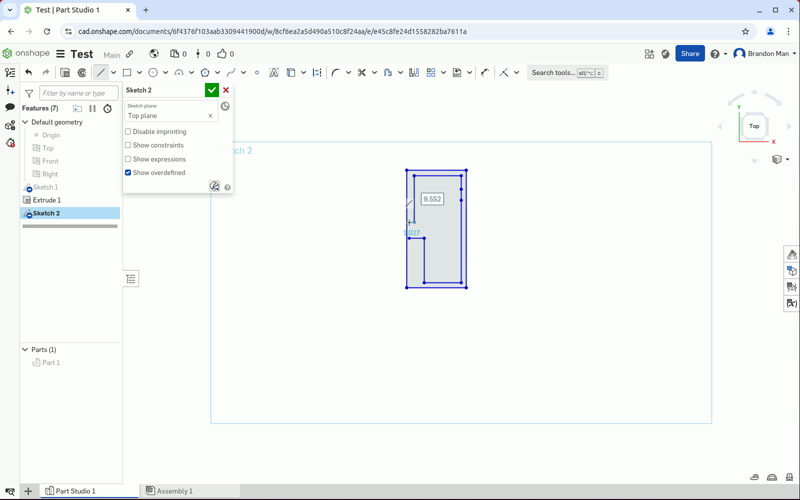
scroll(6)
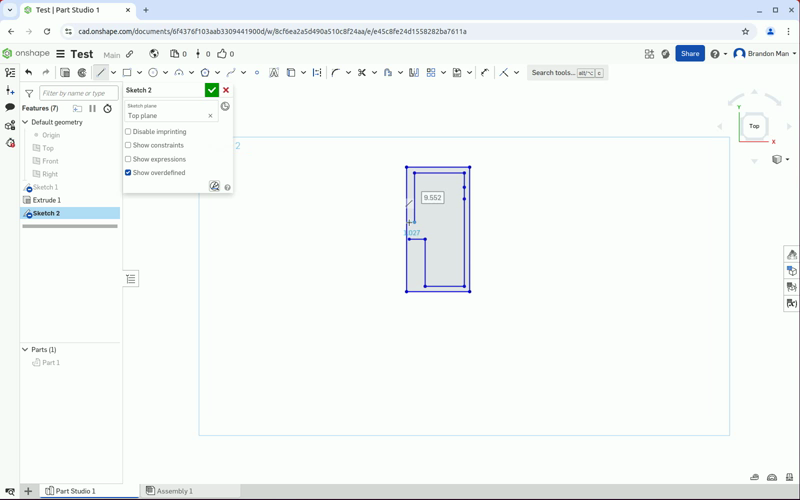
scroll(6)
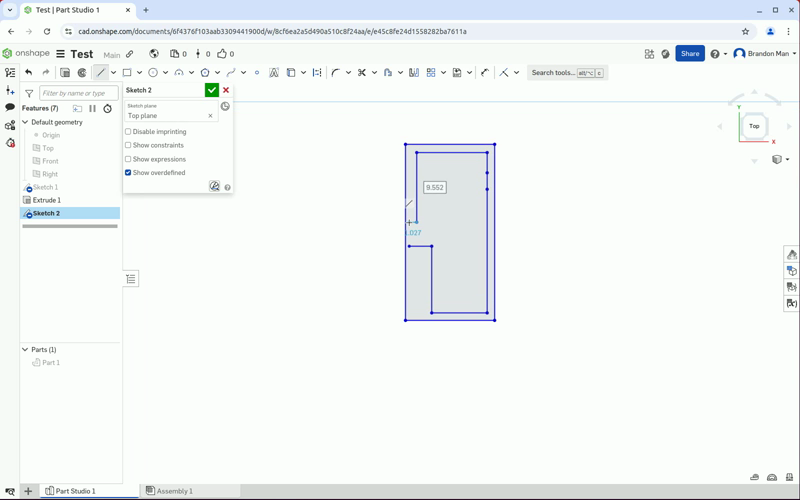
scroll(6)
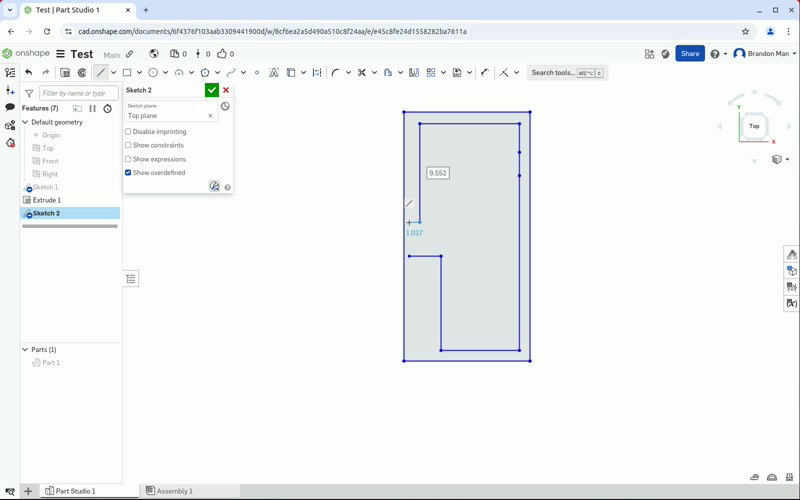
scroll(6)
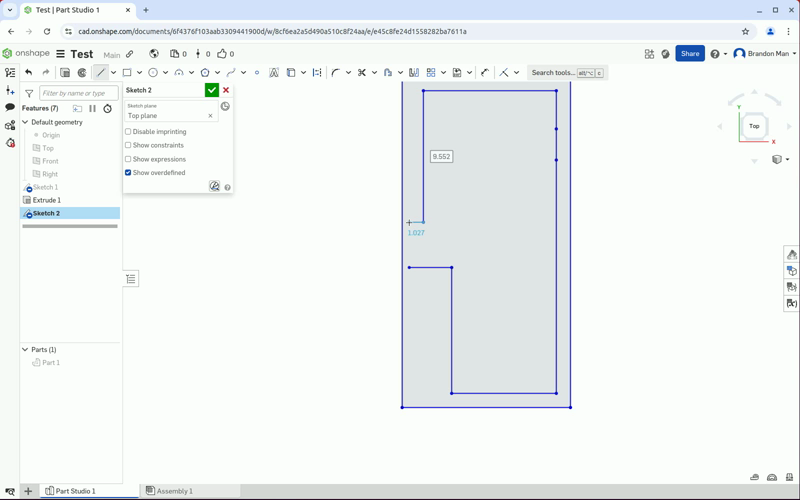
scroll(6)
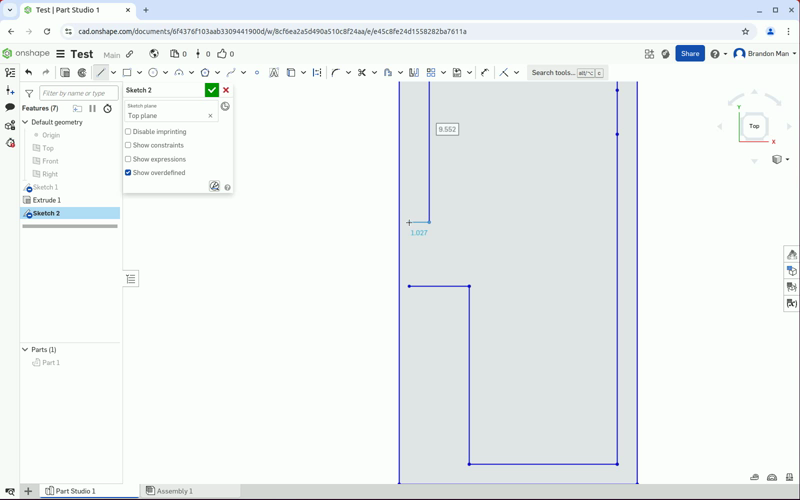
scroll(6)
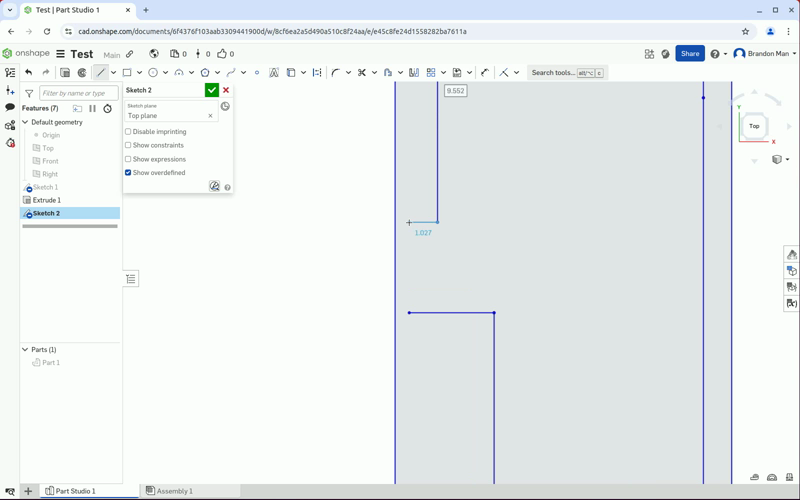
scroll(6)
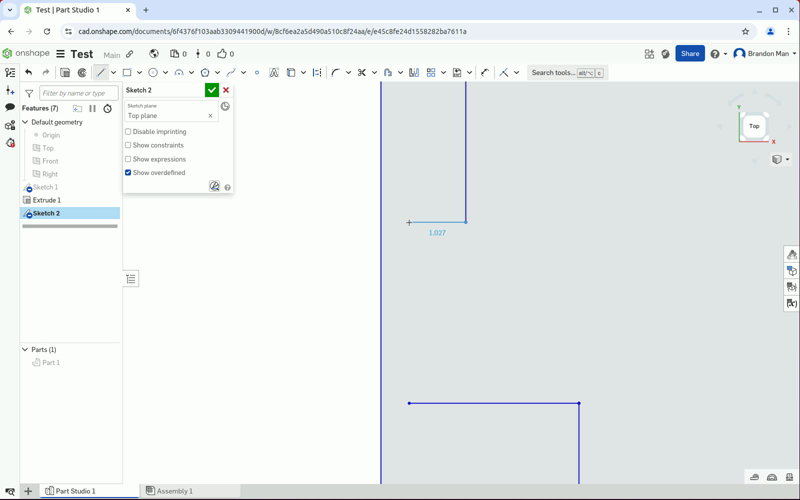
click(409, 222)
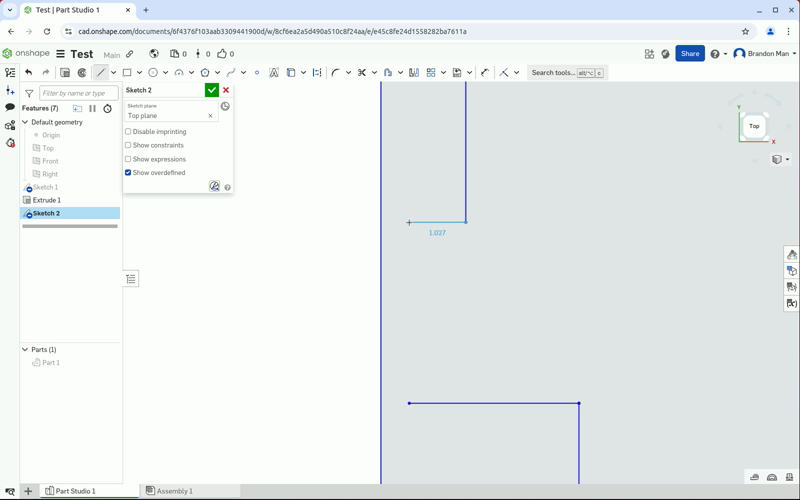
scroll(-6)
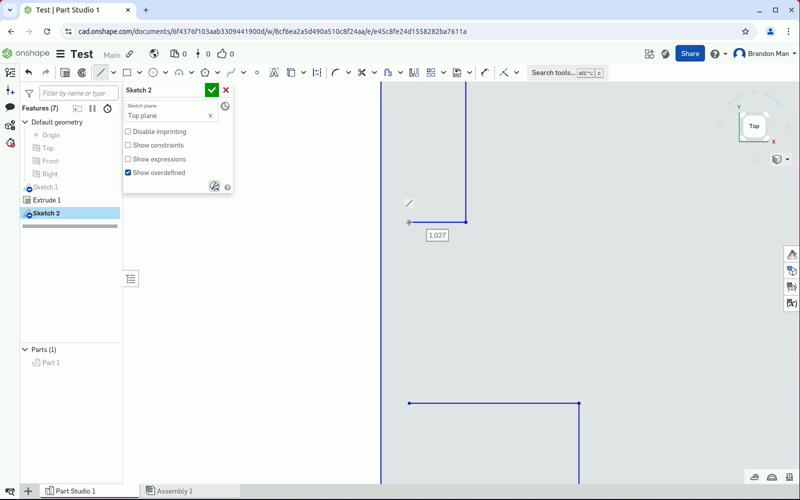
scroll(-6)
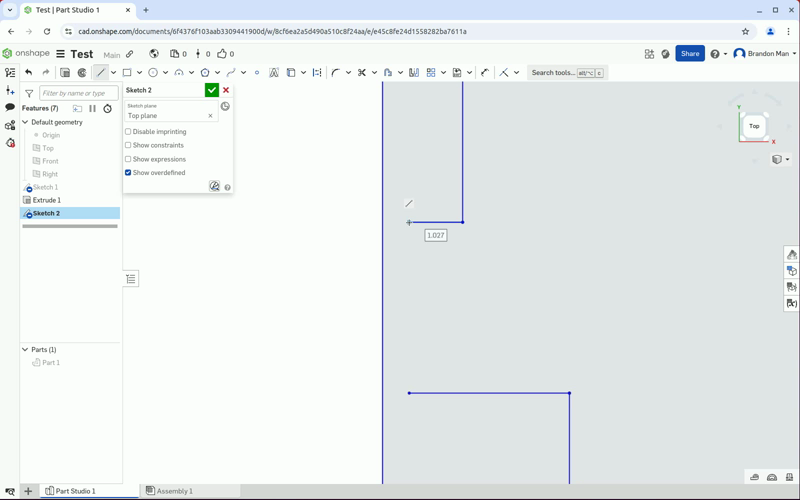
scroll(-6)
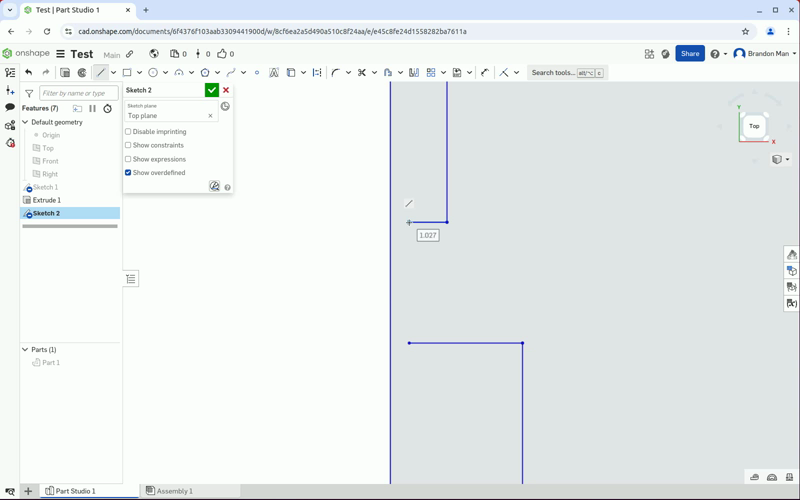
scroll(-6)
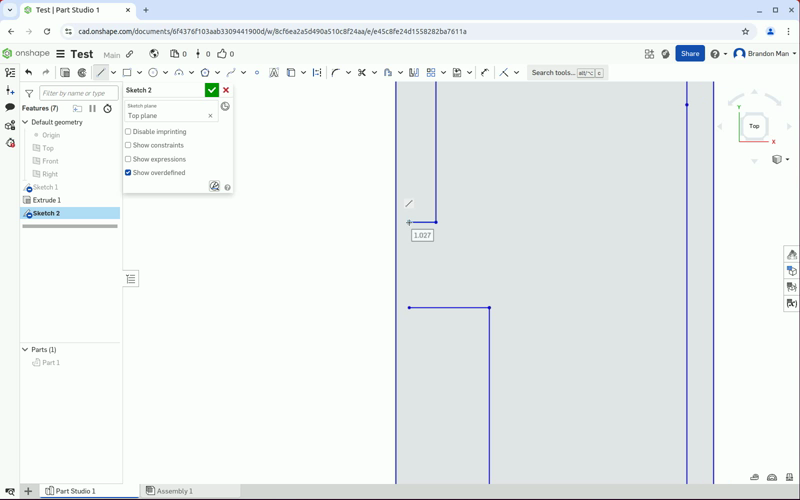
scroll(-6)
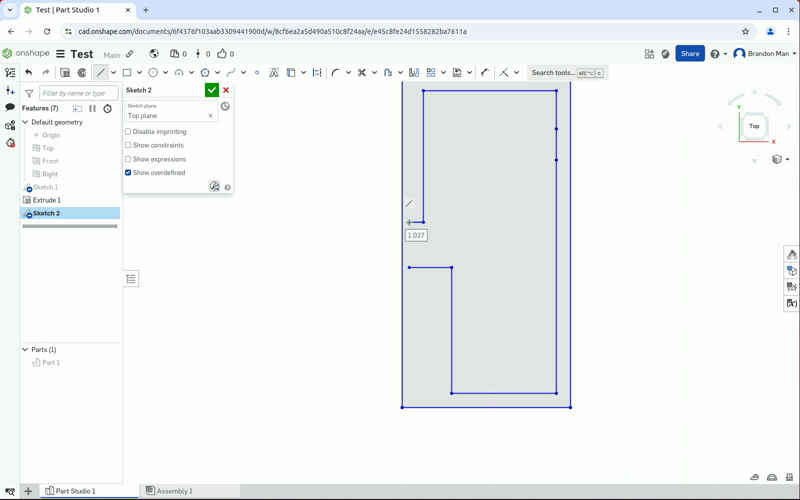
scroll(-6)
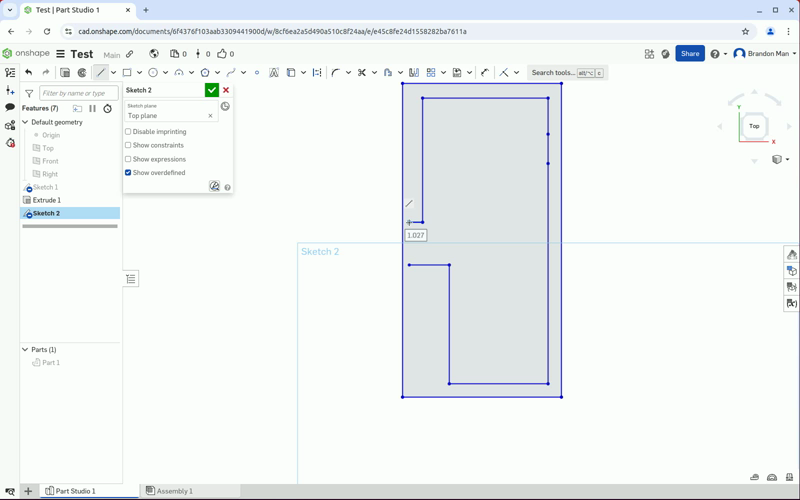
scroll(-6)
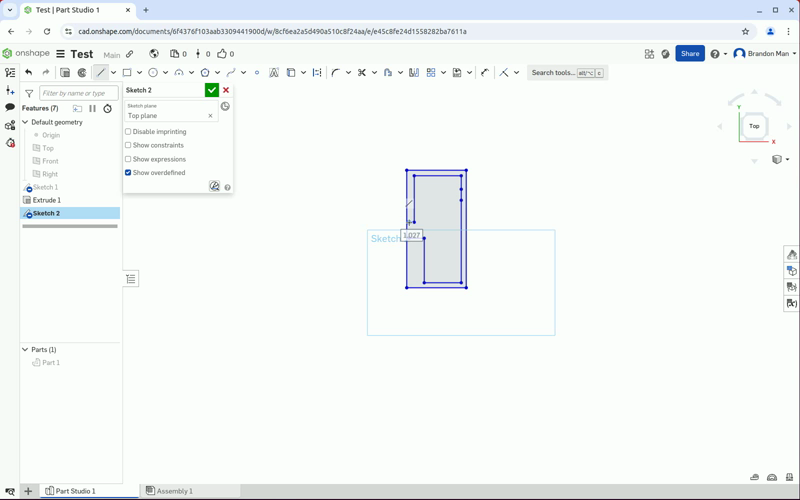
key_up(shift)
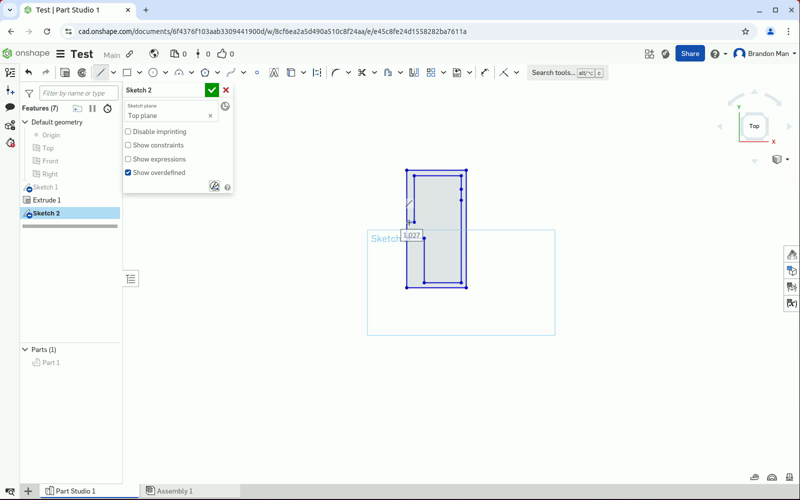
mouse_move(439, 222)
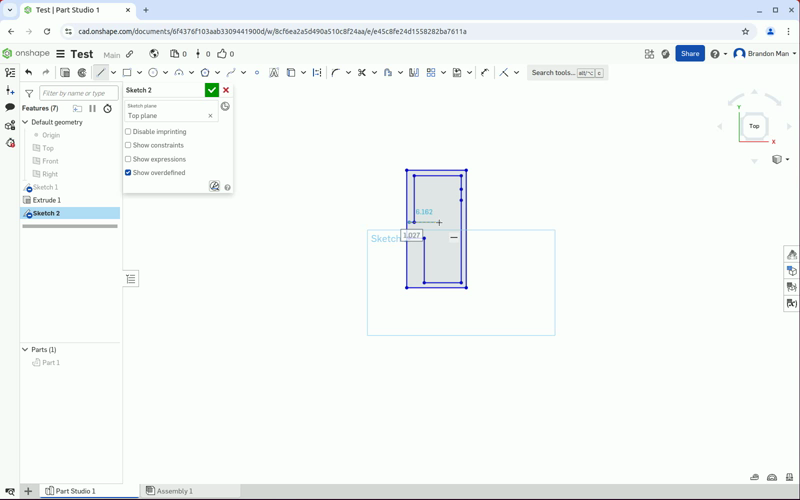
key_down(shift)
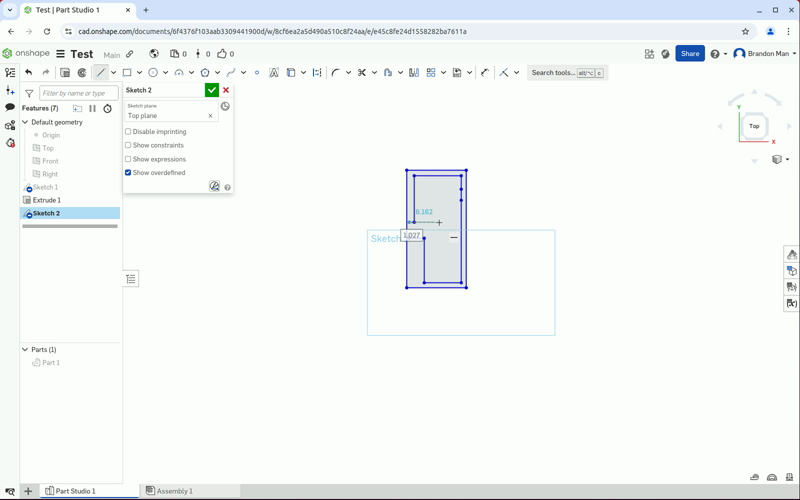
mouse_move(409, 238)
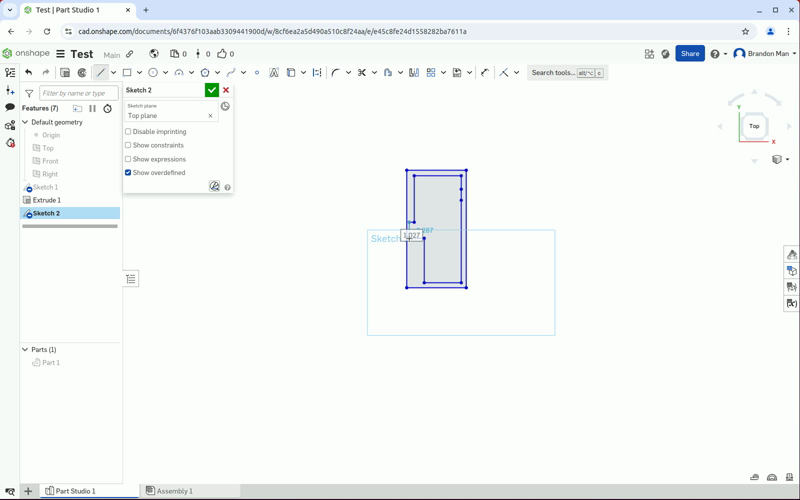
key_up(shift)
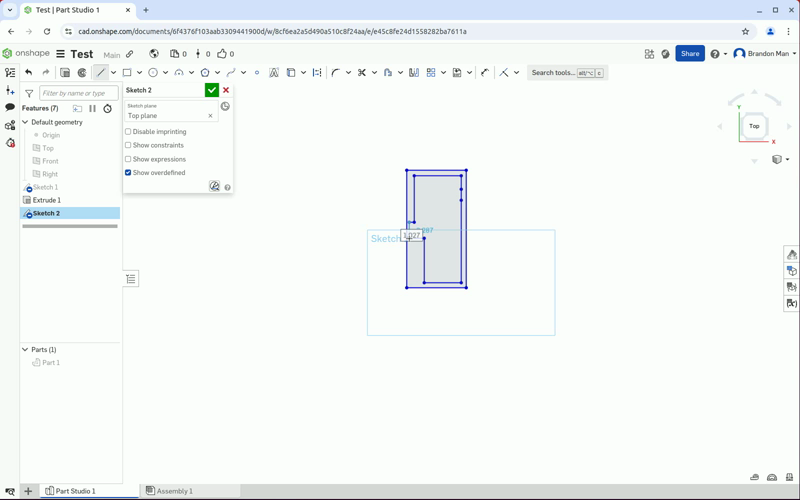
click(409, 238)
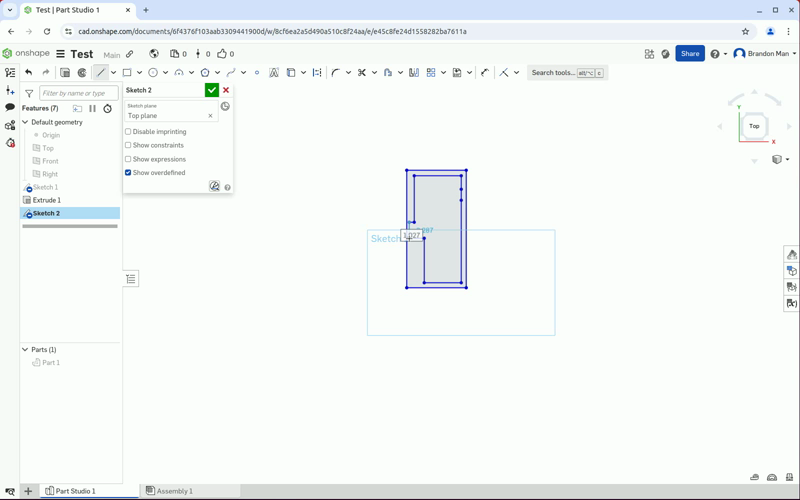
key(esc)
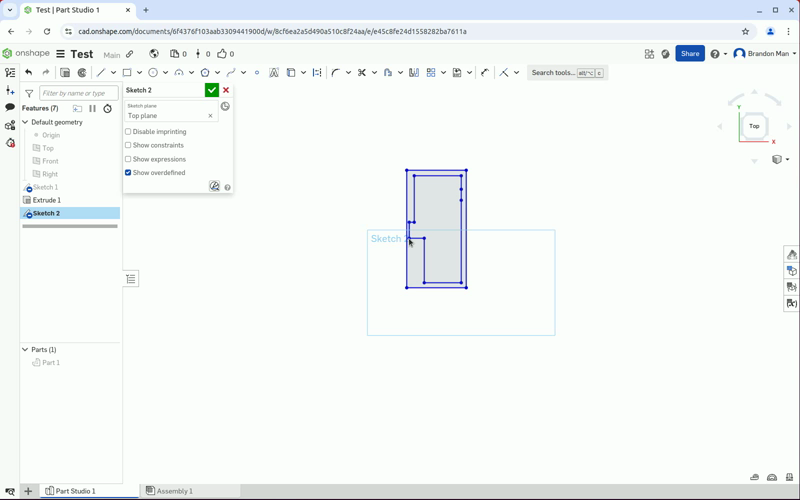
mouse_move(444, 285)
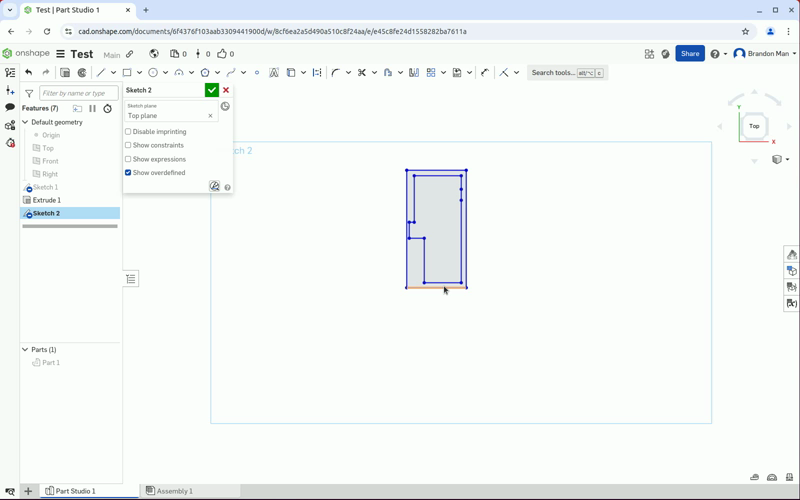
click(444, 285)
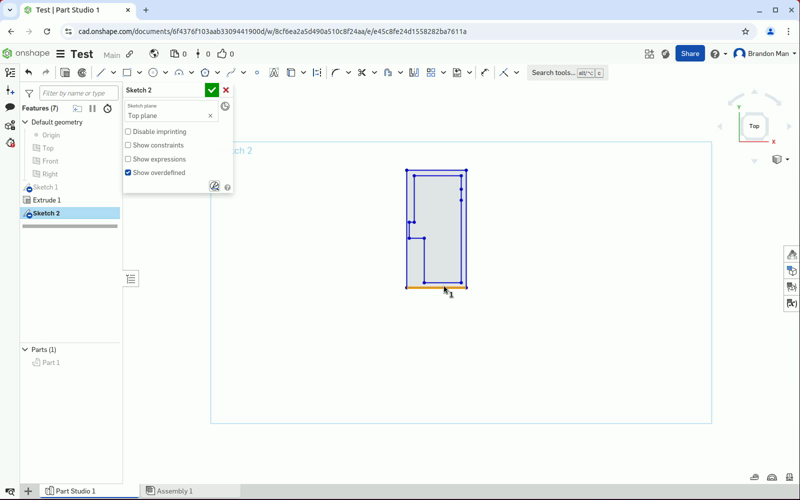
mouse_move(73, 352)
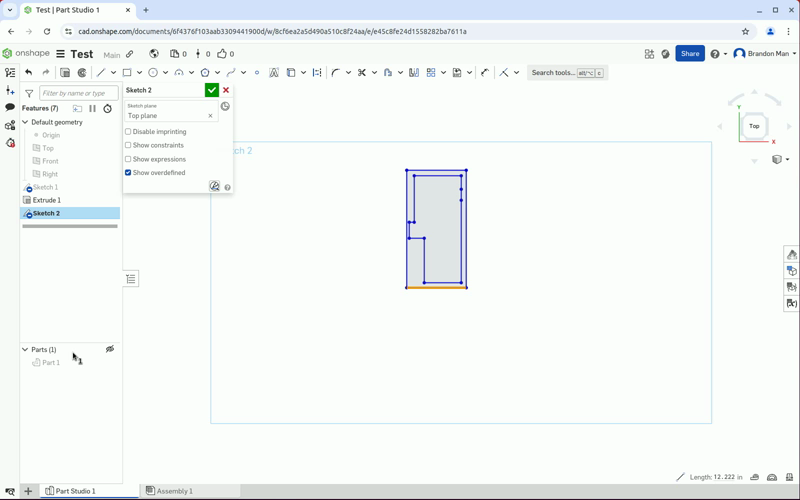
key(shift+y)
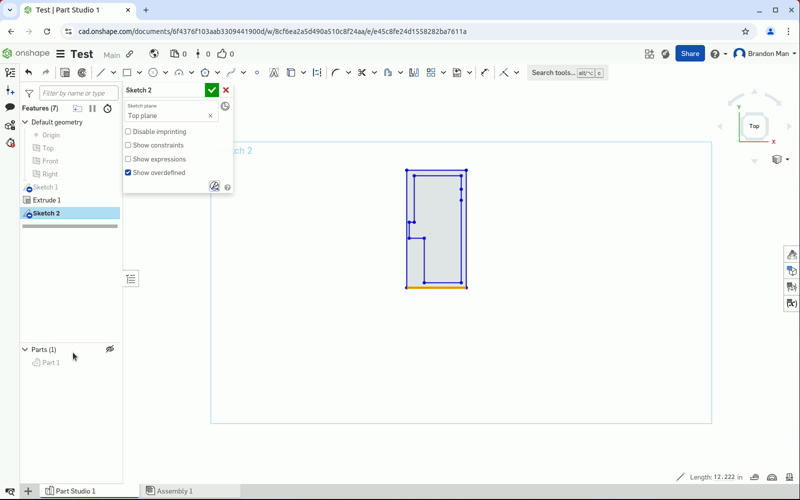
key(shift+e)
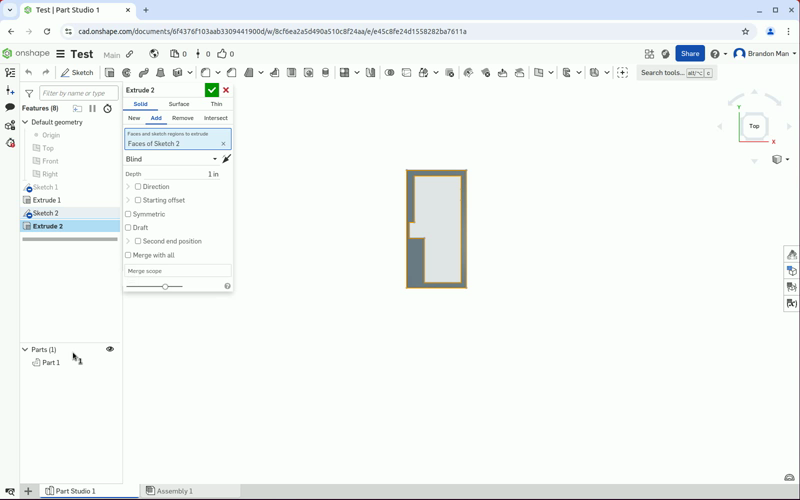
mouse_move(143, 106)
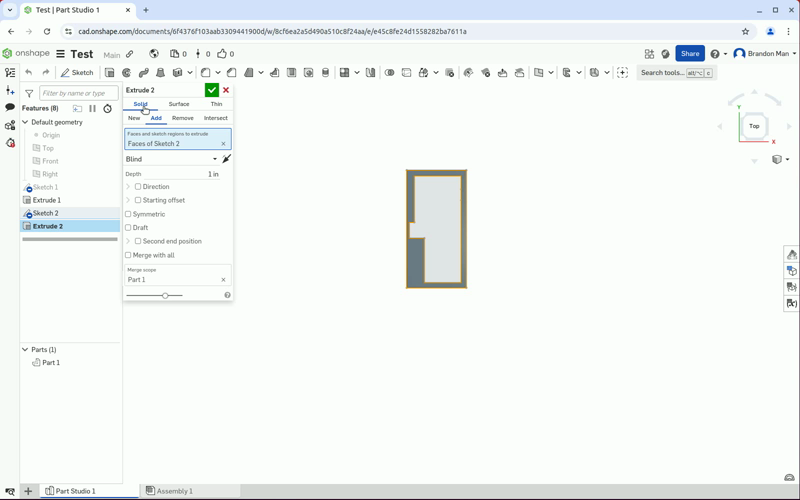
click(143, 106)
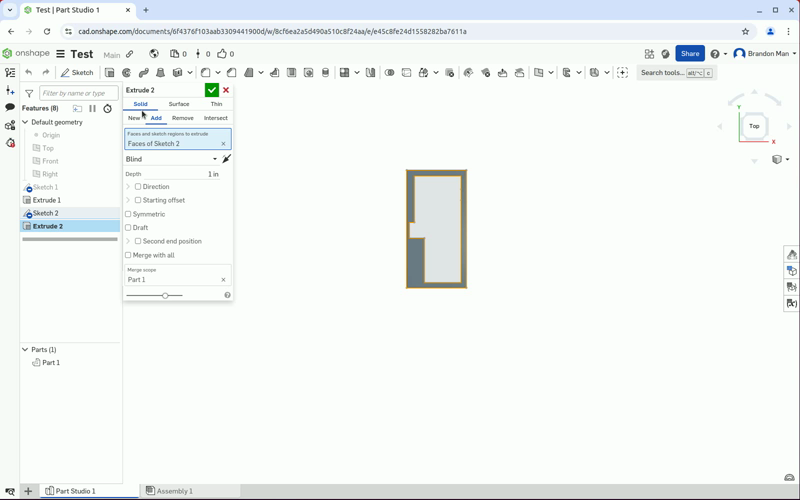
mouse_move(137, 120)
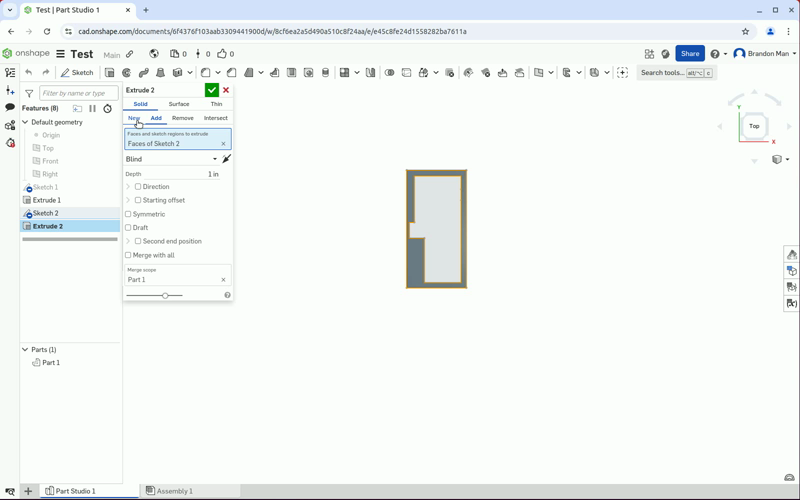
click(137, 120)
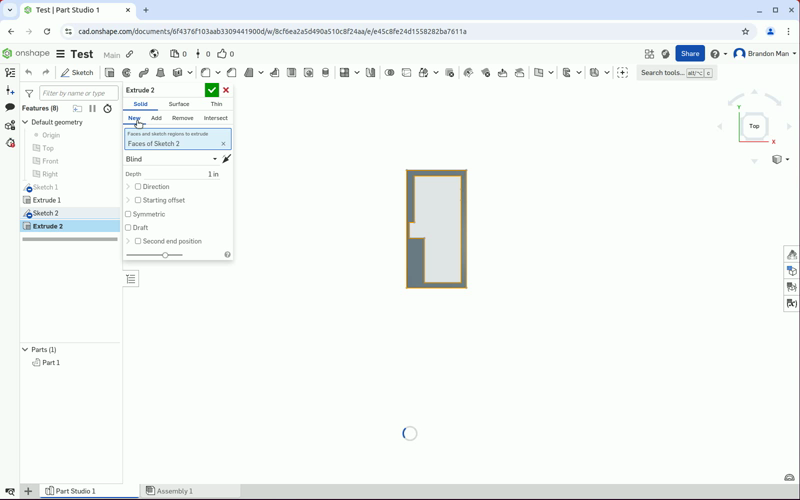
key(tab, 4)
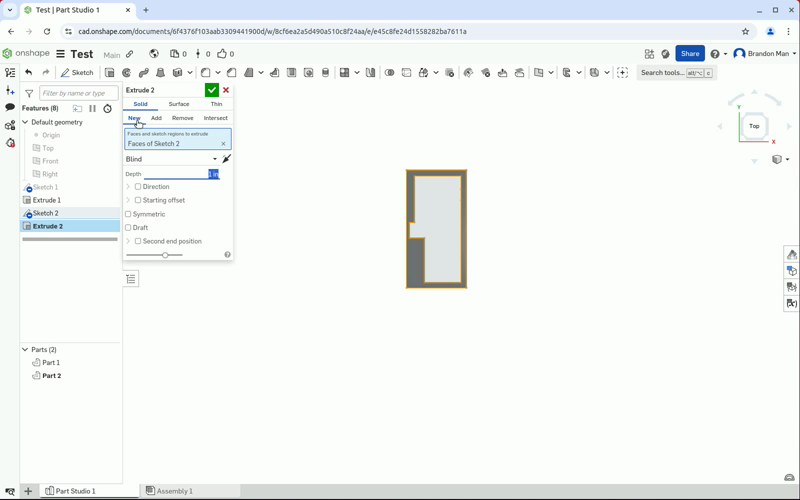
text(-0.241)
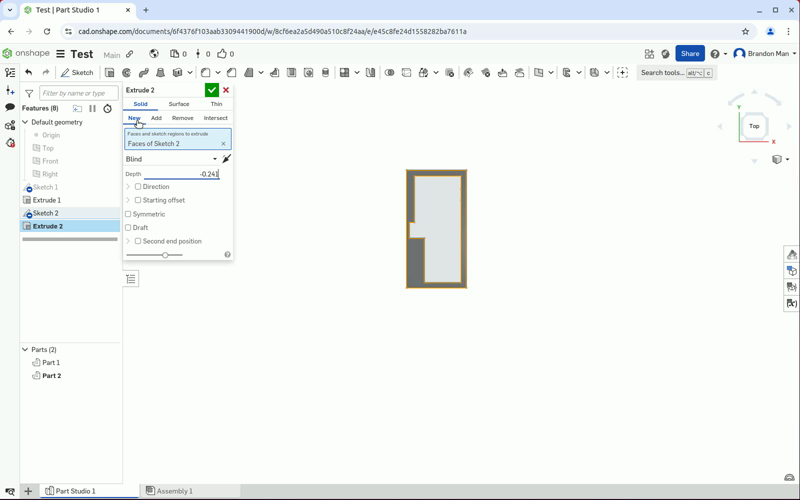
key(enter)
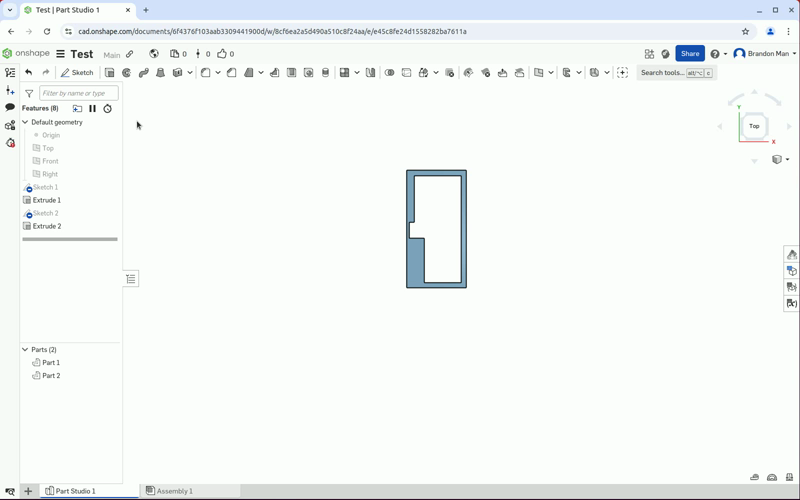
key(shift+h)
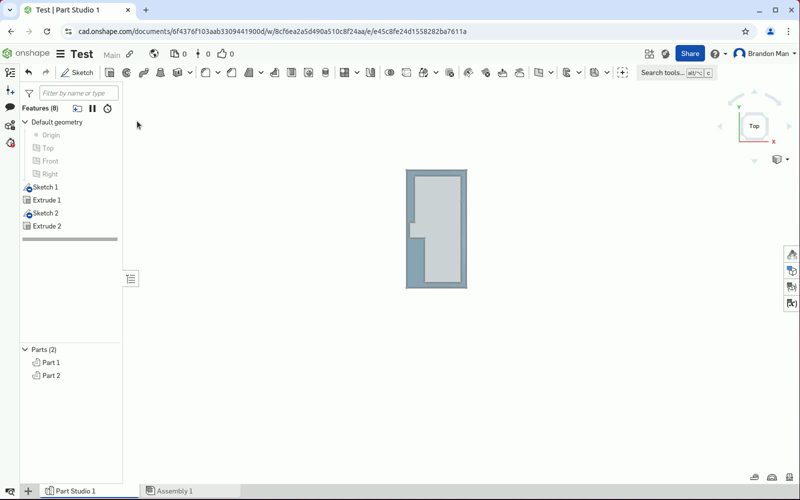
key(shift+h)
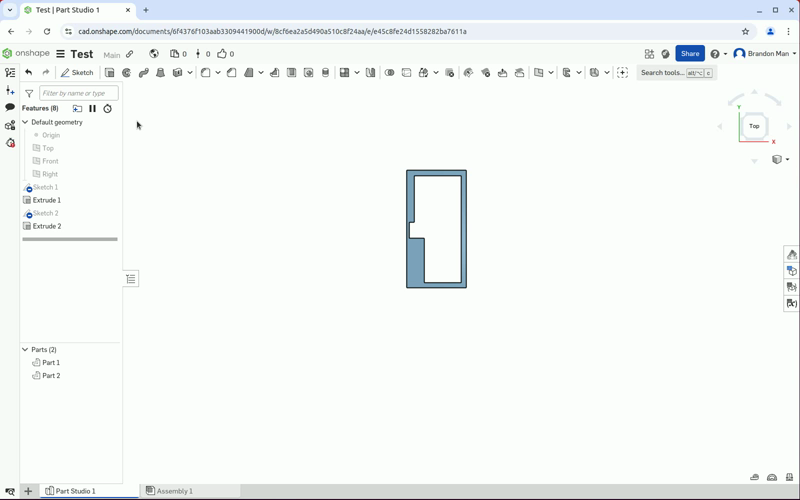
mouse_move(73, 189)
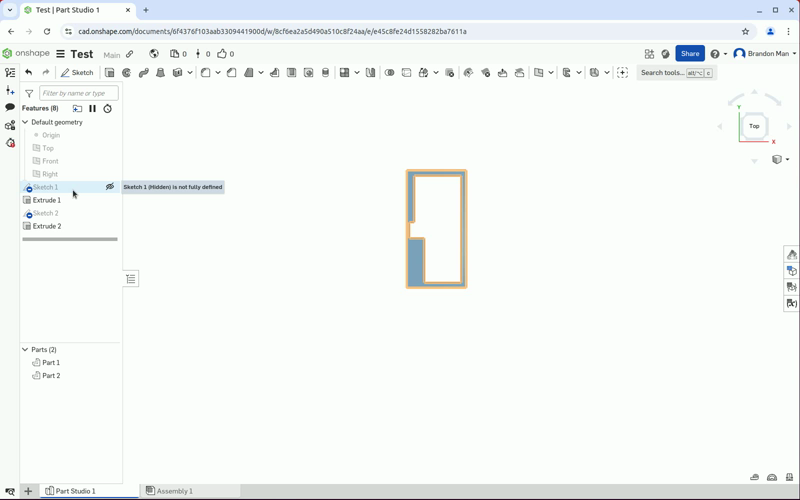
click(73, 189)
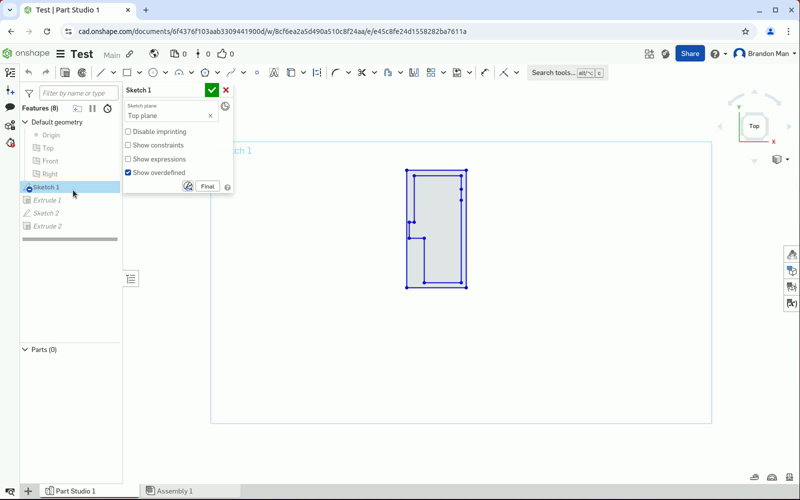
mouse_move(229, 92)
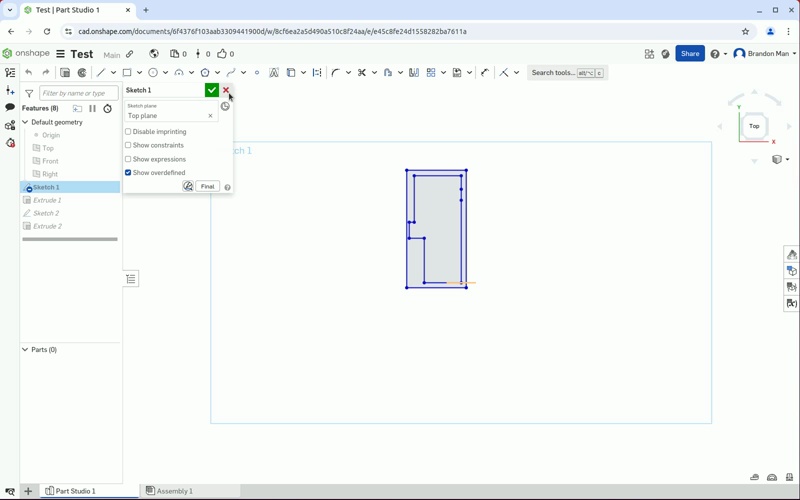
click(229, 92)
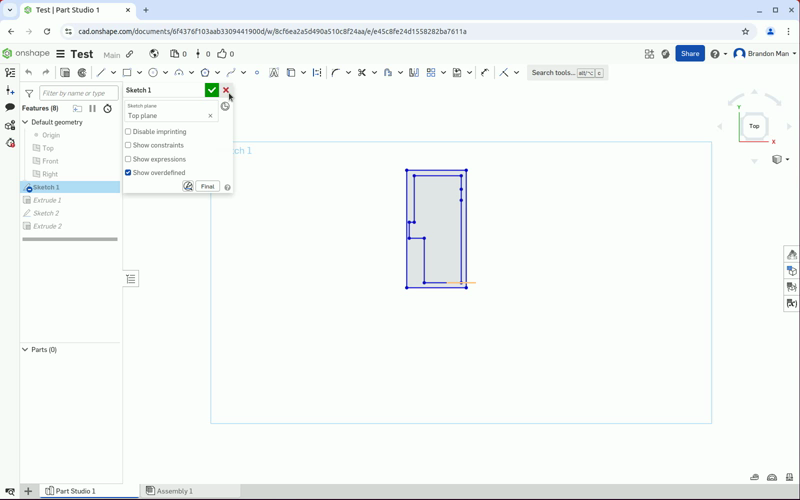
key(shift+s)
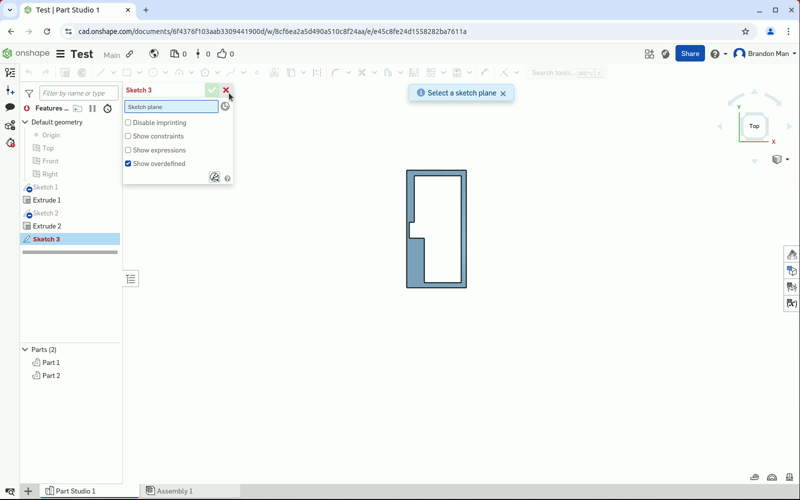
mouse_move(73, 150)
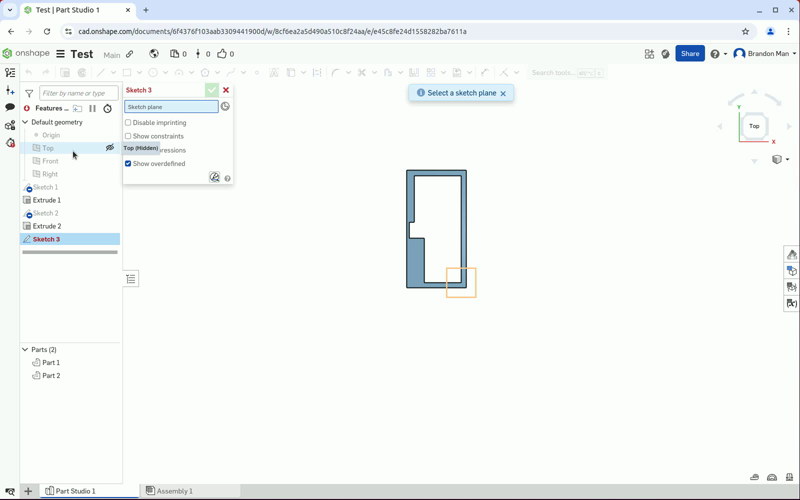
click(73, 150)
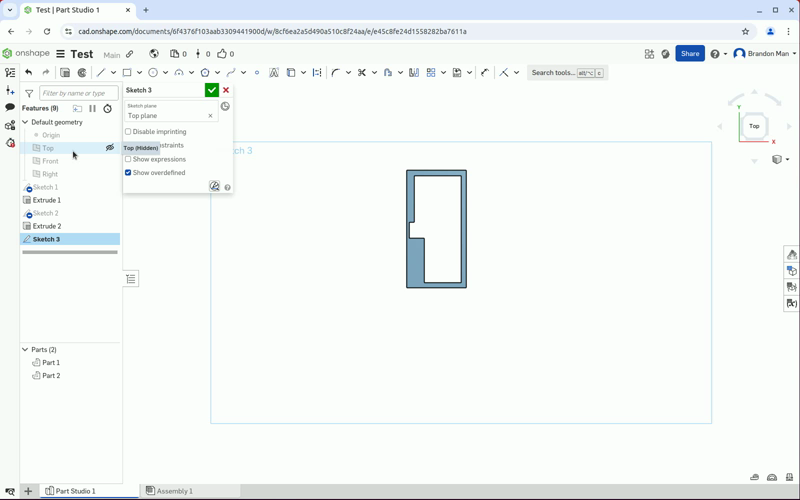
mouse_move(73, 352)
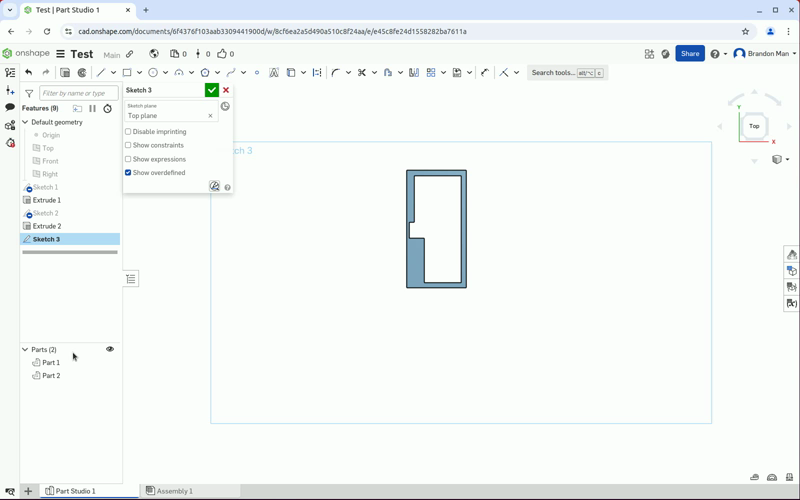
key(y)
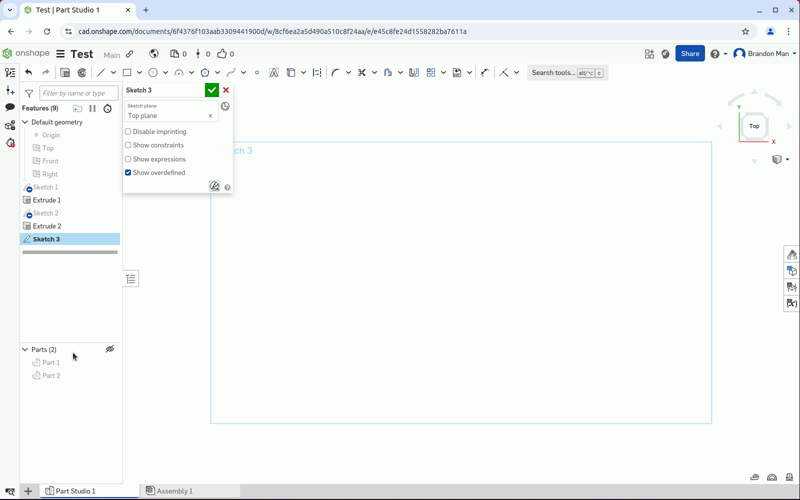
key(l)
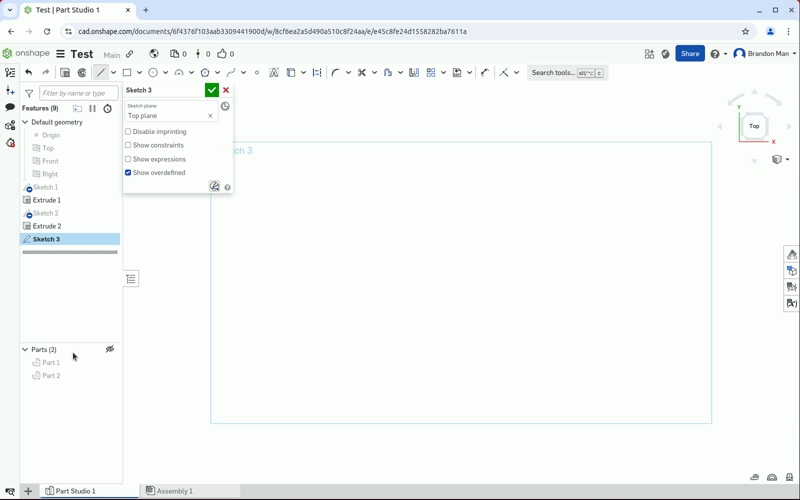
key_down(shift)
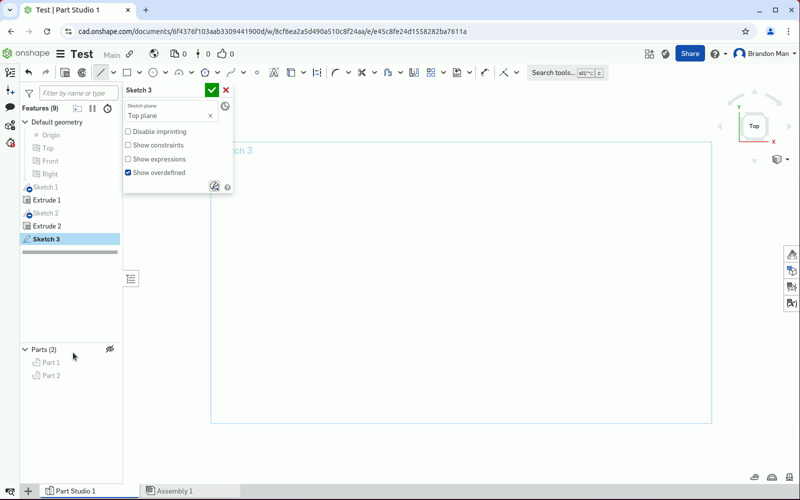
mouse_move(409, 238)
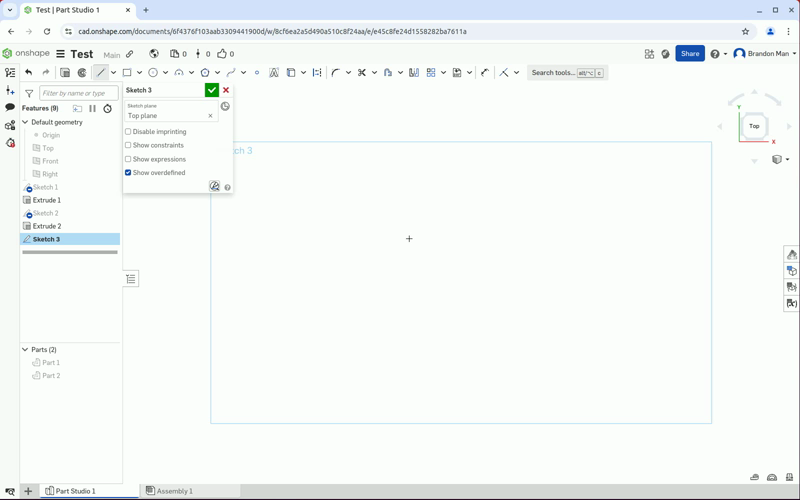
click(409, 238)
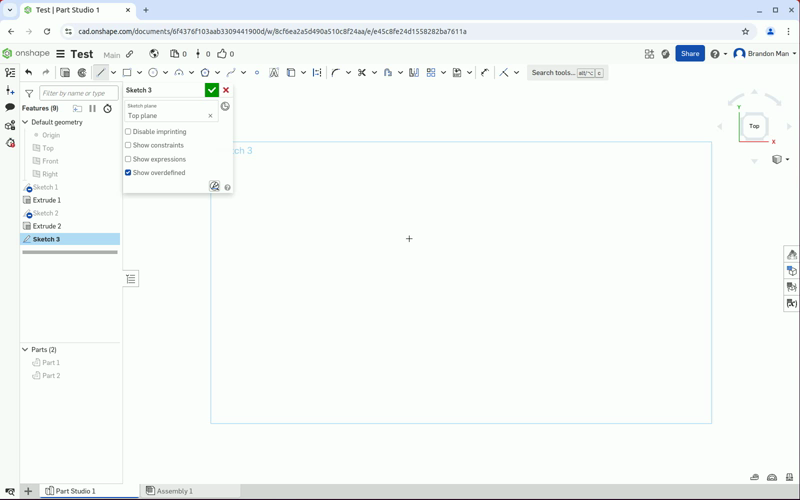
key_up(shift)
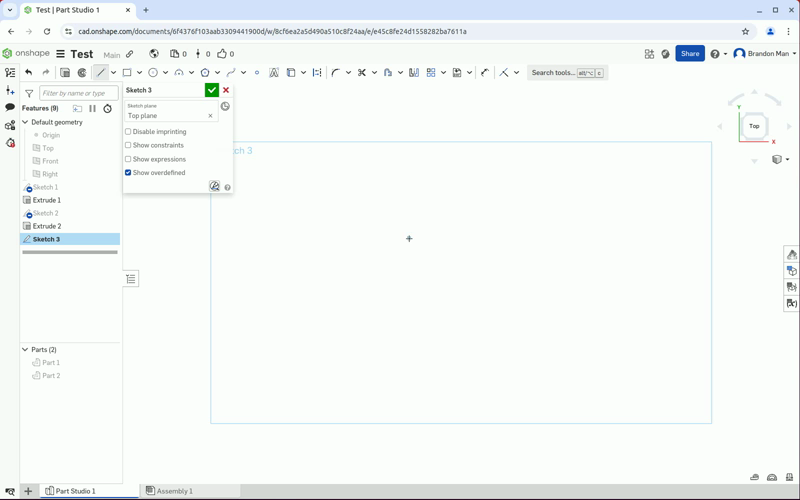
key_down(shift)
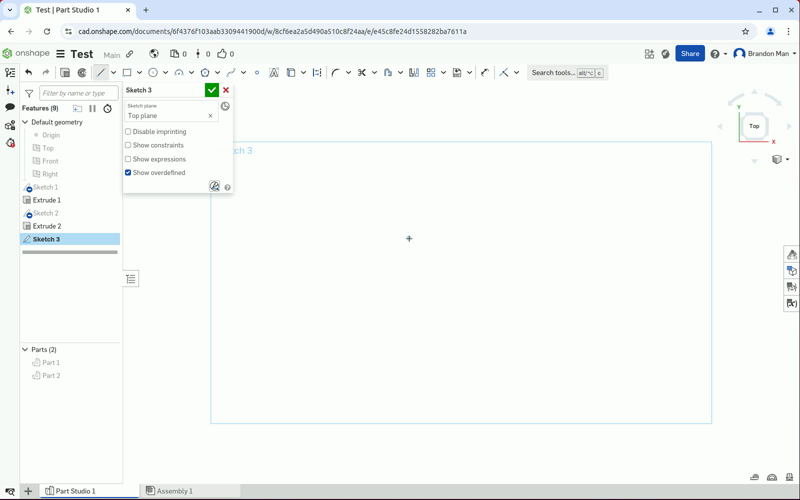
mouse_move(439, 238)
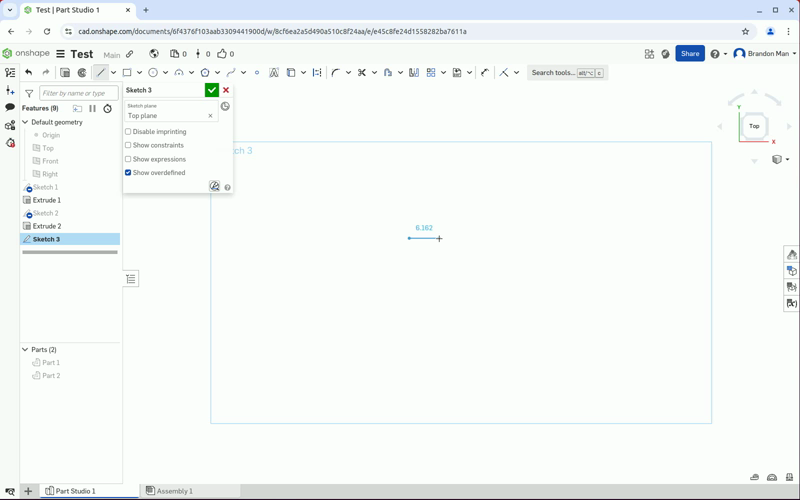
mouse_move(423, 238)
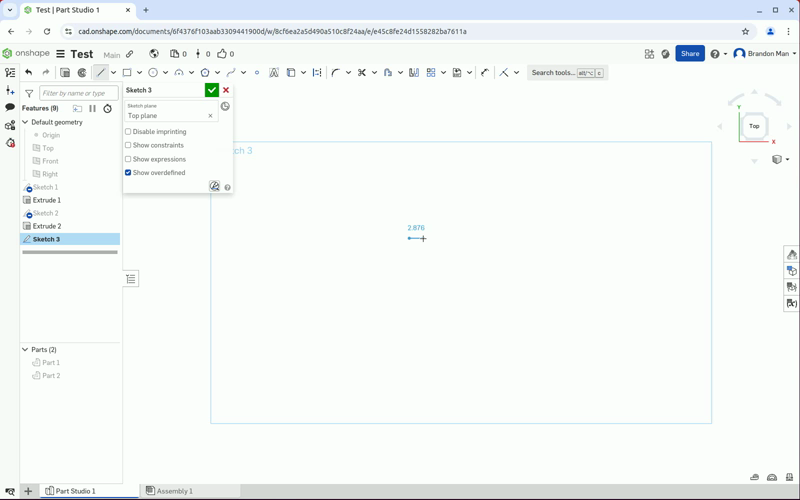
click(423, 238)
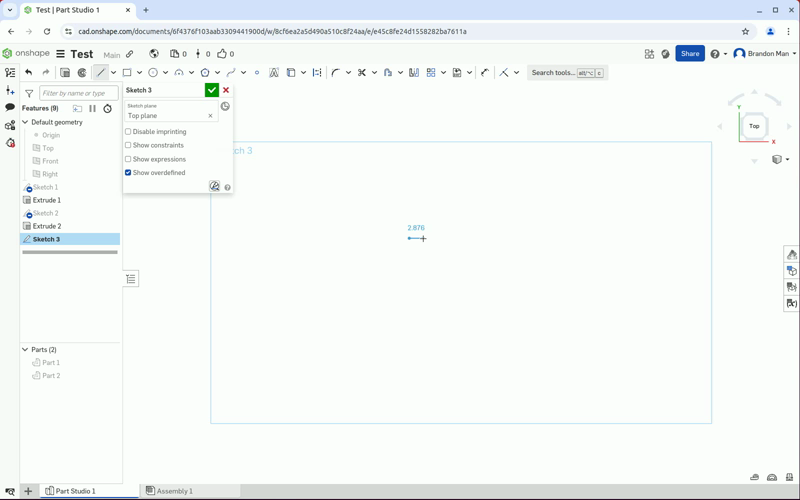
key_up(shift)
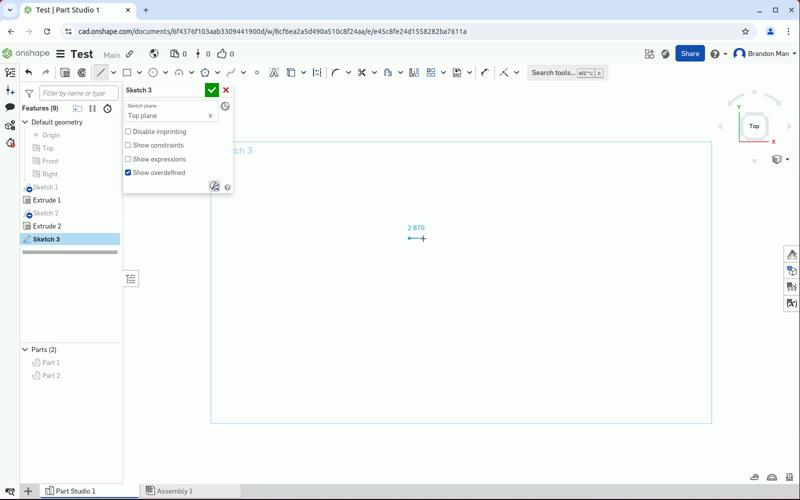
key_down(shift)
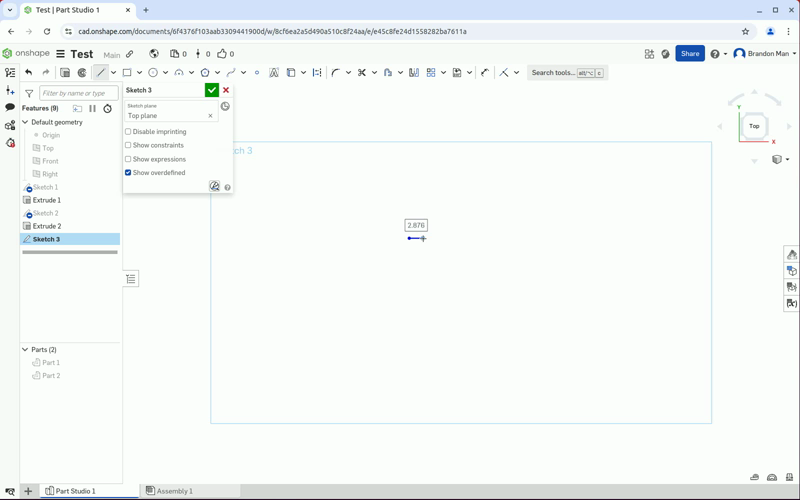
mouse_move(453, 238)
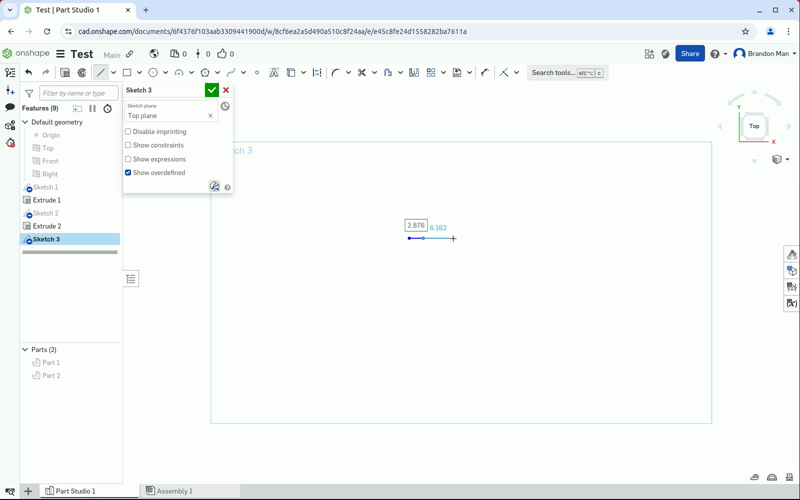
mouse_move(423, 283)
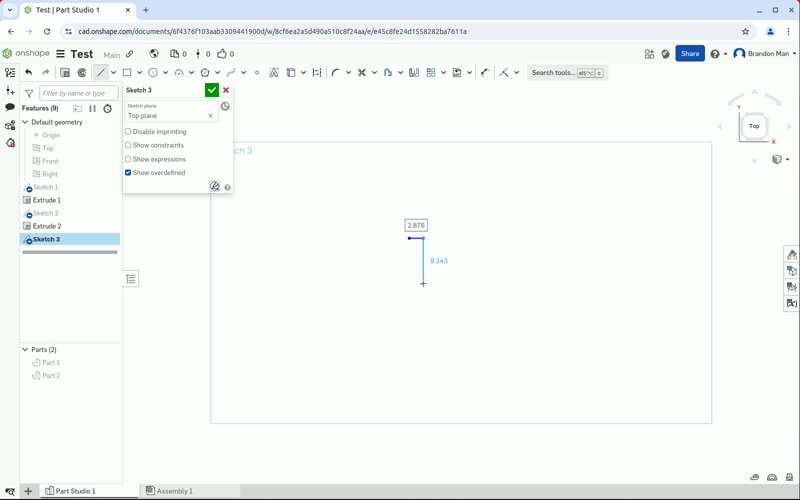
click(423, 283)
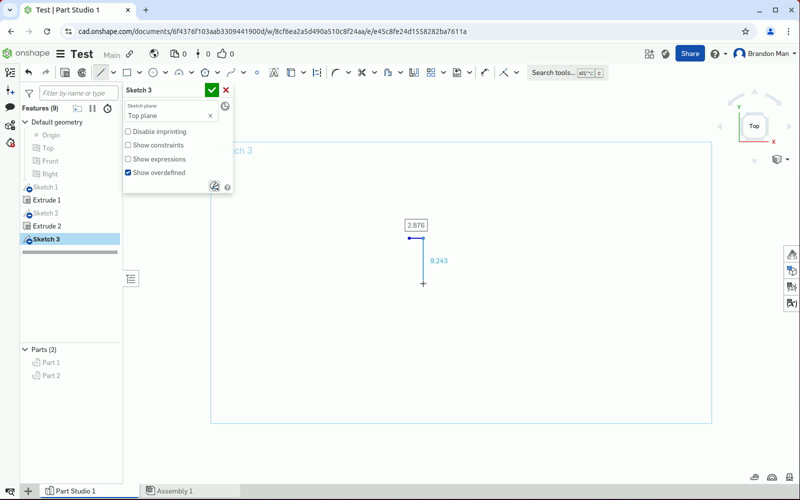
key_up(shift)
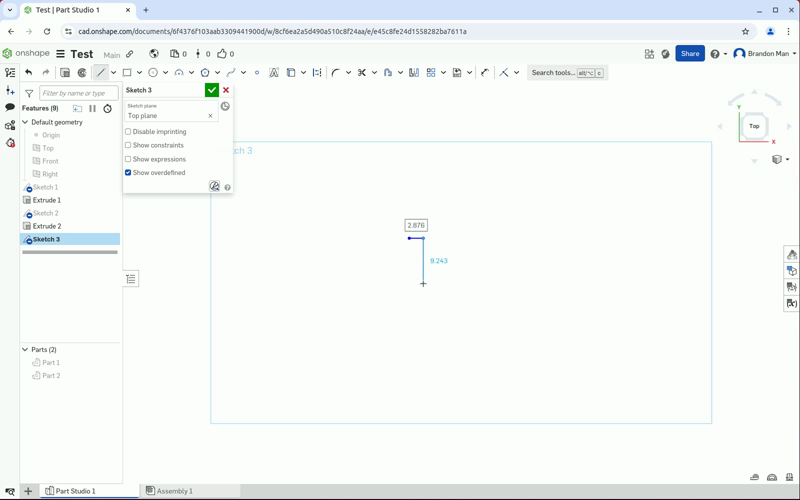
key_down(shift)
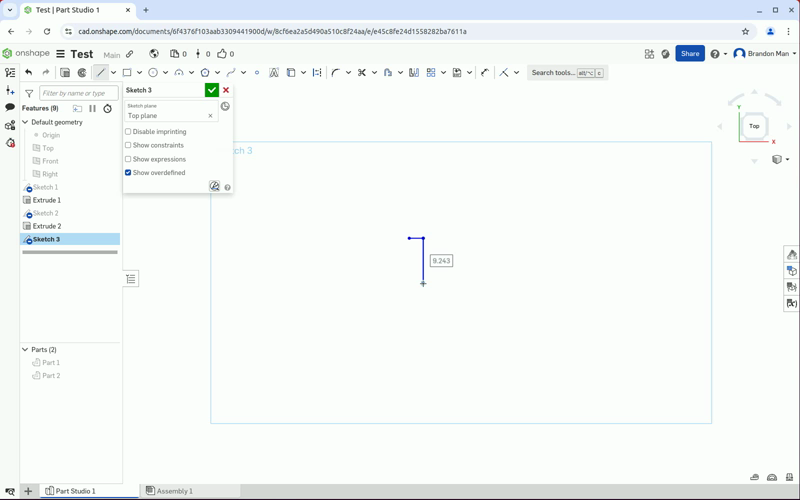
mouse_move(453, 283)
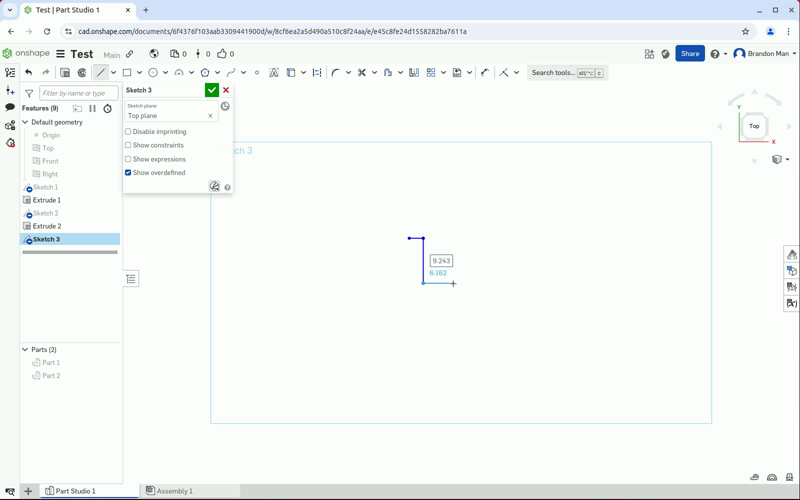
mouse_move(461, 283)
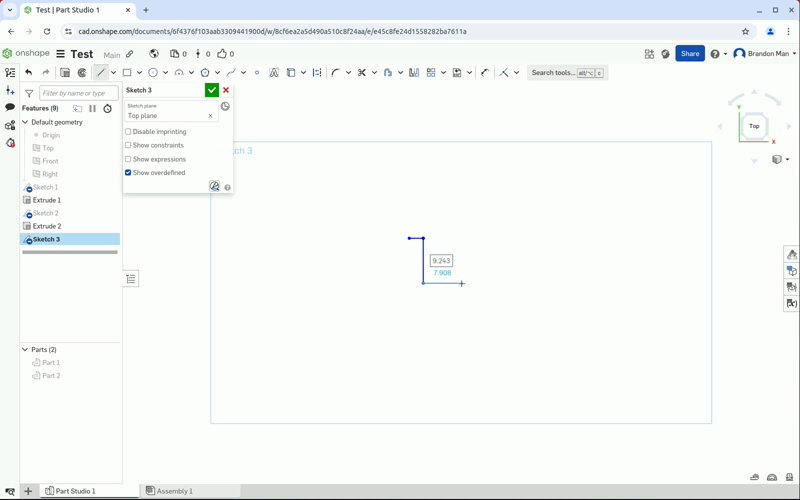
click(461, 283)
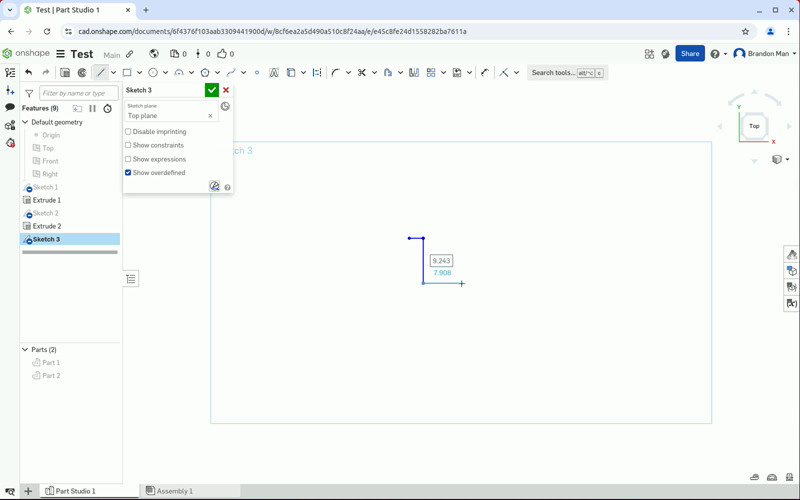
key_up(shift)
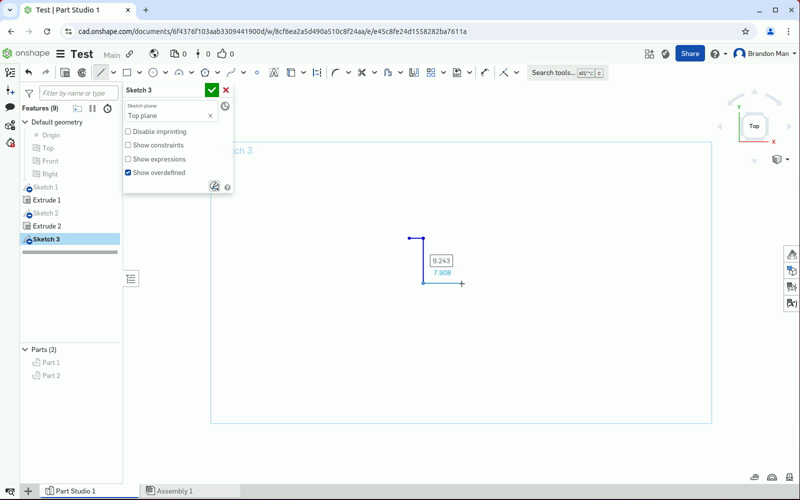
key_down(shift)
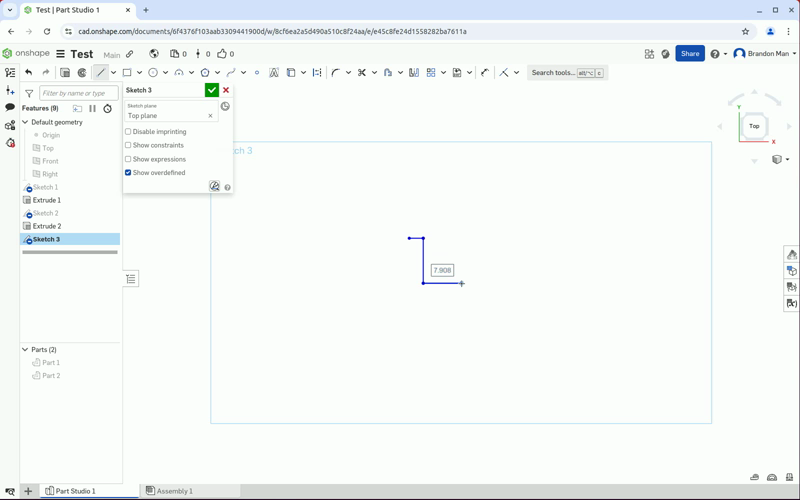
mouse_move(461, 200)
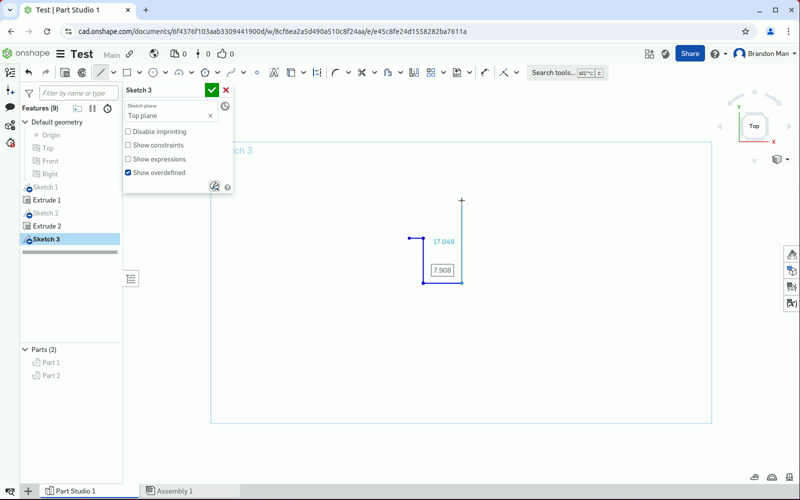
click(461, 200)
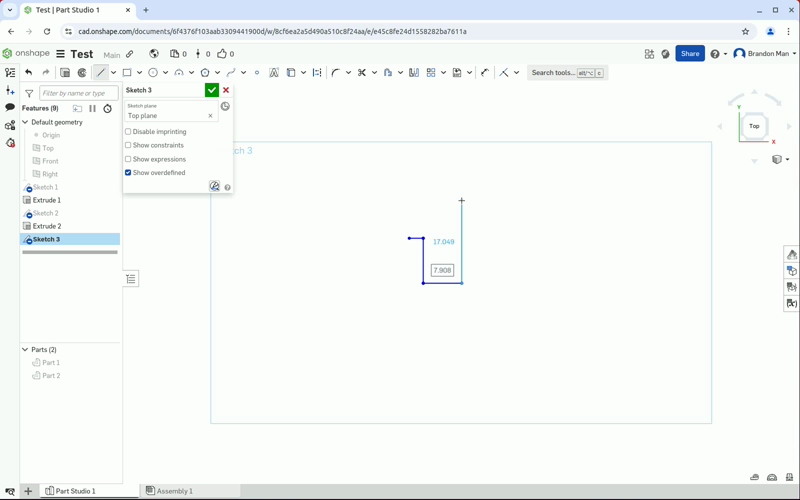
key_up(shift)
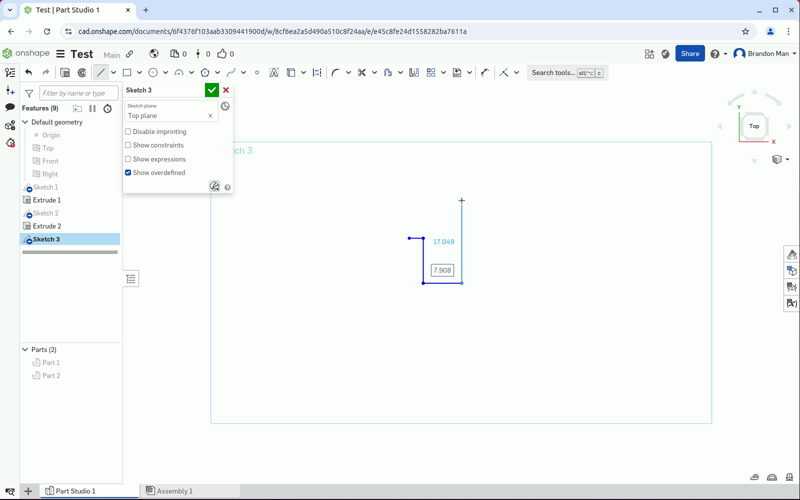
key_down(shift)
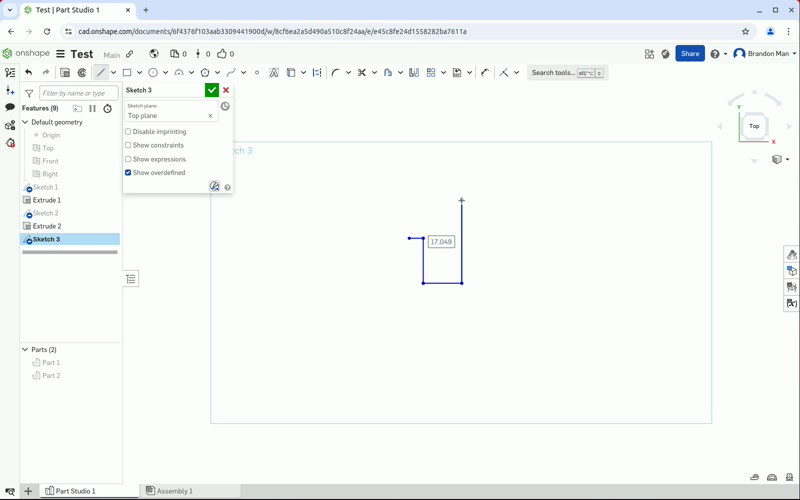
mouse_move(491, 200)
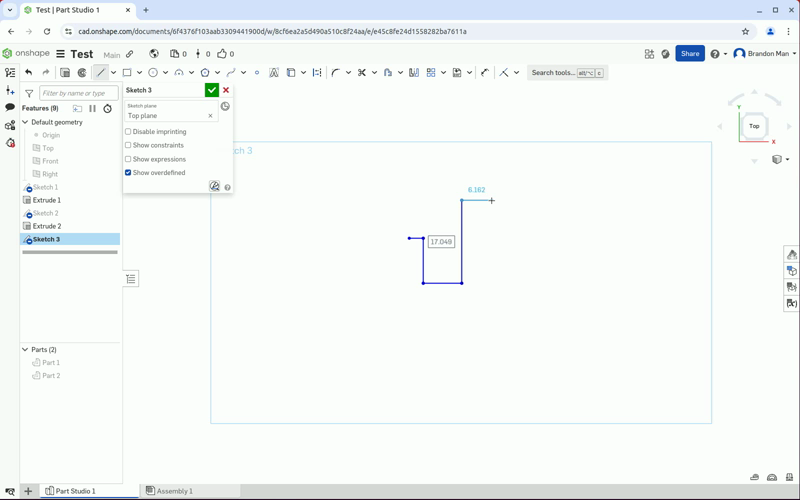
mouse_move(460, 200)
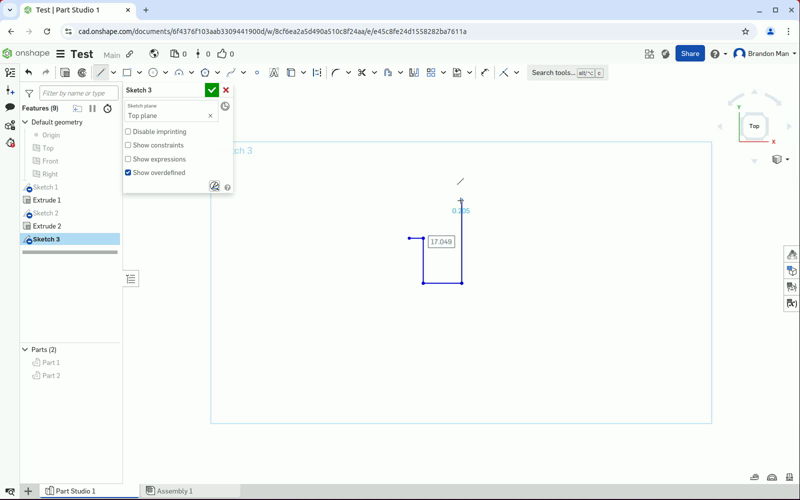
scroll(6)
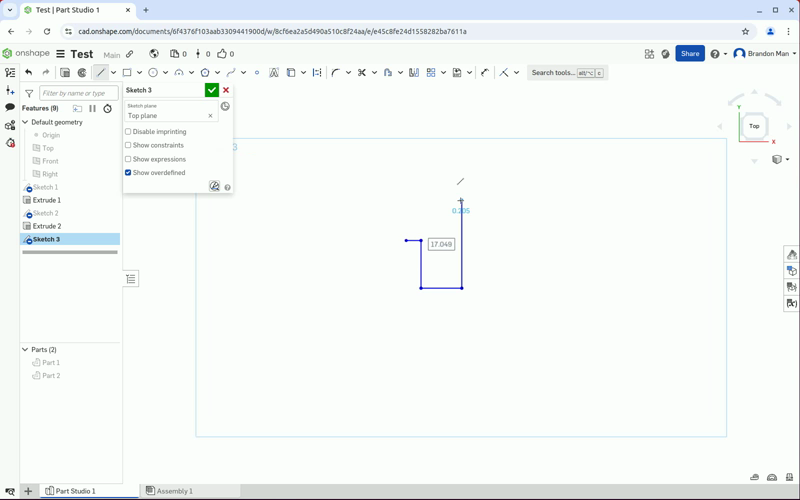
scroll(6)
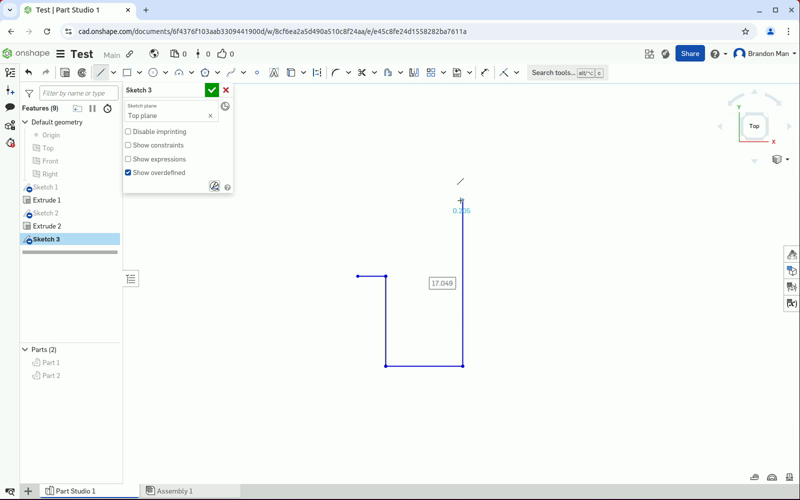
scroll(6)
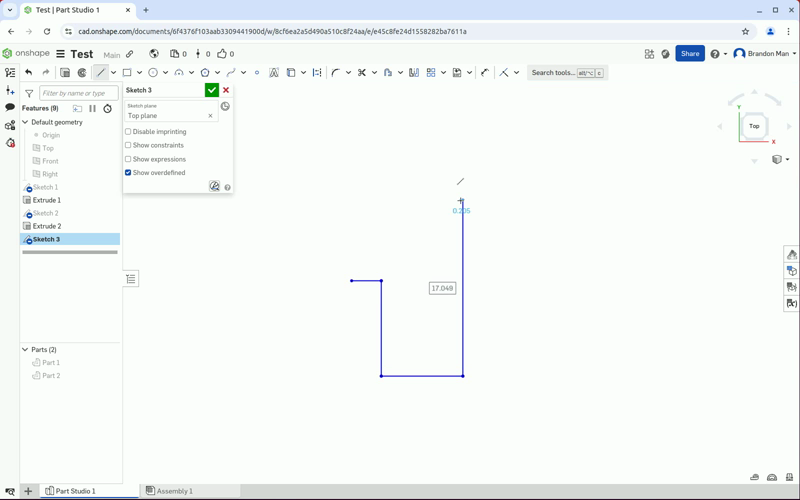
scroll(6)
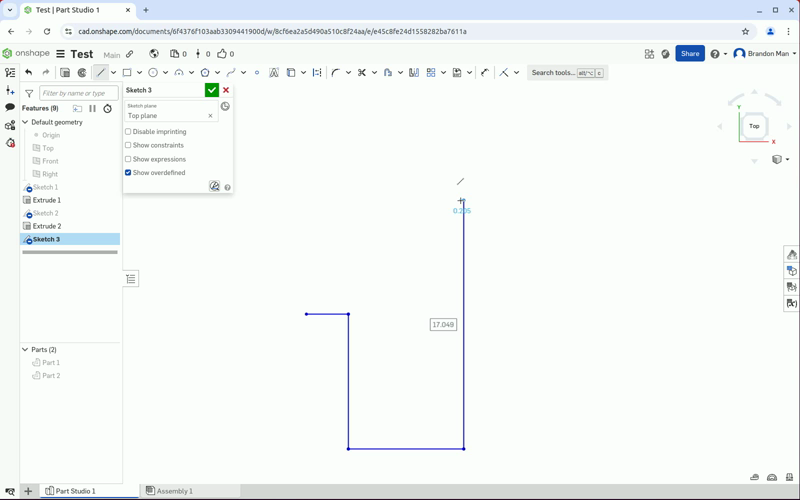
scroll(6)
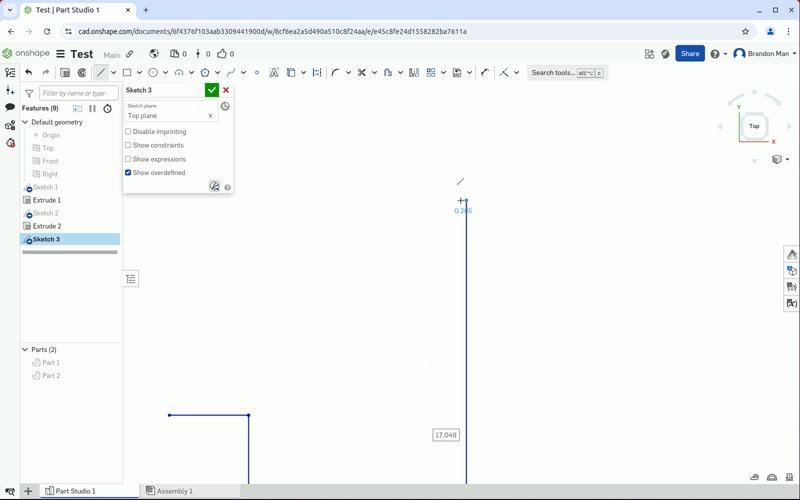
scroll(6)
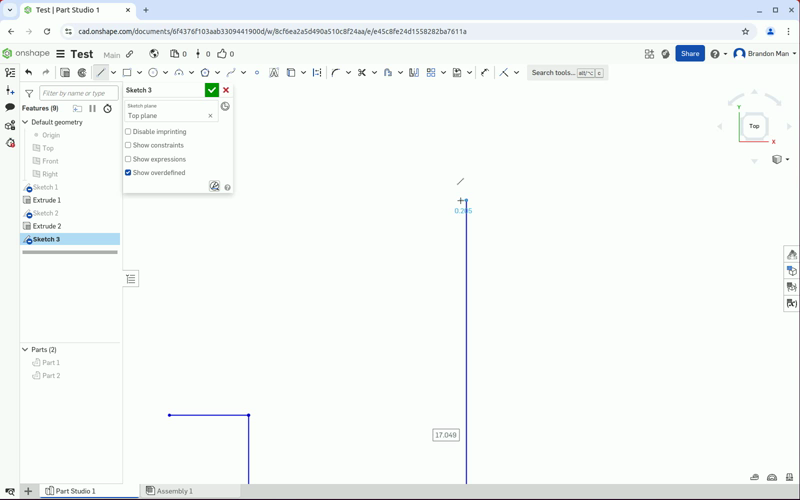
scroll(6)
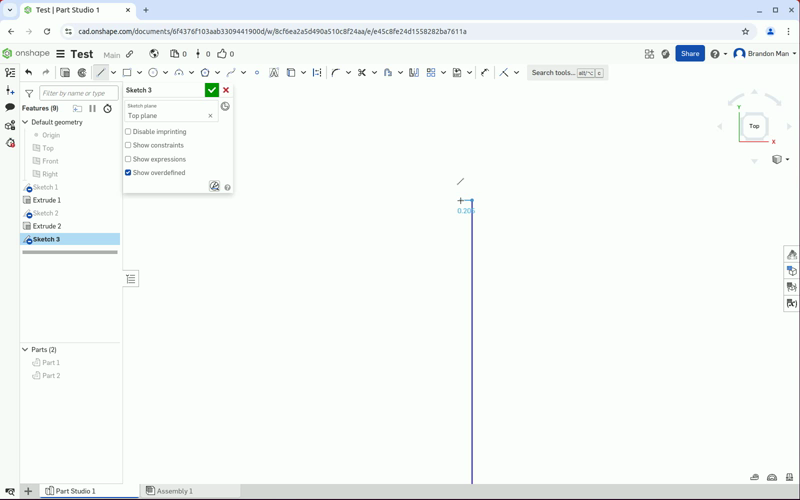
click(460, 200)
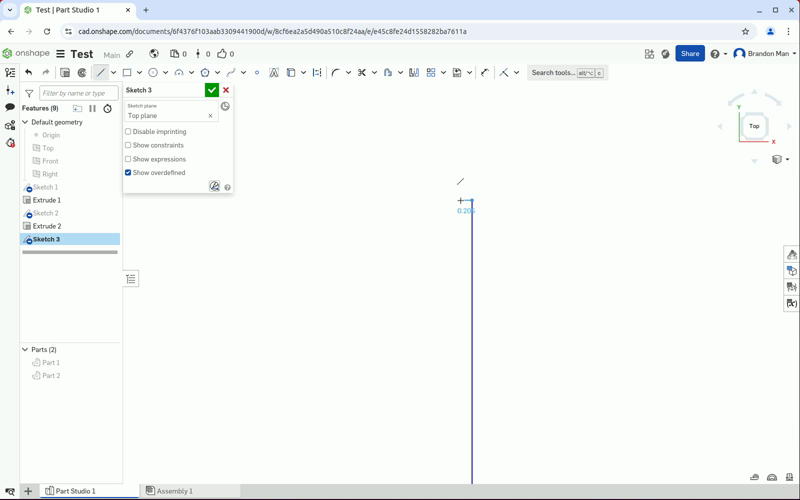
scroll(-6)
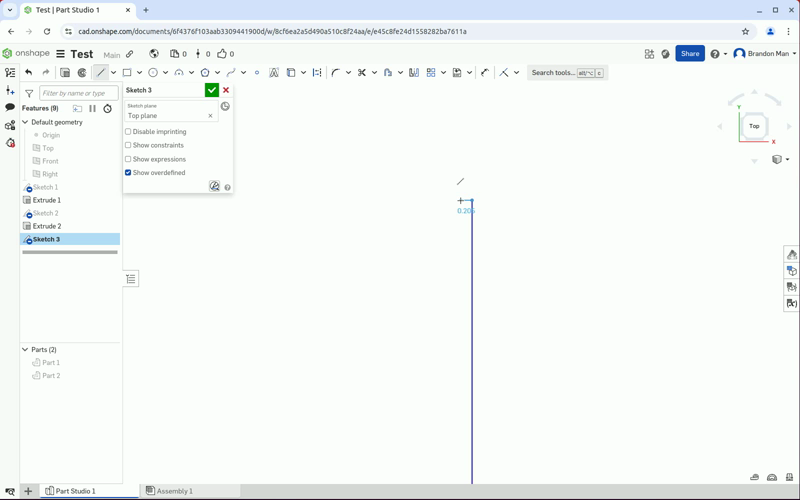
scroll(-6)
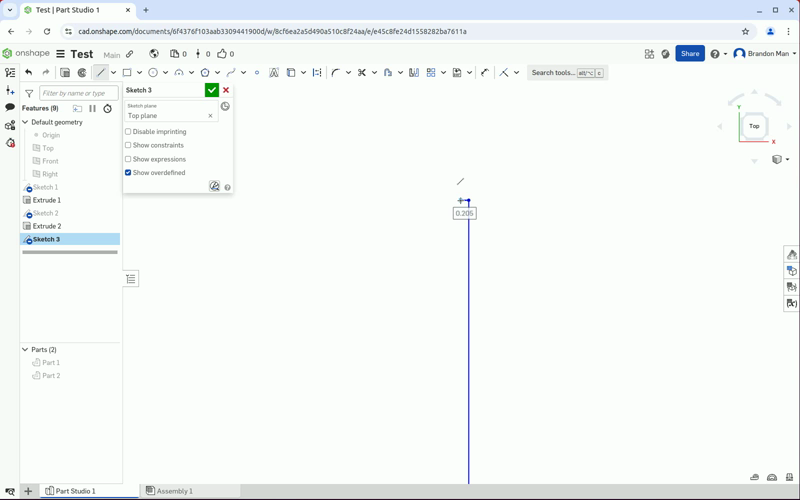
scroll(-6)
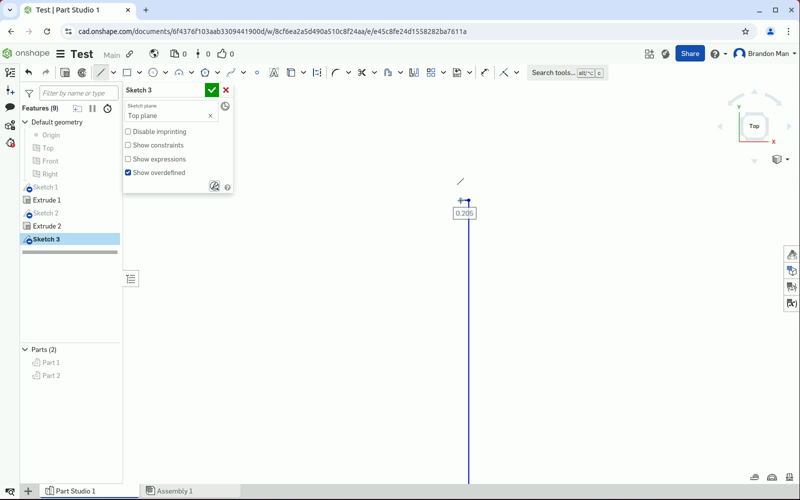
scroll(-6)
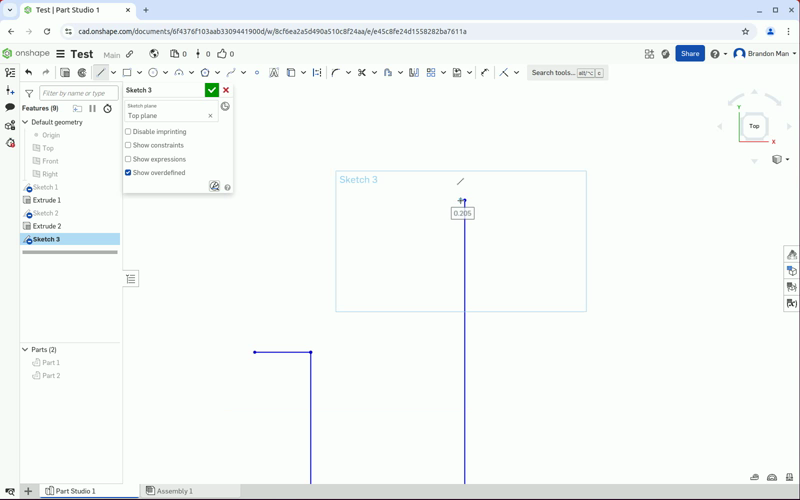
scroll(-6)
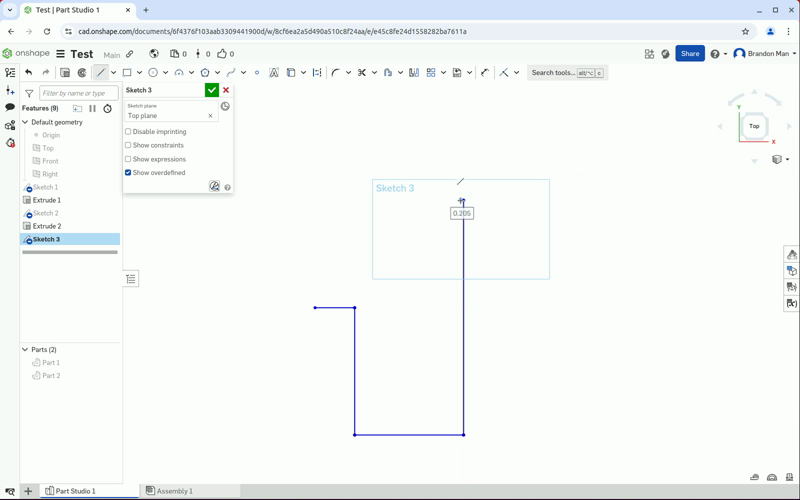
scroll(-6)
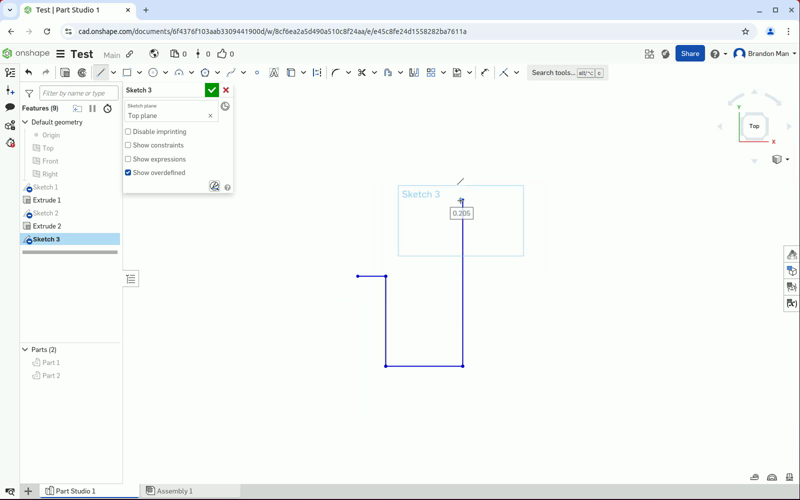
scroll(-6)
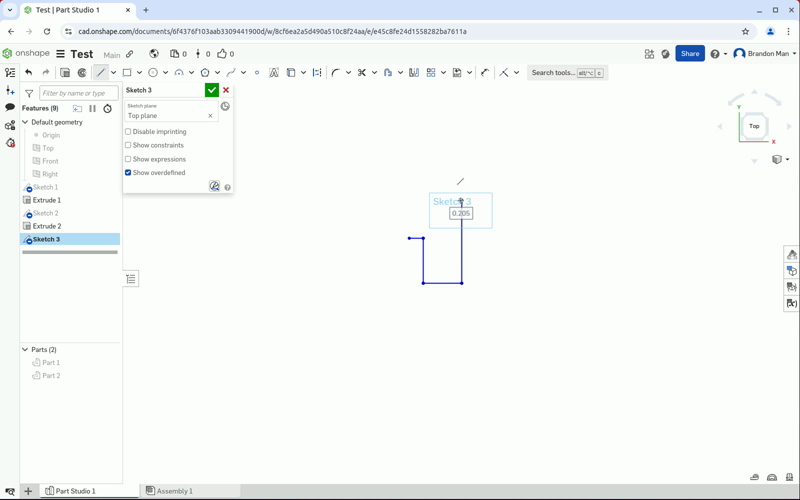
key_up(shift)
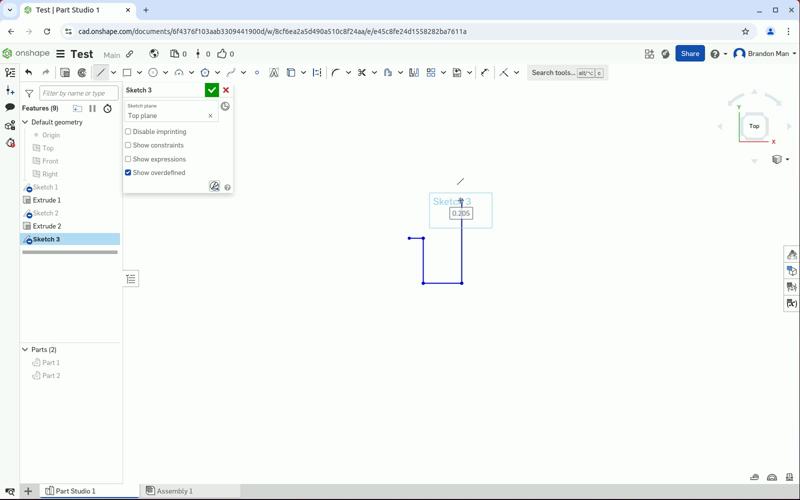
key_down(shift)
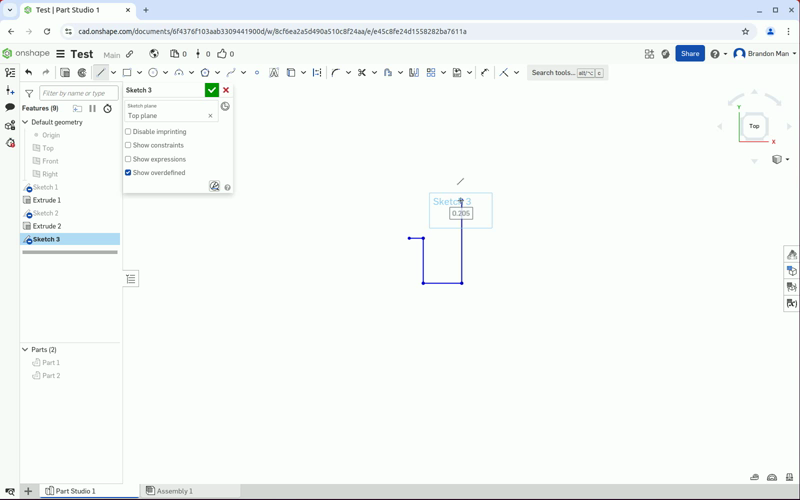
mouse_move(490, 200)
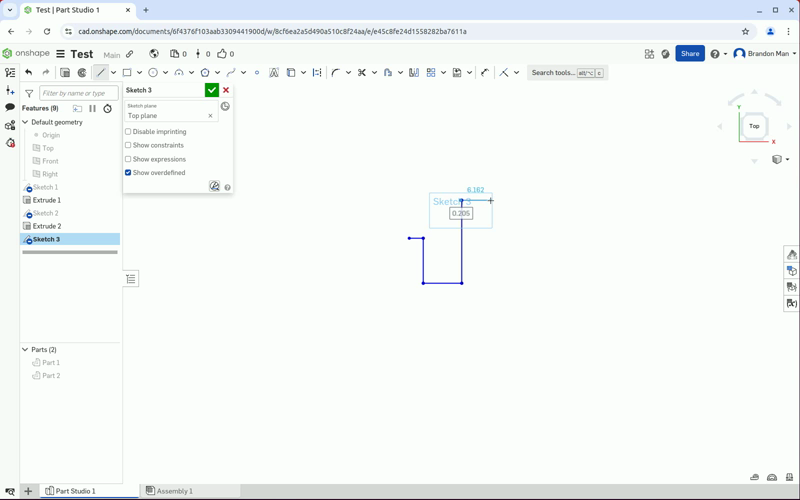
mouse_move(460, 188)
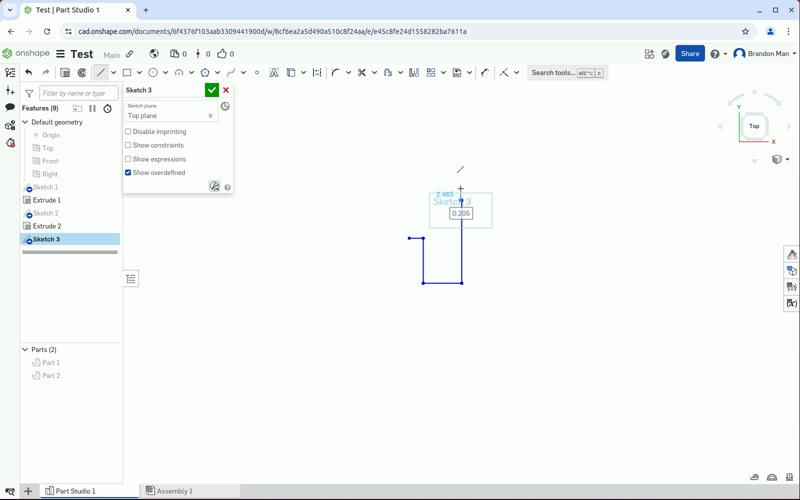
click(460, 188)
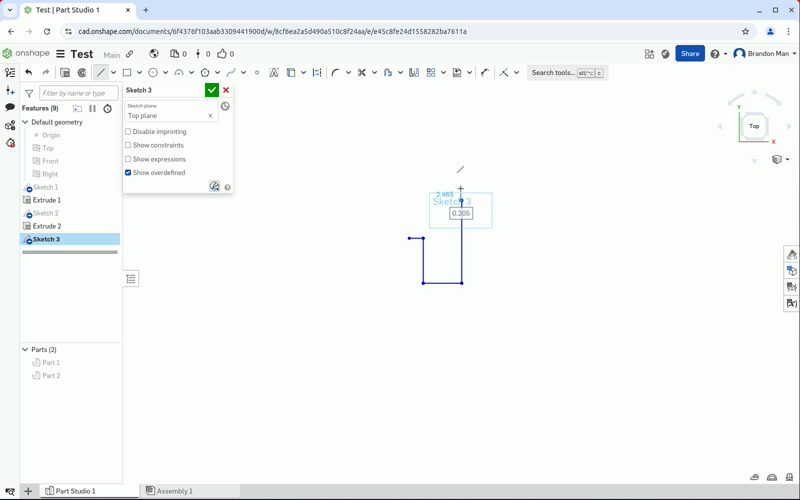
key_up(shift)
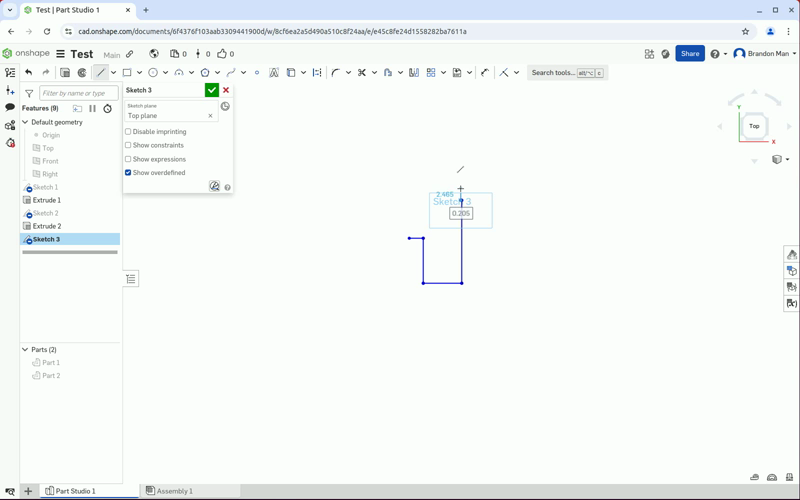
key_down(shift)
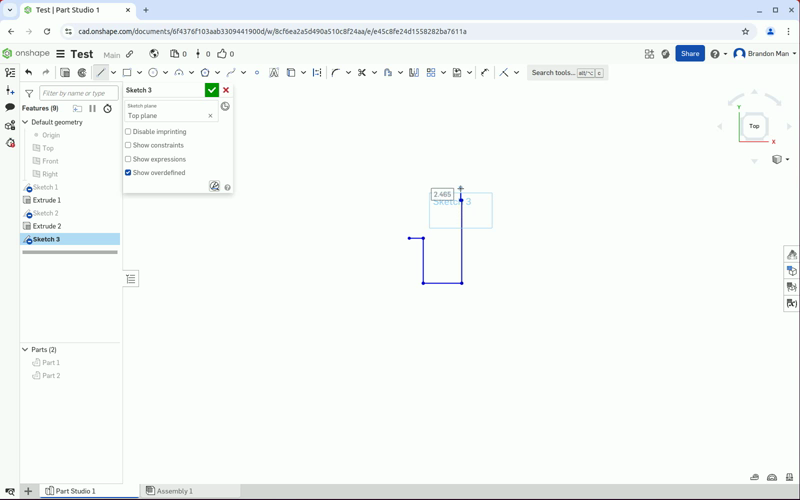
mouse_move(490, 188)
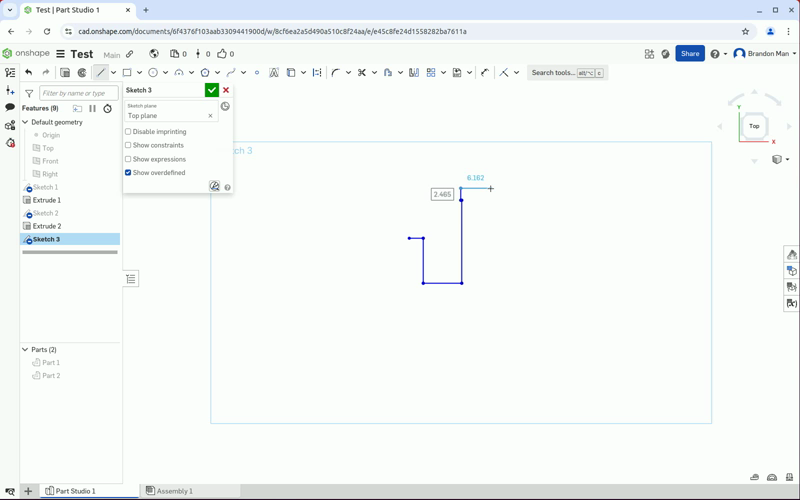
mouse_move(461, 188)
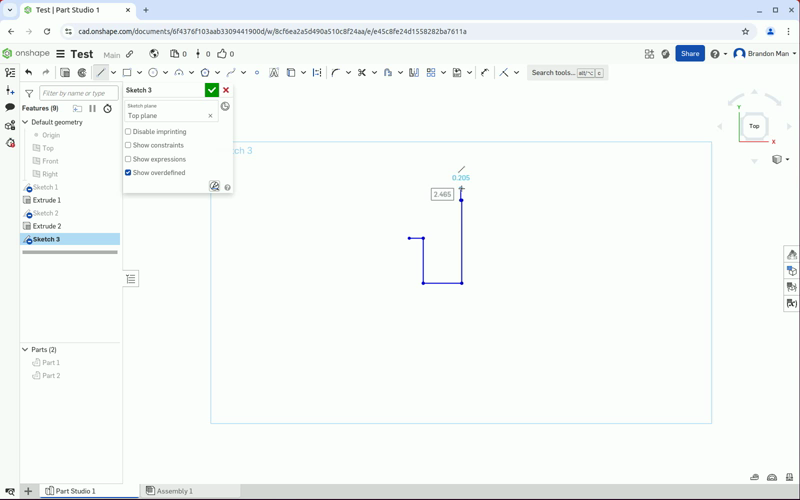
scroll(6)
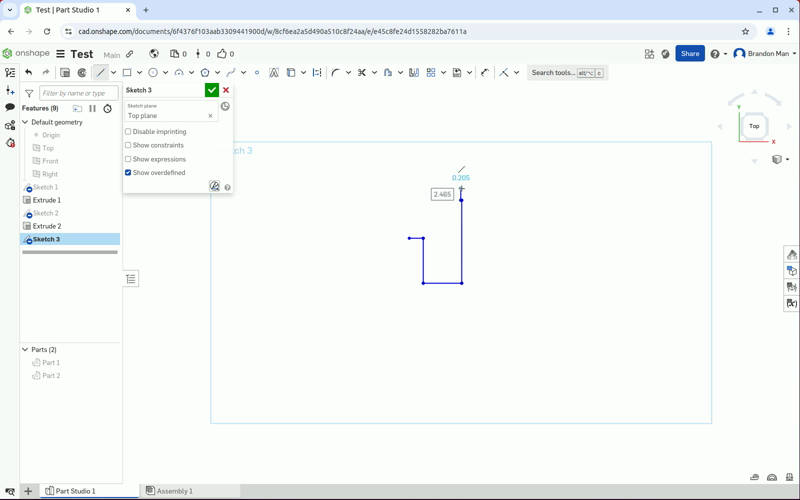
scroll(6)
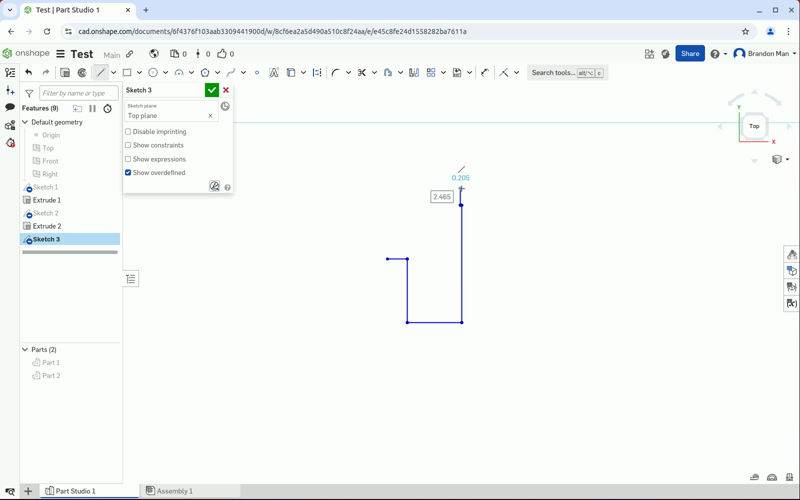
scroll(6)
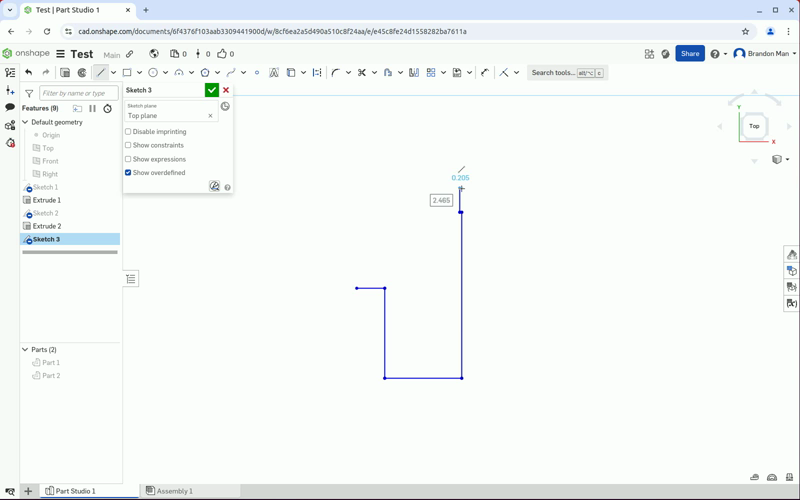
scroll(6)
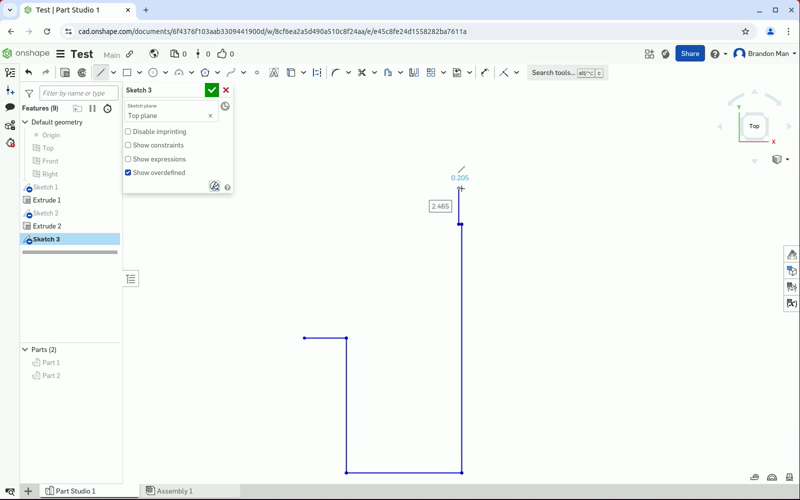
scroll(6)
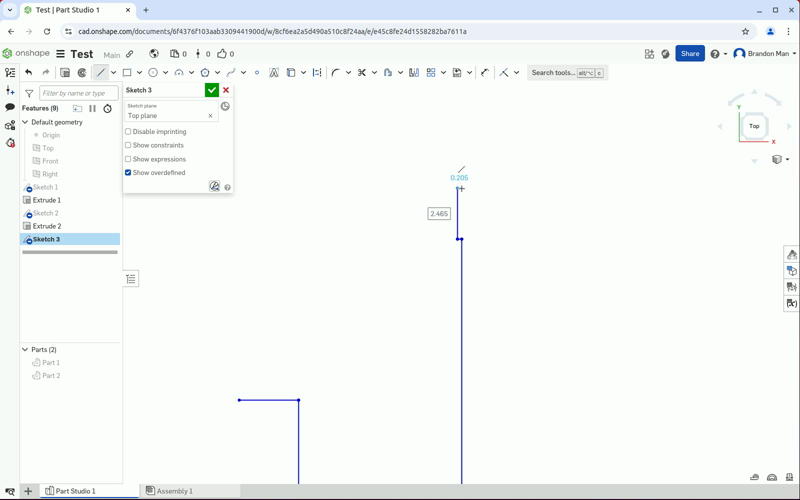
scroll(6)
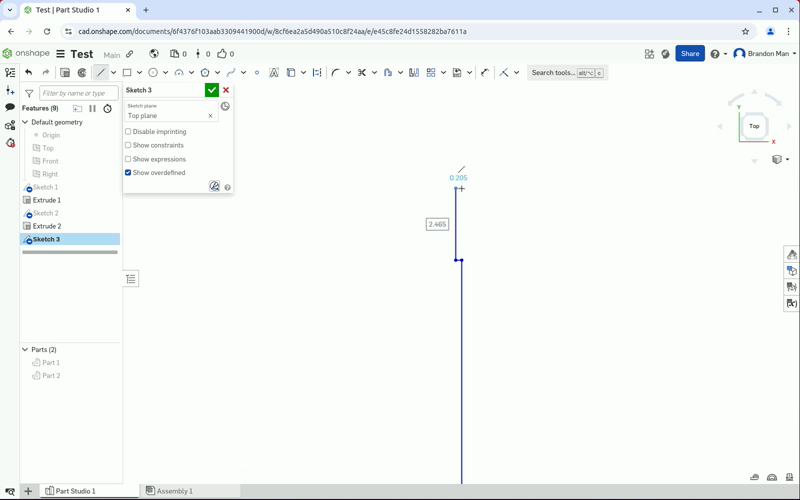
scroll(6)
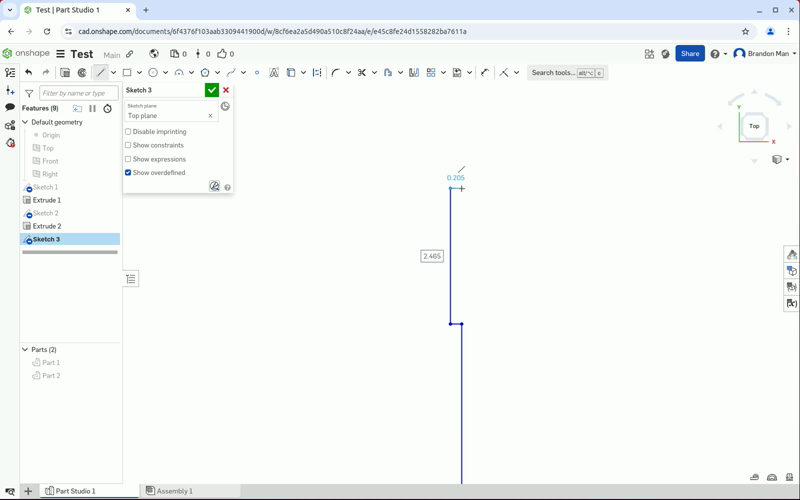
click(461, 188)
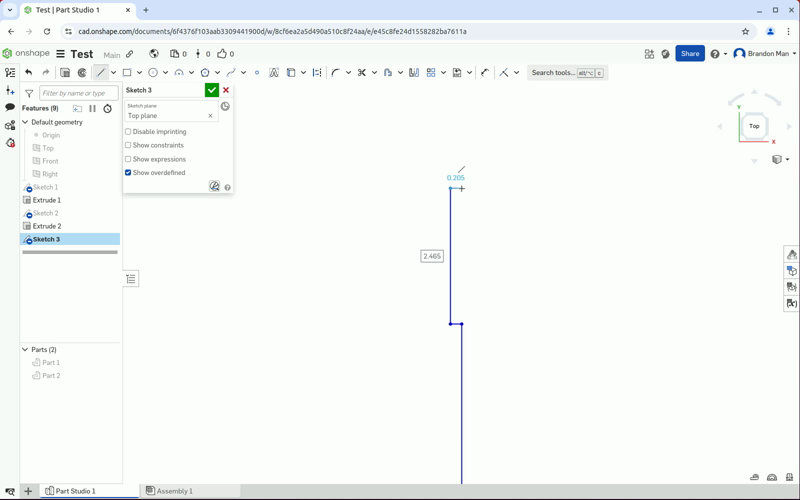
scroll(-6)
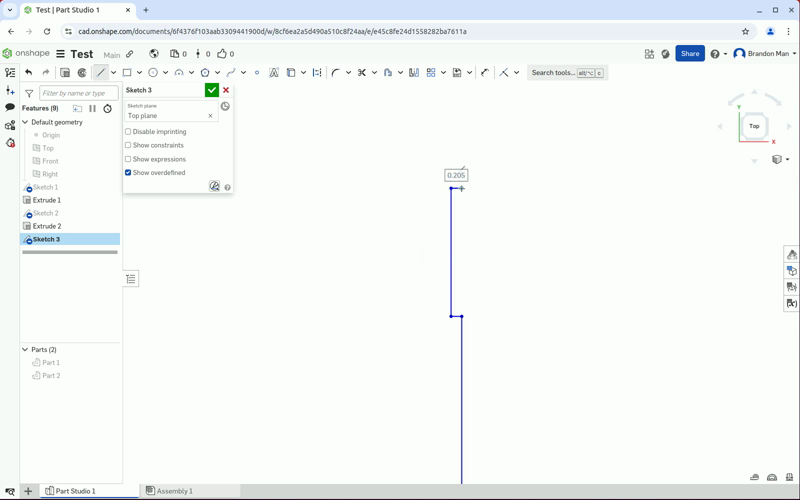
scroll(-6)
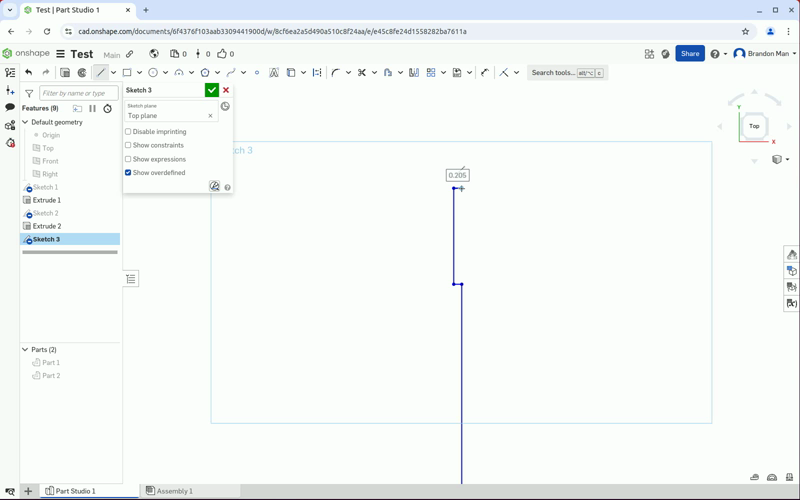
scroll(-6)
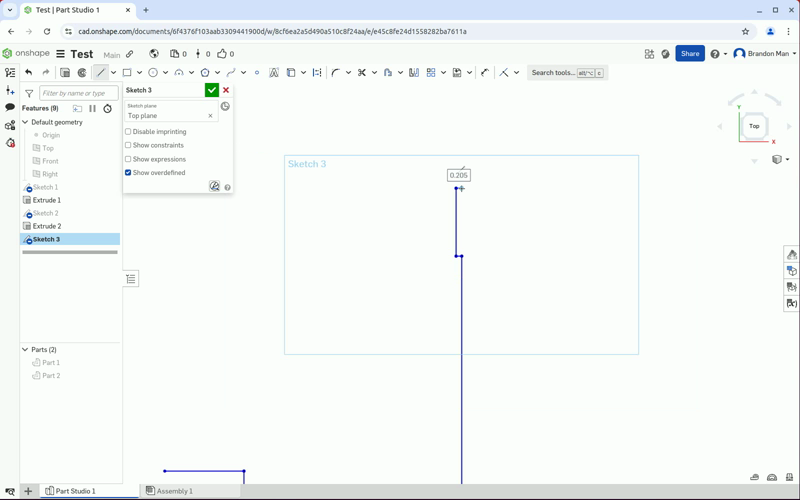
scroll(-6)
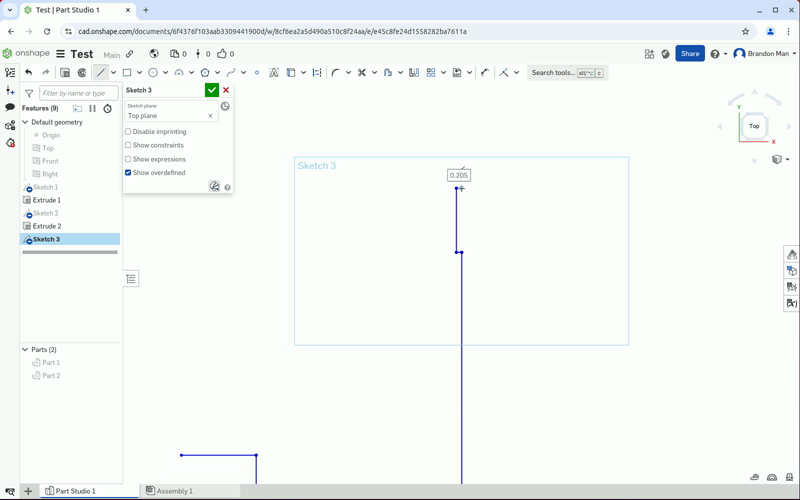
scroll(-6)
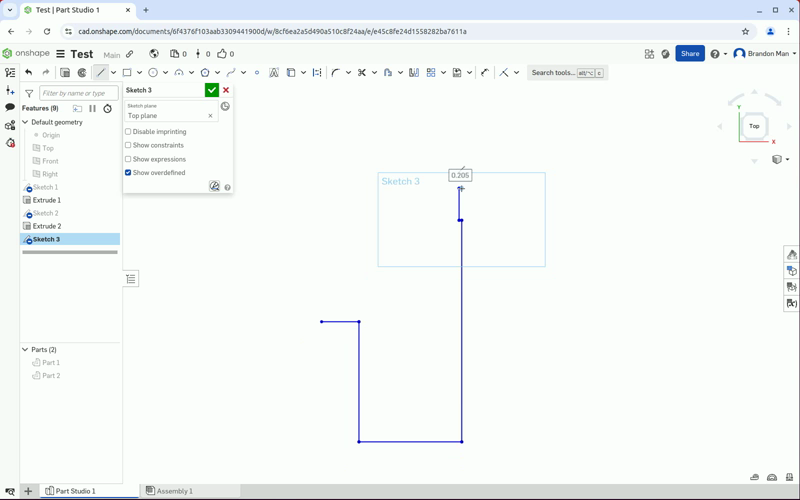
scroll(-6)
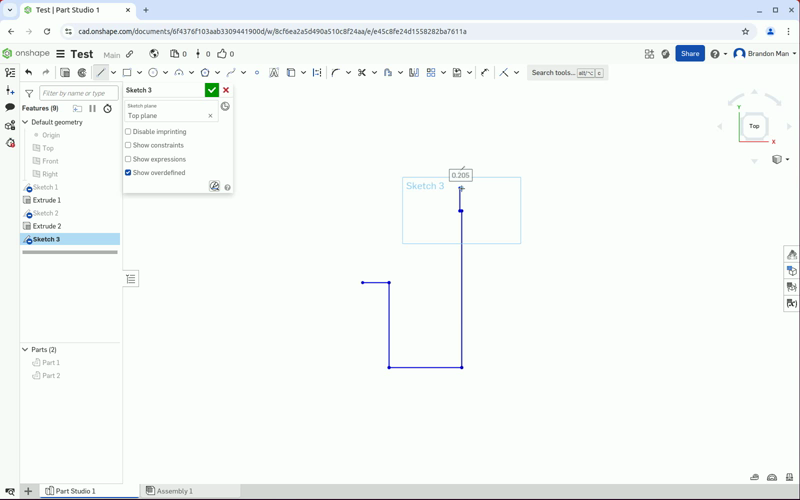
scroll(-6)
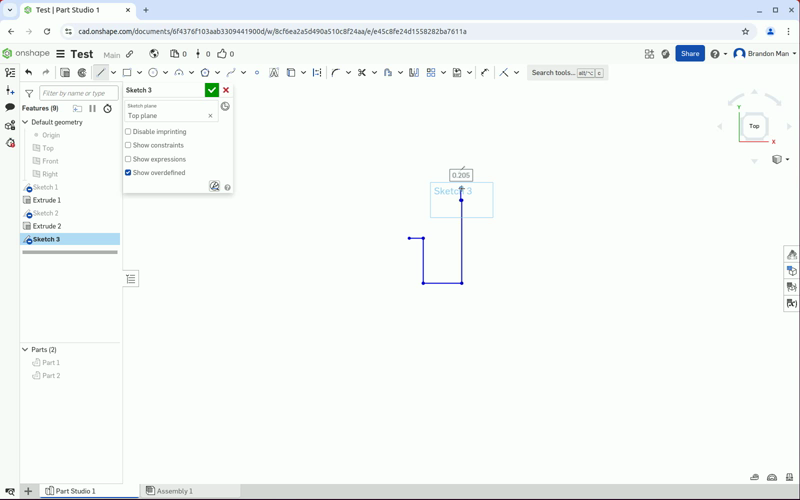
key_up(shift)
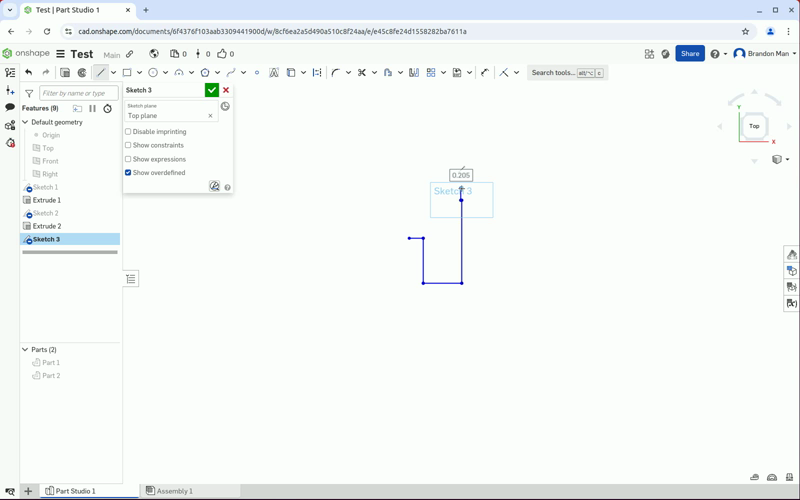
key_down(shift)
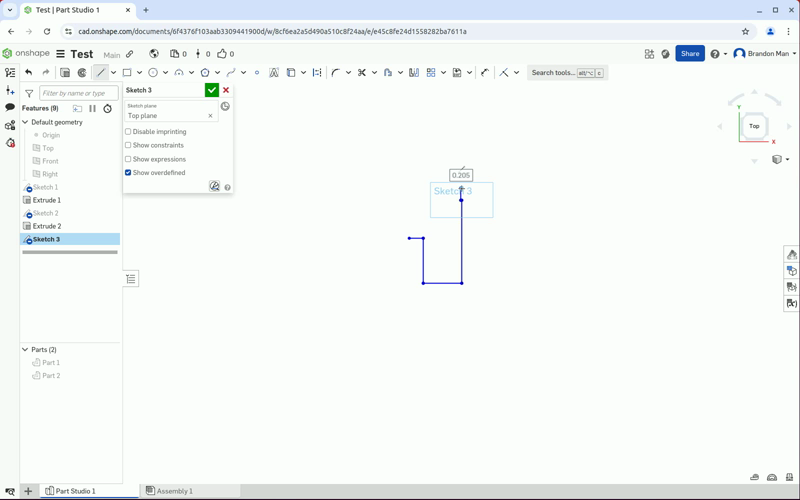
mouse_move(491, 188)
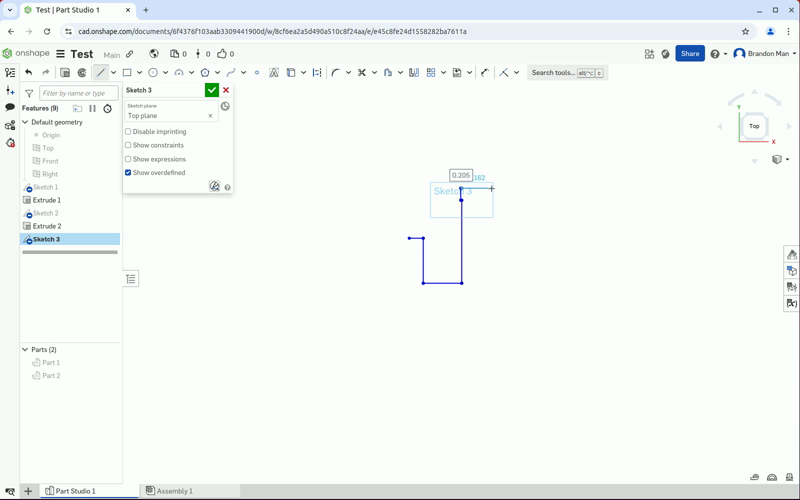
mouse_move(461, 174)
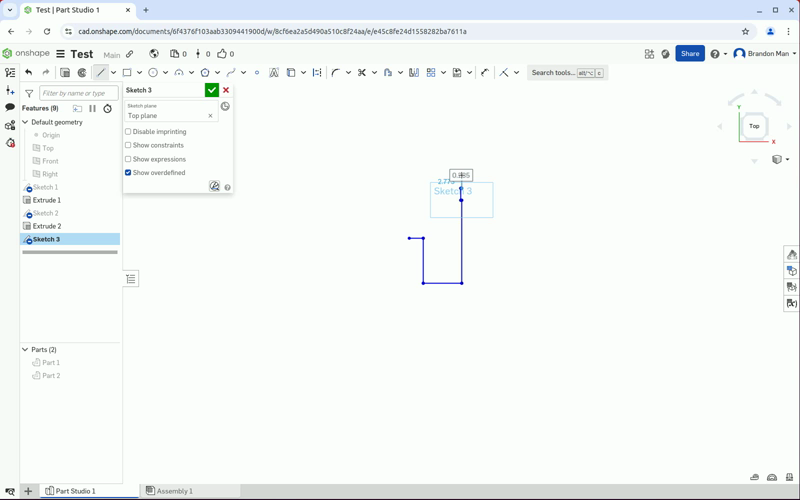
click(461, 174)
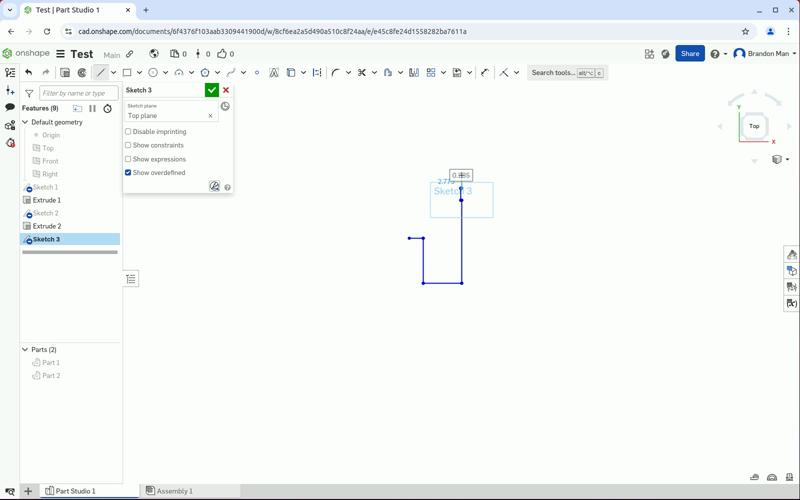
key_up(shift)
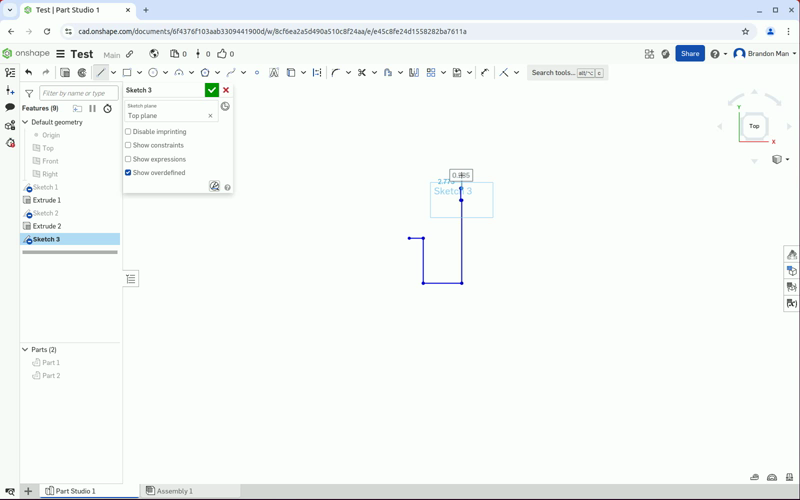
key_down(shift)
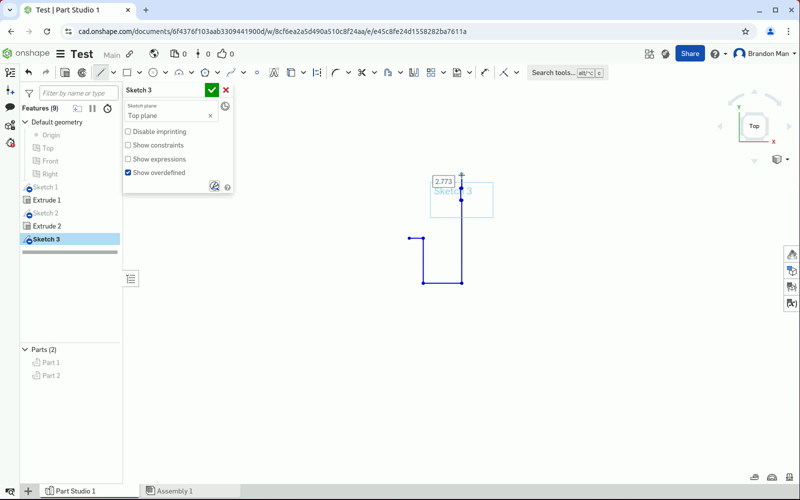
mouse_move(491, 174)
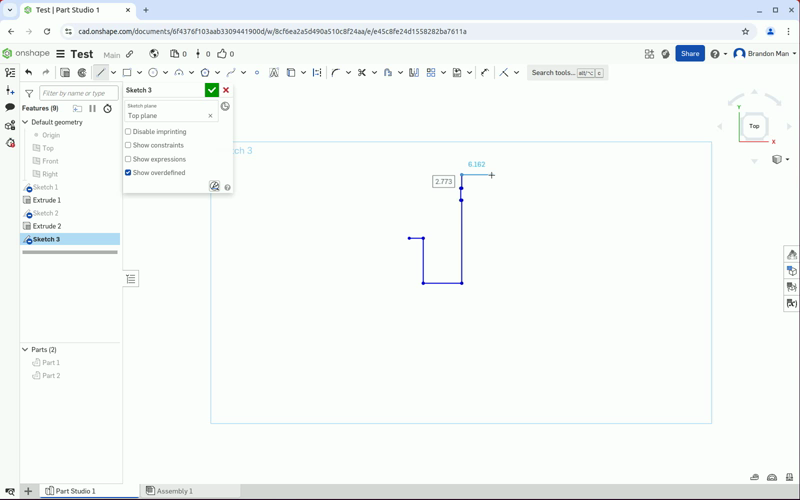
mouse_move(413, 174)
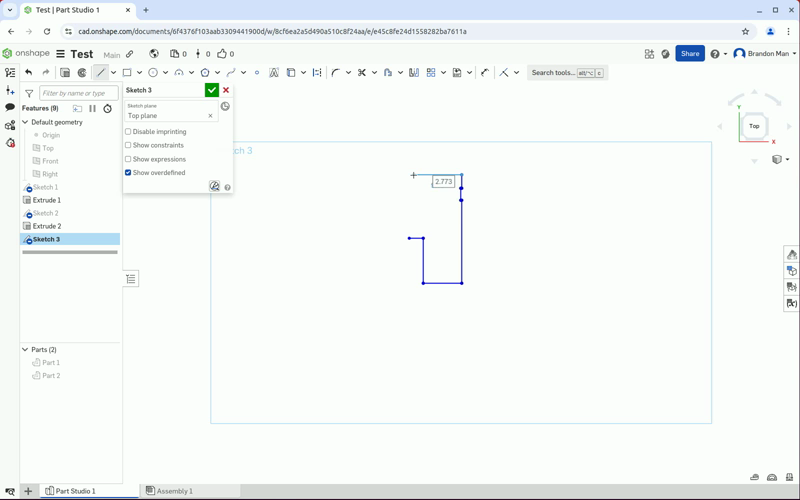
click(413, 174)
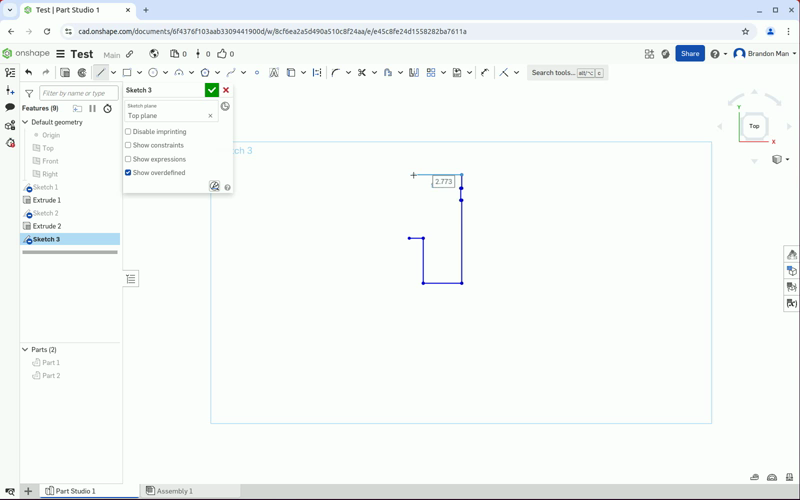
key_up(shift)
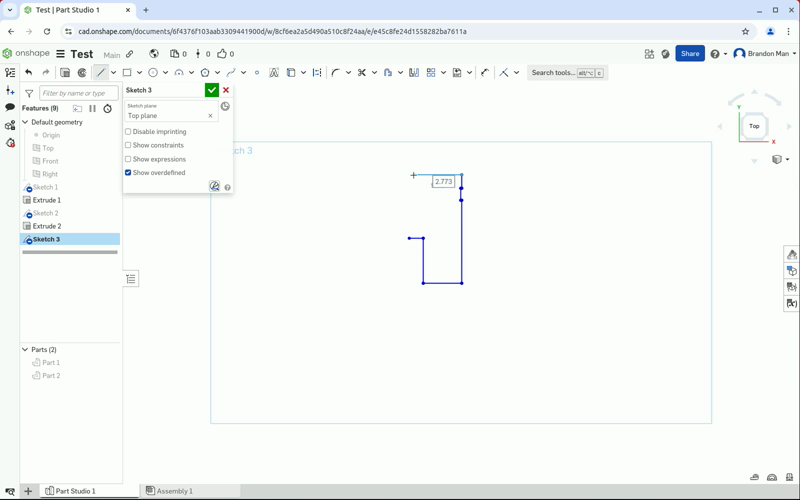
key_down(shift)
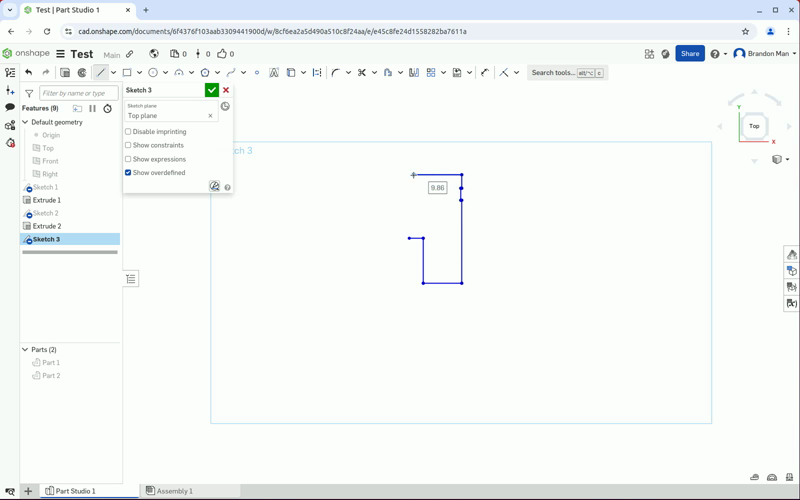
mouse_move(444, 174)
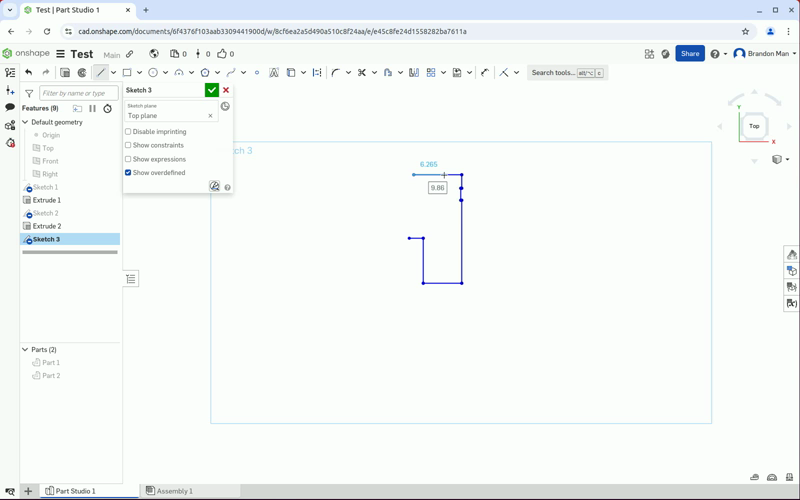
mouse_move(413, 221)
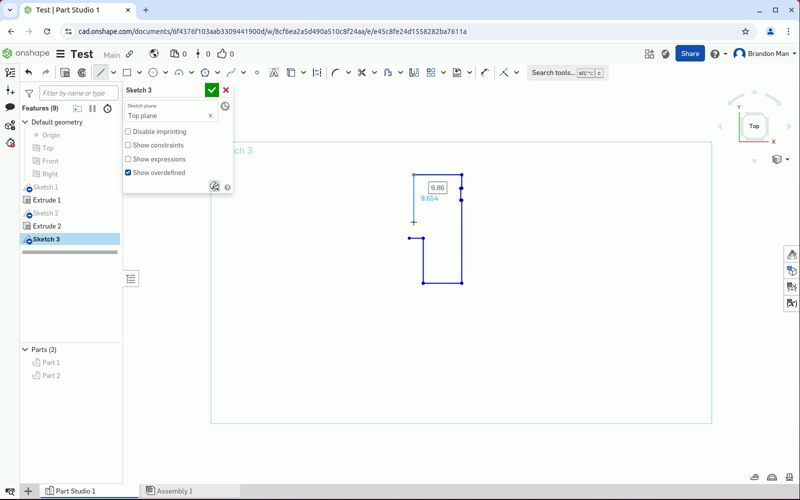
click(413, 221)
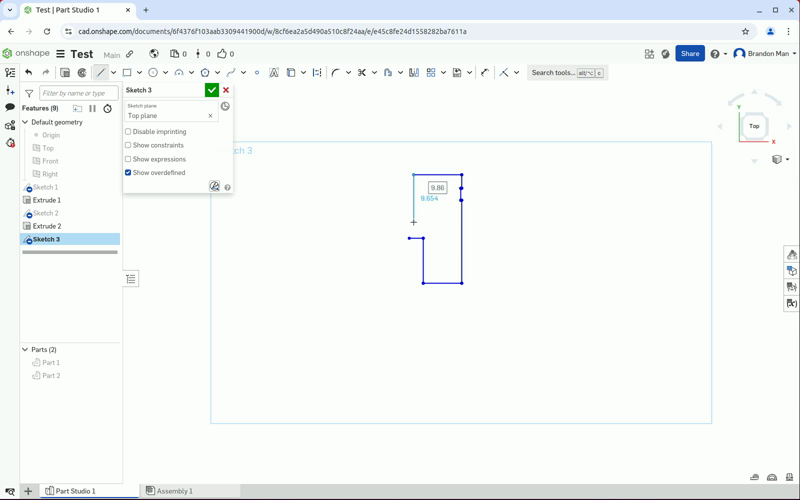
key_up(shift)
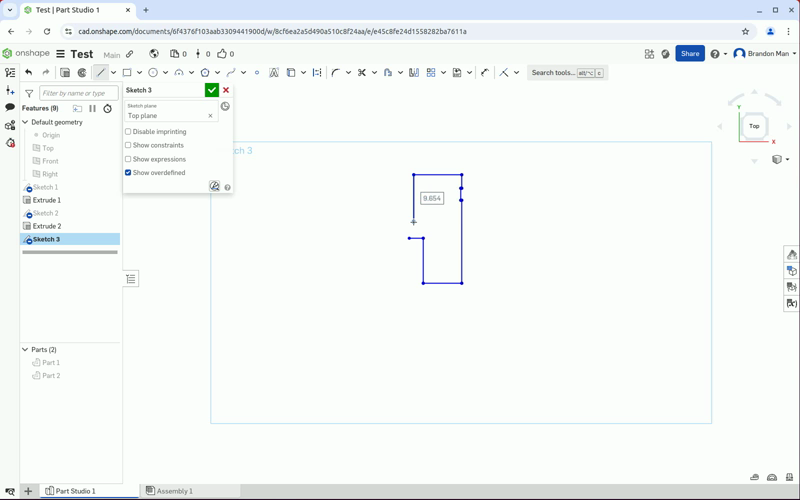
key_down(shift)
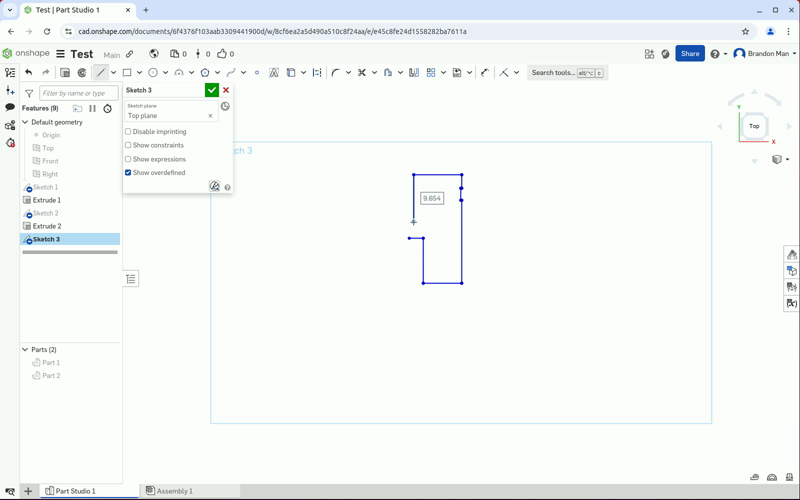
mouse_move(444, 221)
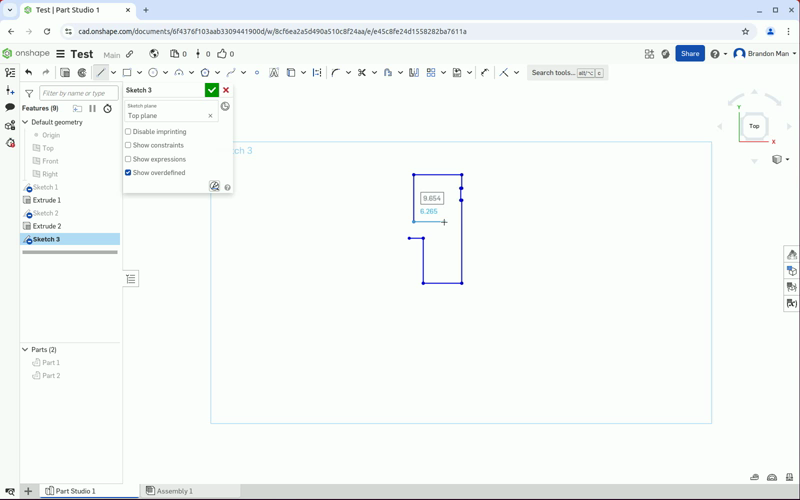
mouse_move(409, 221)
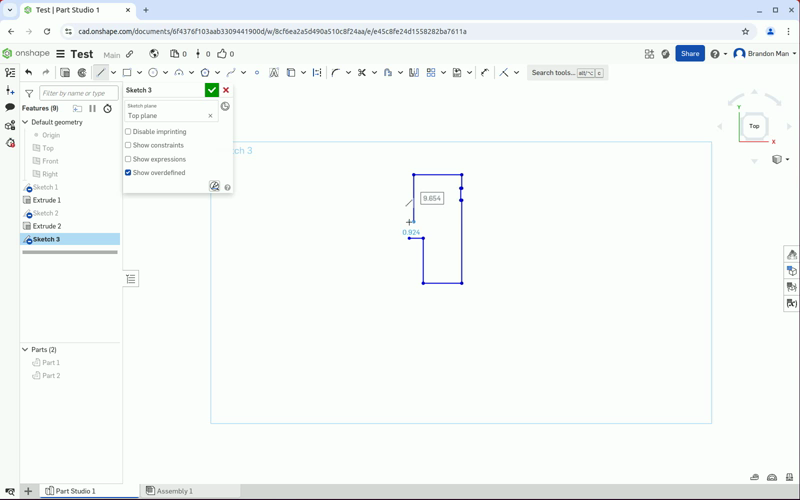
scroll(6)
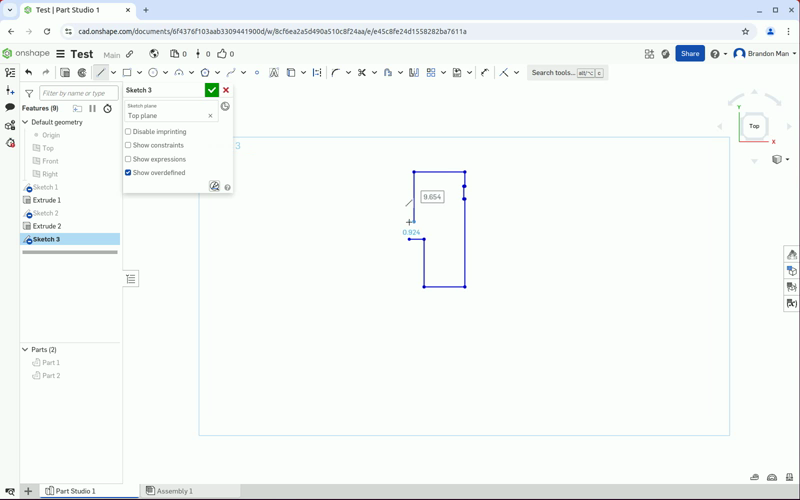
scroll(6)
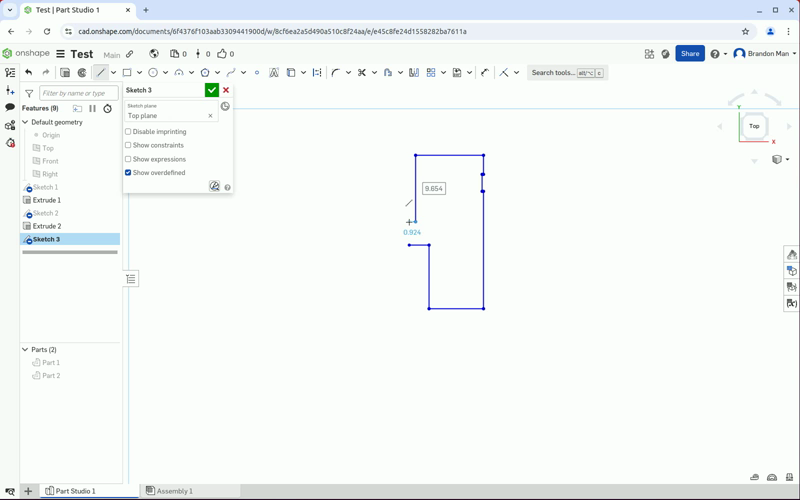
scroll(6)
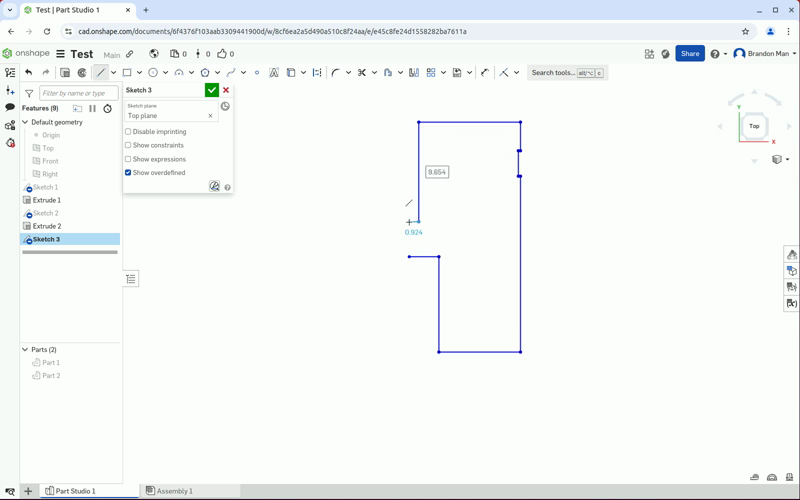
scroll(6)
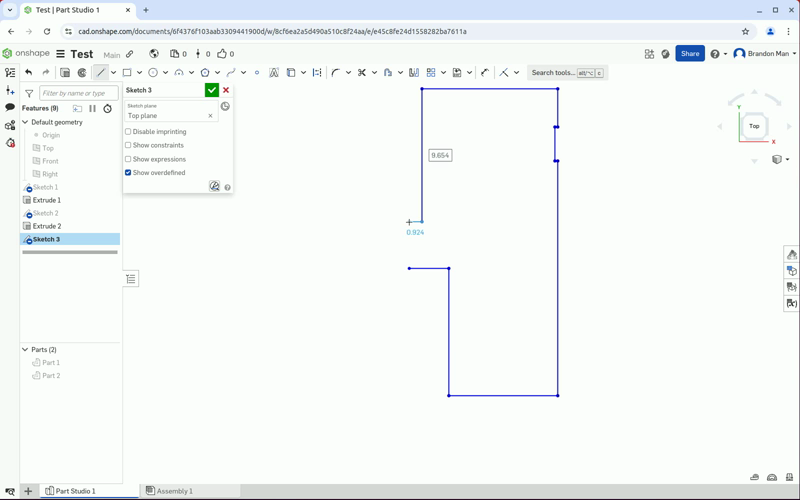
scroll(6)
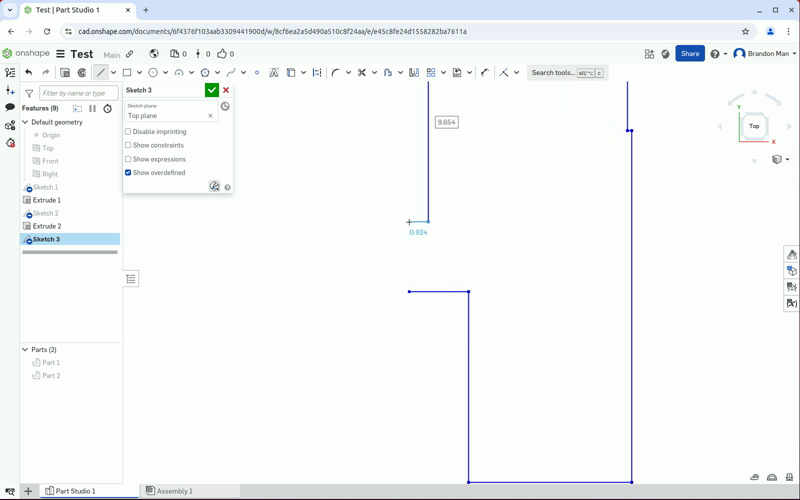
scroll(6)
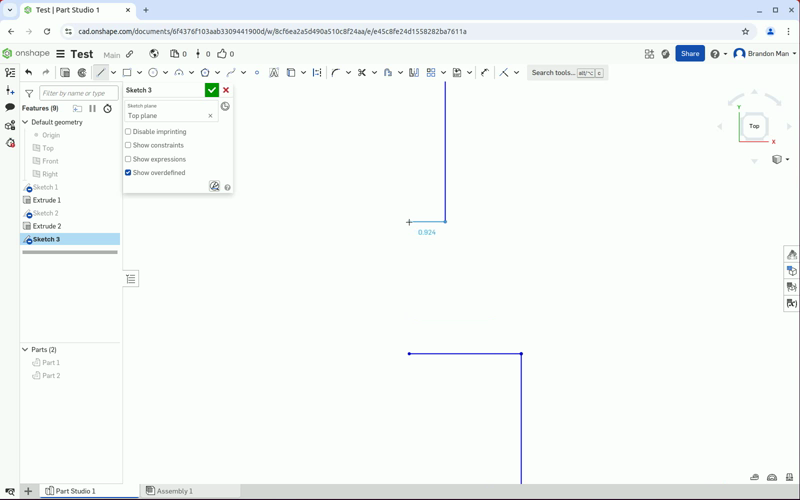
scroll(6)
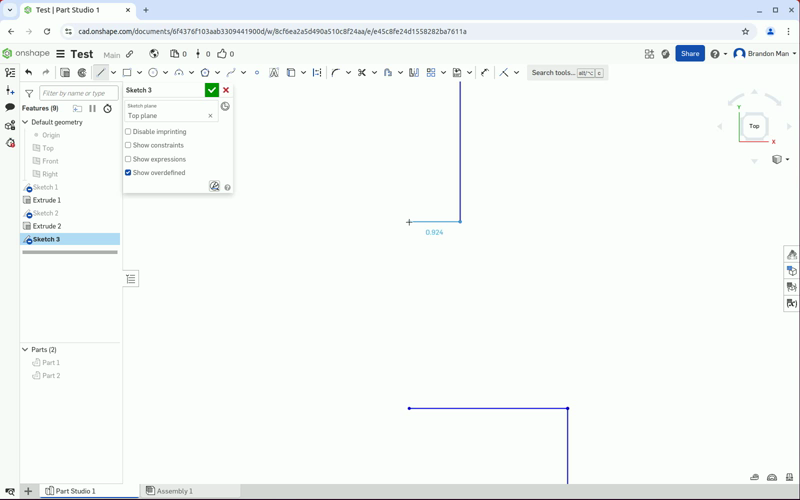
click(409, 221)
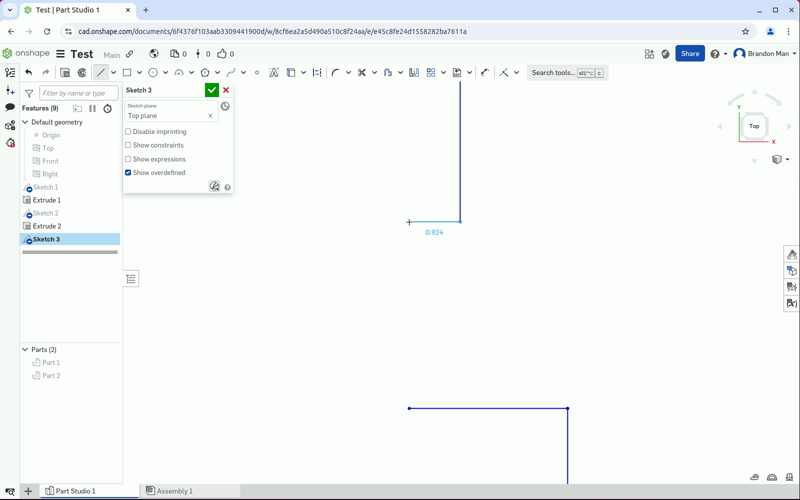
scroll(-6)
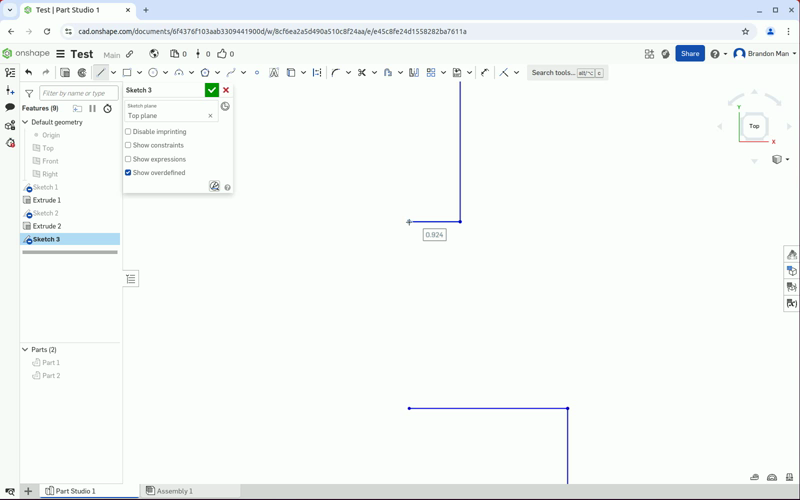
scroll(-6)
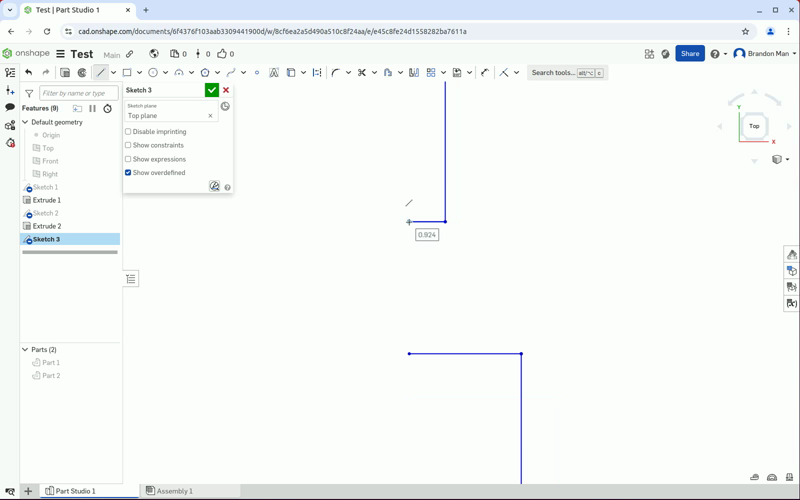
scroll(-6)
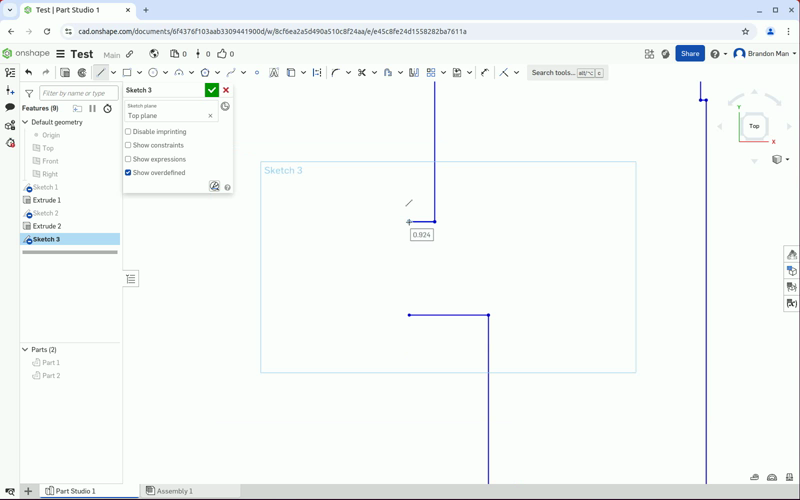
scroll(-6)
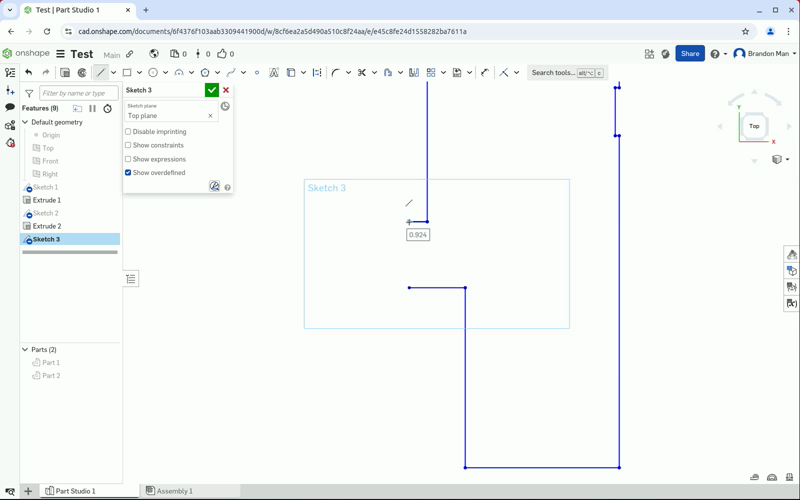
scroll(-6)
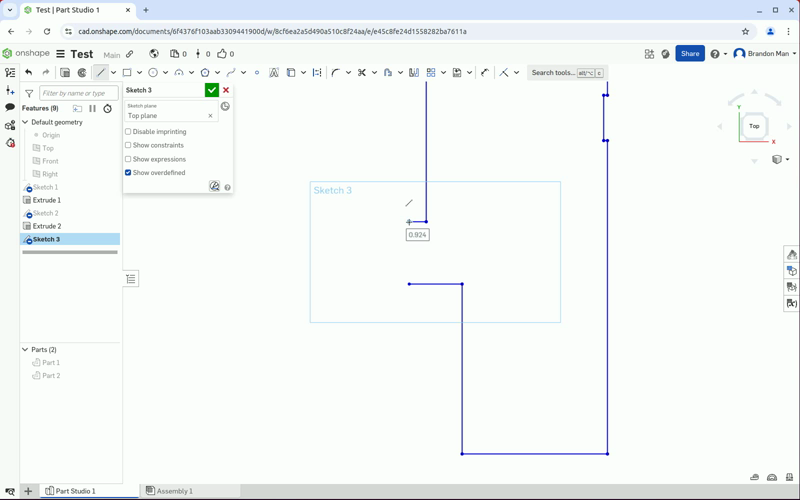
scroll(-6)
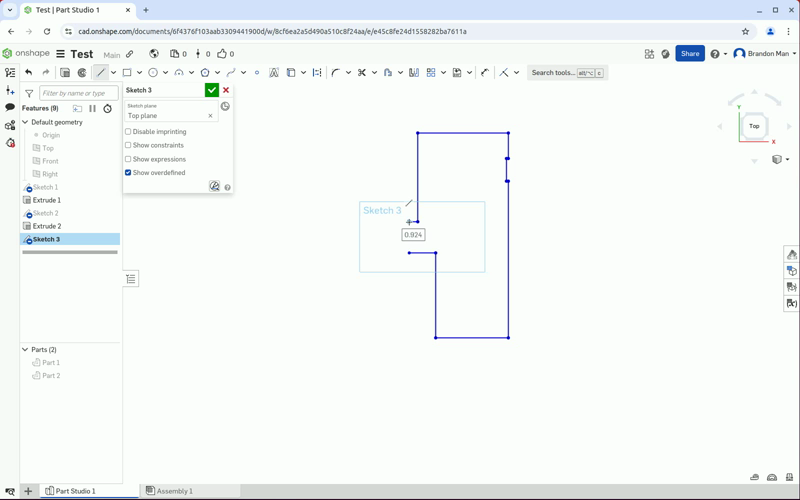
scroll(-6)
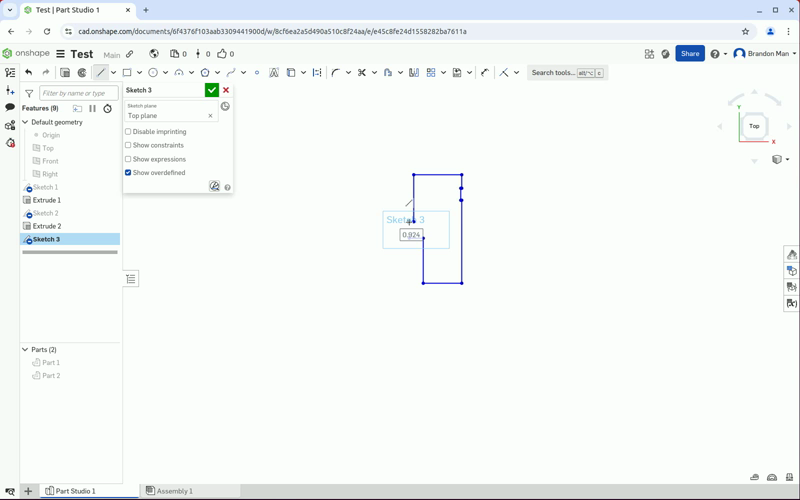
key_up(shift)
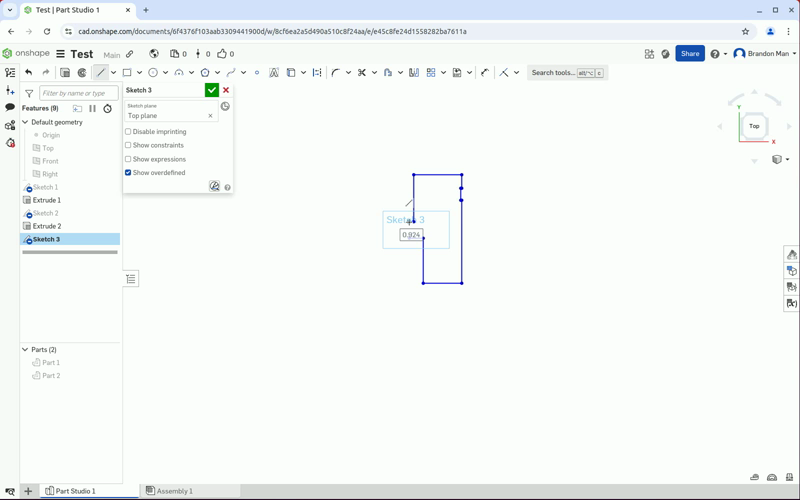
mouse_move(439, 221)
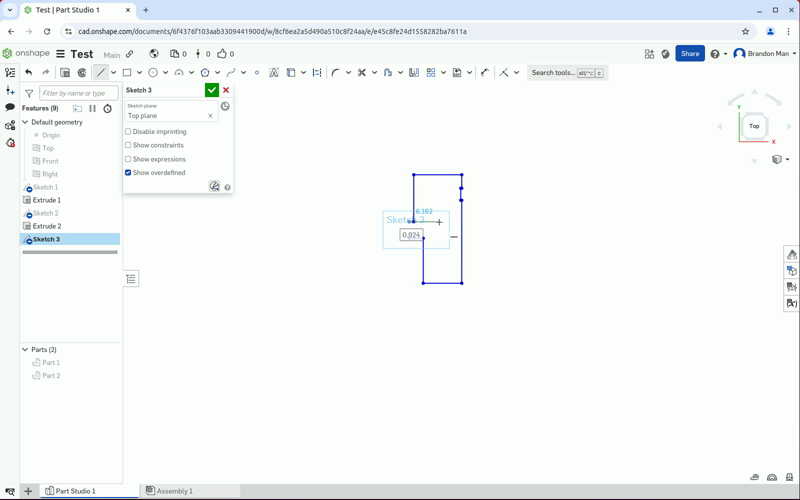
key_down(shift)
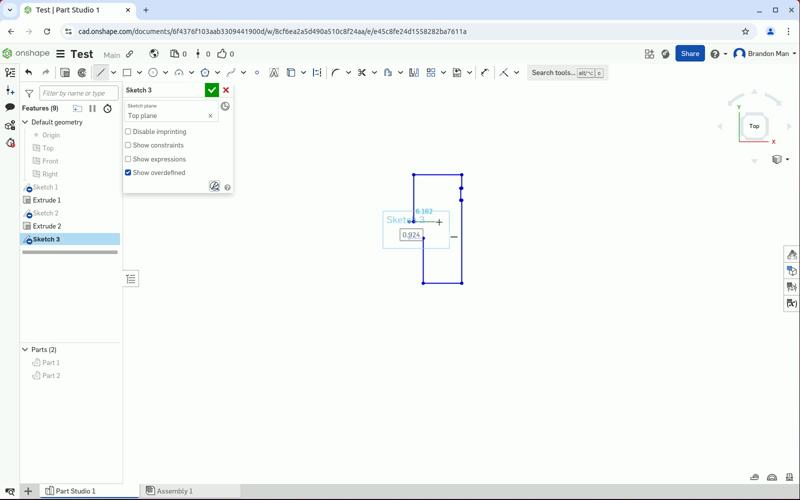
mouse_move(409, 238)
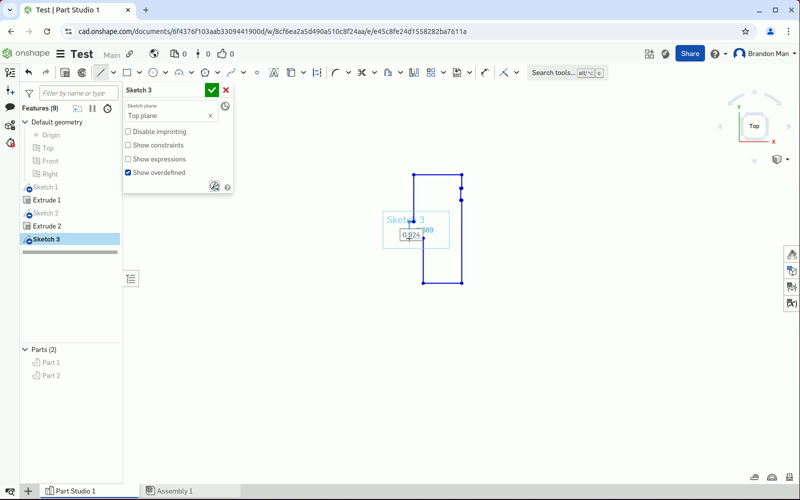
key_up(shift)
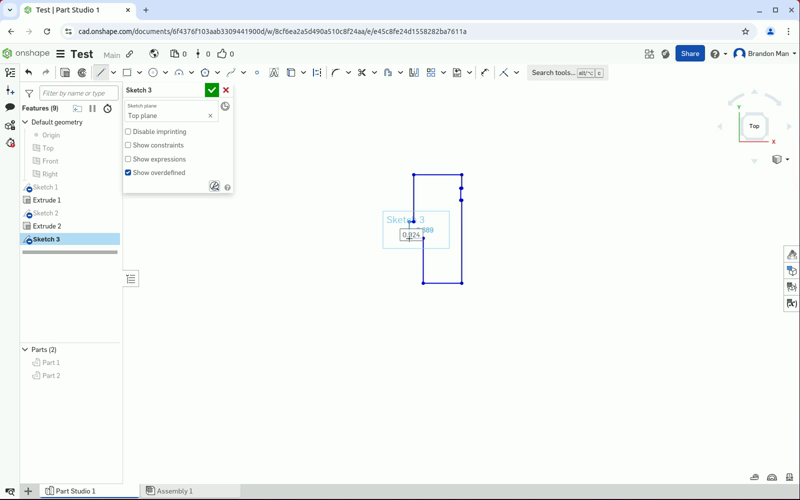
click(409, 238)
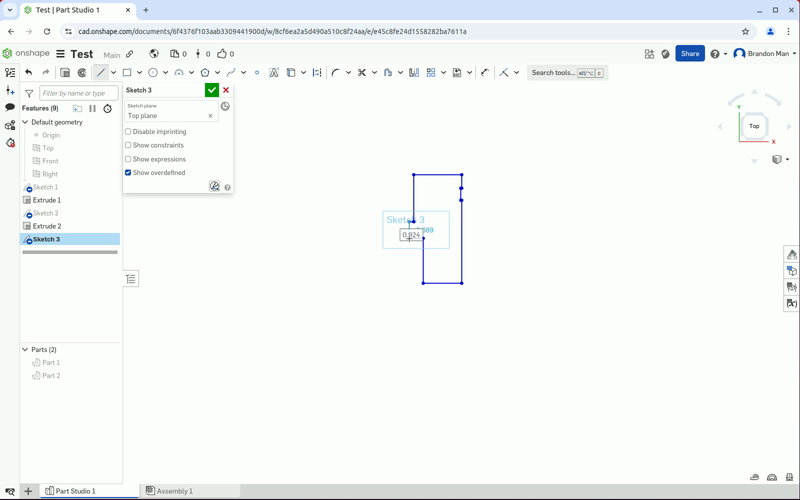
key(esc)
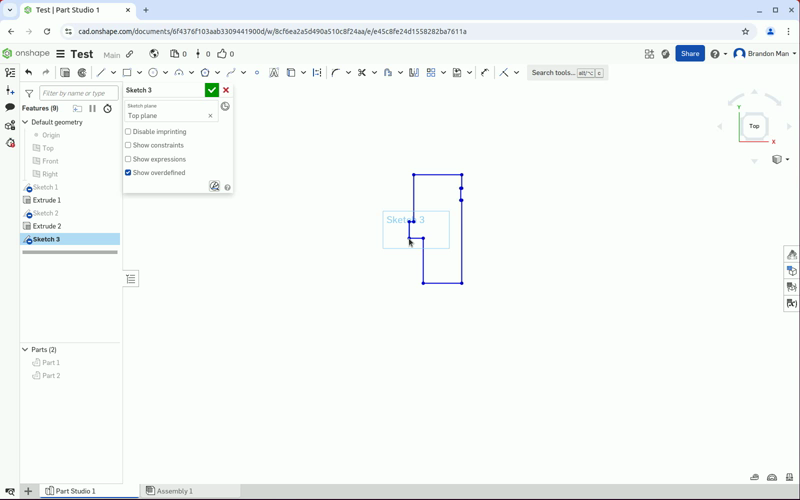
mouse_move(420, 197)
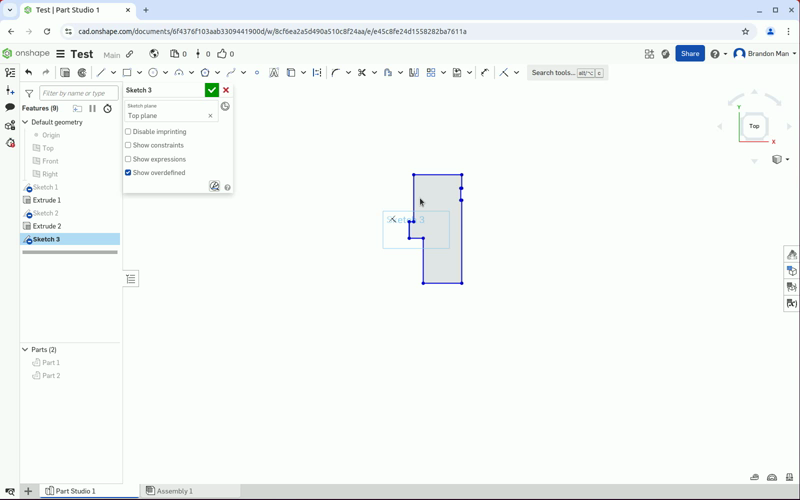
click(420, 197)
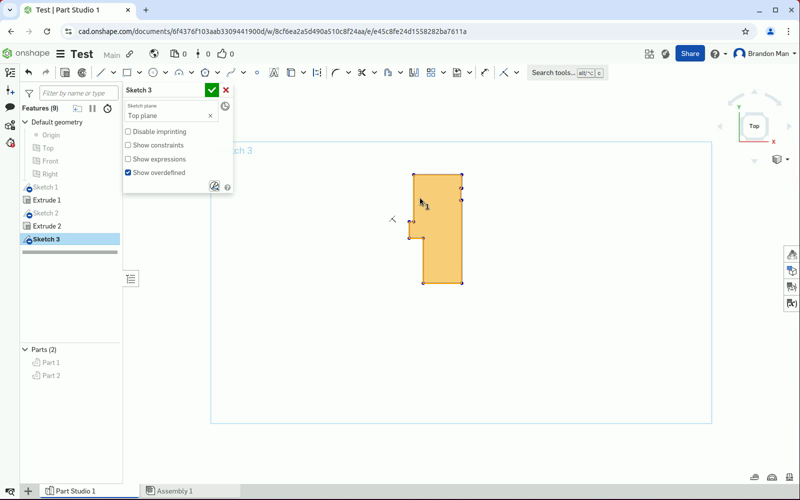
mouse_move(73, 352)
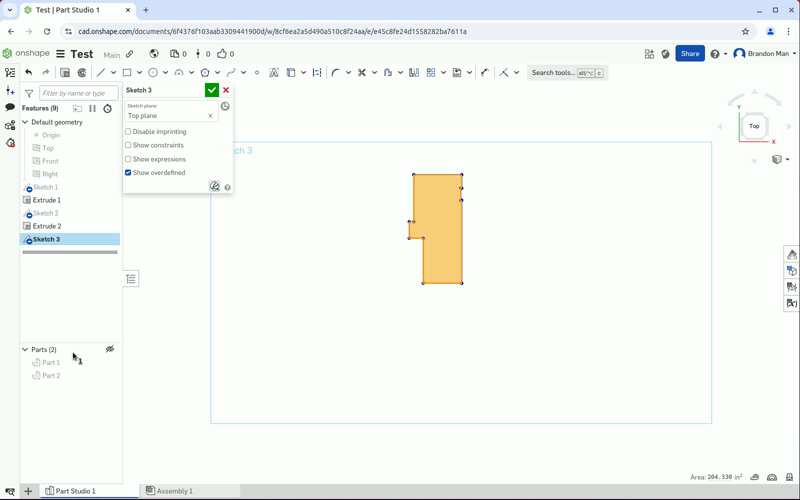
key(shift+y)
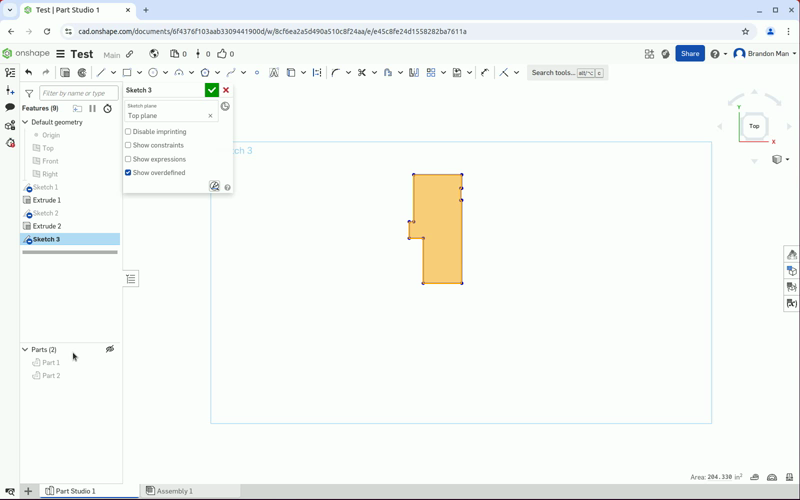
key(shift+e)
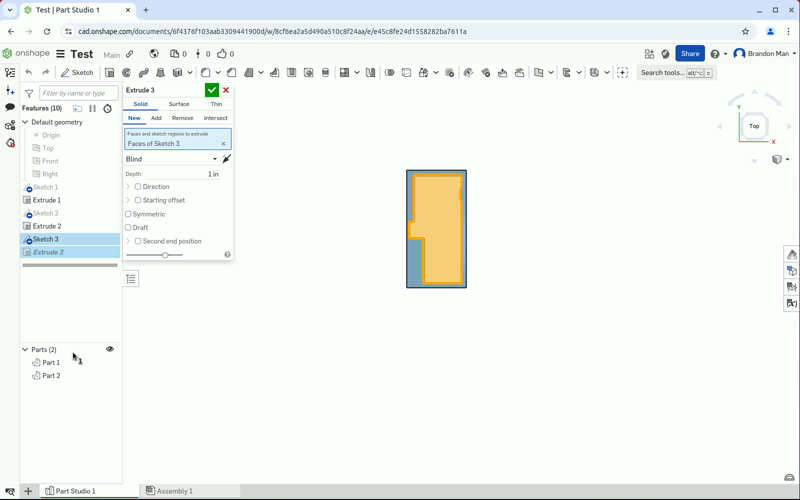
mouse_move(143, 106)
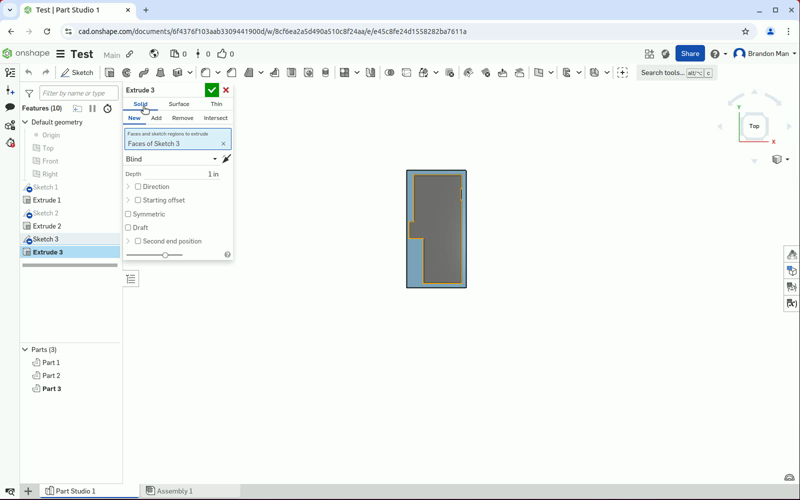
click(143, 106)
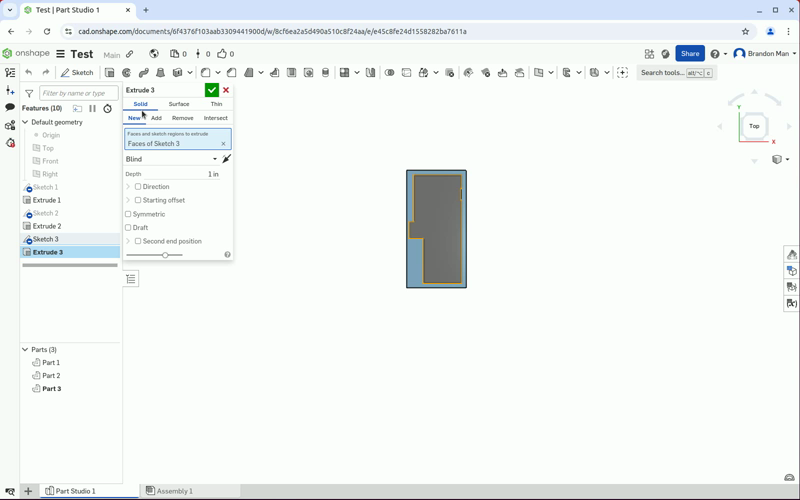
mouse_move(137, 120)
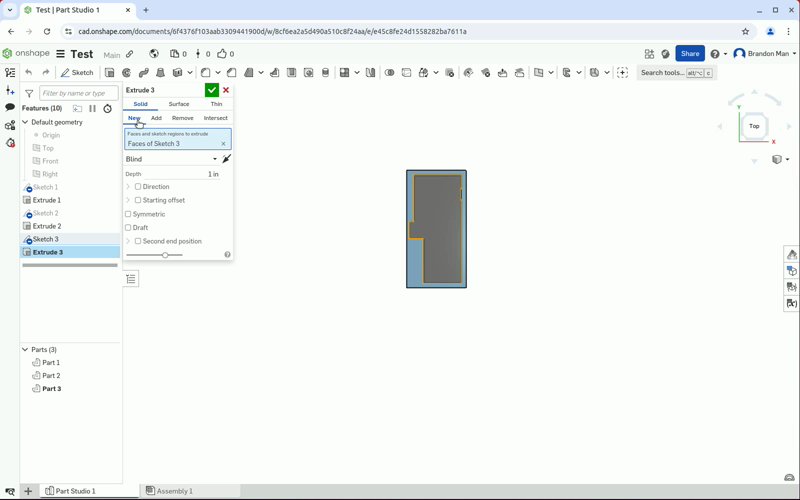
click(137, 120)
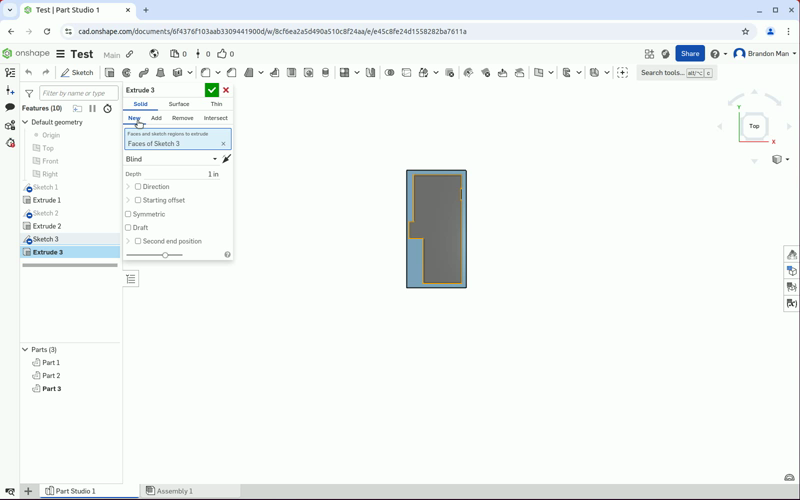
key(tab, 4)
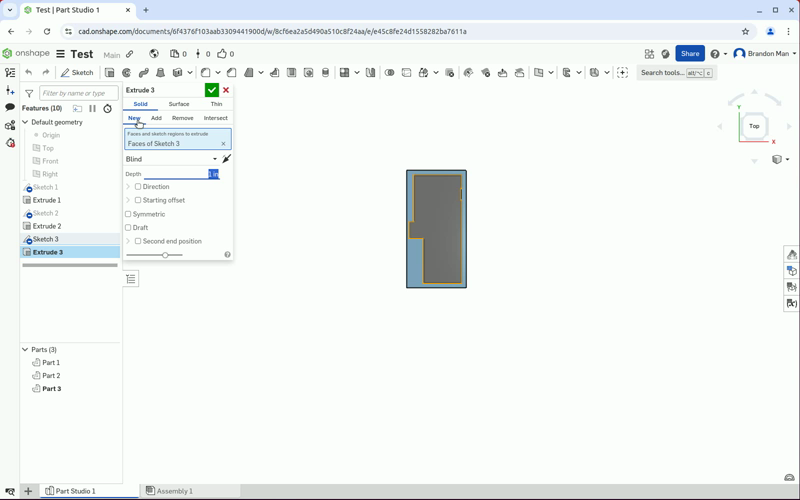
text(-0.241)
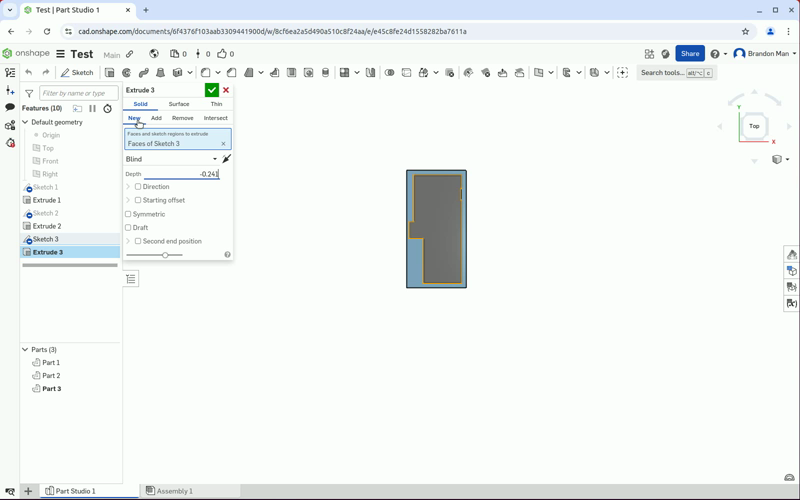
key(enter)
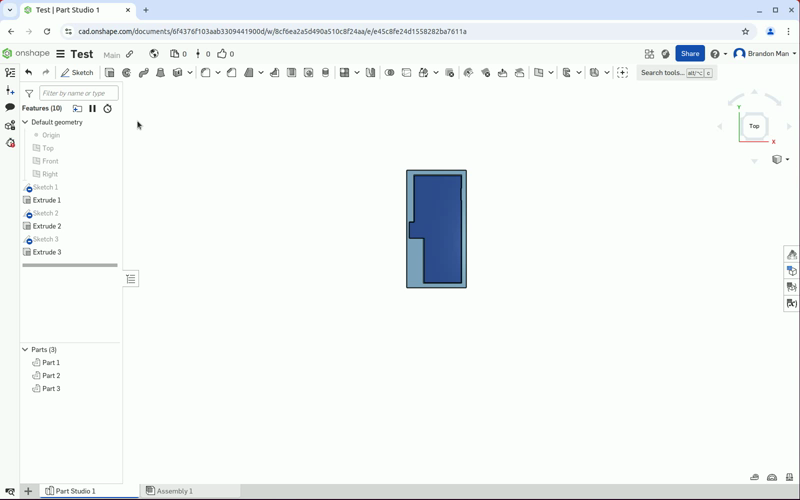
key(shift+h)
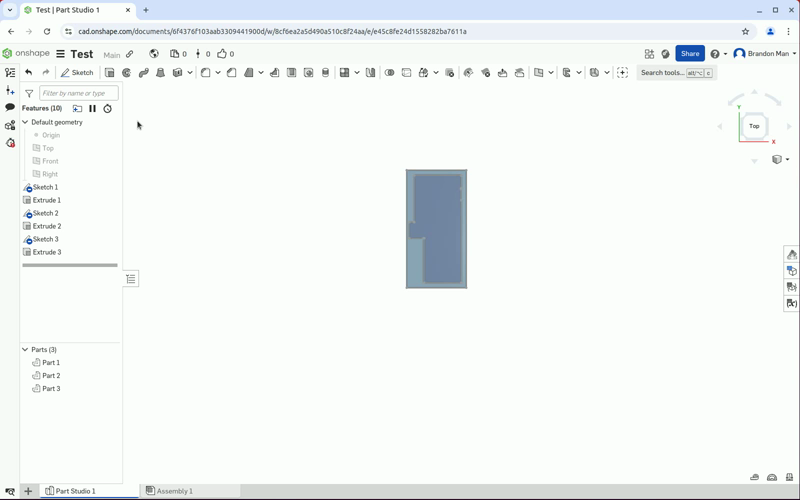
key(shift+h)
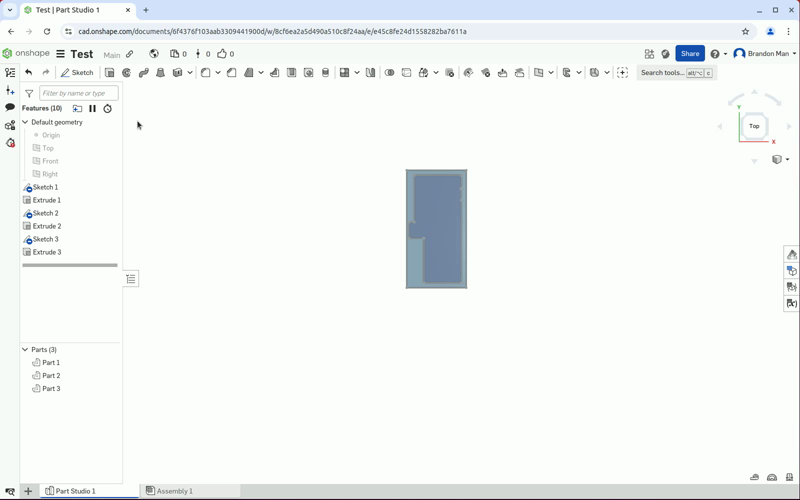
key(shift+7)
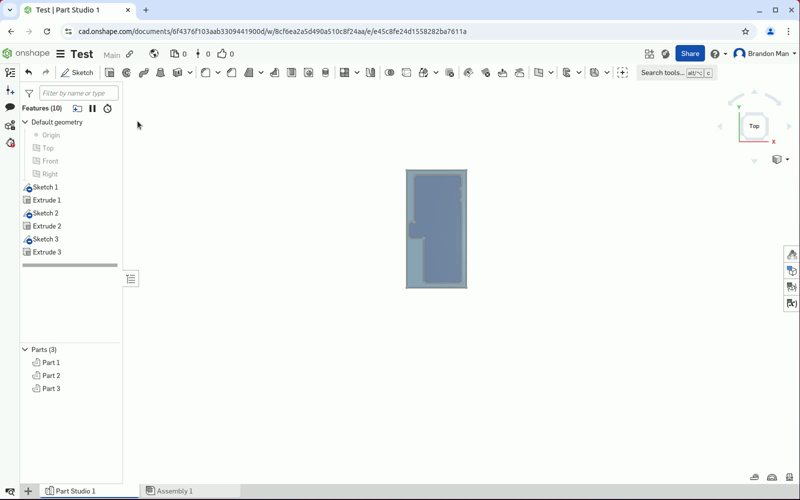
key(up, 3)
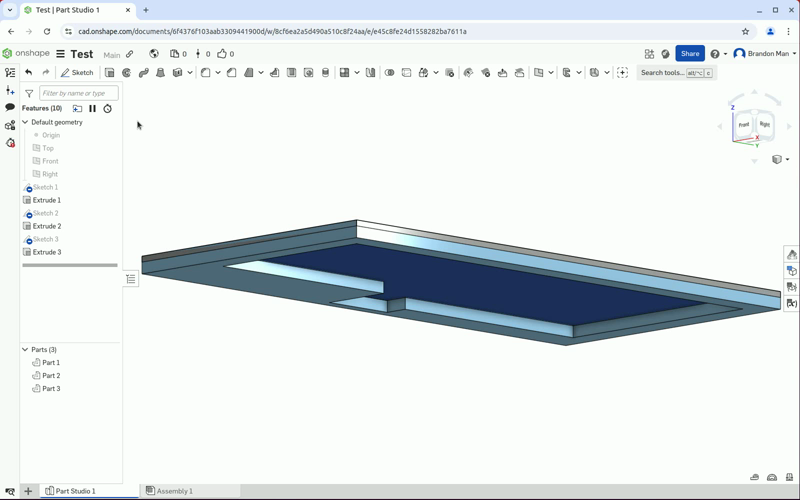
key(left, 3)
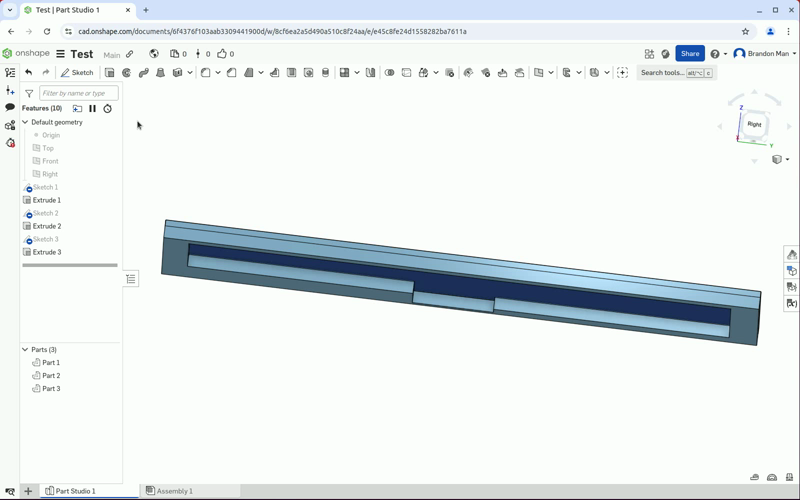
key(right, 3)
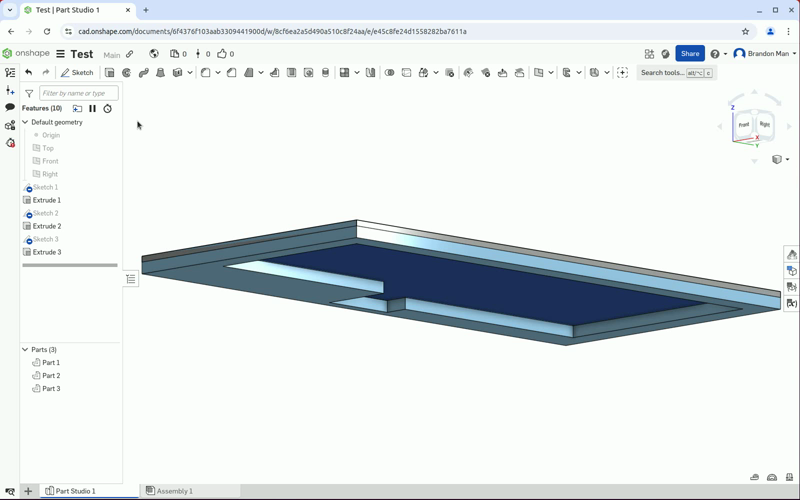
key(down, 3)
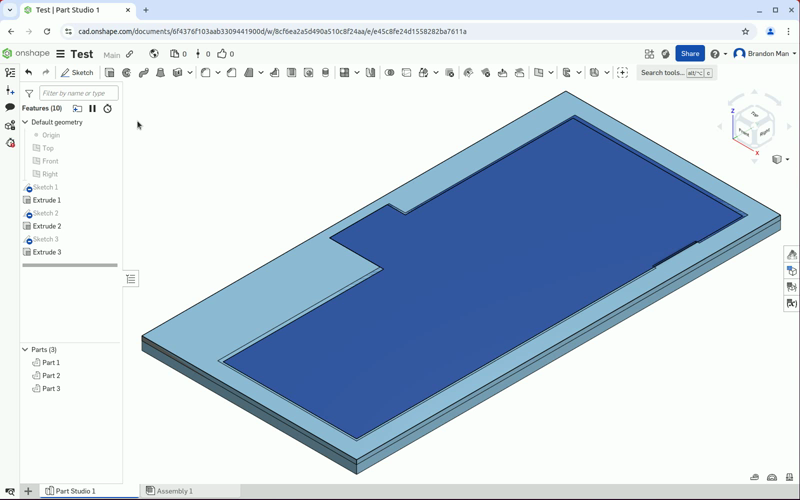
mouse_move(73, 189)
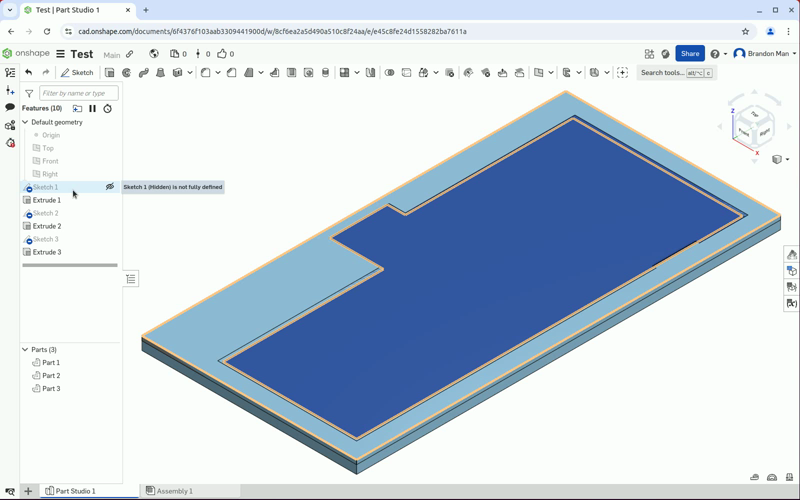
click(73, 189)